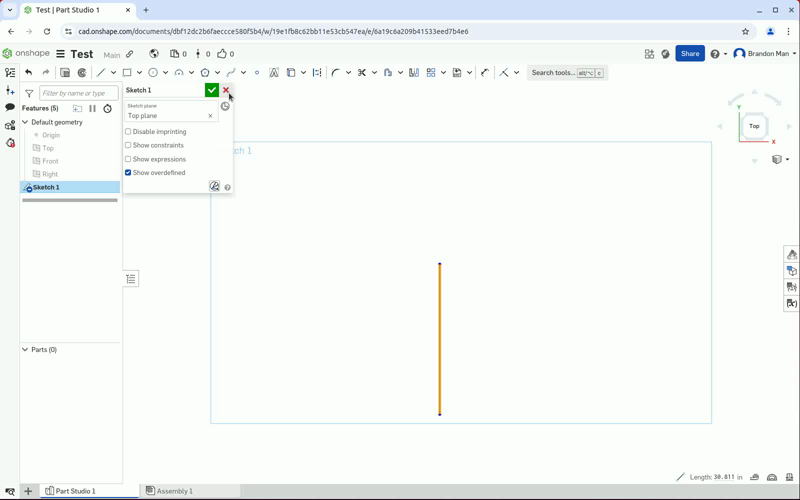
key(shift+h)
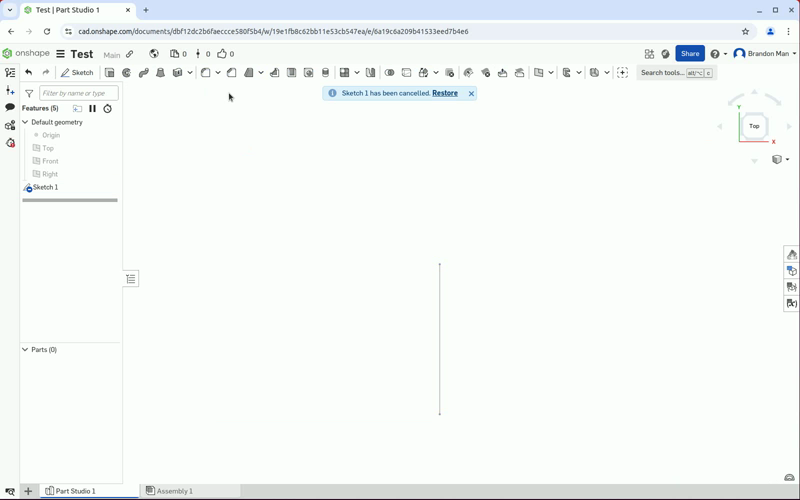
key(shift+s)
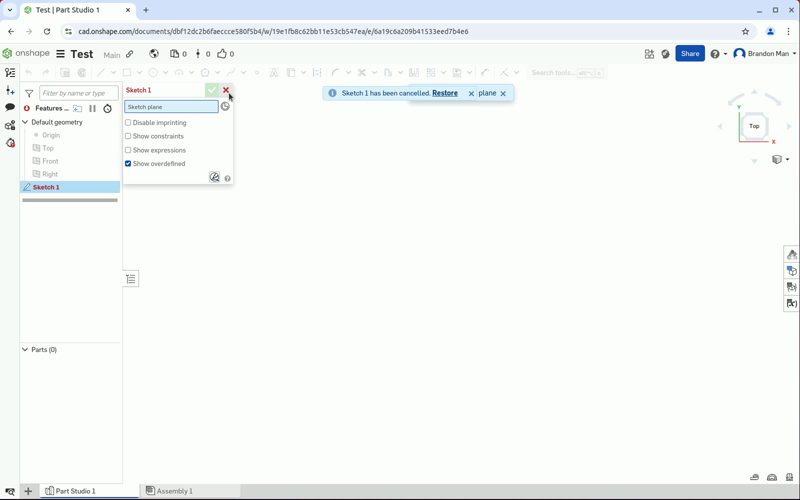
mouse_move(73, 150)
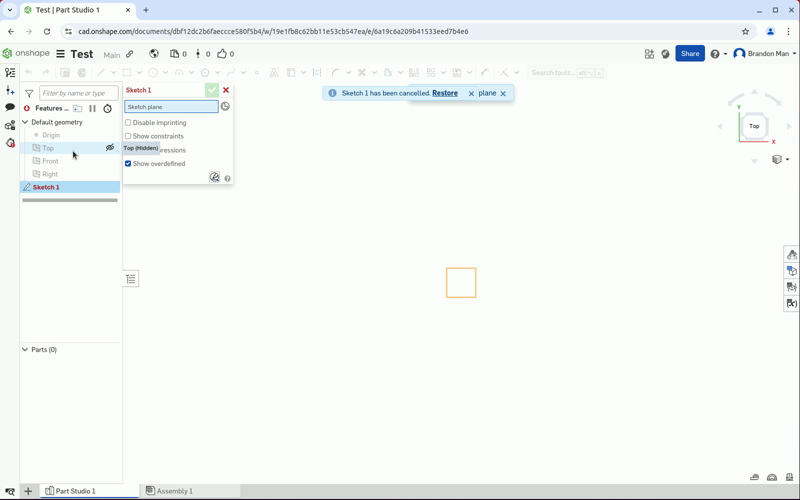
click(73, 150)
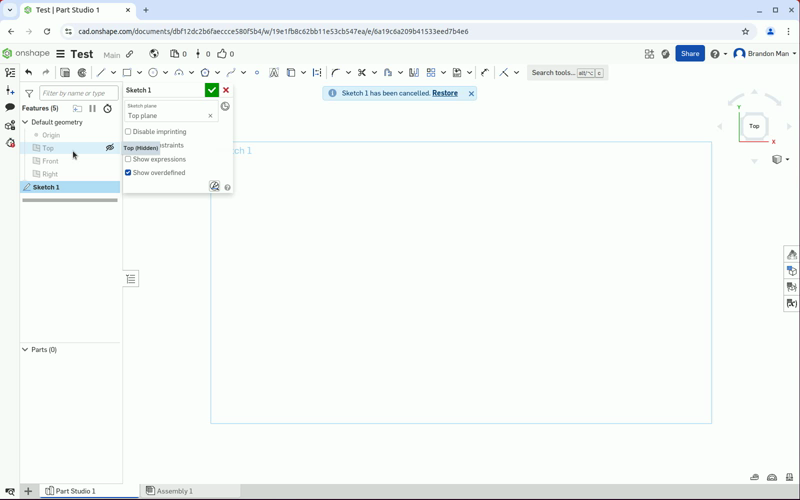
mouse_move(73, 352)
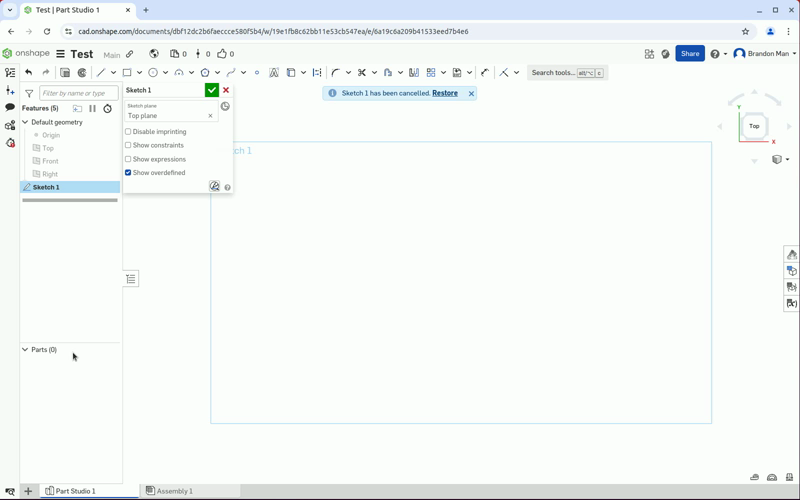
key(y)
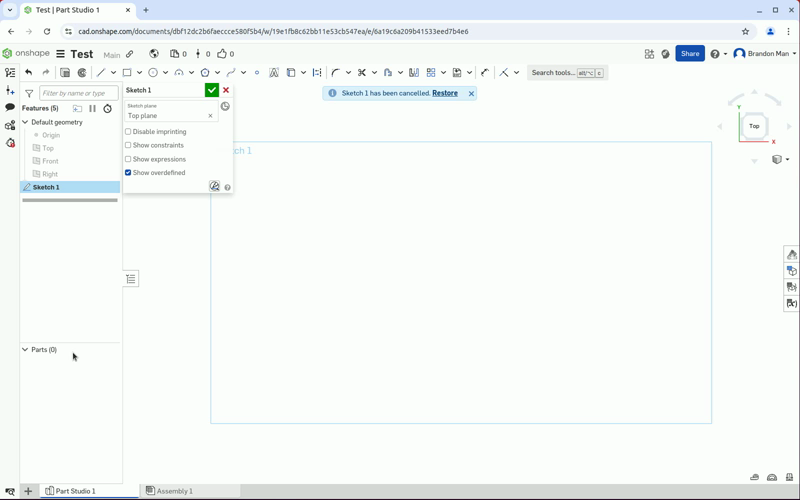
key(a)
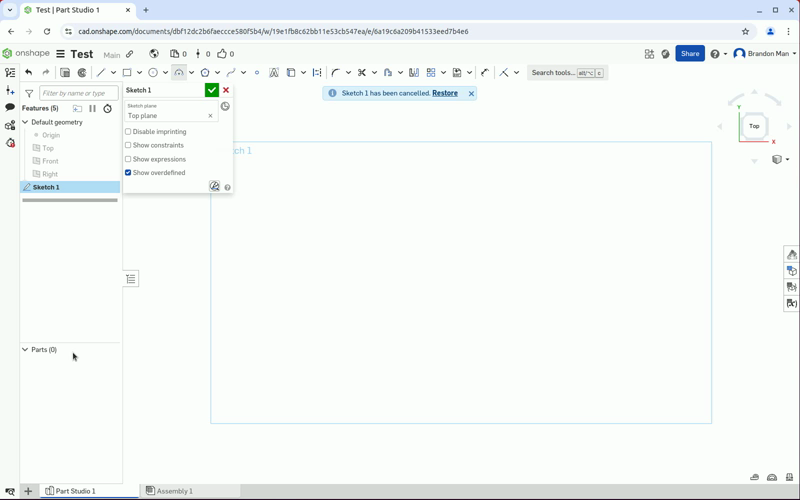
key_down(shift)
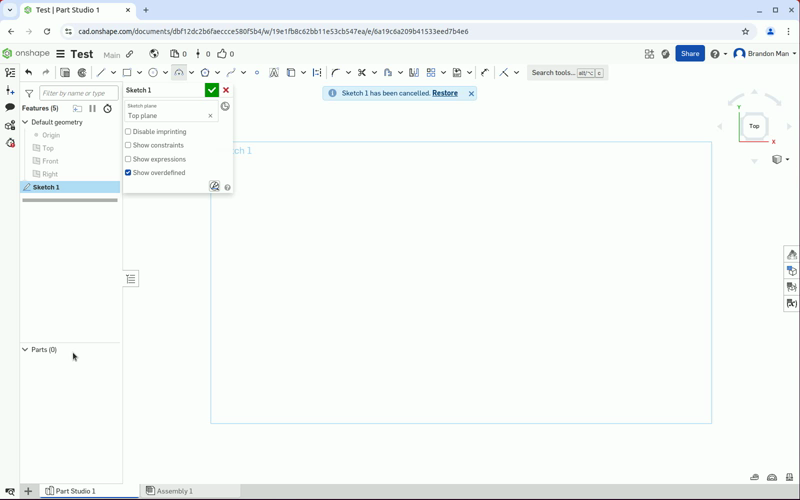
mouse_move(511, 226)
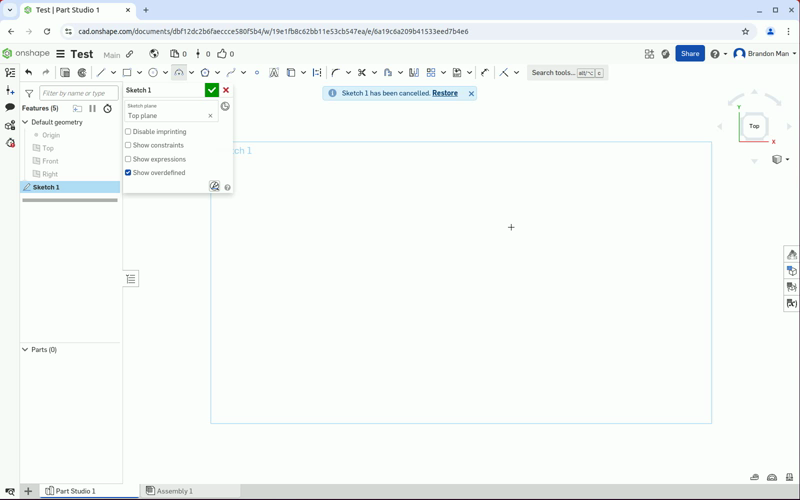
click(511, 226)
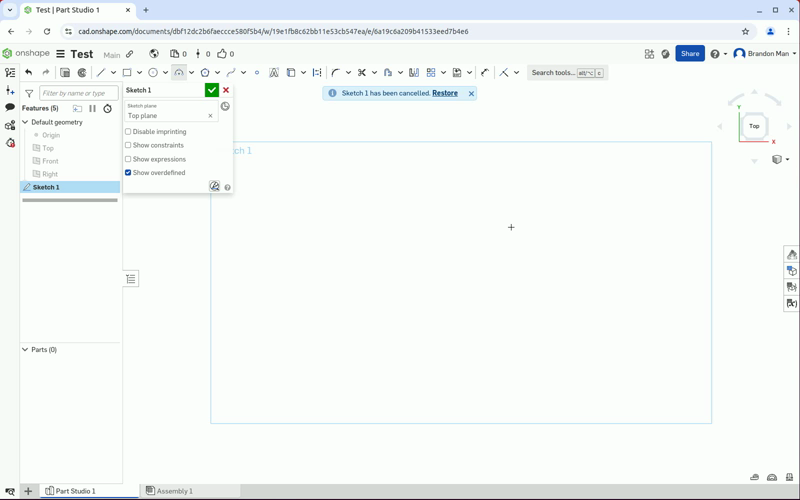
key_up(shift)
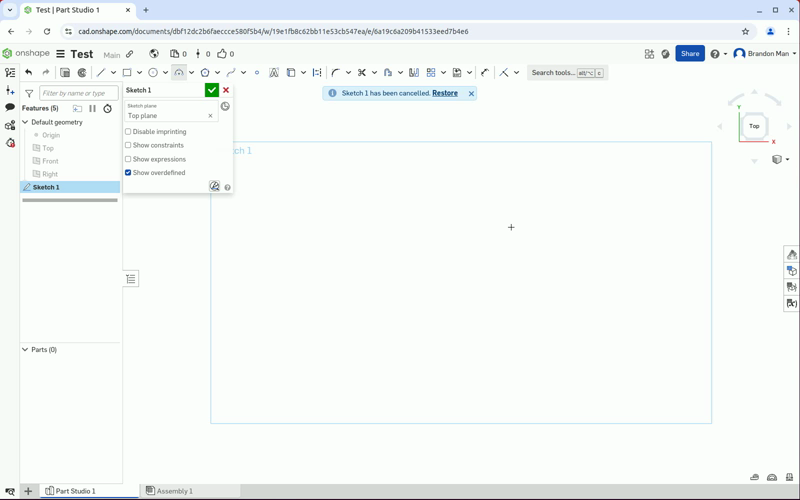
key_down(shift)
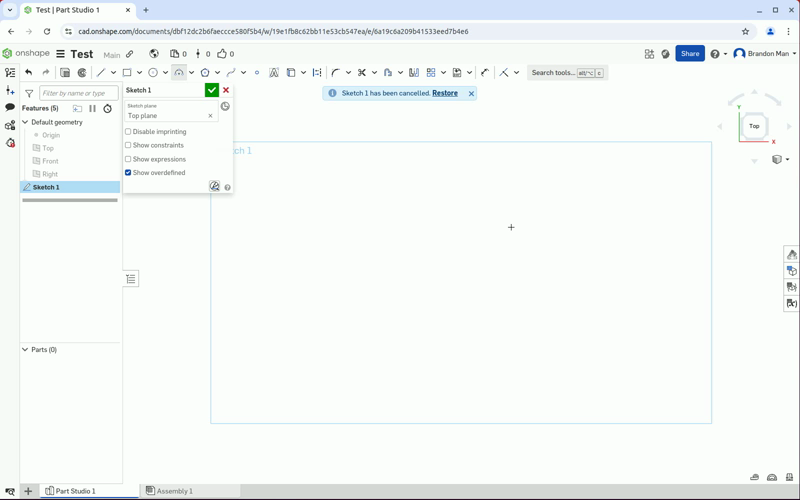
mouse_move(516, 338)
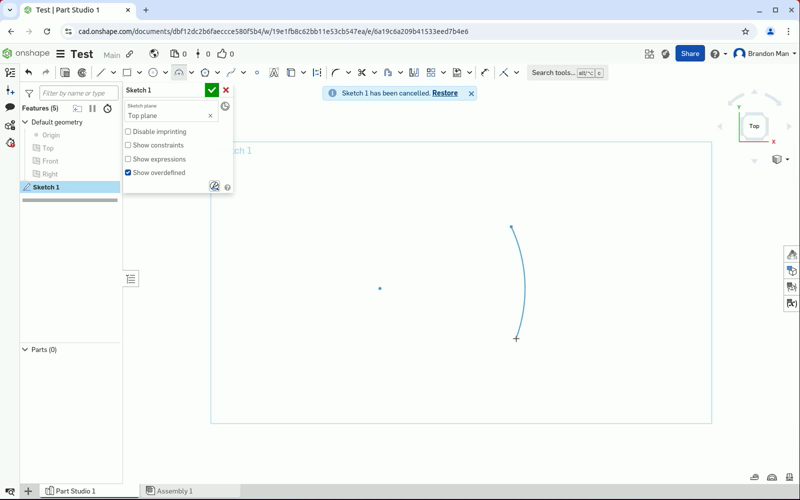
click(516, 338)
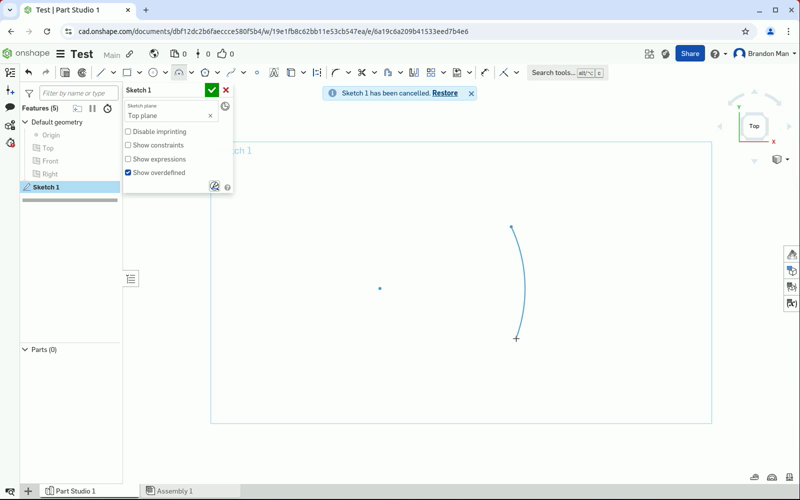
mouse_move(460, 284)
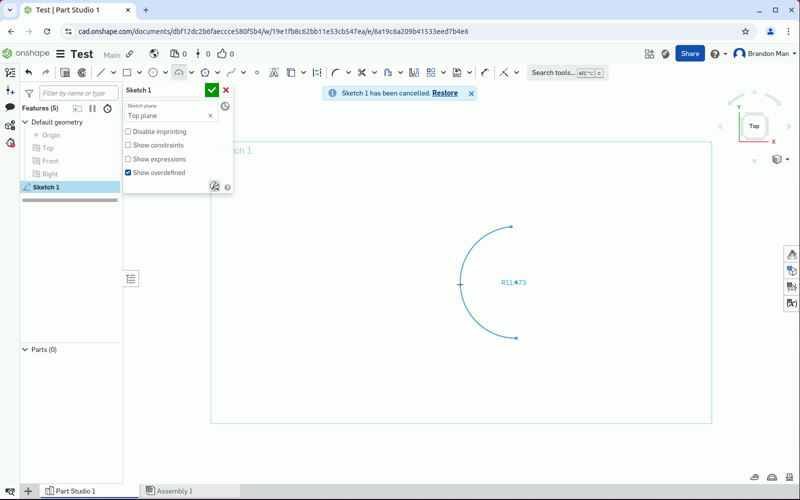
click(460, 284)
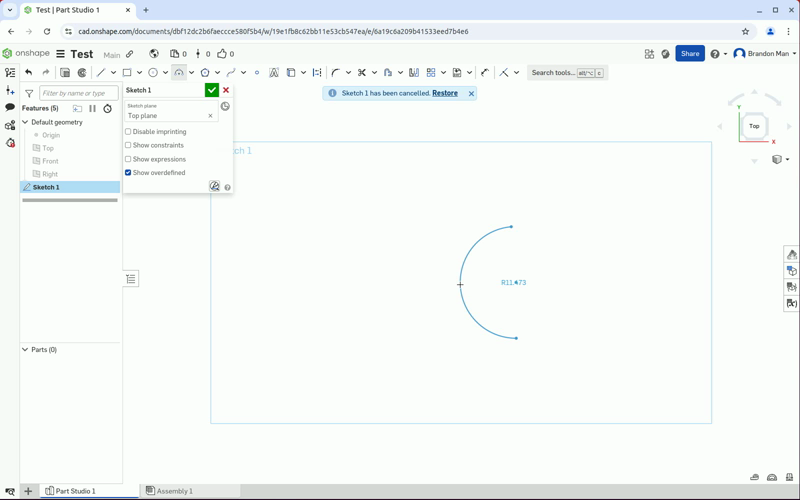
key_up(shift)
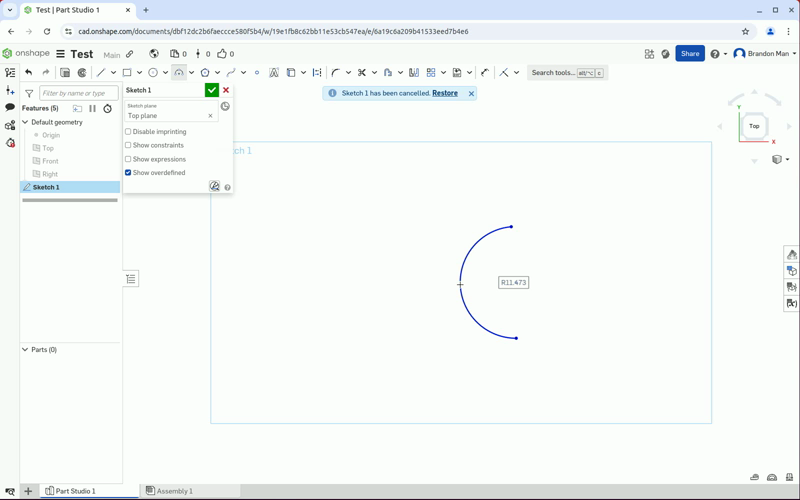
key(esc)
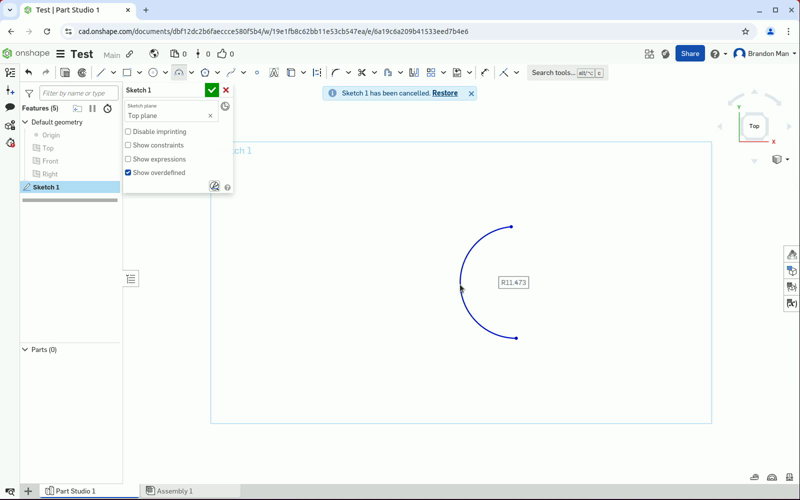
key(l)
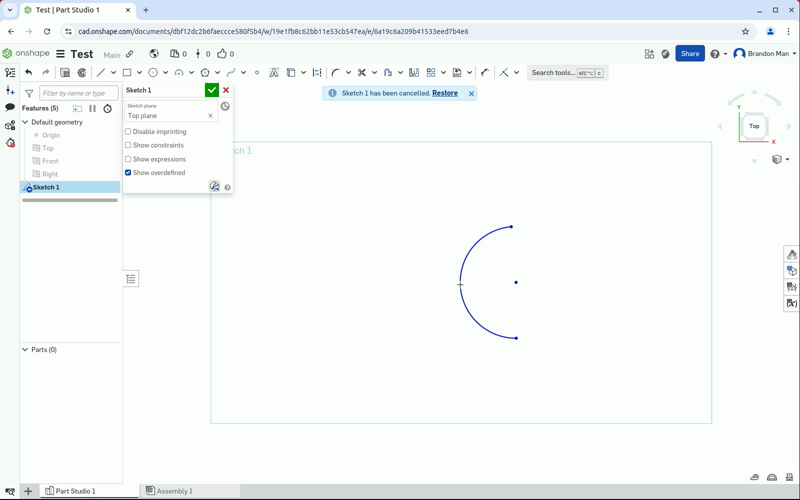
mouse_move(516, 338)
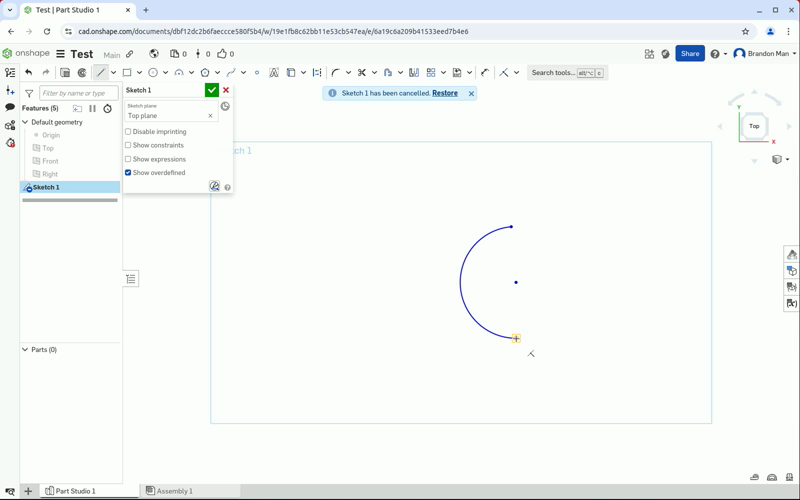
click(516, 338)
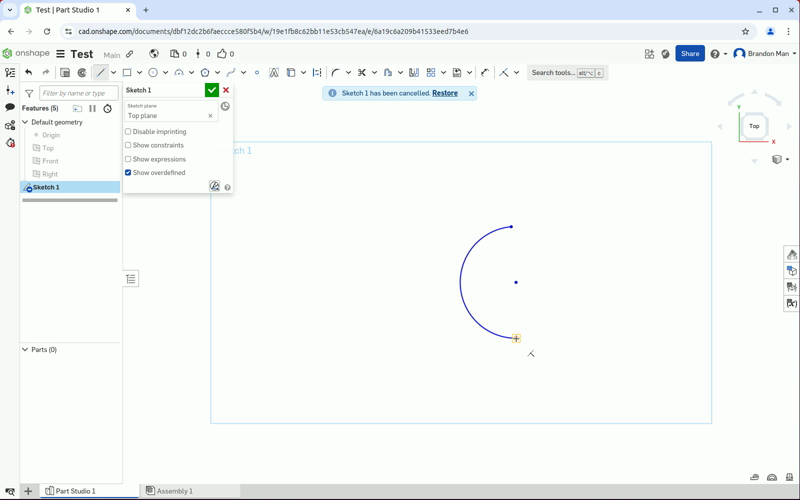
key_down(shift)
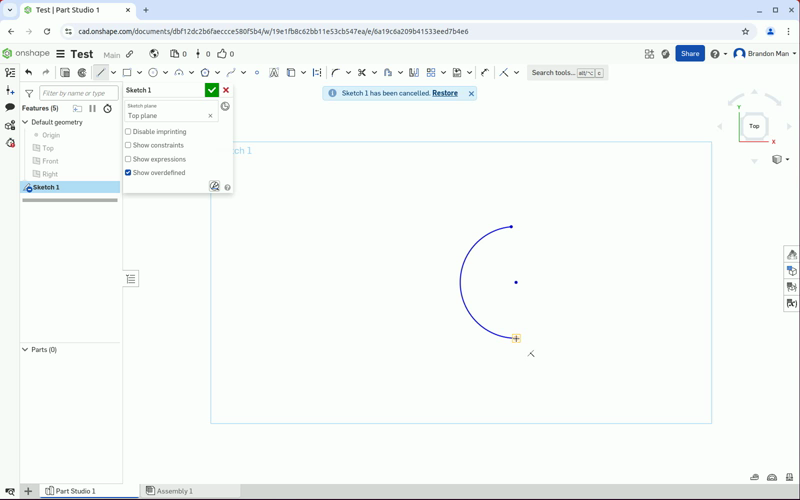
mouse_move(546, 338)
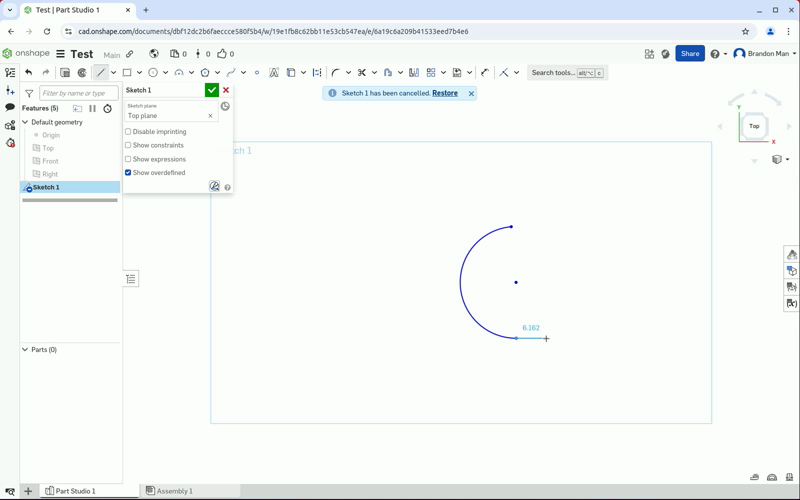
mouse_move(517, 338)
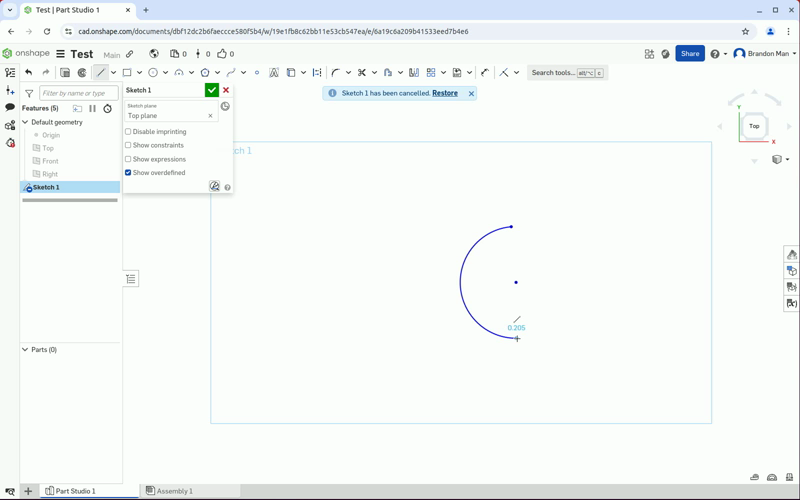
scroll(6)
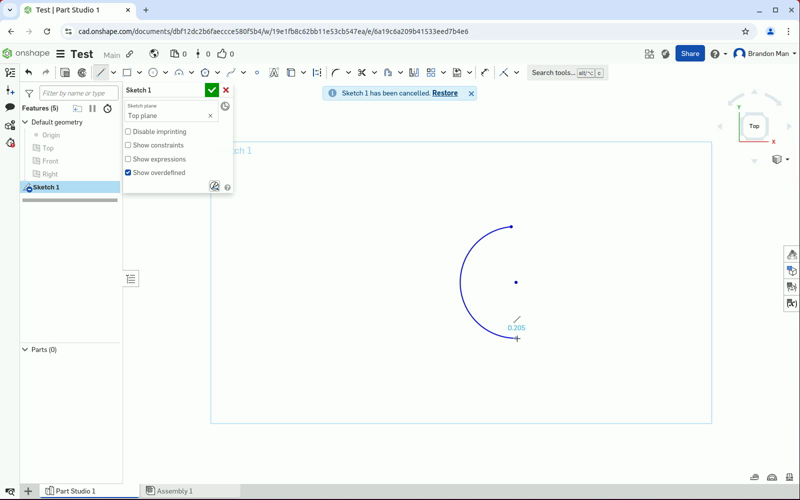
scroll(6)
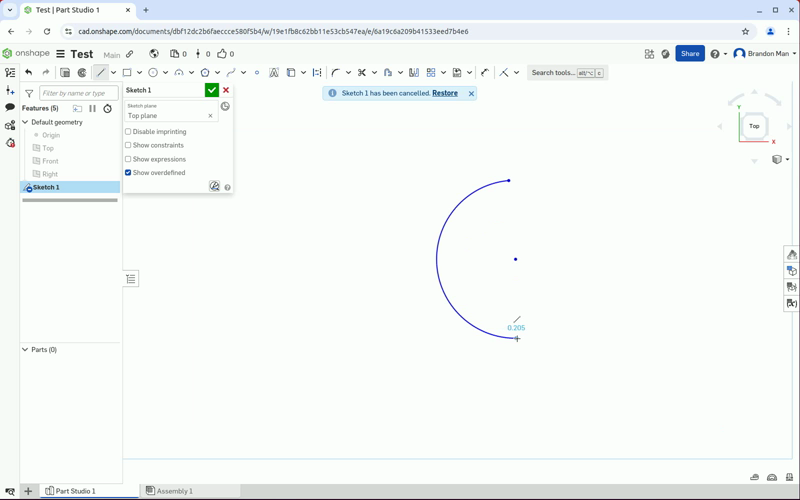
scroll(6)
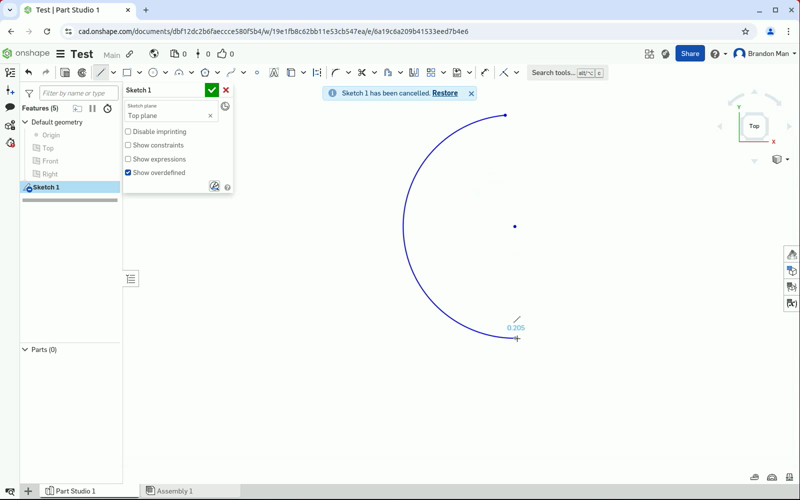
scroll(6)
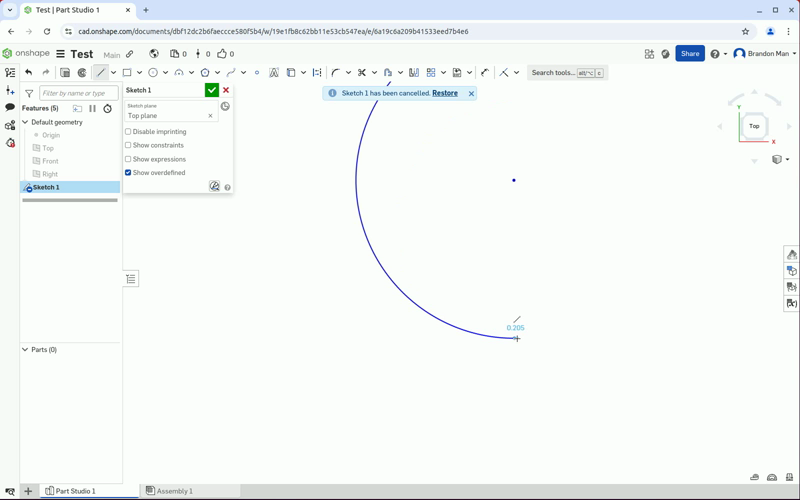
scroll(6)
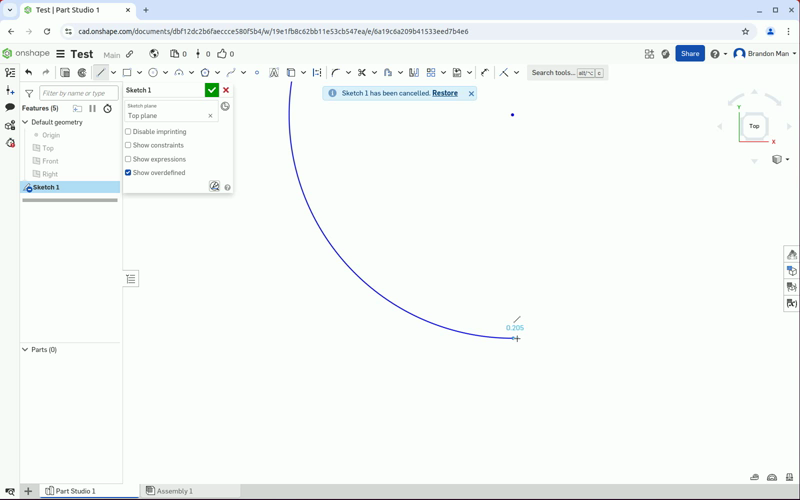
scroll(6)
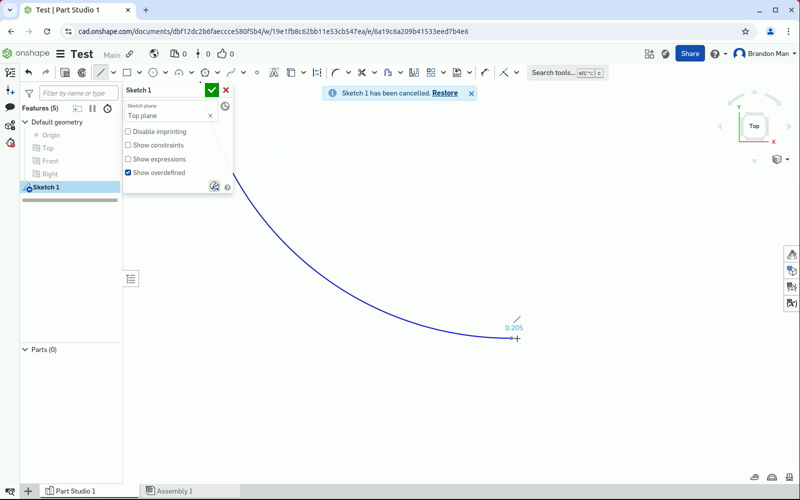
scroll(6)
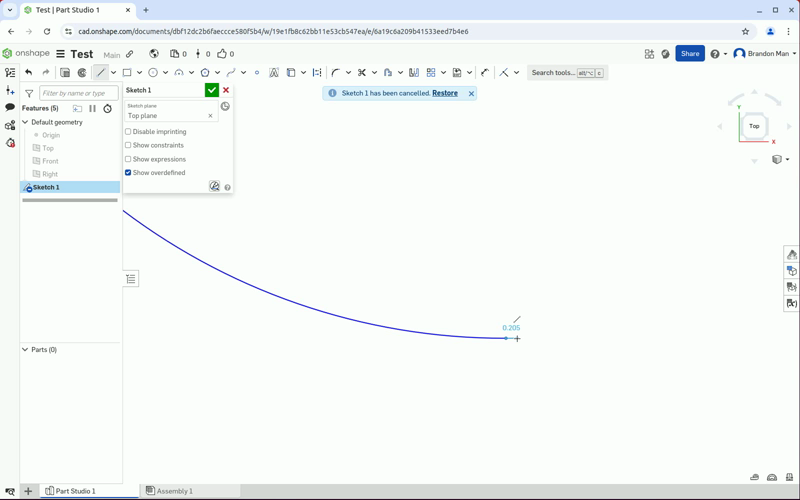
click(517, 338)
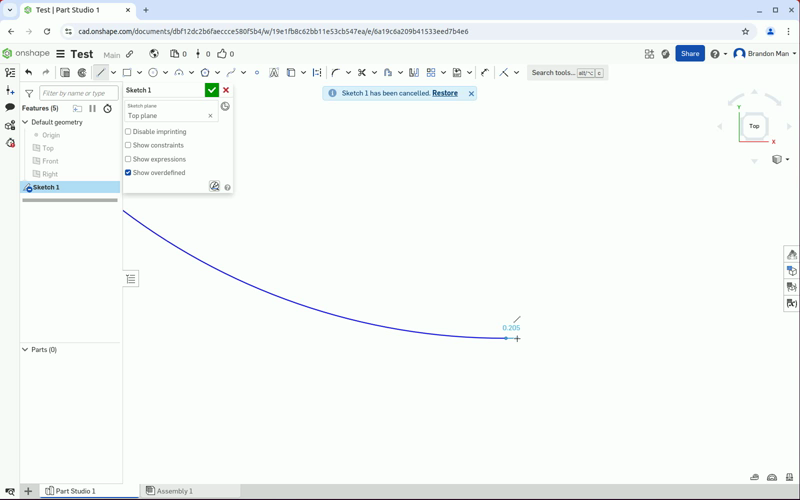
scroll(-6)
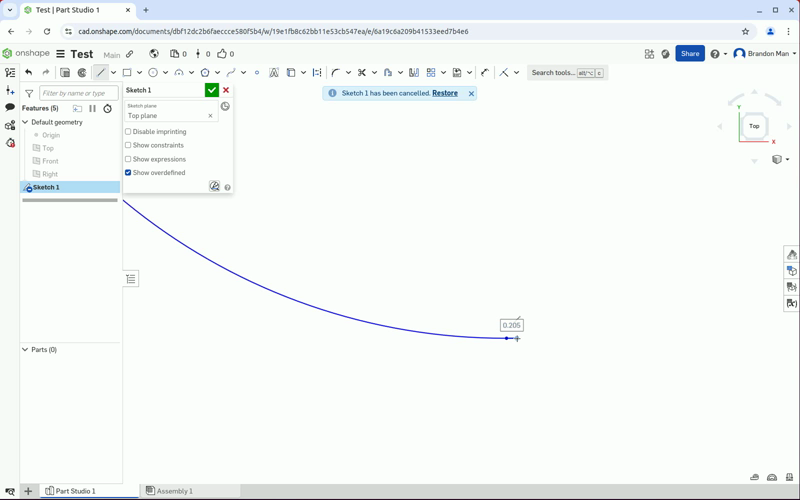
scroll(-6)
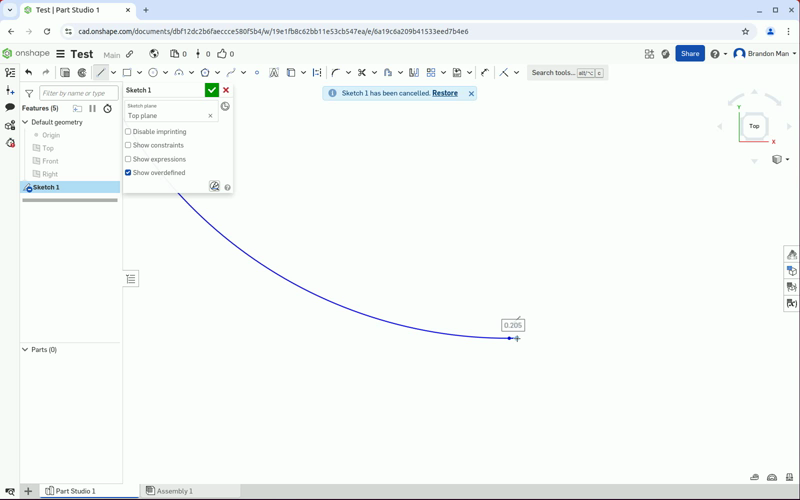
scroll(-6)
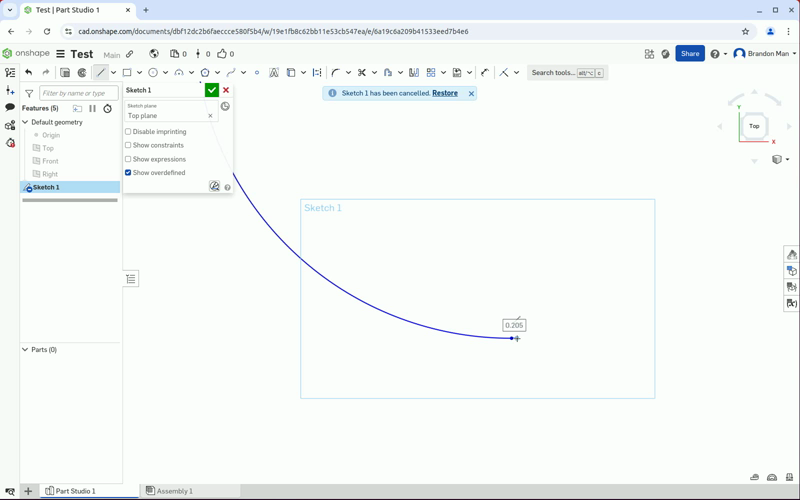
scroll(-6)
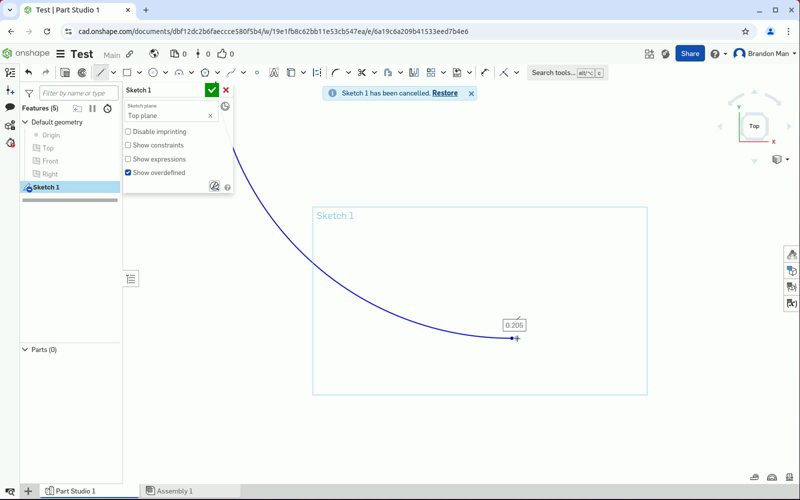
scroll(-6)
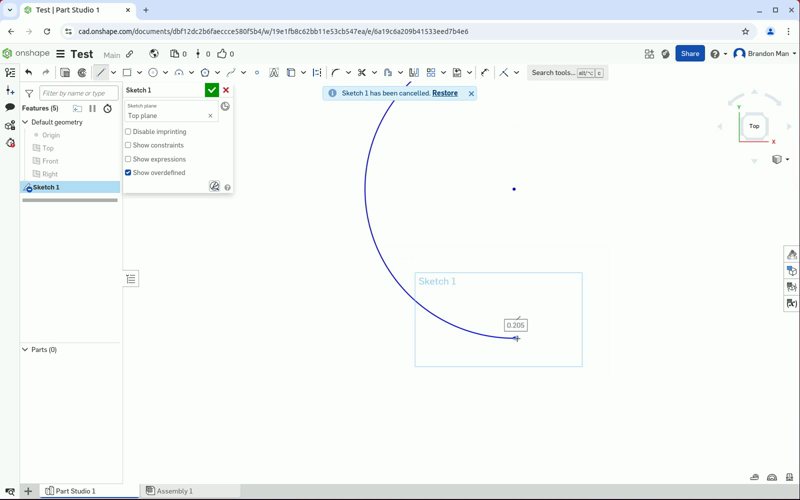
scroll(-6)
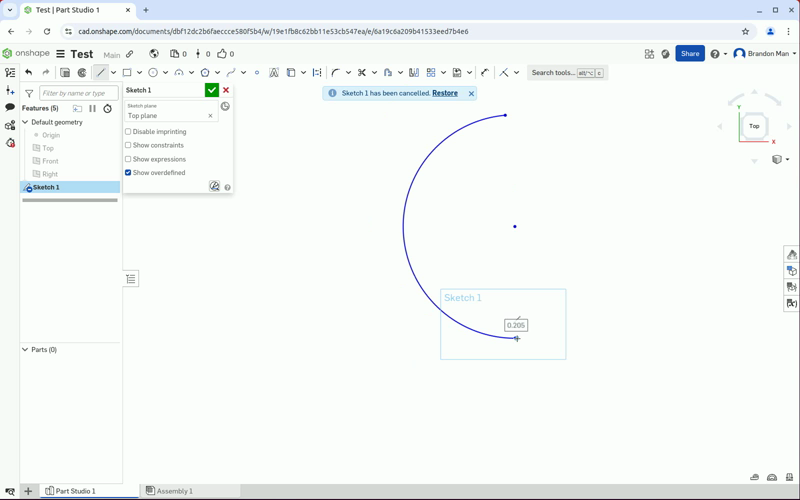
scroll(-6)
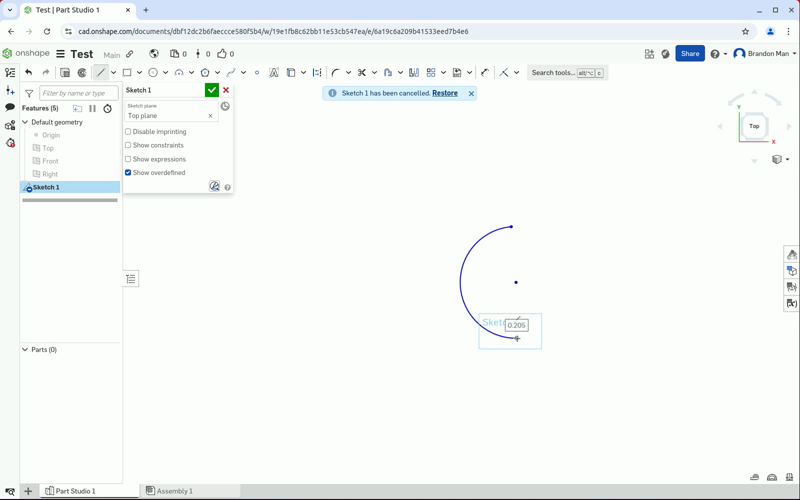
key_up(shift)
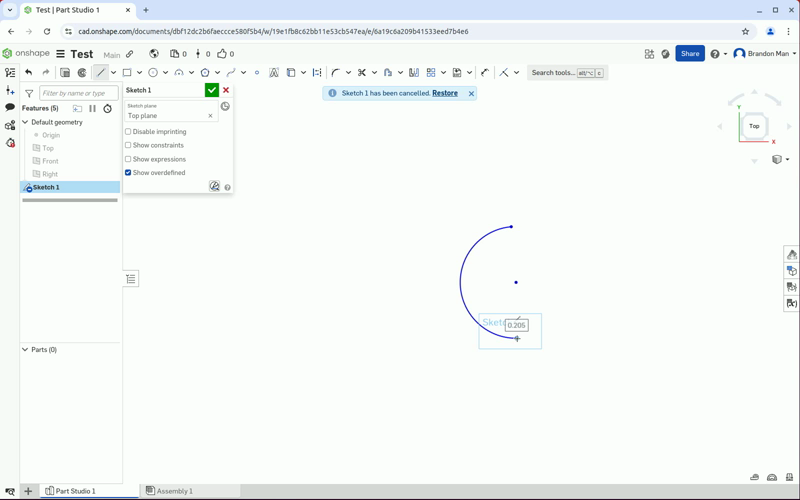
key_down(shift)
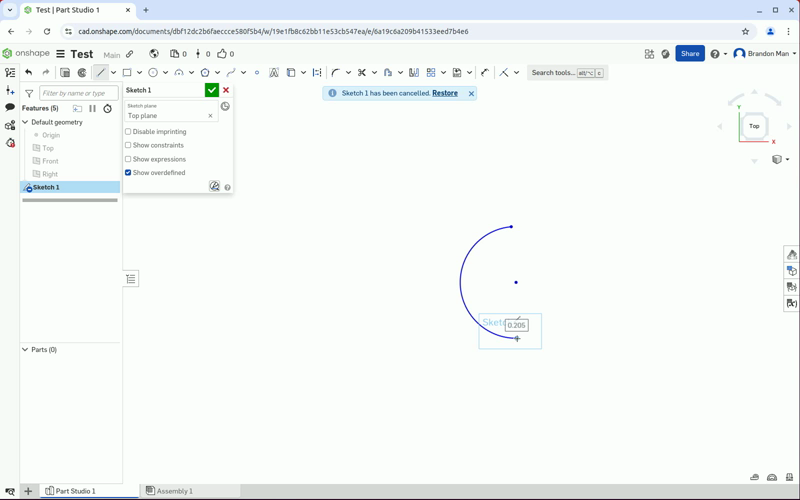
mouse_move(547, 338)
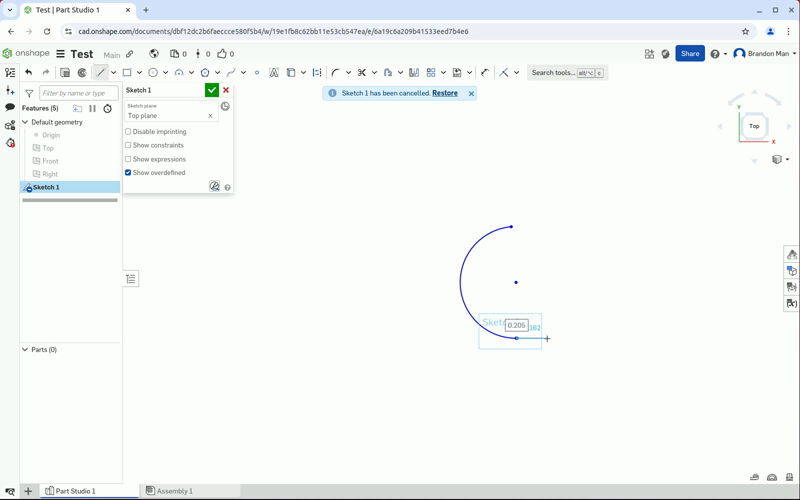
mouse_move(517, 321)
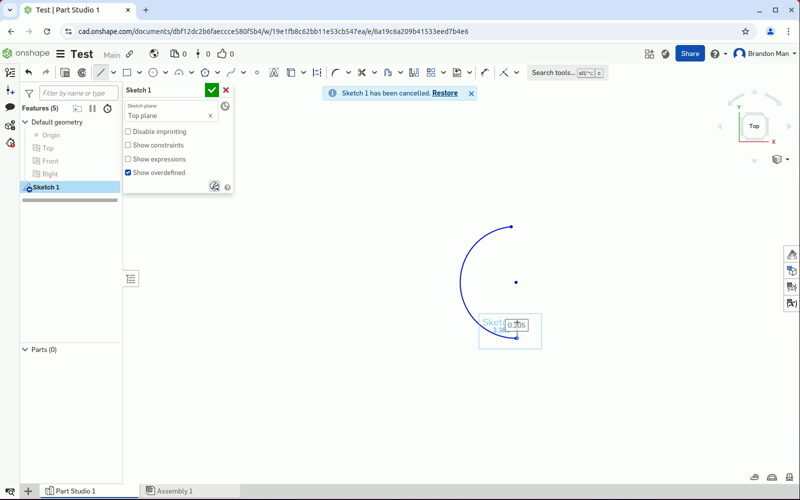
click(517, 321)
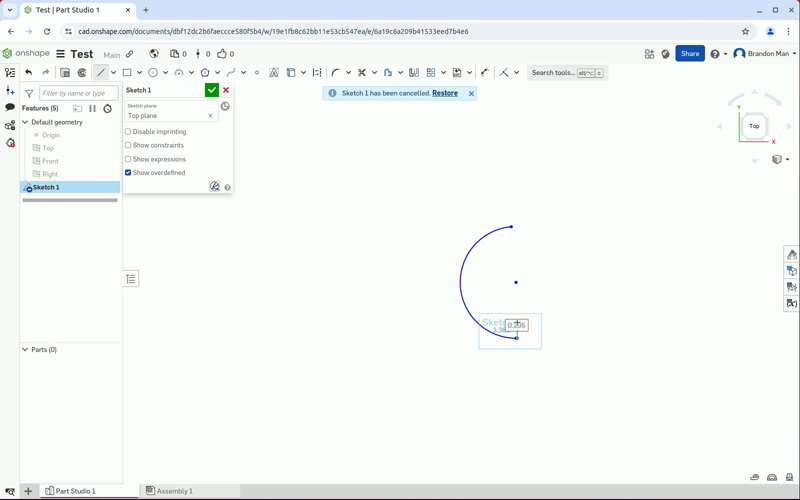
key_up(shift)
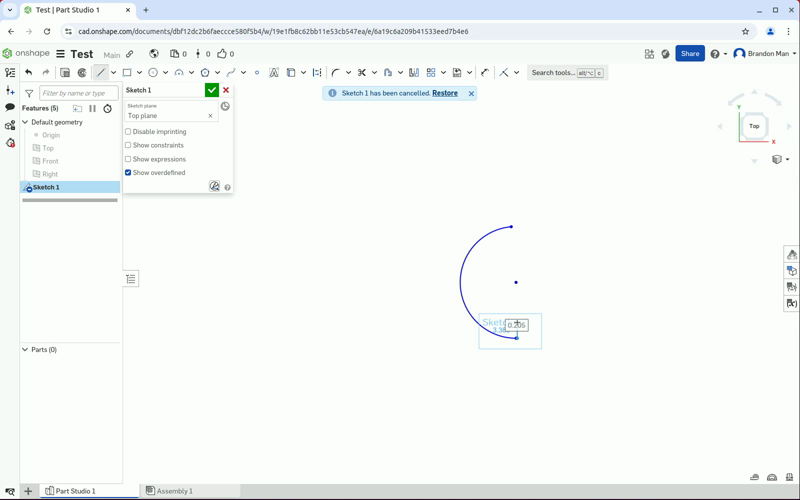
key(esc)
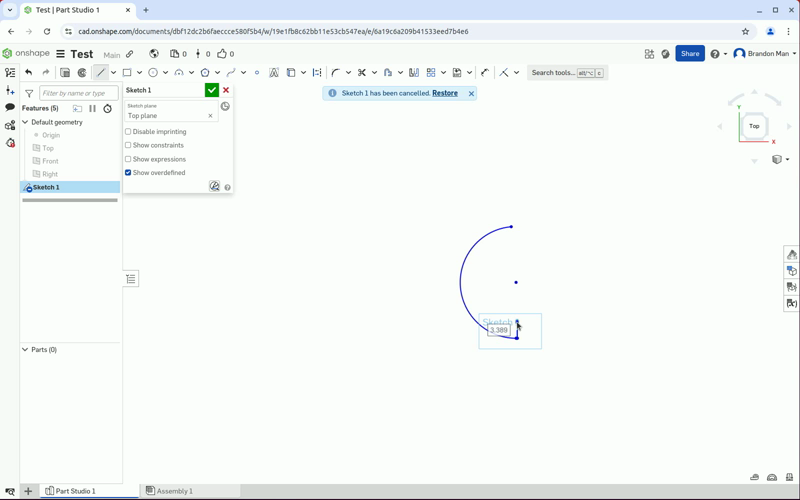
key(a)
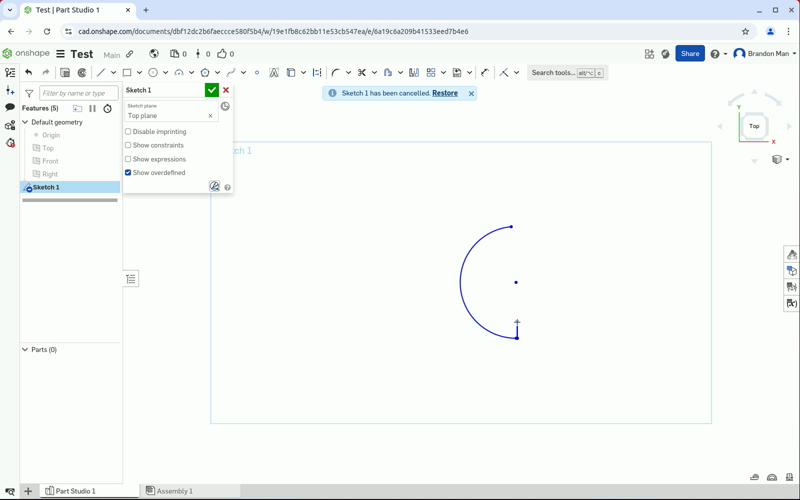
mouse_move(517, 321)
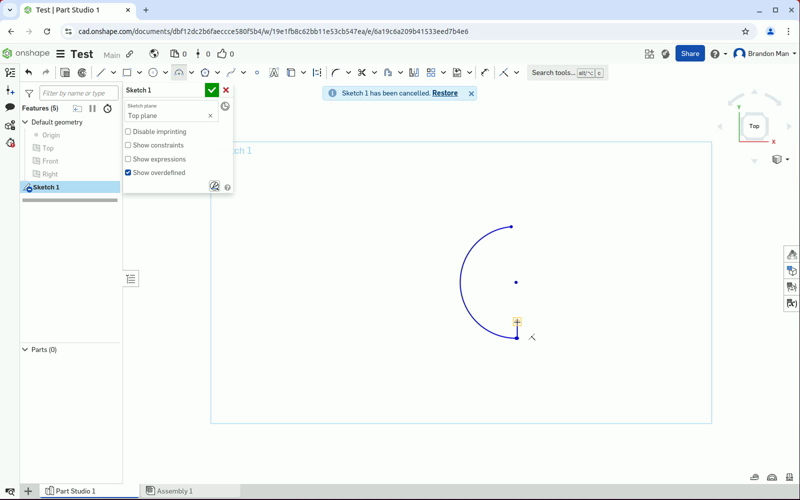
click(517, 321)
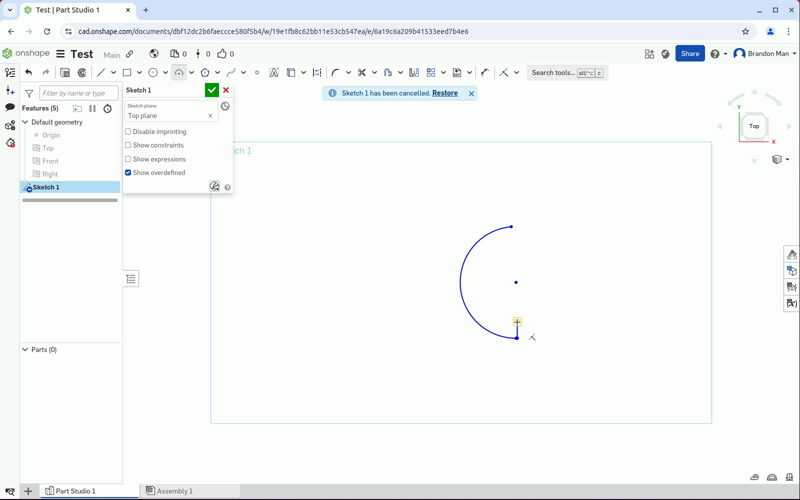
key_down(shift)
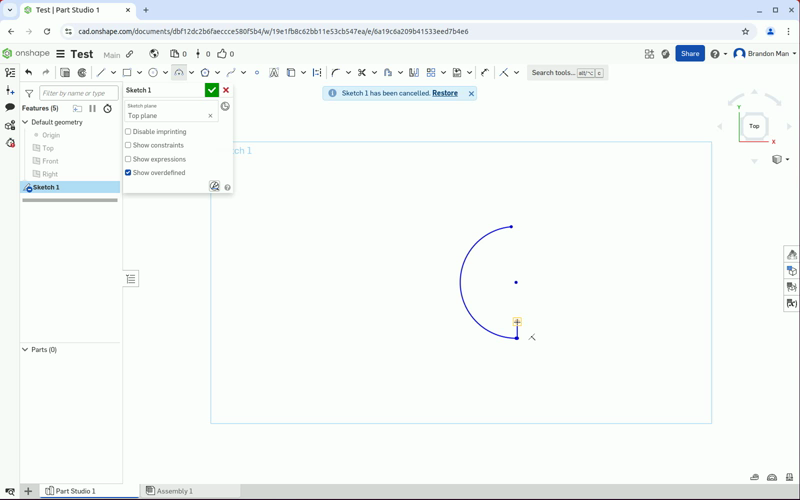
mouse_move(517, 241)
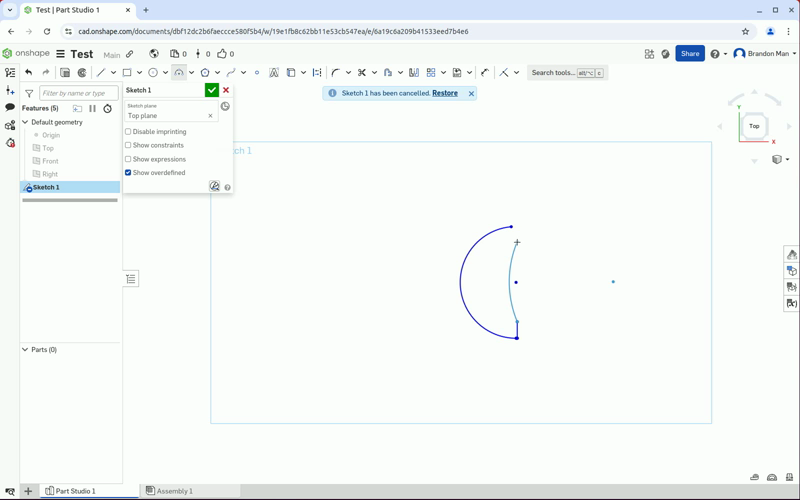
click(517, 241)
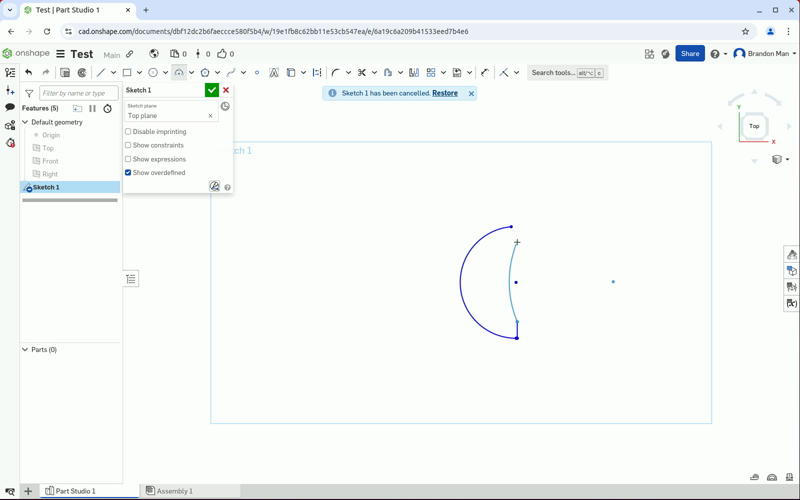
mouse_move(477, 281)
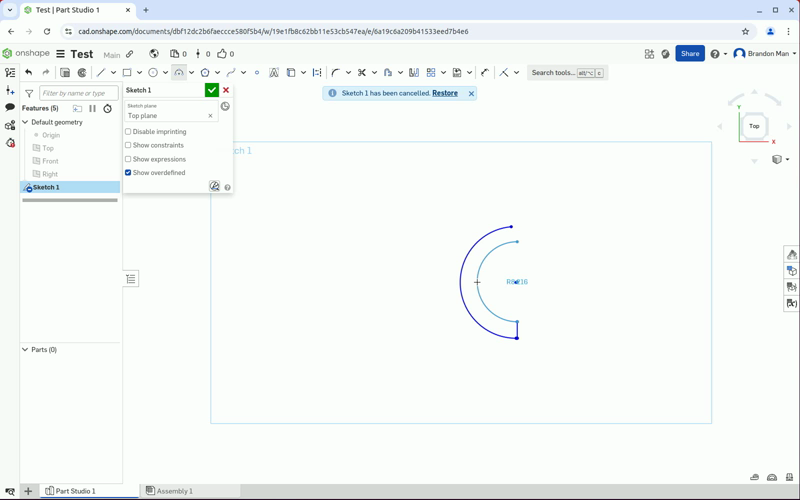
click(477, 281)
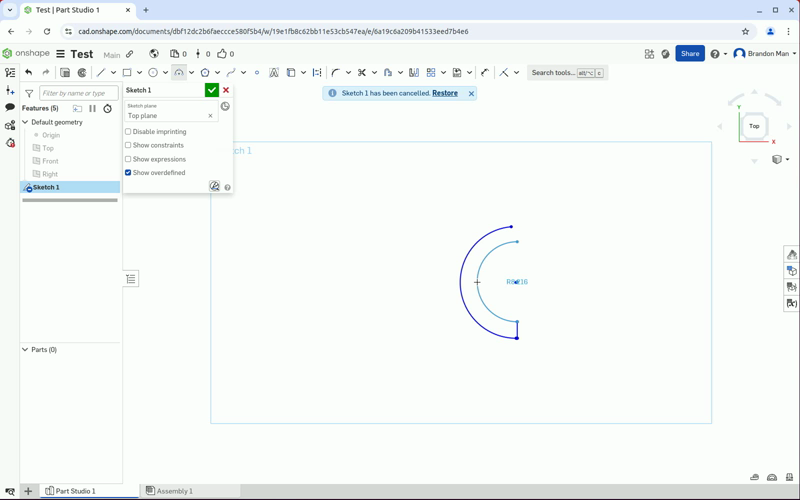
key_up(shift)
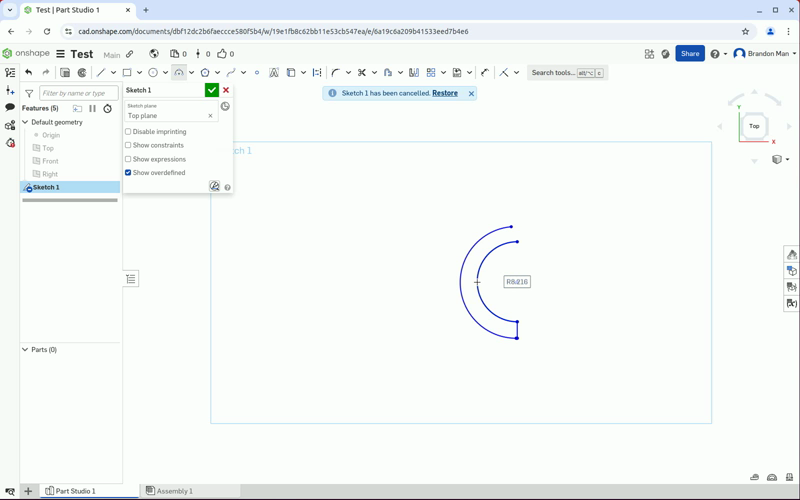
key(esc)
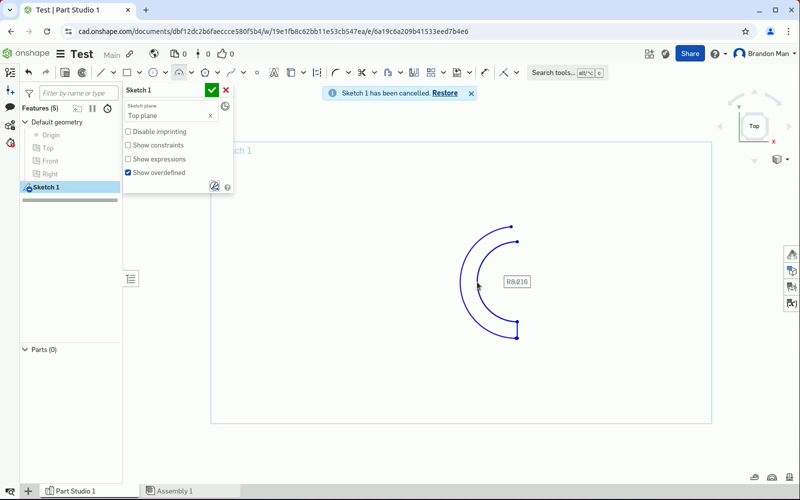
key(l)
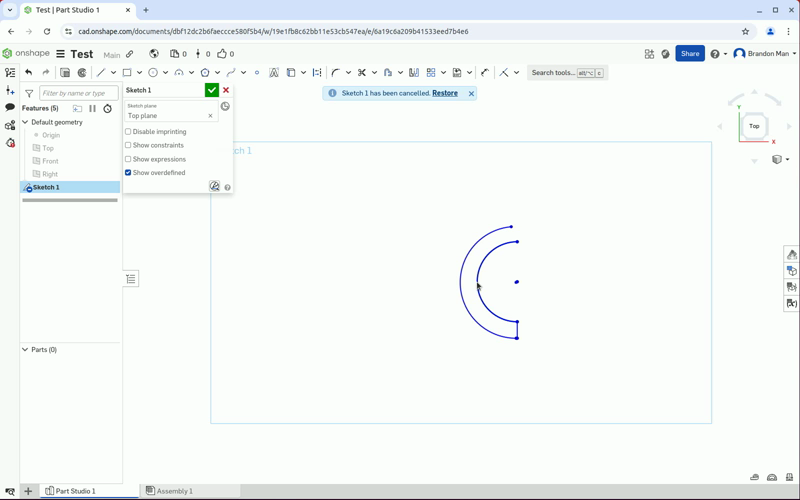
mouse_move(517, 241)
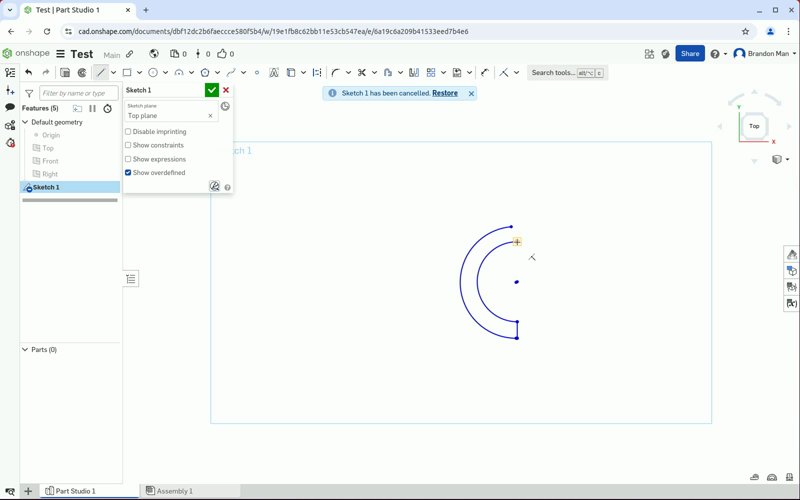
click(517, 241)
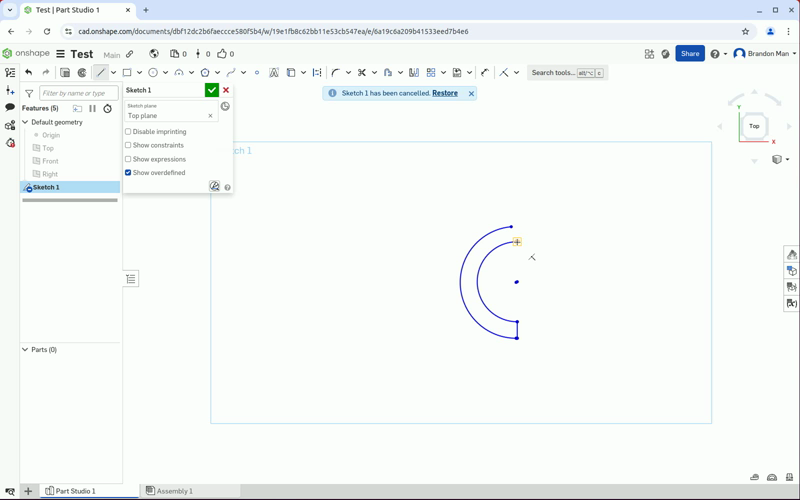
key_down(shift)
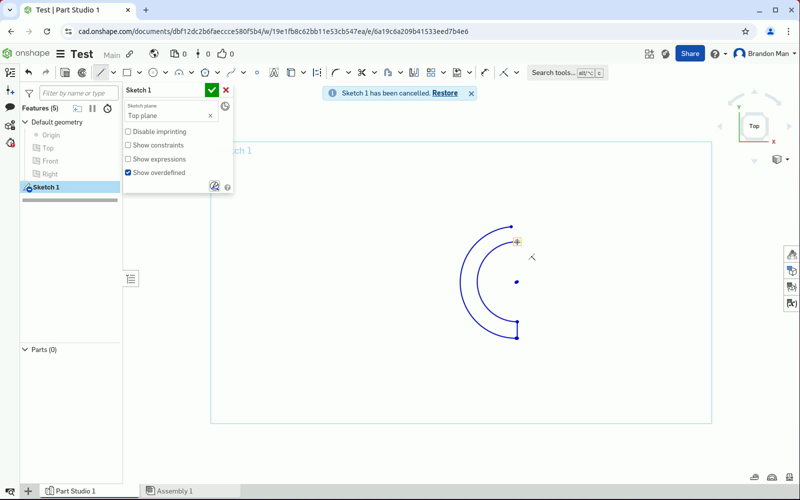
mouse_move(547, 241)
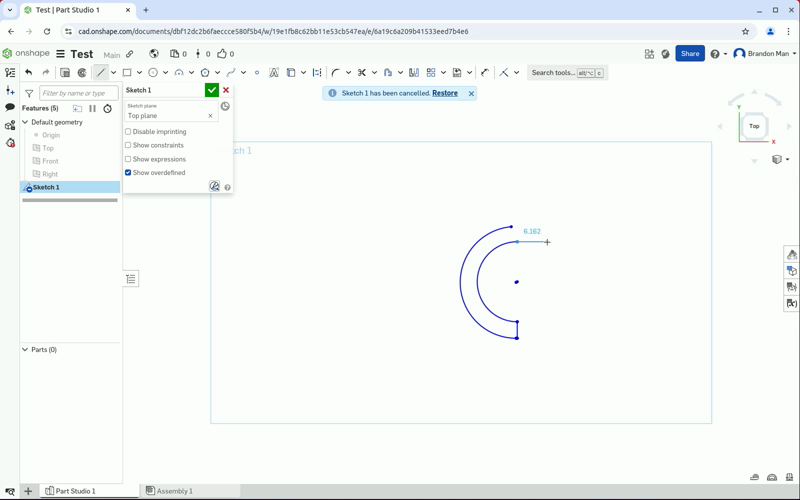
mouse_move(517, 226)
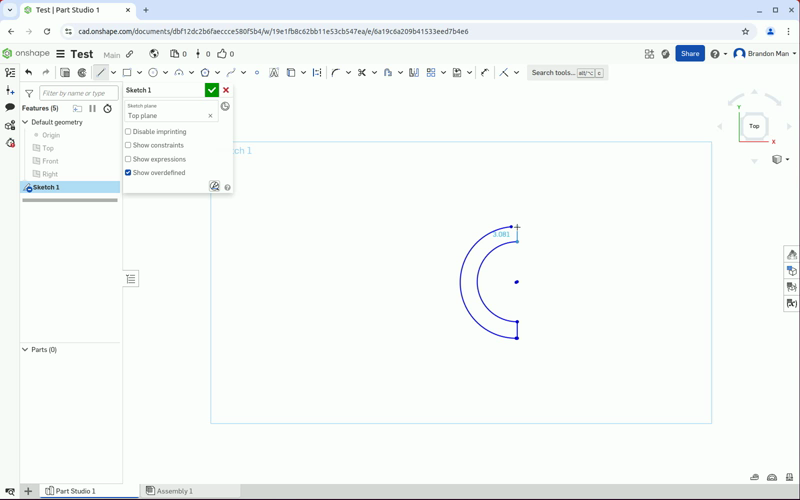
click(517, 226)
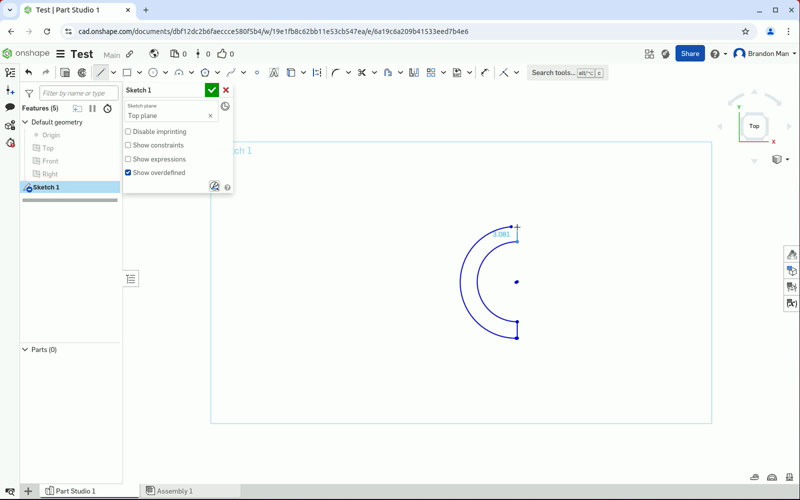
key_up(shift)
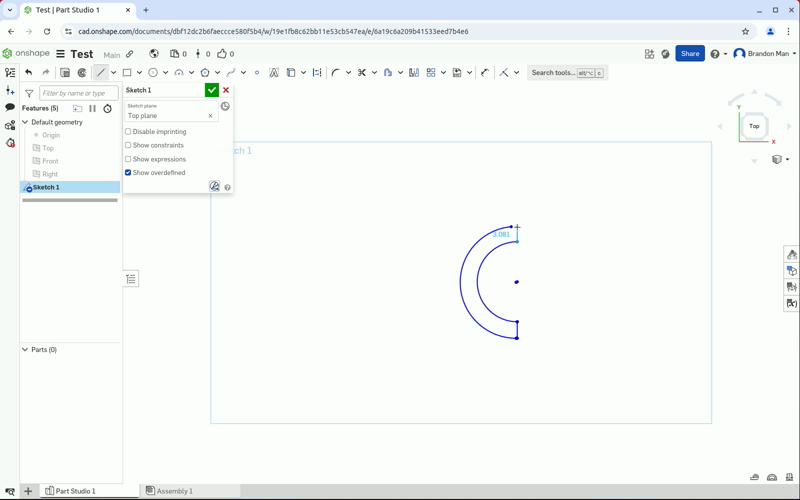
mouse_move(547, 226)
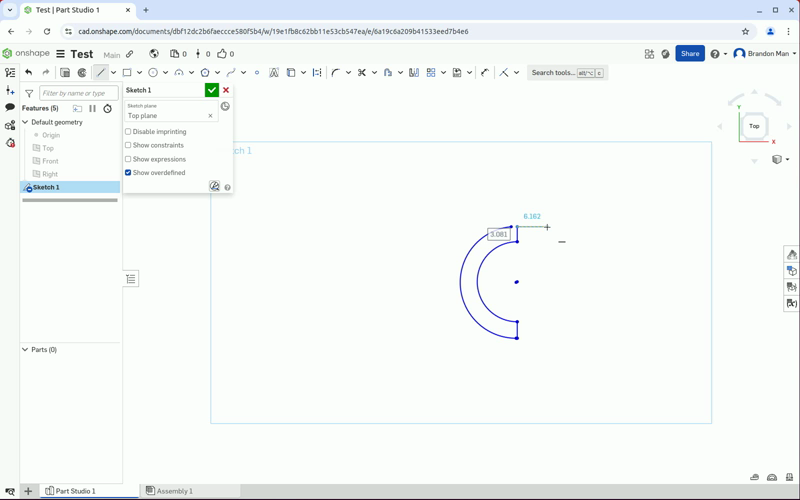
key_down(shift)
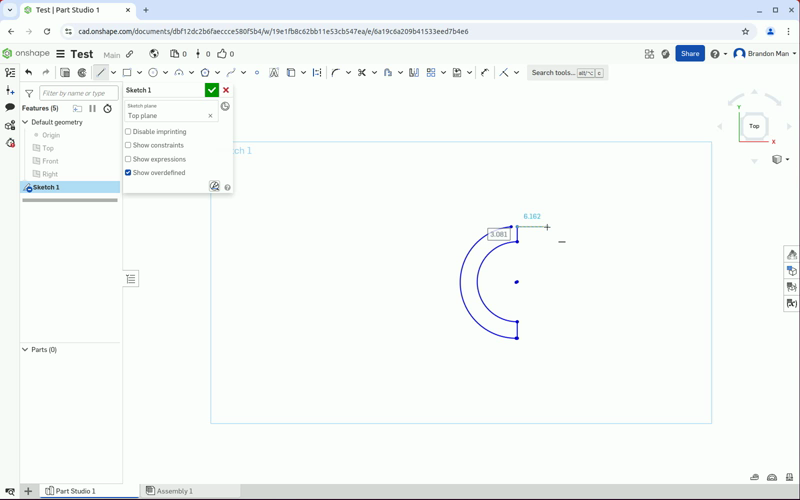
mouse_move(511, 226)
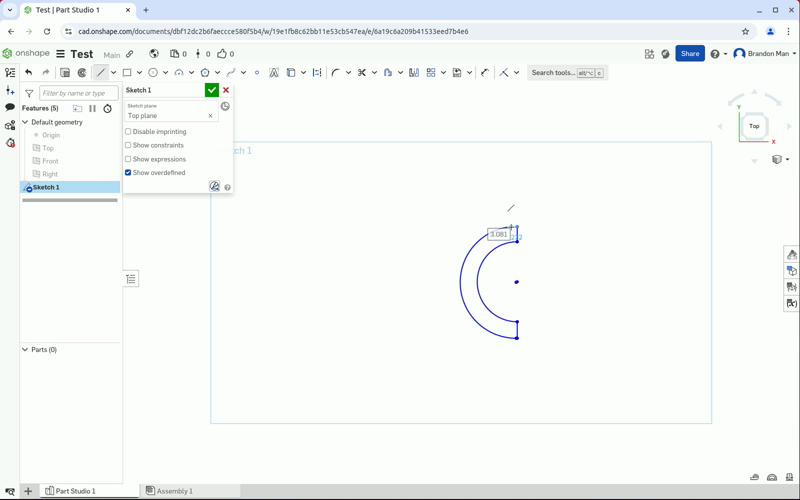
scroll(6)
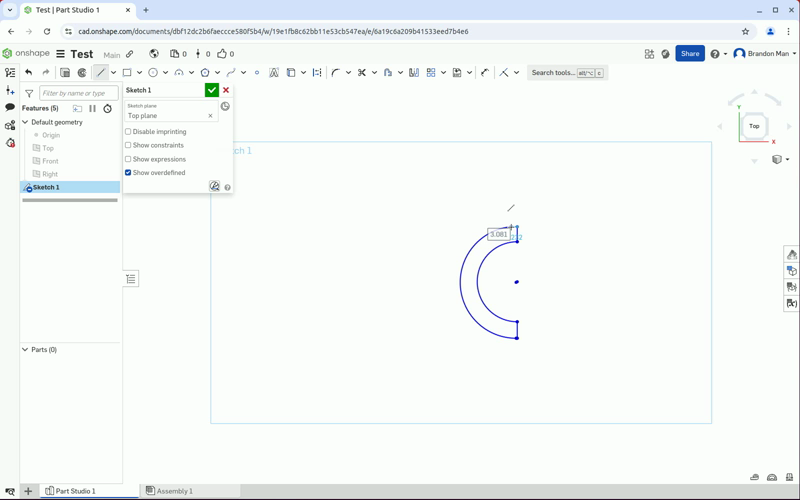
scroll(6)
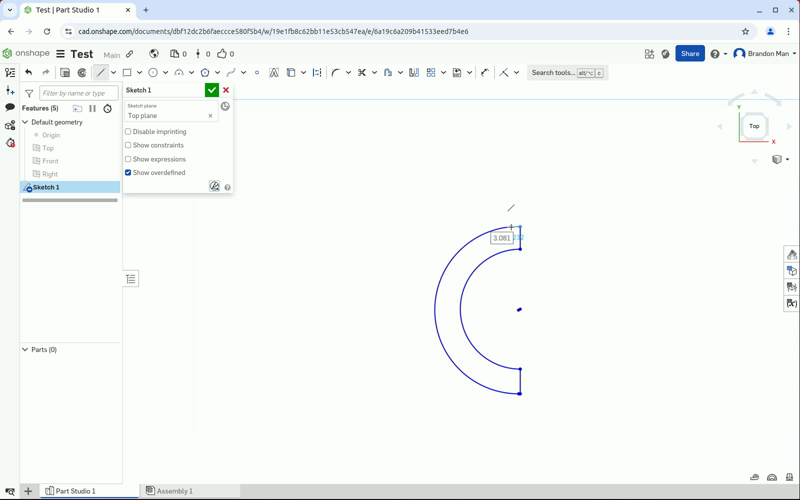
scroll(6)
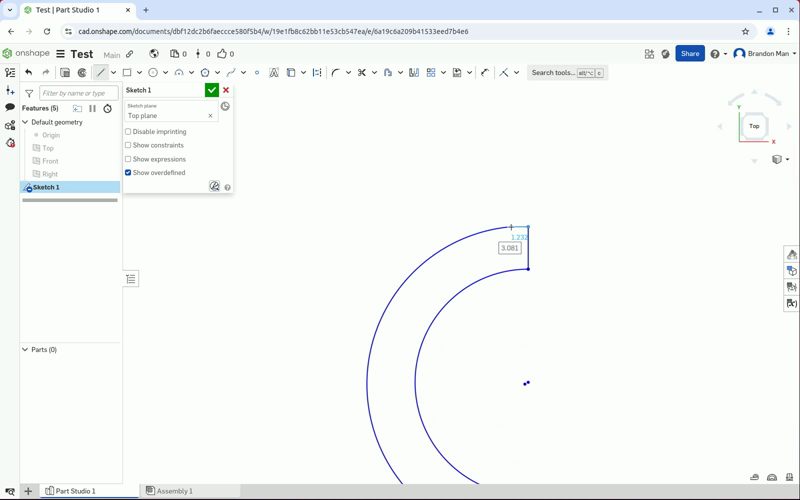
scroll(6)
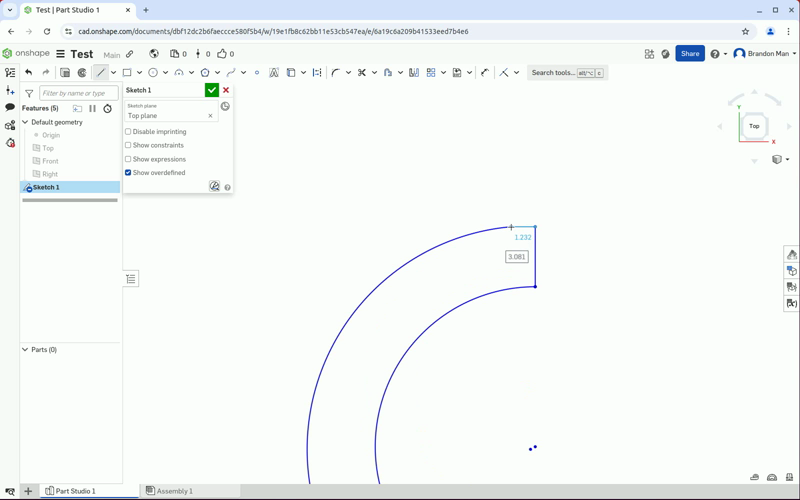
scroll(6)
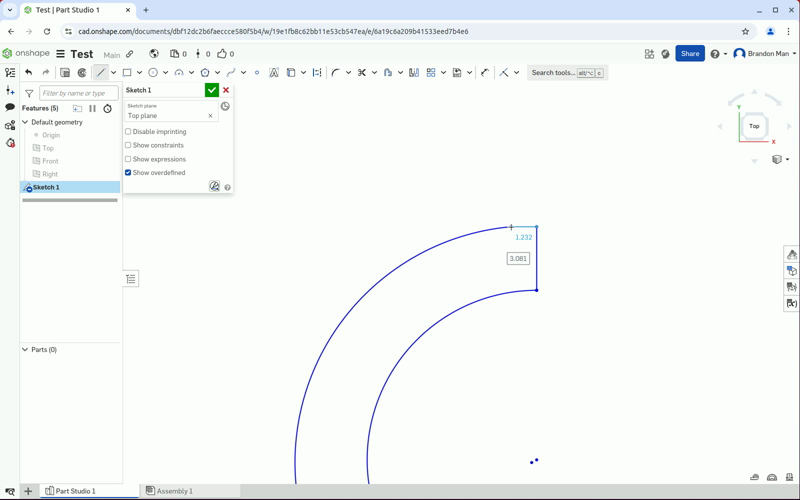
scroll(6)
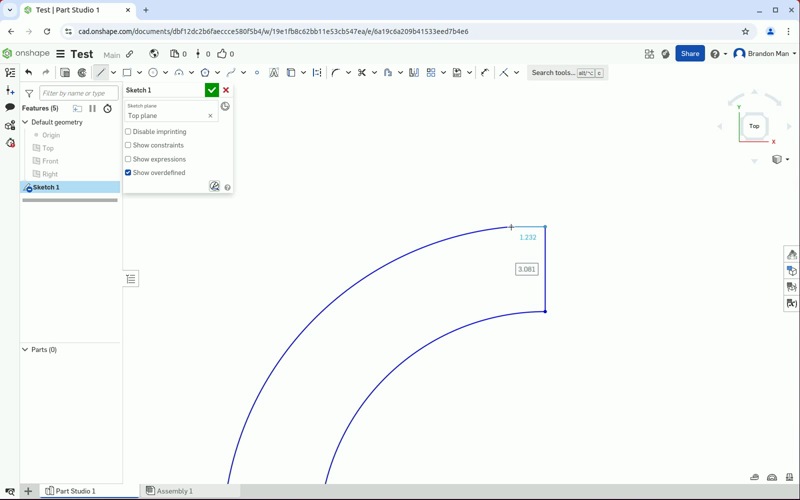
scroll(6)
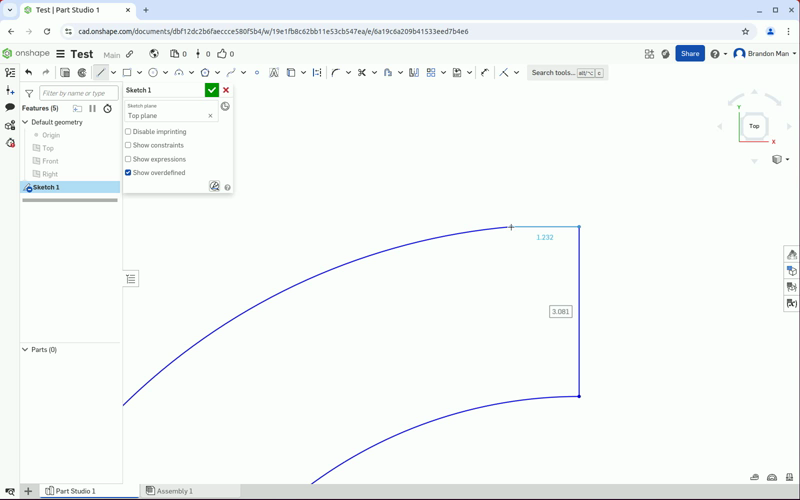
key_up(shift)
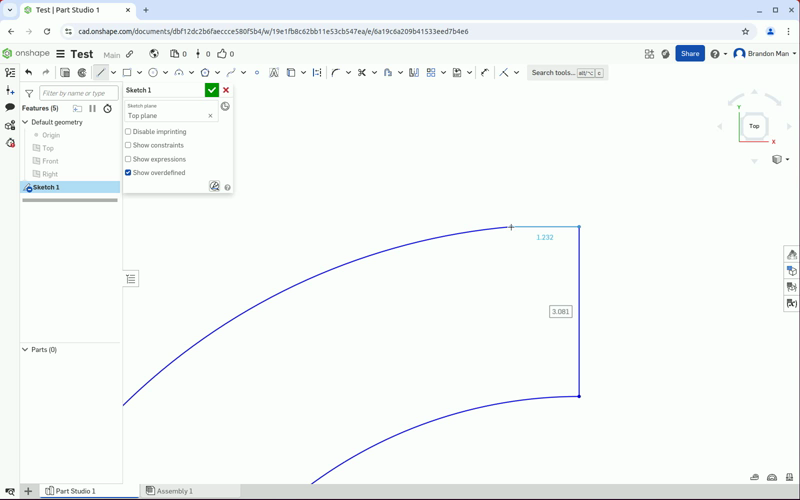
click(511, 226)
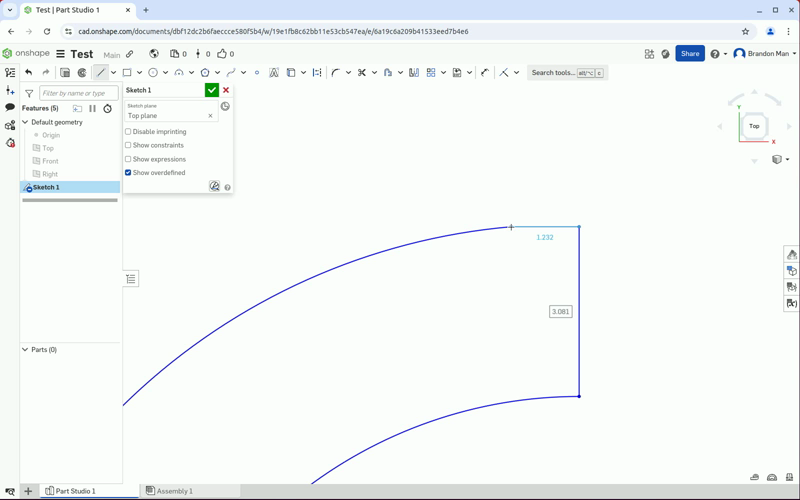
scroll(-6)
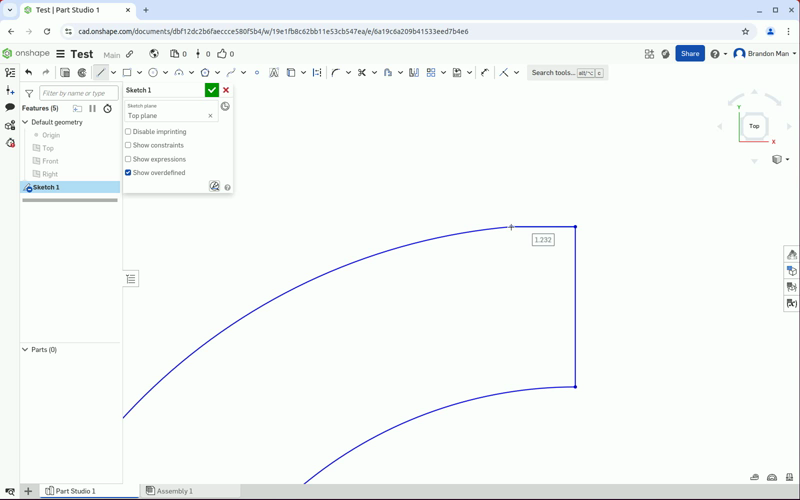
scroll(-6)
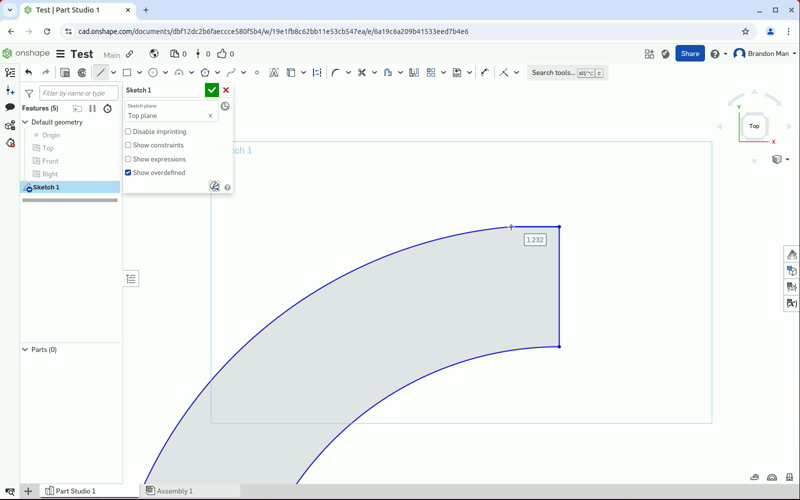
scroll(-6)
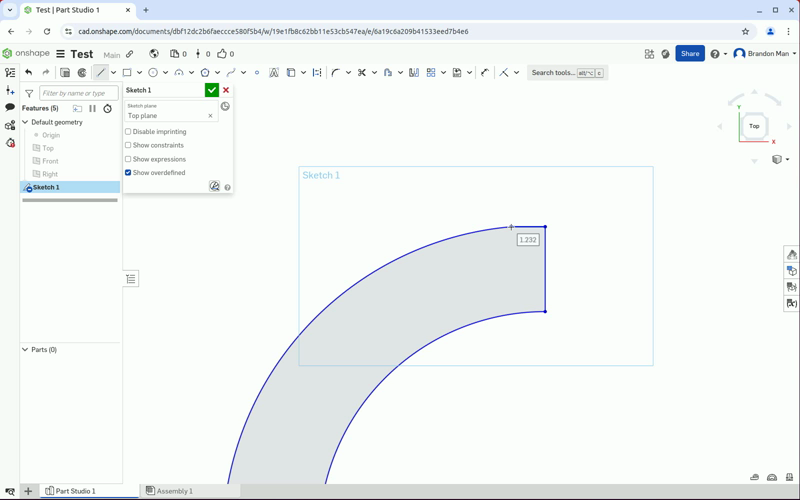
scroll(-6)
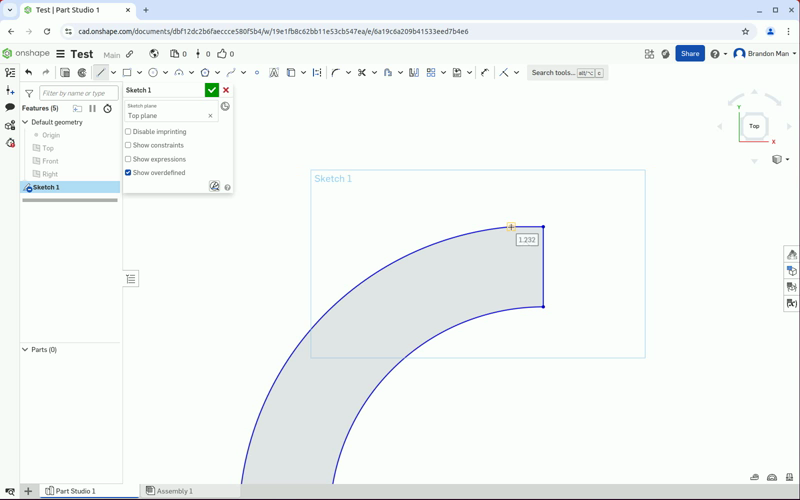
scroll(-6)
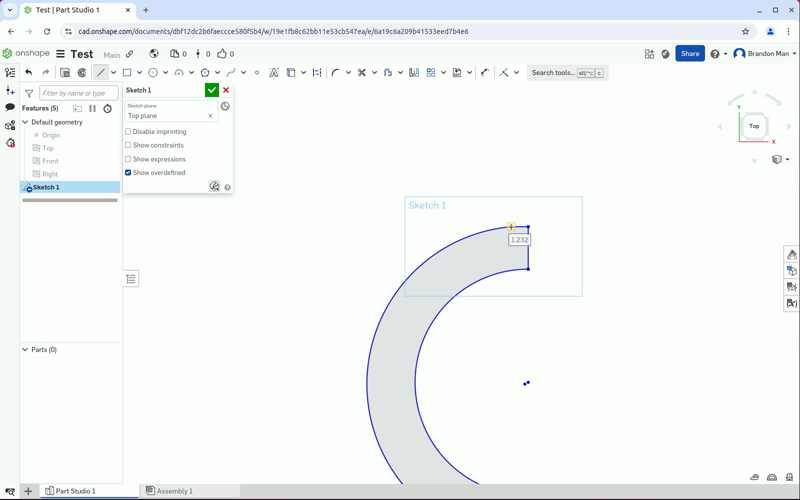
scroll(-6)
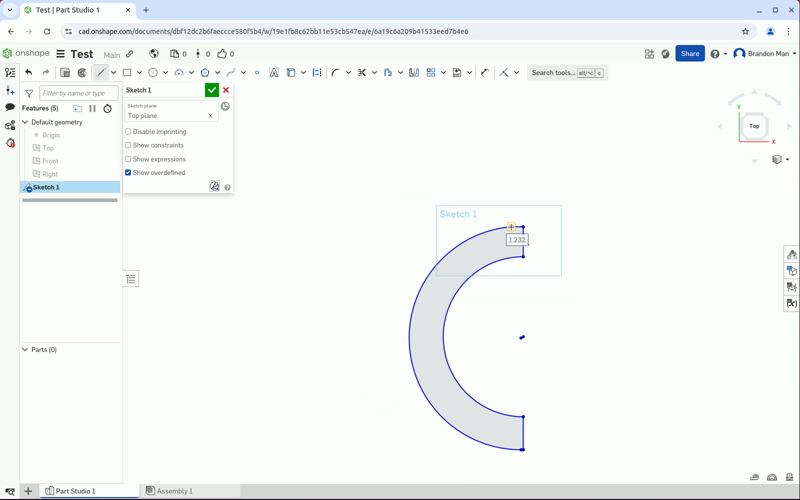
scroll(-6)
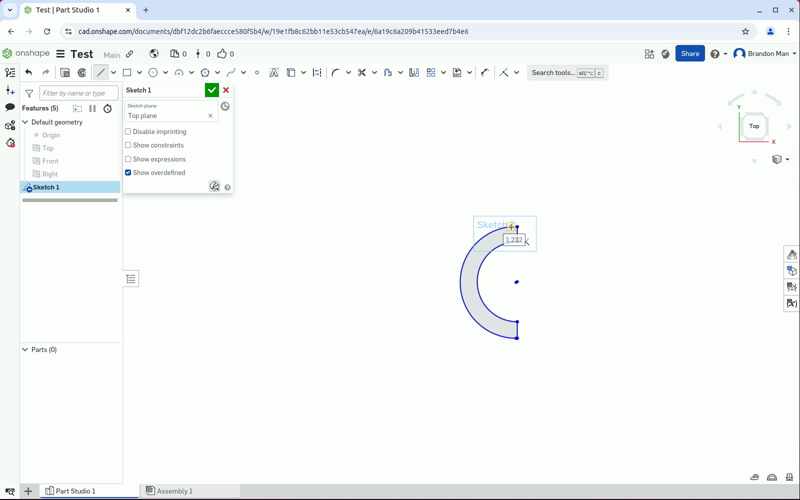
key(esc)
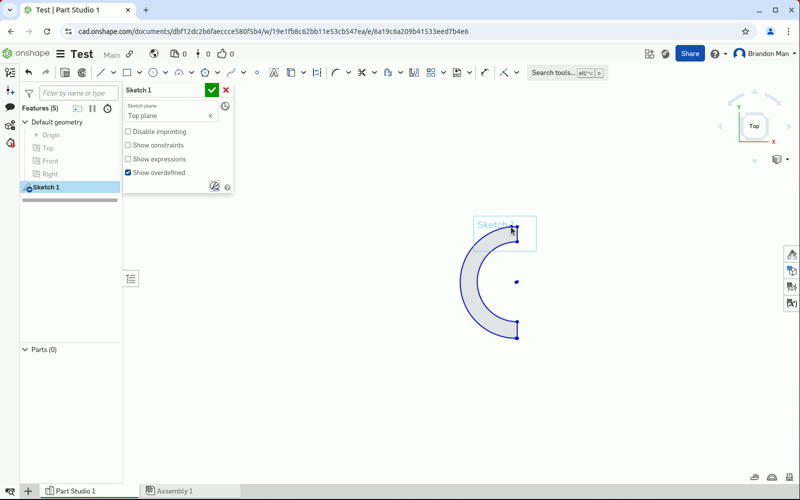
mouse_move(480, 283)
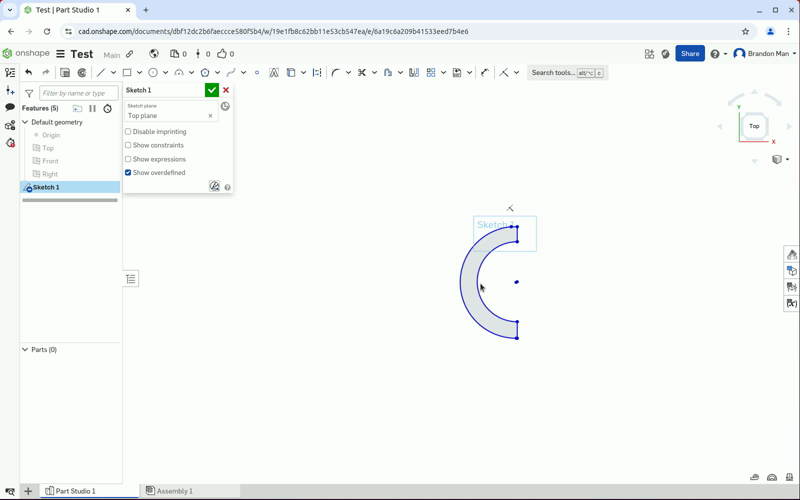
scroll(6)
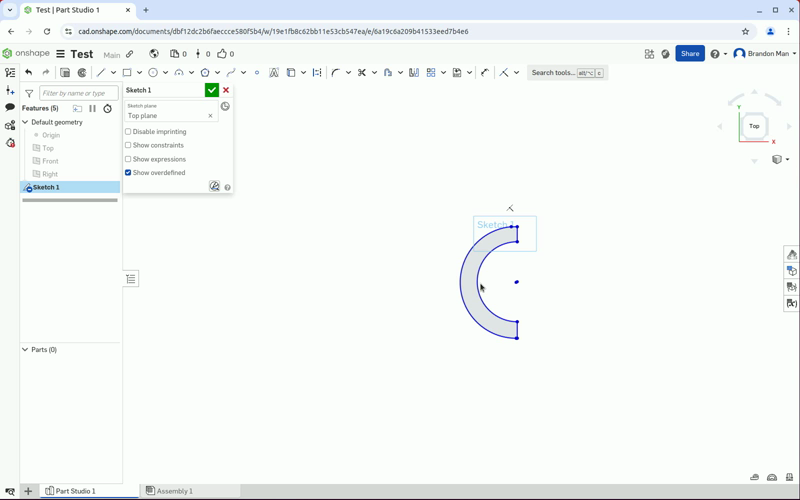
scroll(6)
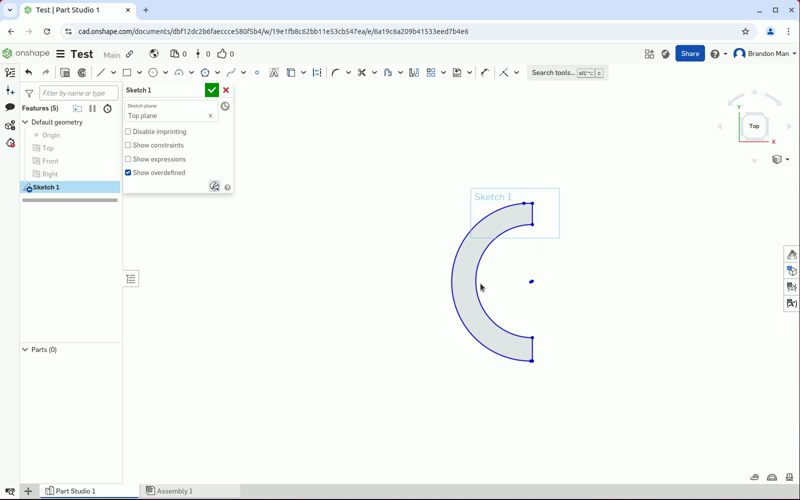
scroll(6)
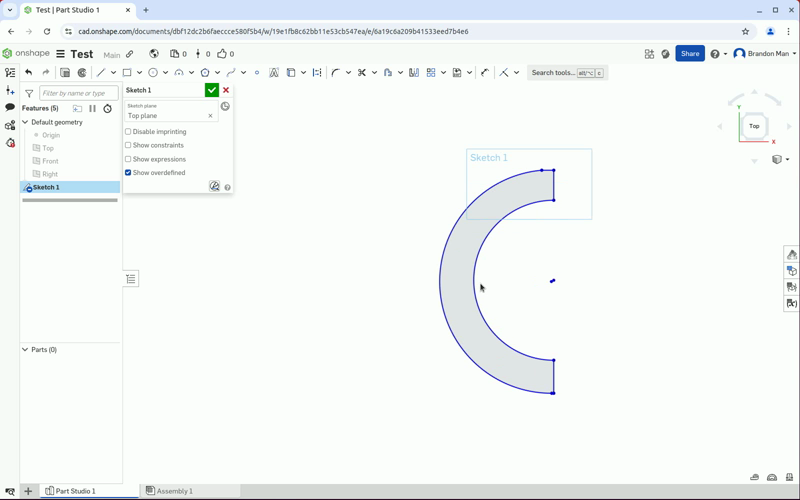
scroll(6)
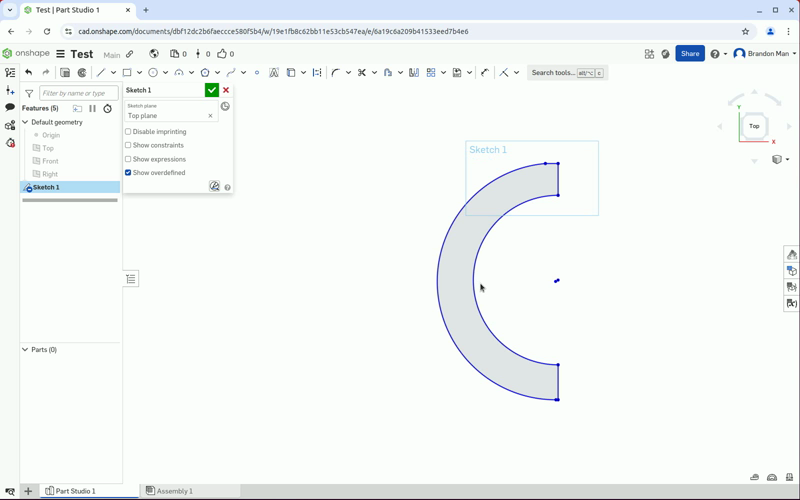
scroll(6)
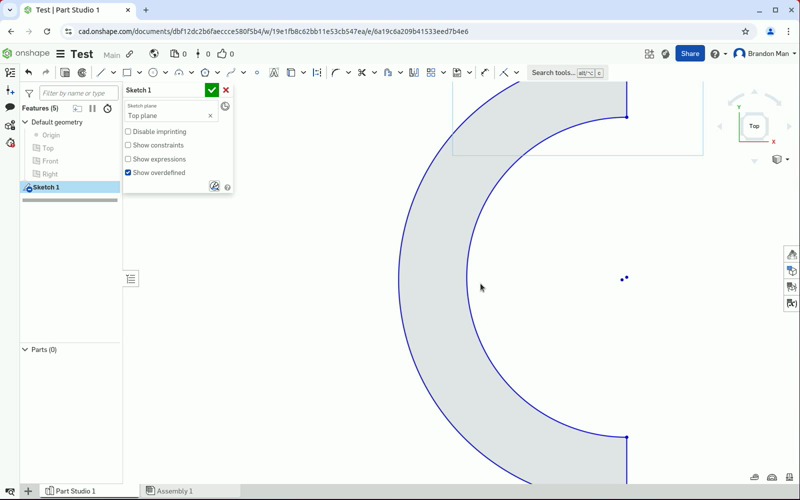
scroll(6)
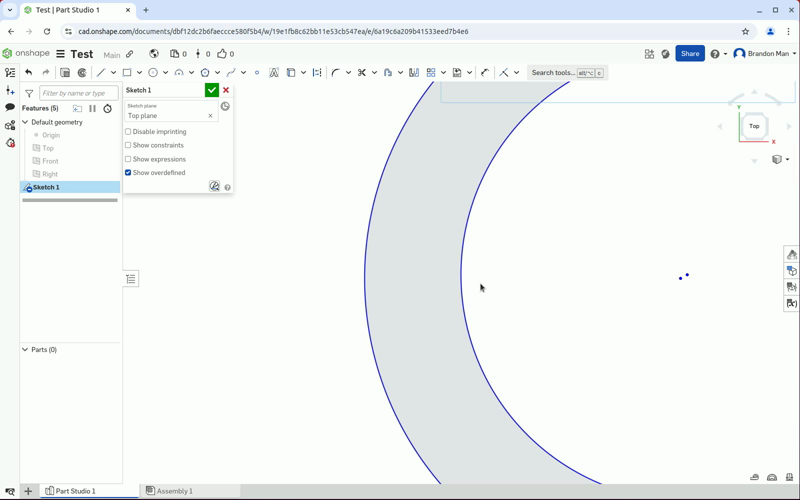
scroll(6)
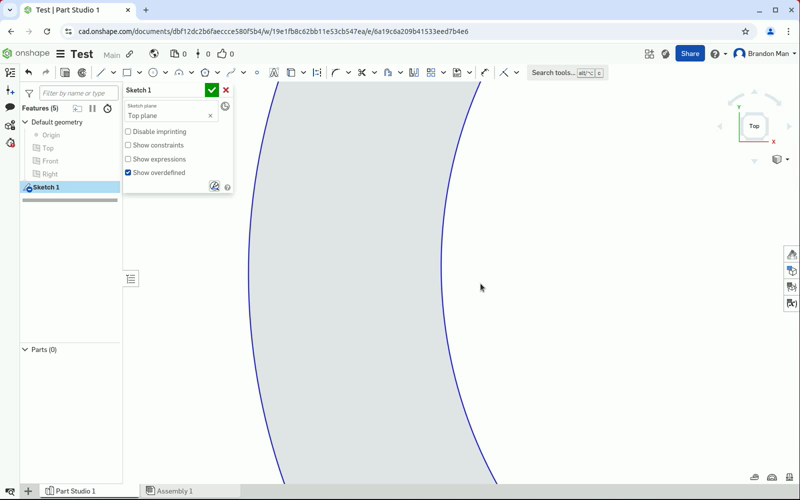
click(480, 283)
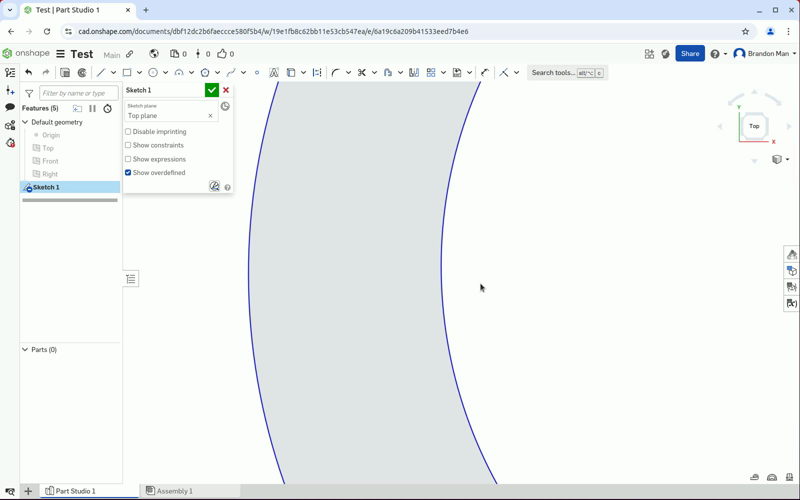
scroll(-6)
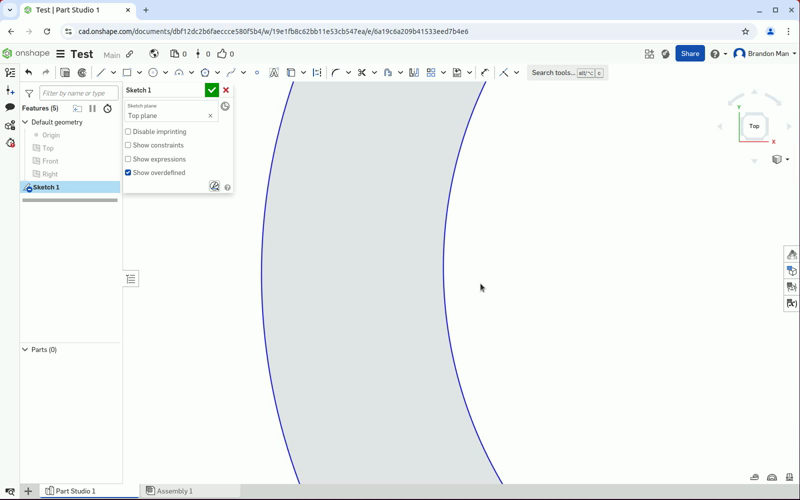
scroll(-6)
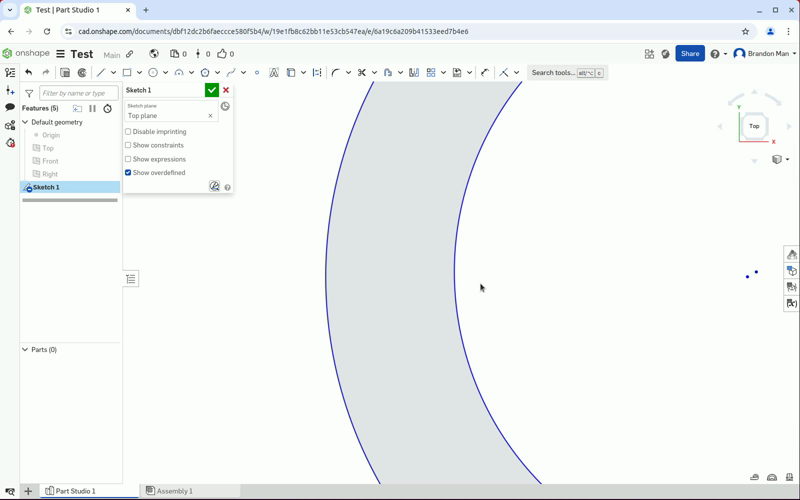
scroll(-6)
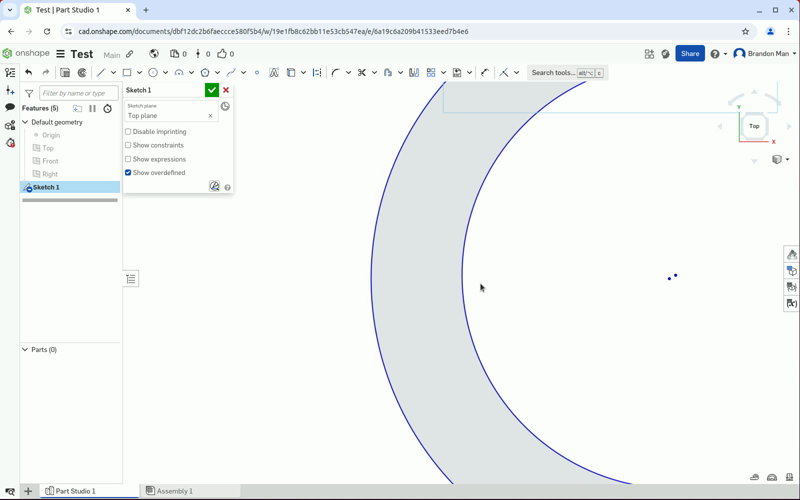
scroll(-6)
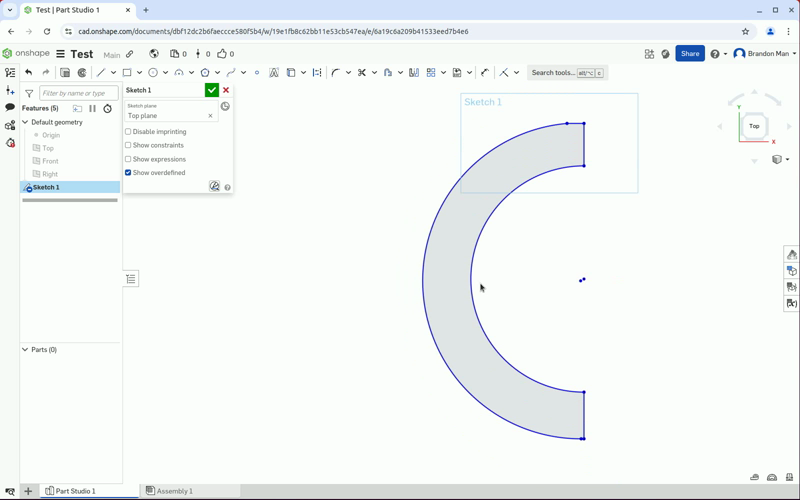
scroll(-6)
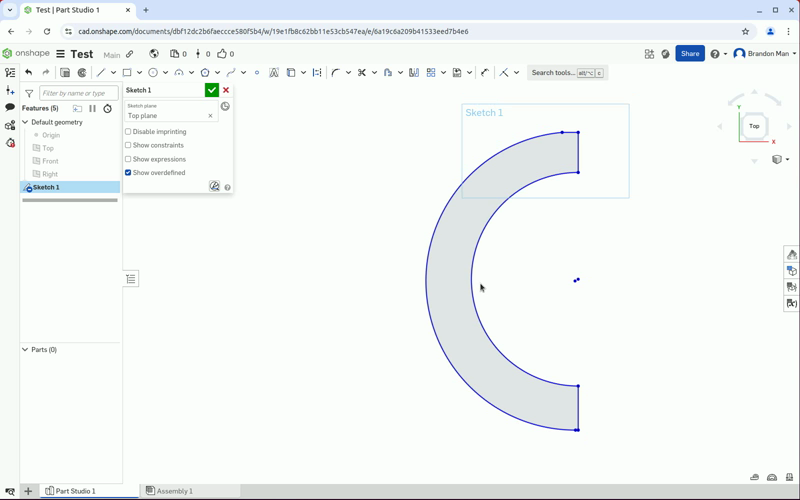
scroll(-6)
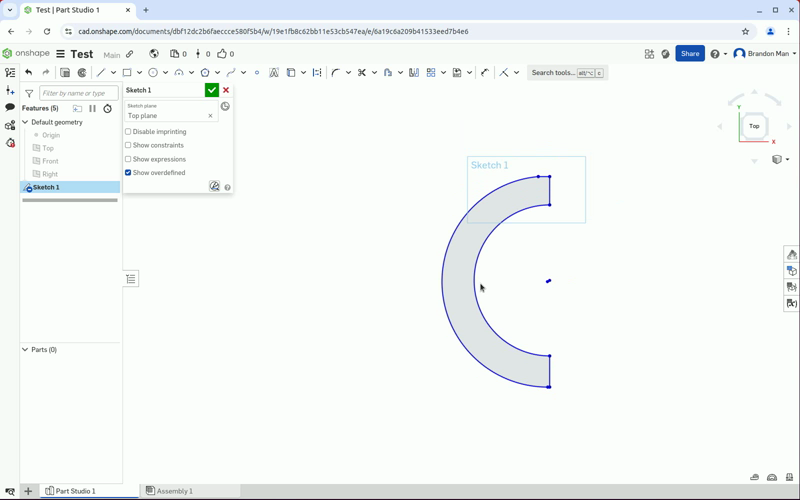
scroll(-6)
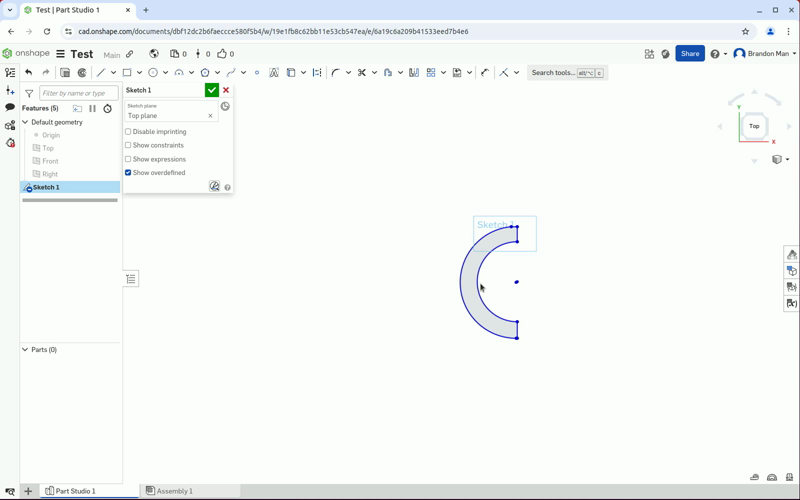
mouse_move(73, 352)
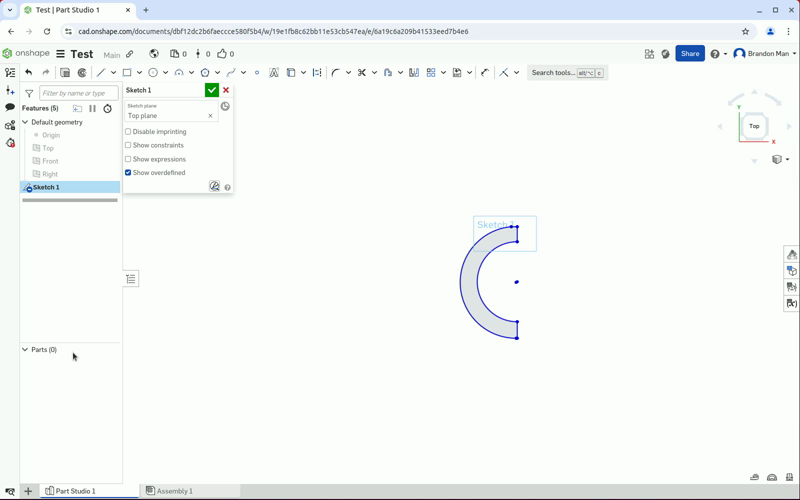
key(shift+y)
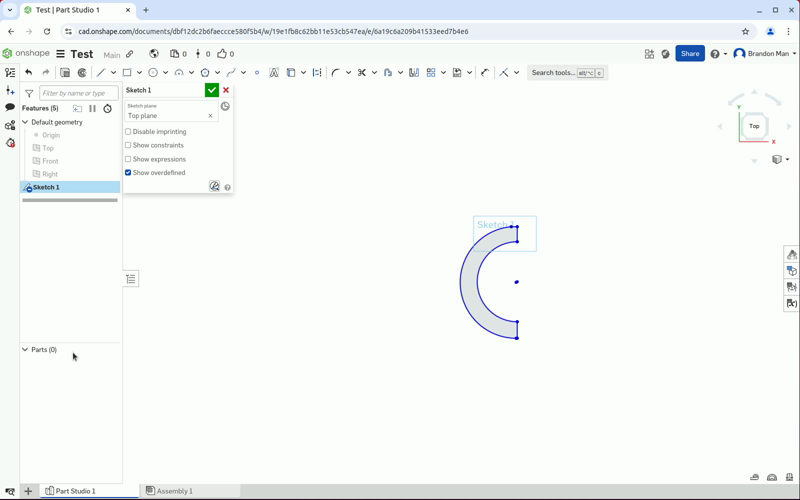
key(shift+e)
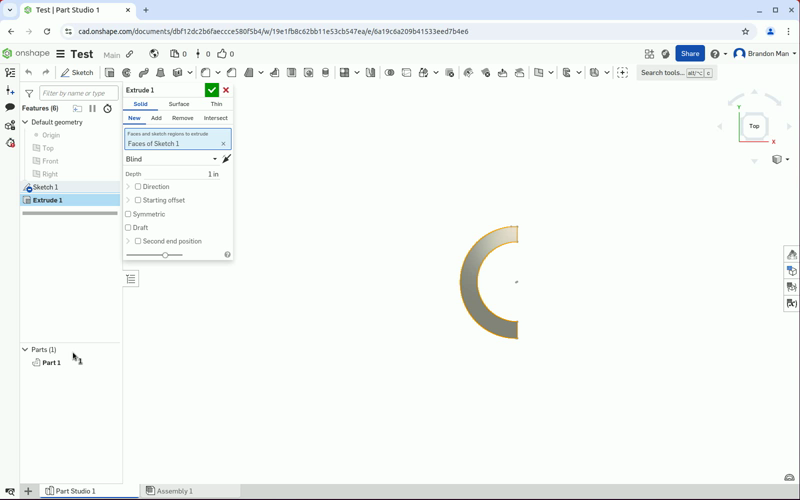
mouse_move(143, 106)
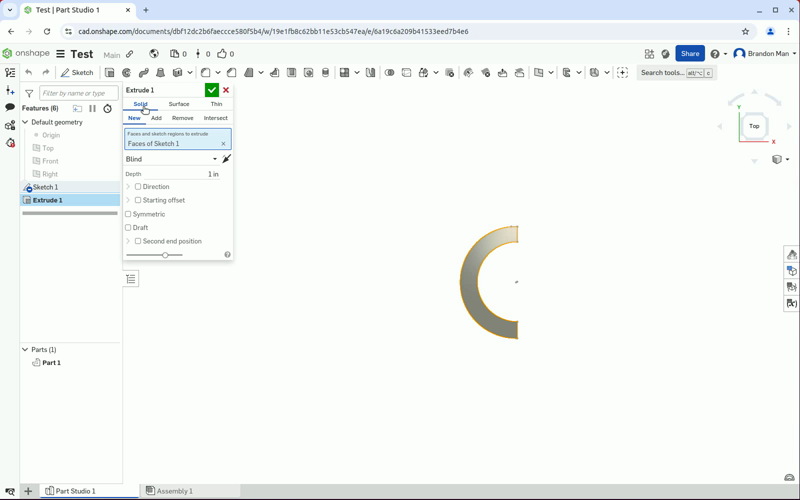
click(143, 106)
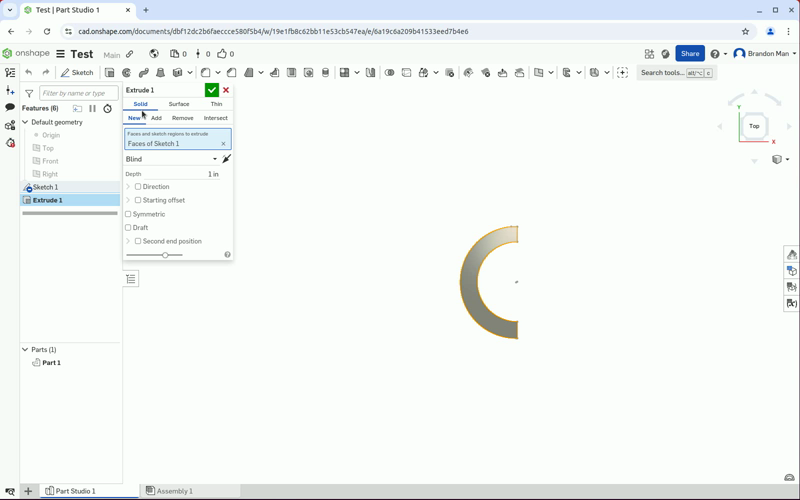
mouse_move(137, 120)
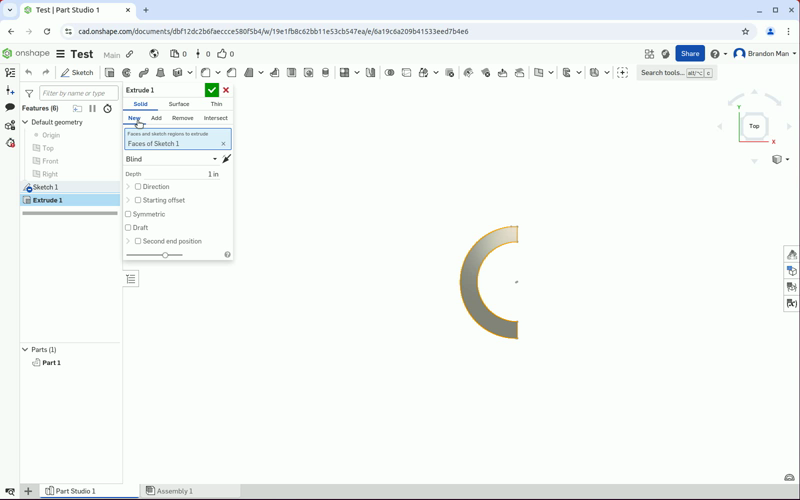
click(137, 120)
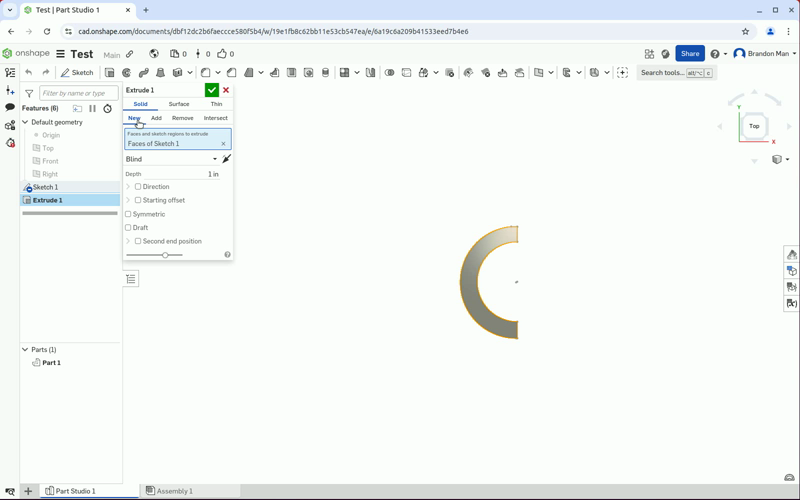
key(tab, 4)
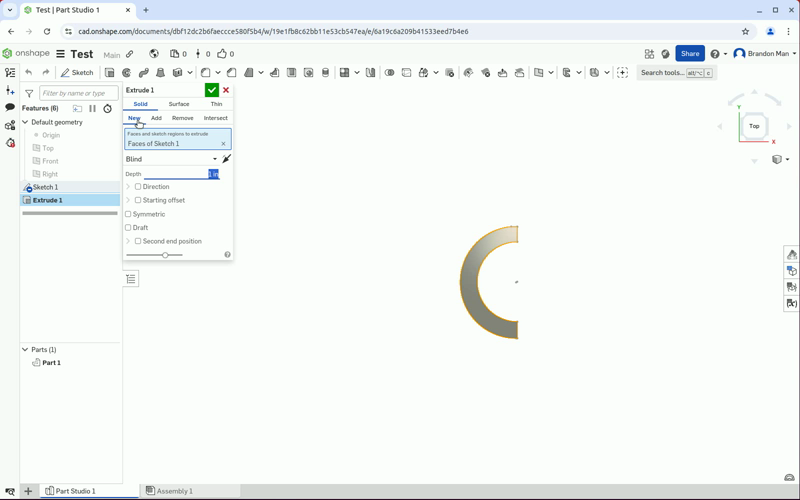
text(11.554)
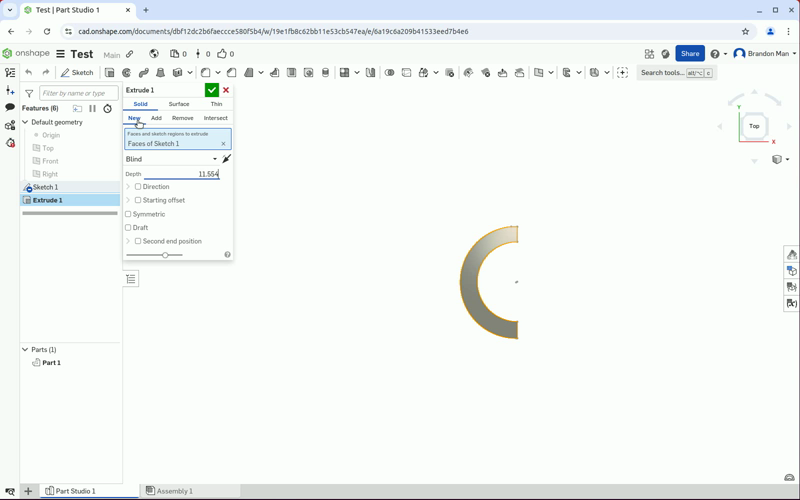
key(enter)
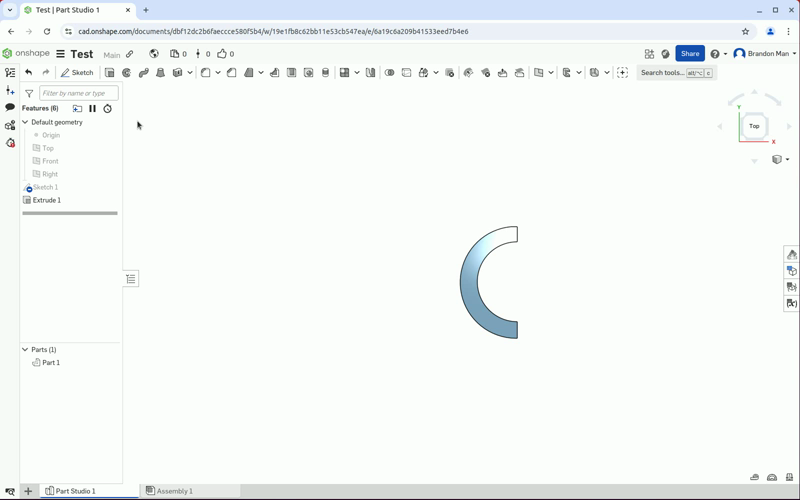
key(shift+h)
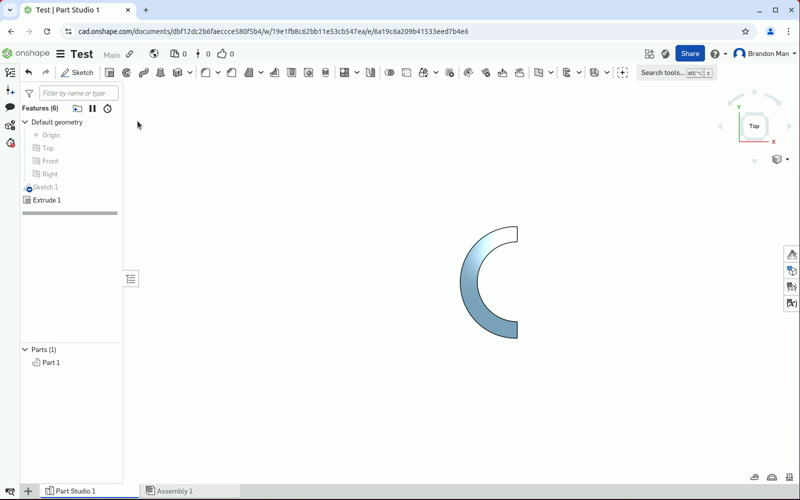
key(shift+h)
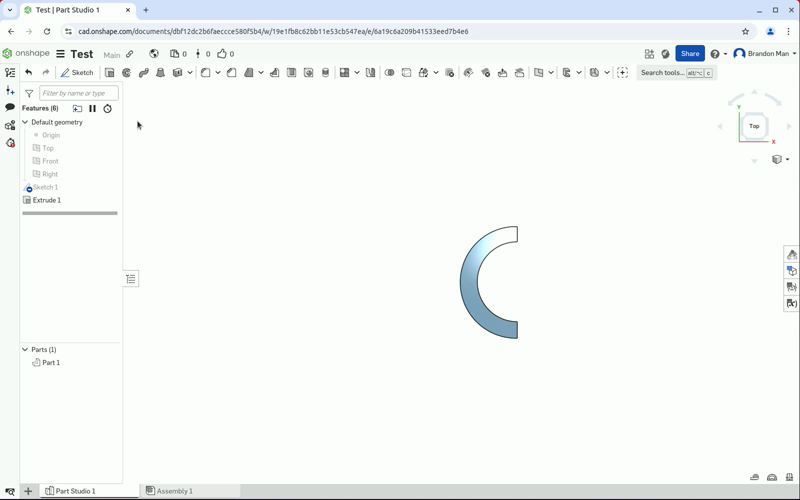
mouse_move(73, 189)
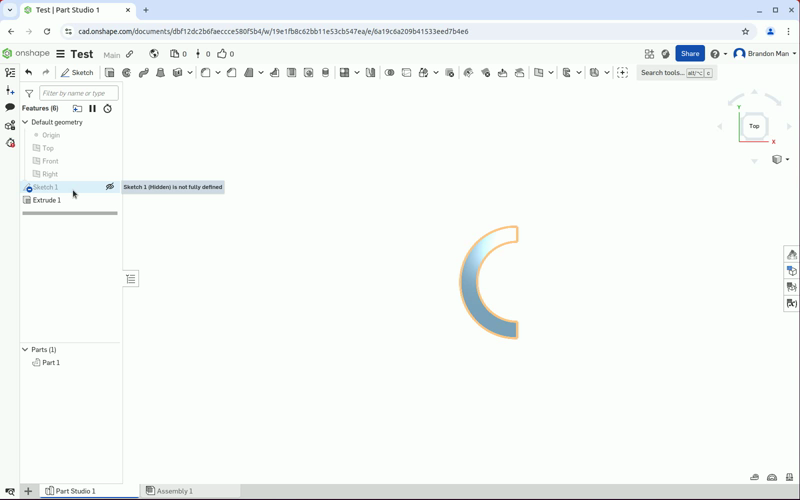
click(73, 189)
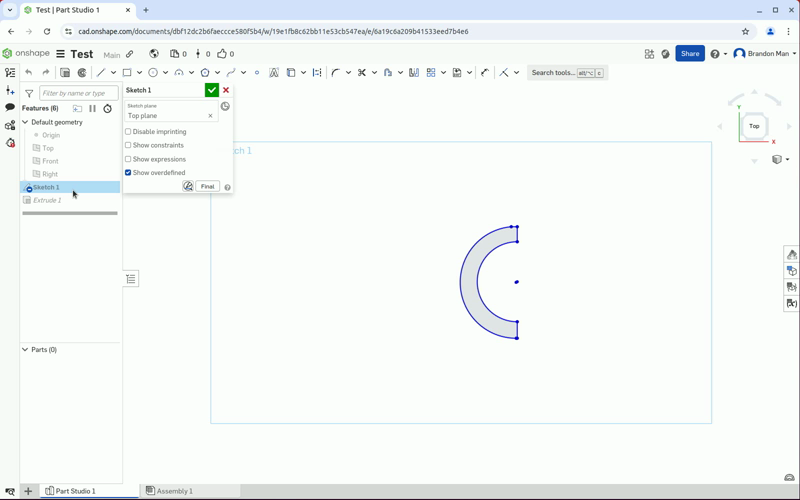
mouse_move(229, 92)
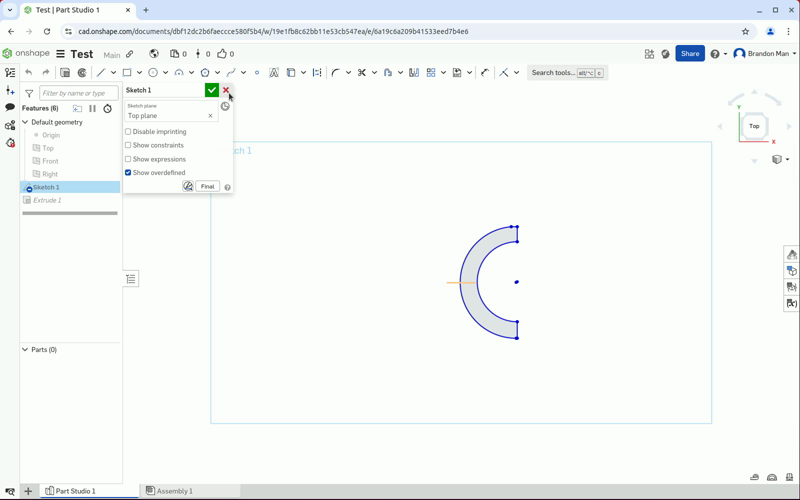
click(229, 92)
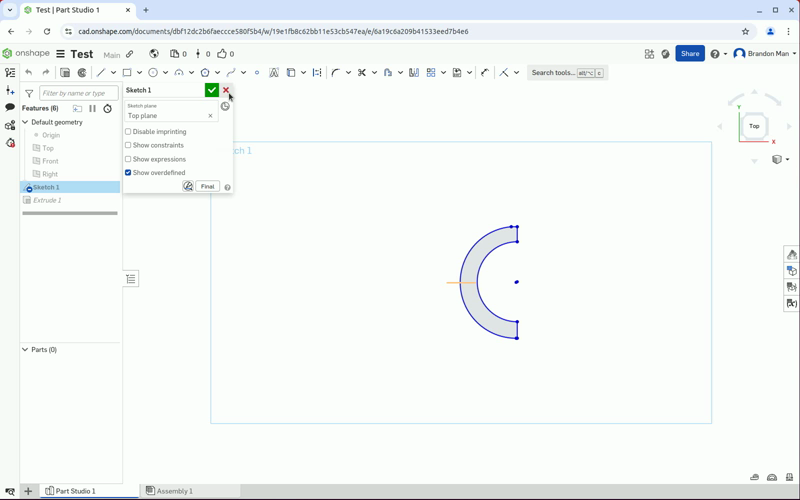
key(shift+s)
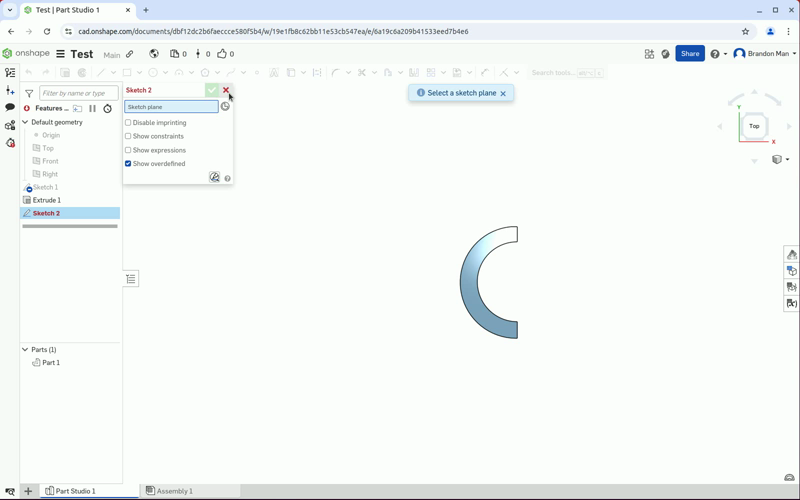
mouse_move(73, 150)
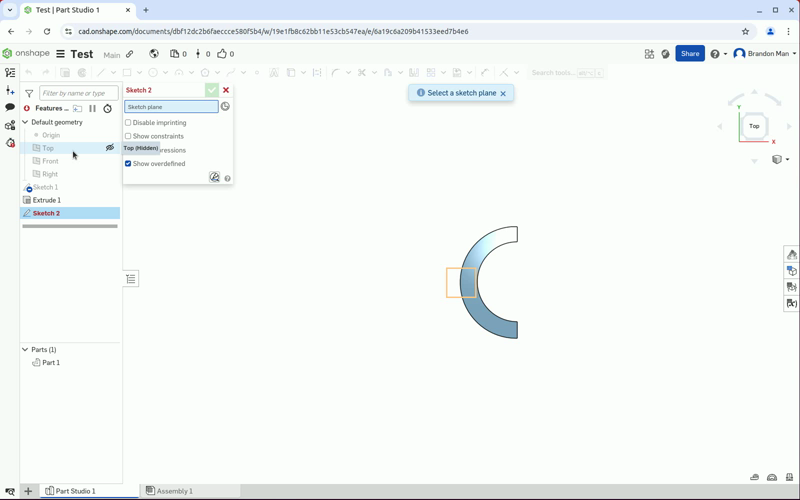
click(73, 150)
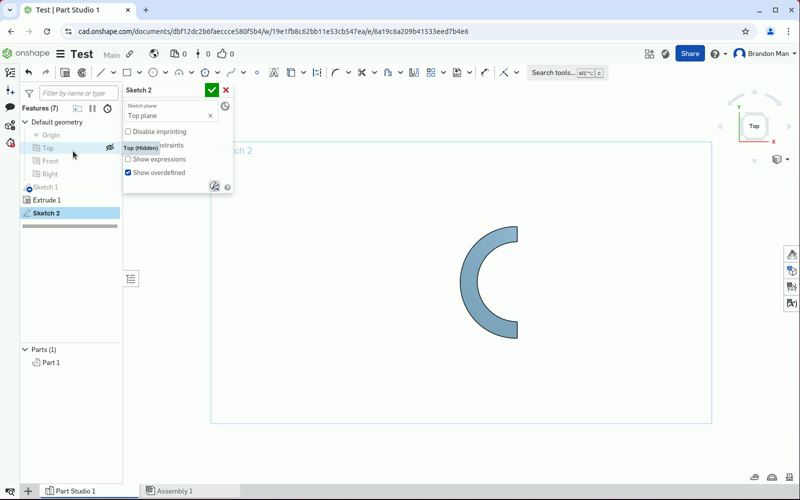
mouse_move(73, 352)
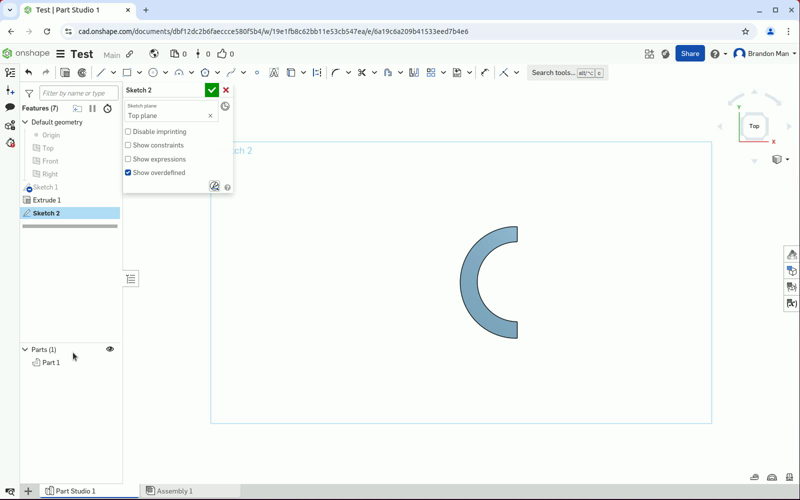
key(y)
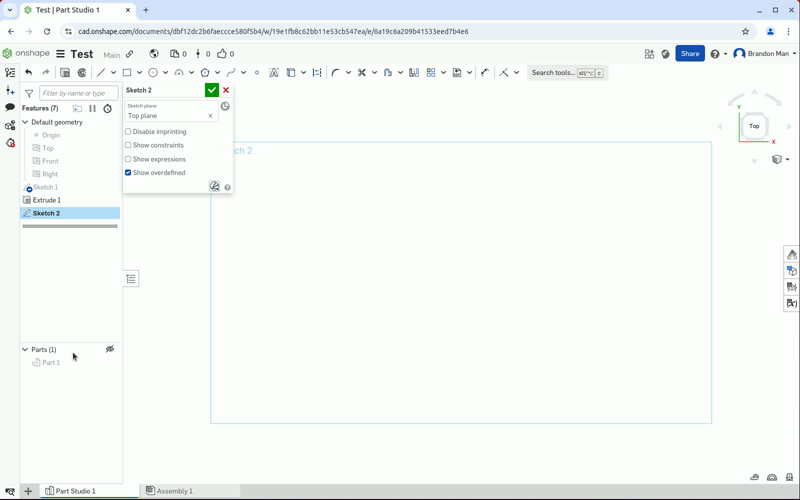
key(a)
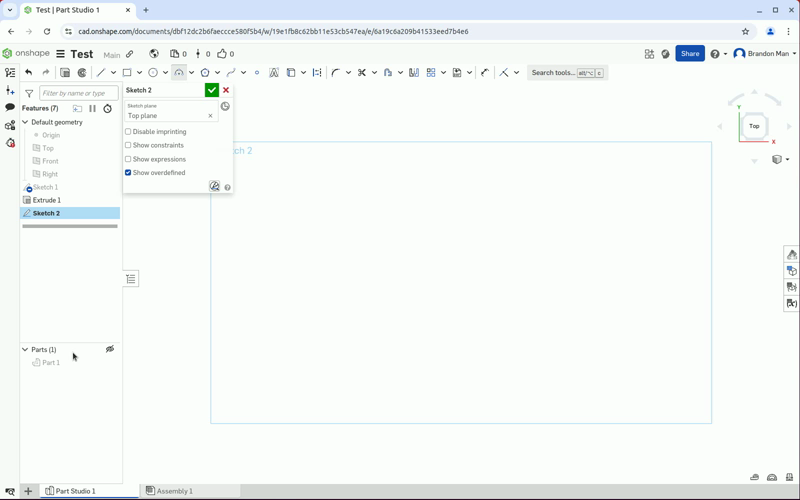
key_down(shift)
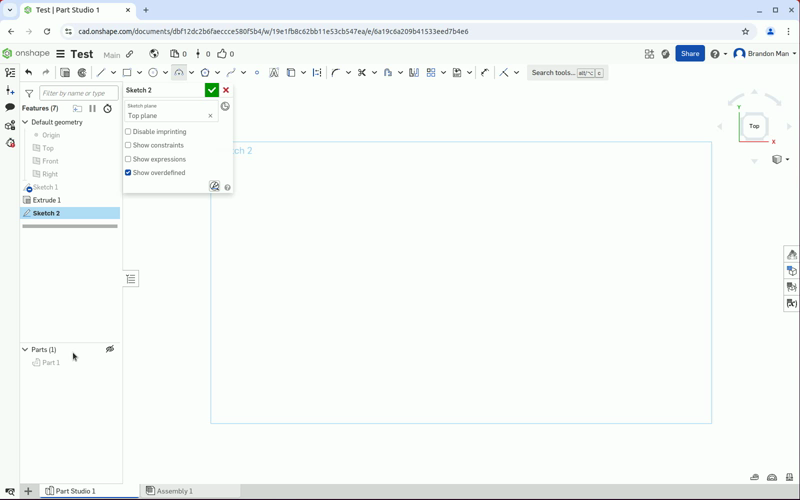
mouse_move(511, 226)
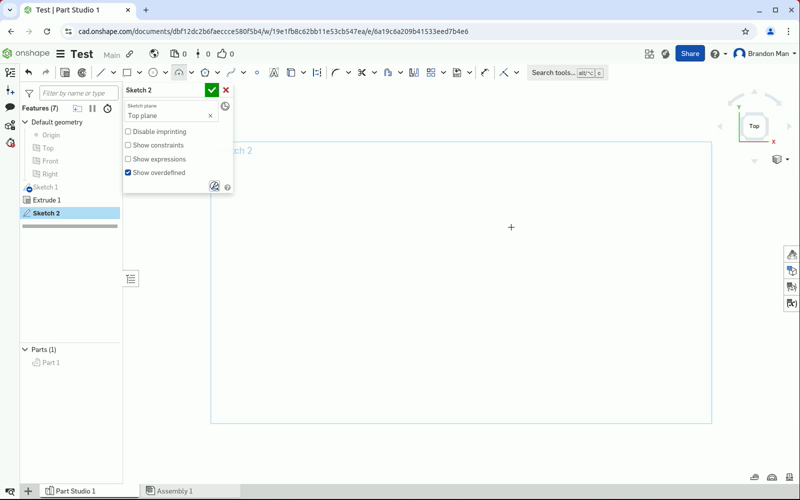
click(511, 226)
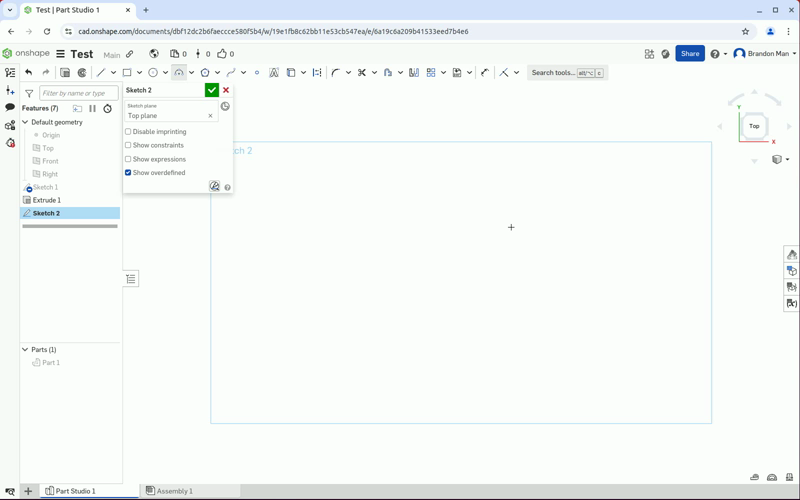
key_up(shift)
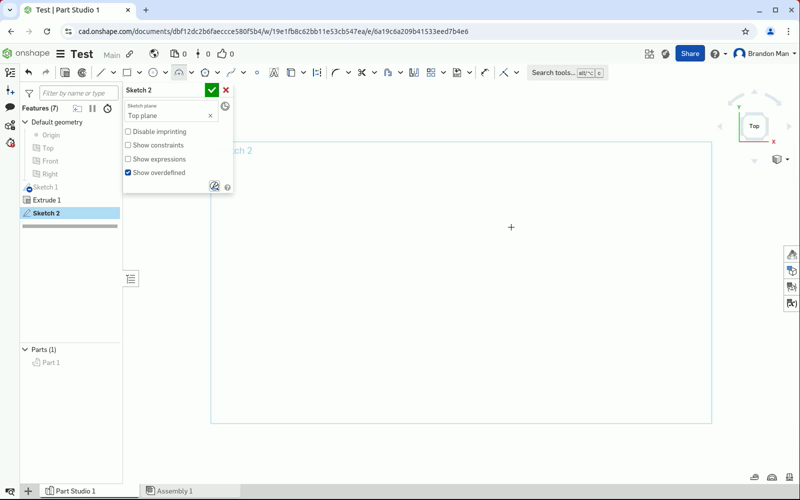
key_down(shift)
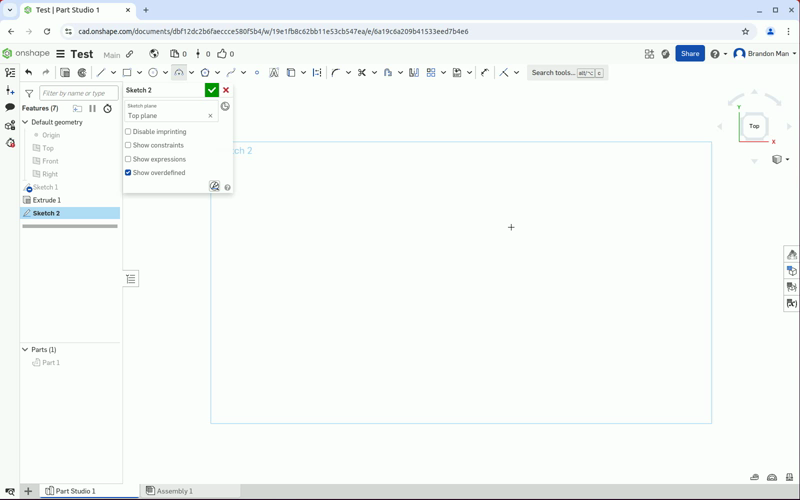
mouse_move(516, 338)
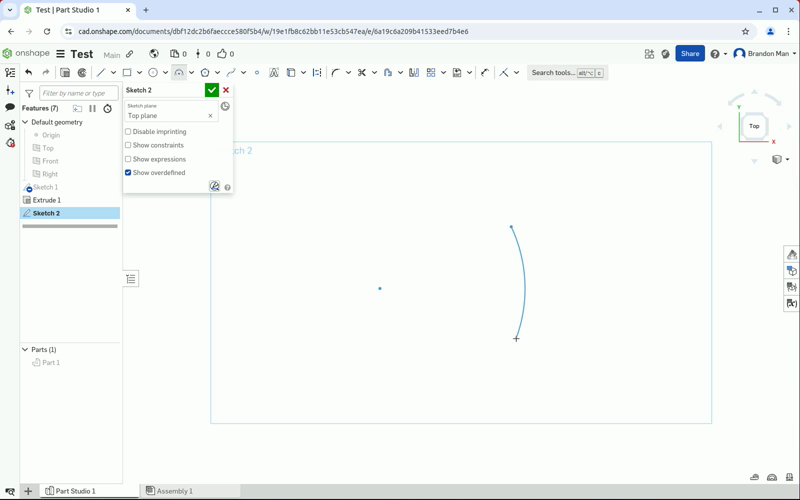
click(516, 338)
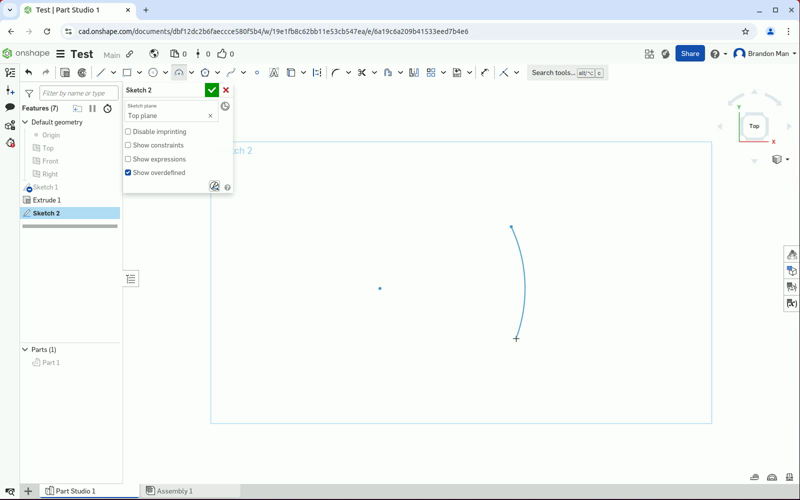
mouse_move(572, 279)
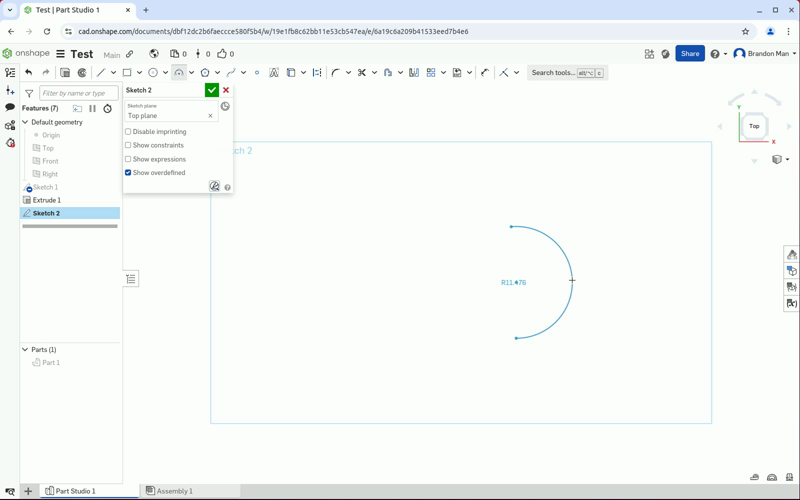
click(572, 279)
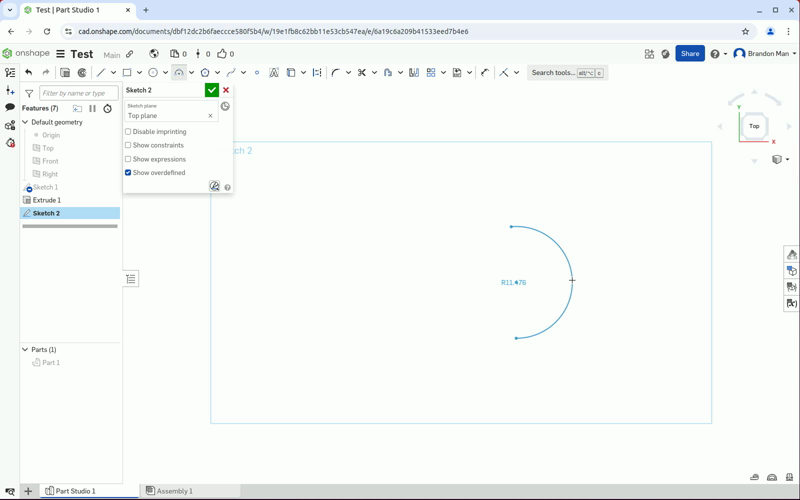
key_up(shift)
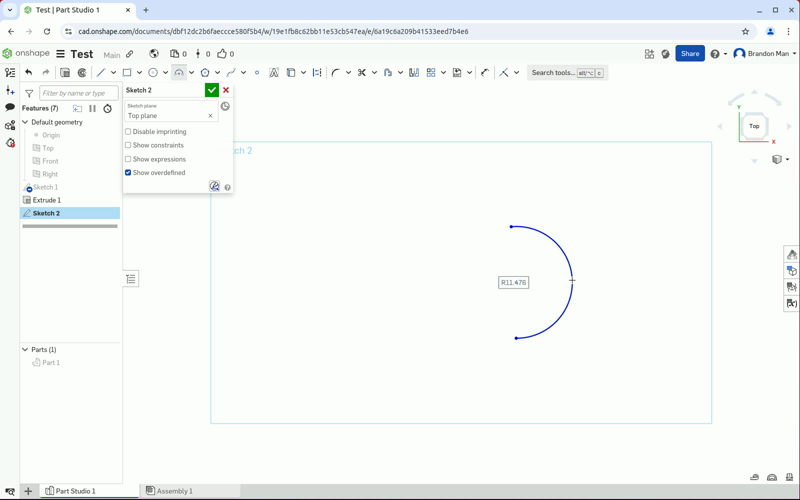
key(esc)
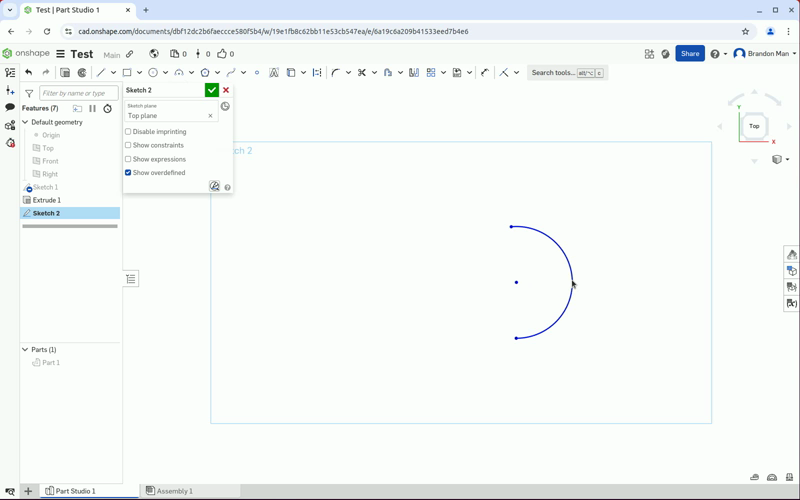
key(l)
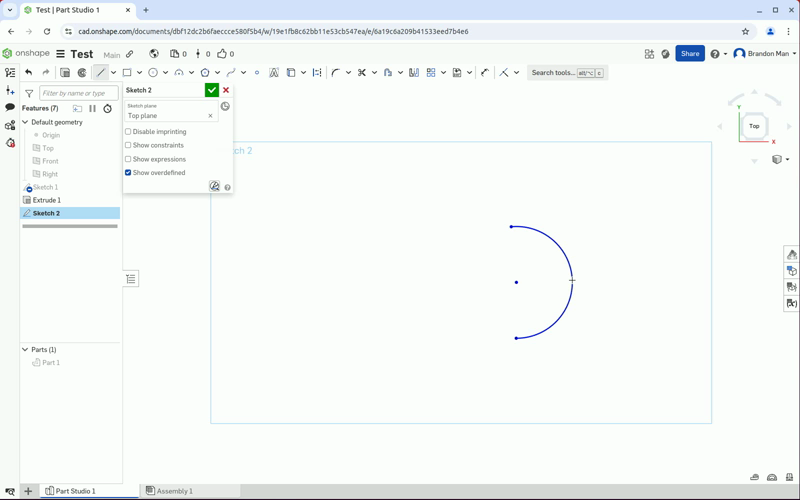
mouse_move(516, 338)
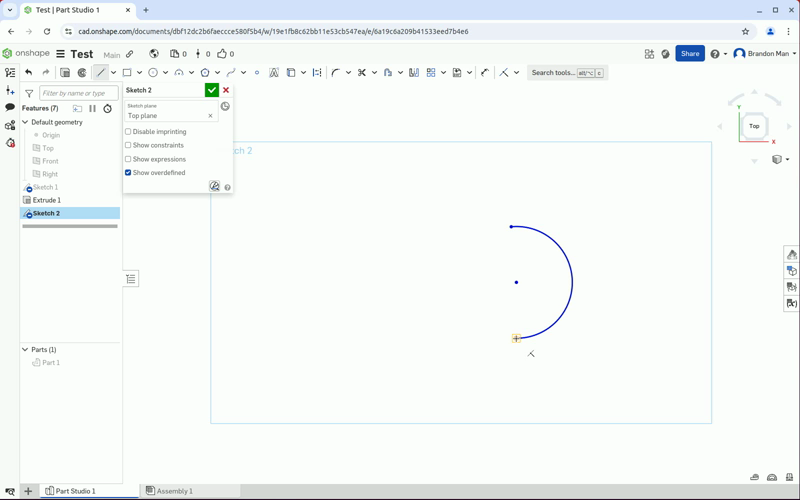
click(516, 338)
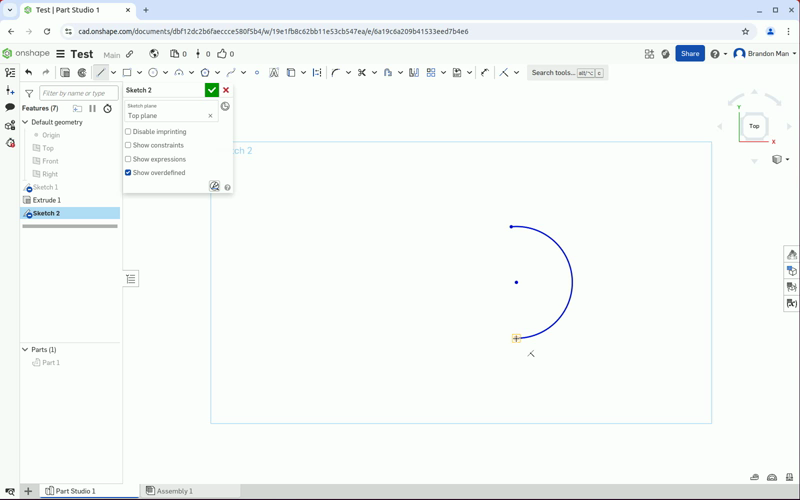
key_down(shift)
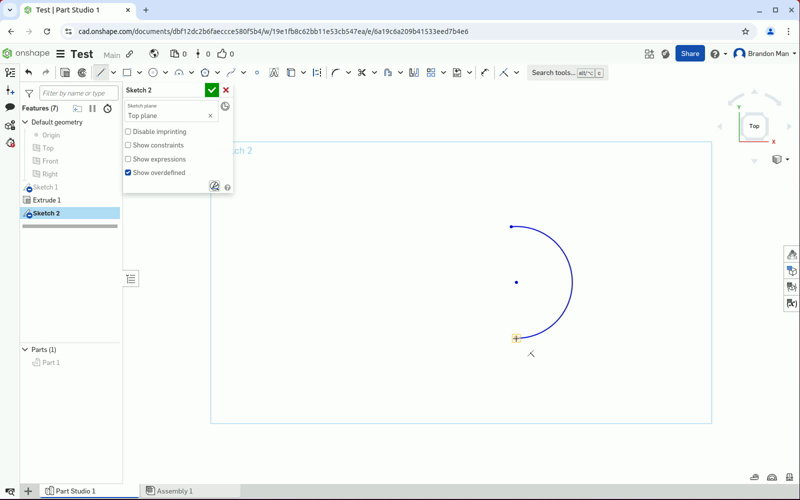
mouse_move(546, 338)
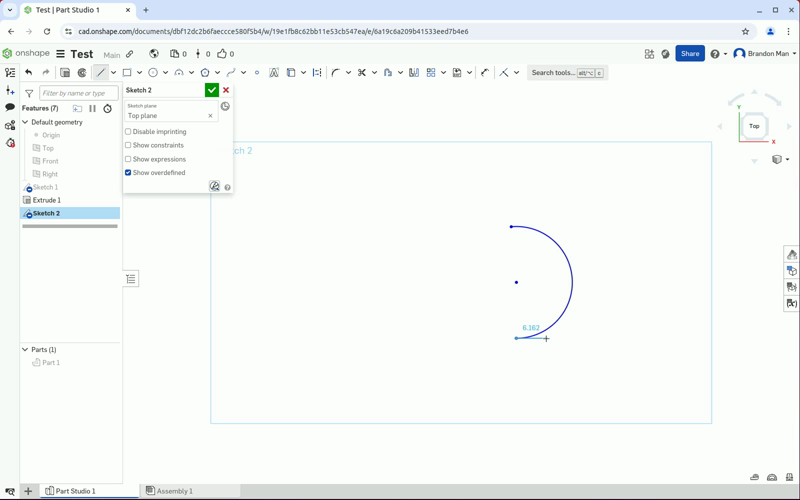
mouse_move(517, 338)
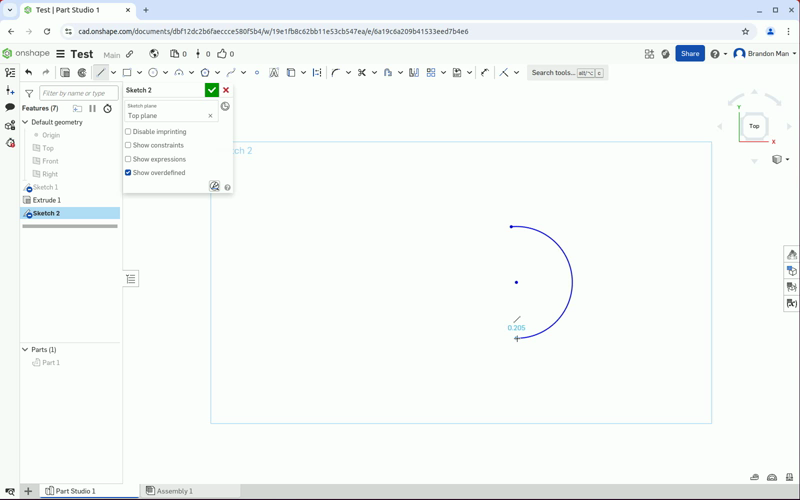
scroll(6)
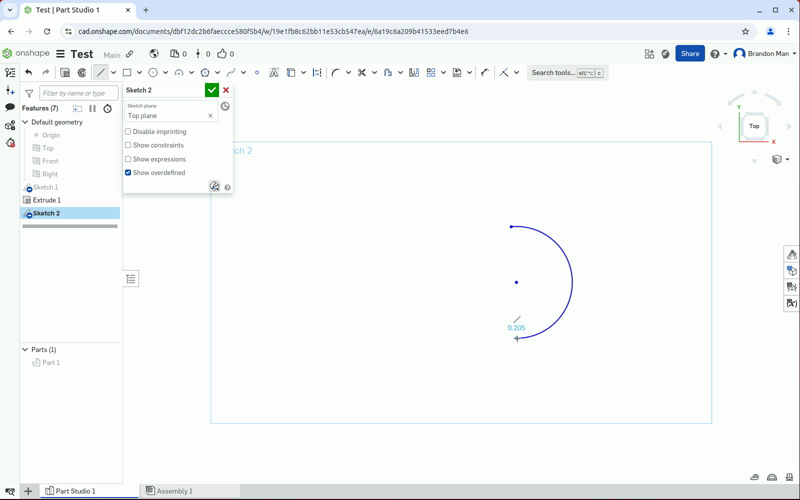
scroll(6)
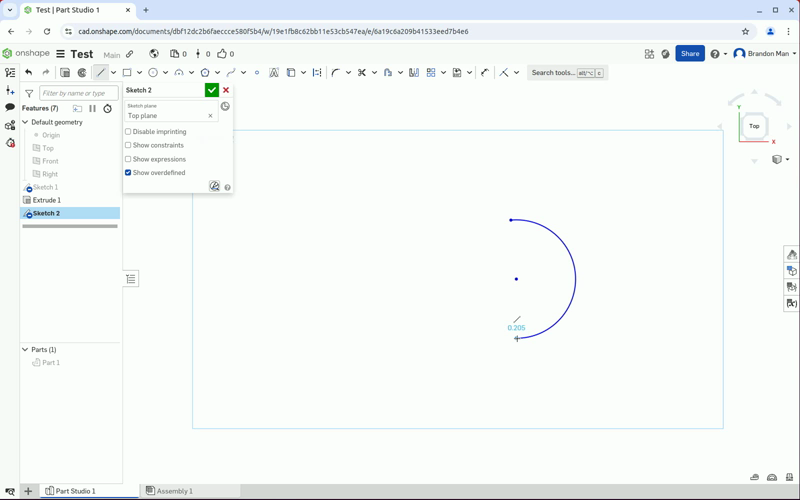
scroll(6)
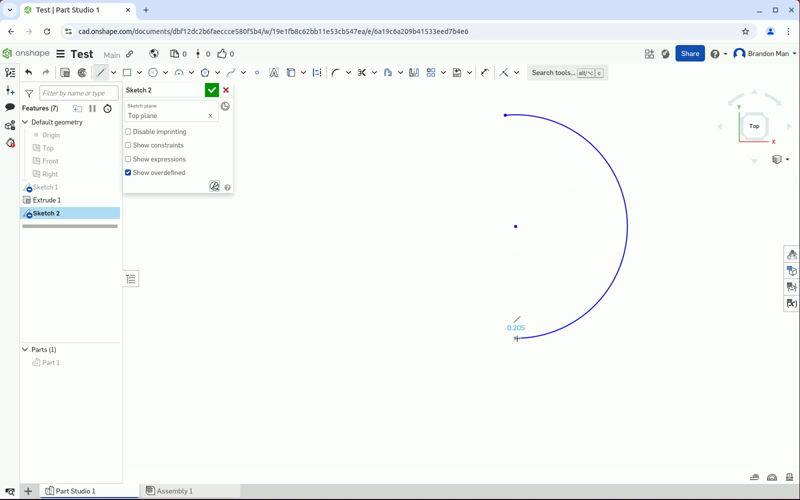
scroll(6)
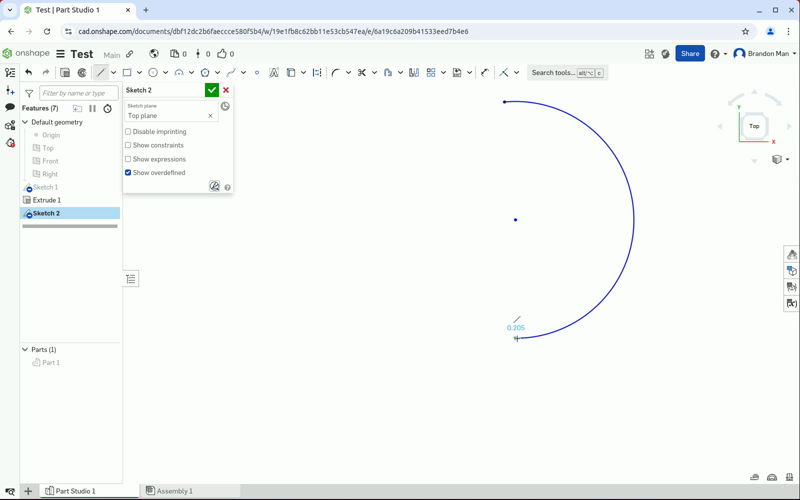
scroll(6)
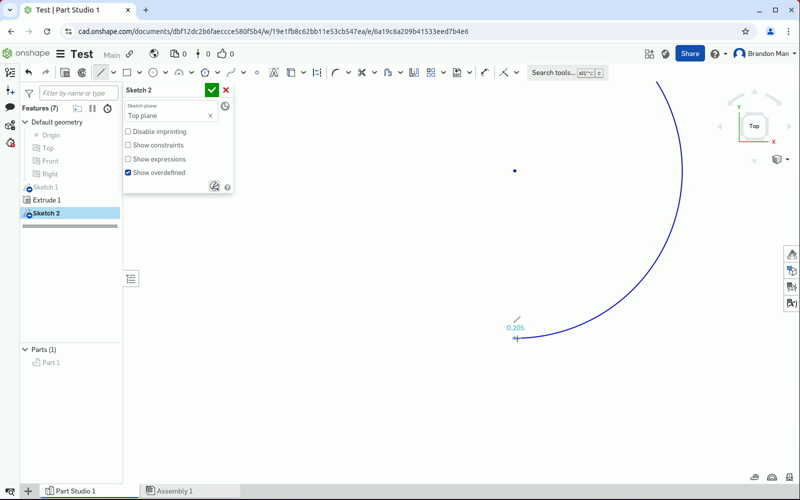
scroll(6)
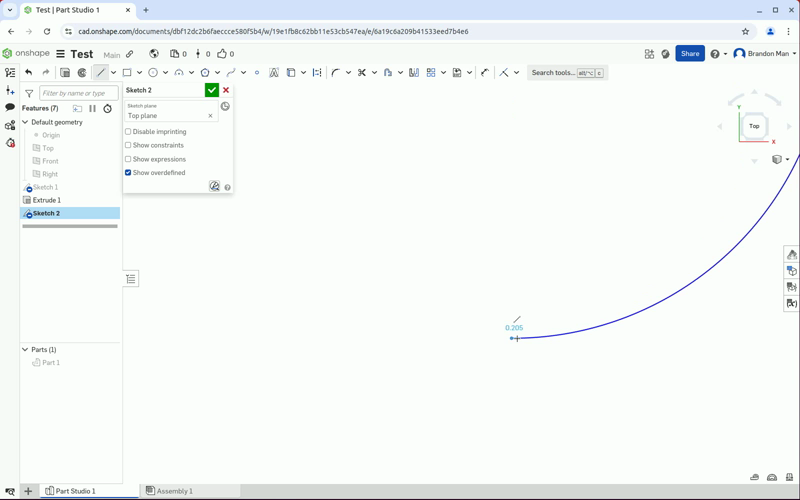
scroll(6)
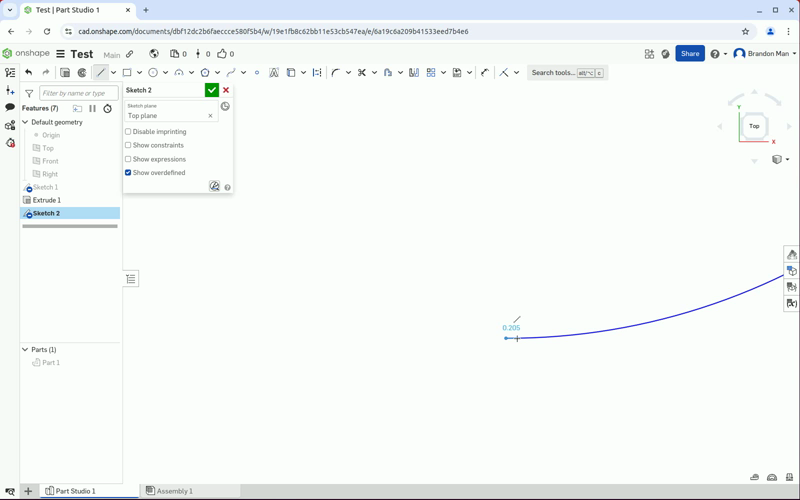
click(517, 338)
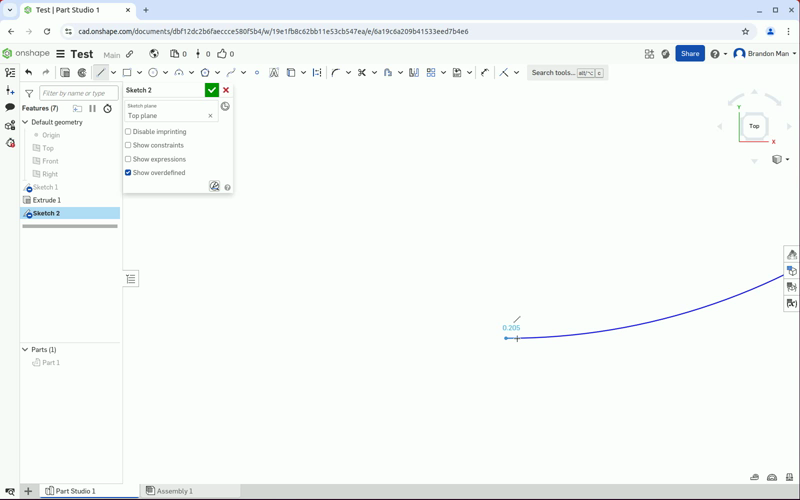
scroll(-6)
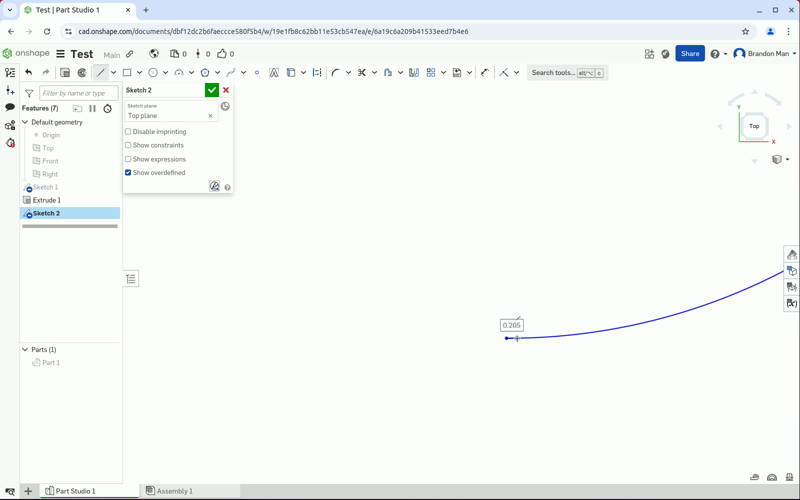
scroll(-6)
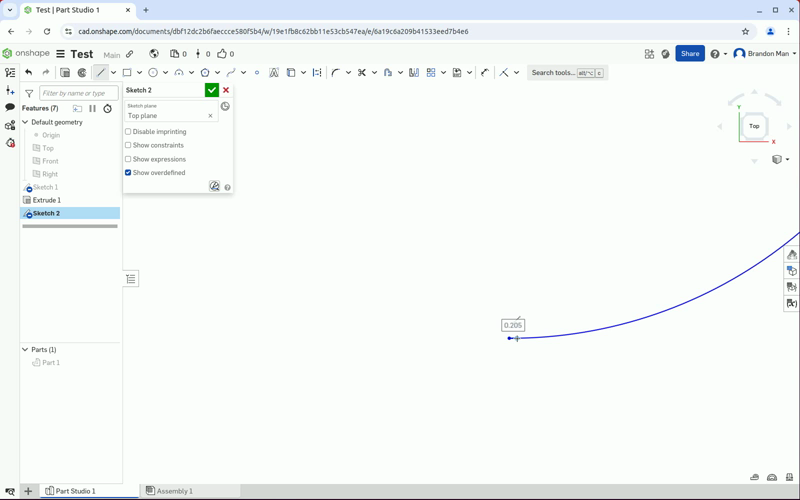
scroll(-6)
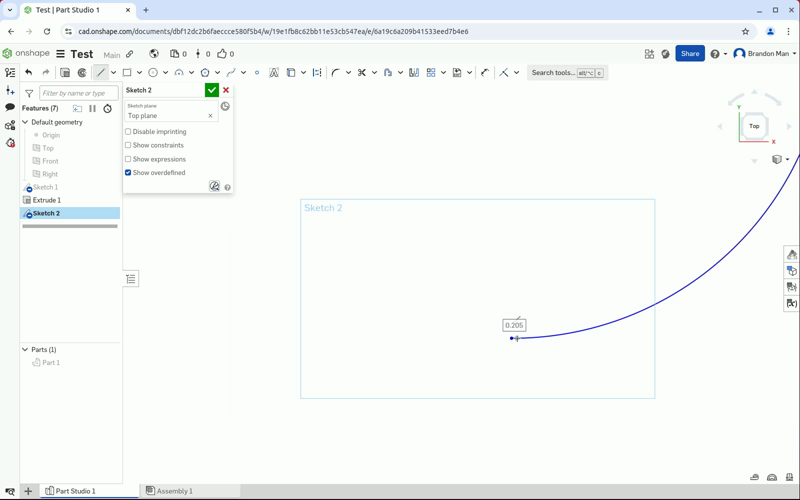
scroll(-6)
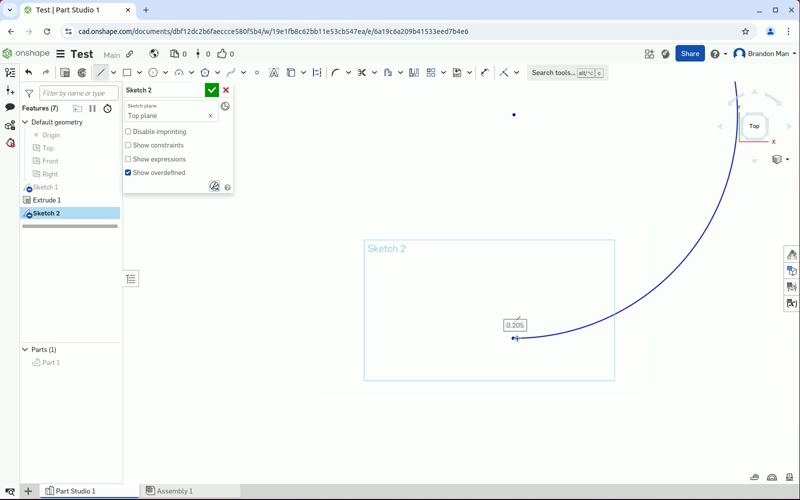
scroll(-6)
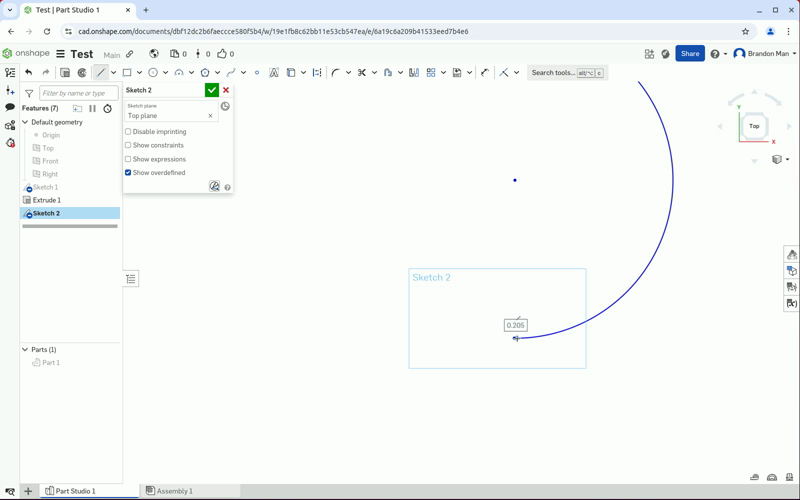
scroll(-6)
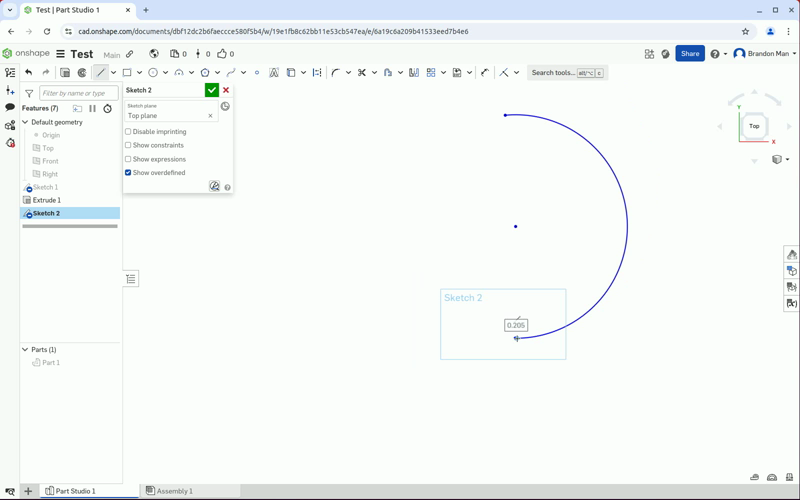
scroll(-6)
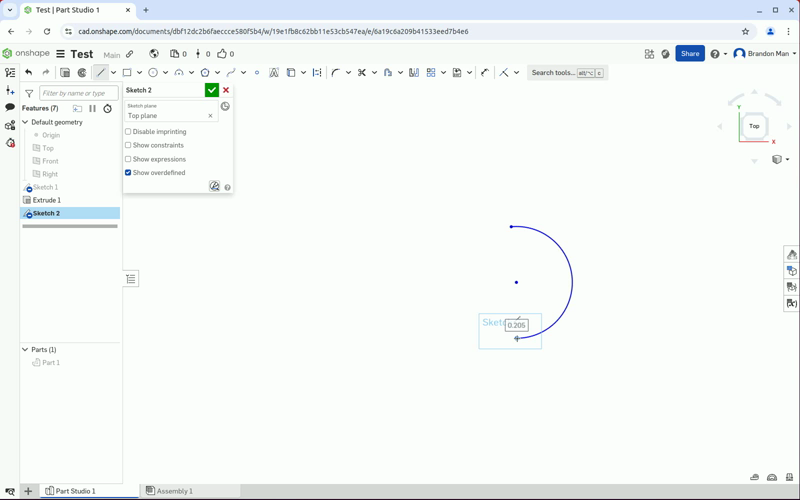
key_up(shift)
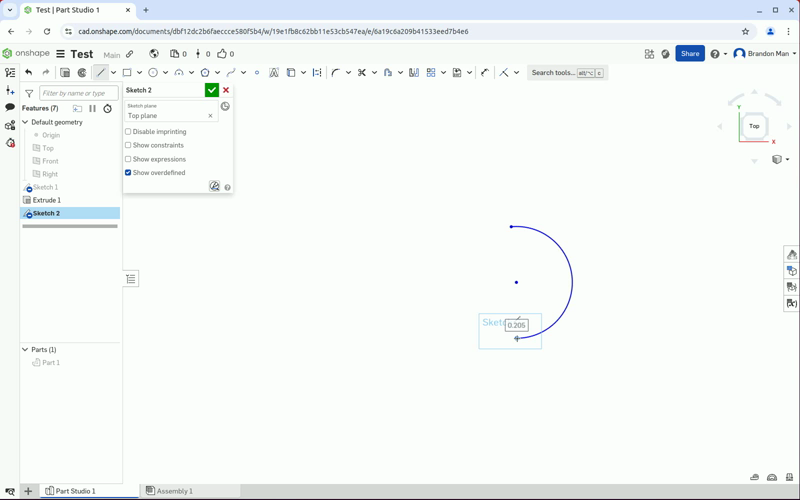
key_down(shift)
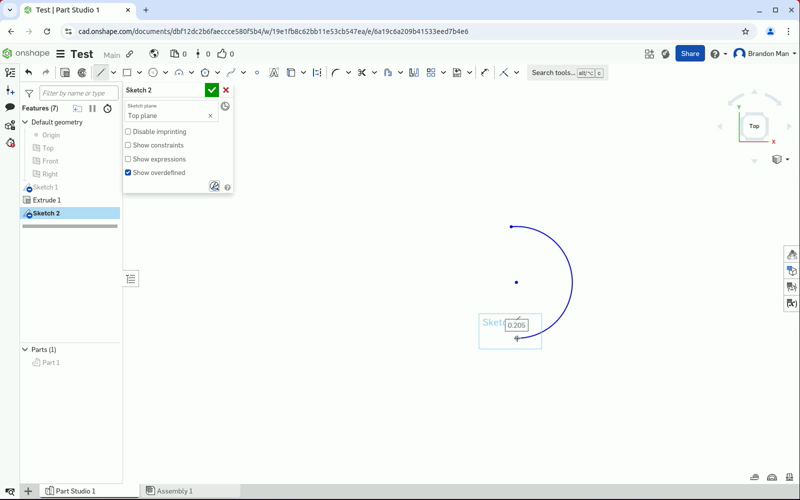
mouse_move(547, 338)
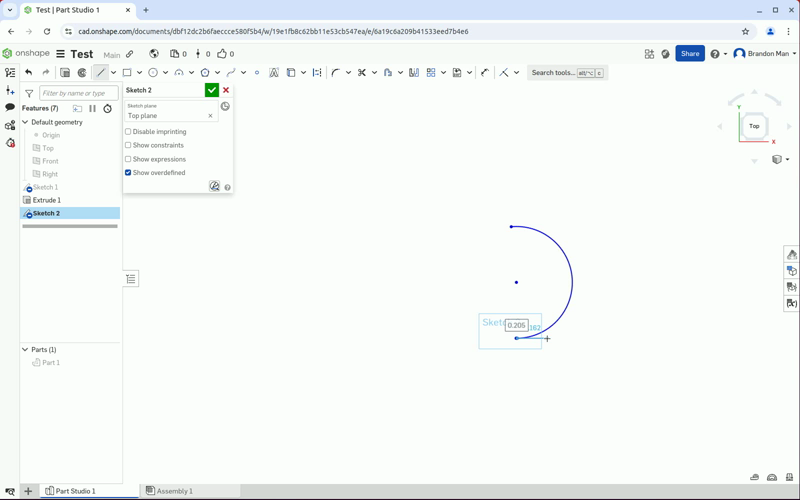
mouse_move(517, 321)
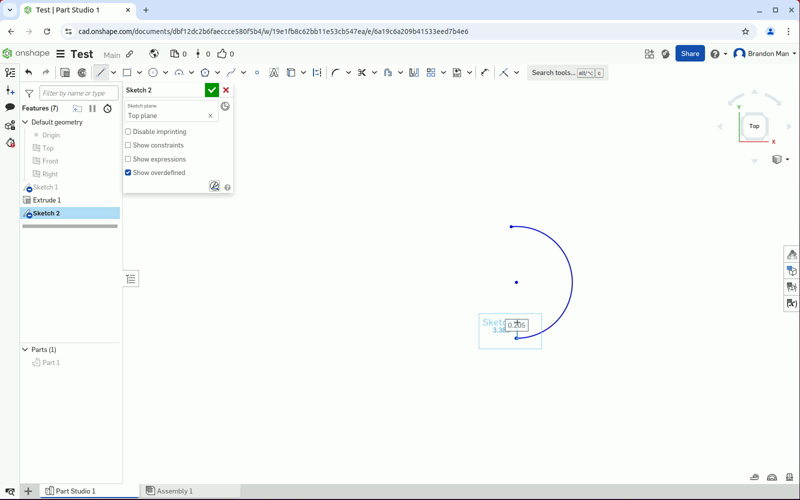
click(517, 321)
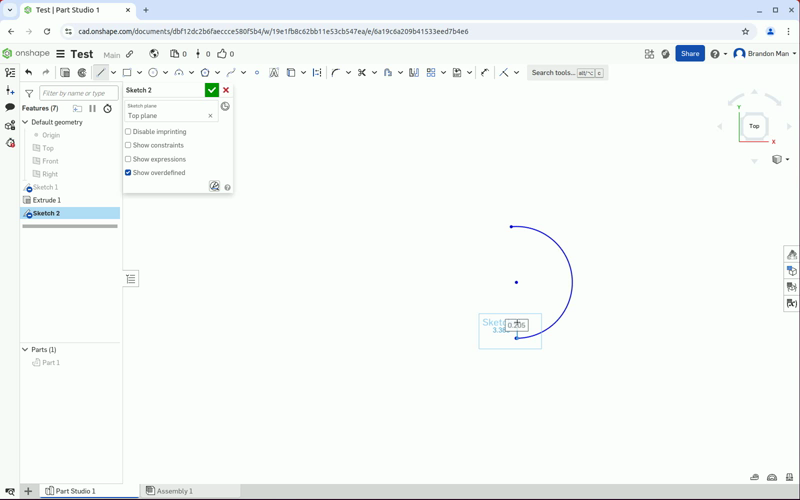
key_up(shift)
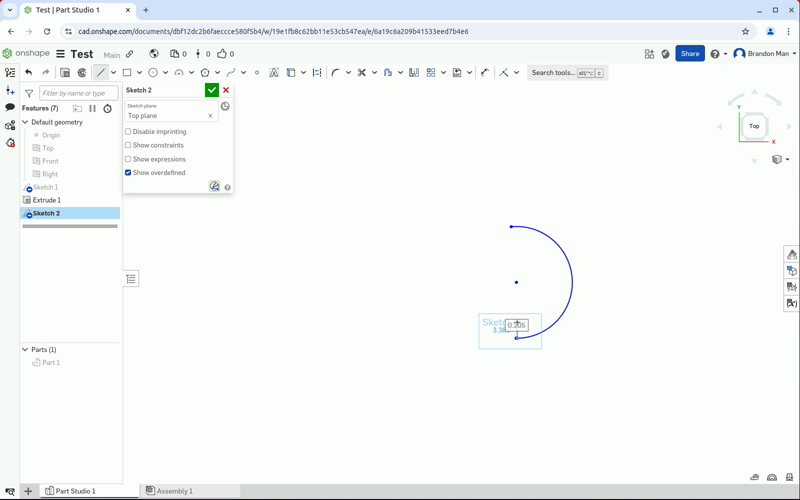
key(esc)
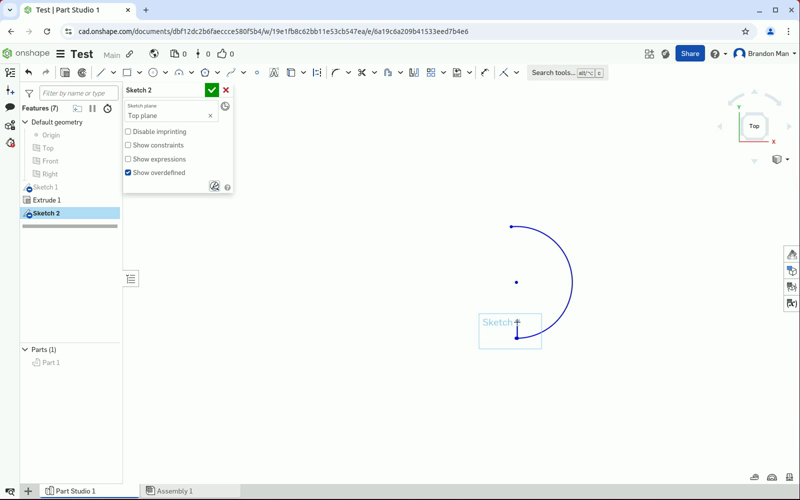
key(a)
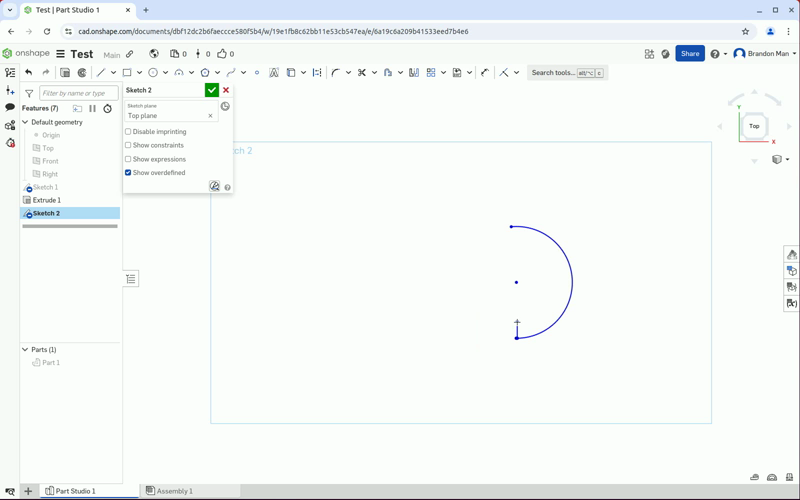
mouse_move(517, 321)
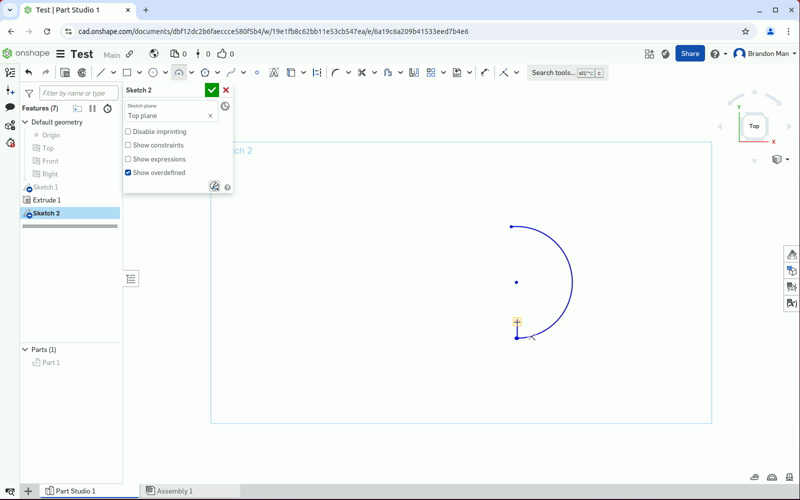
click(517, 321)
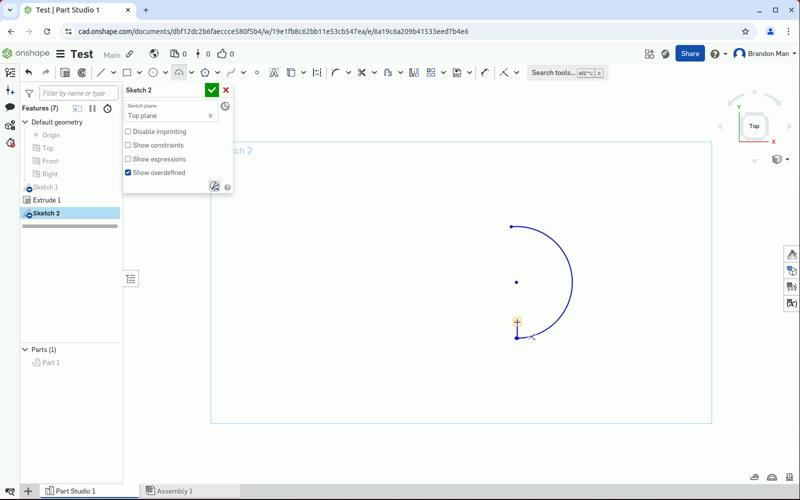
key_down(shift)
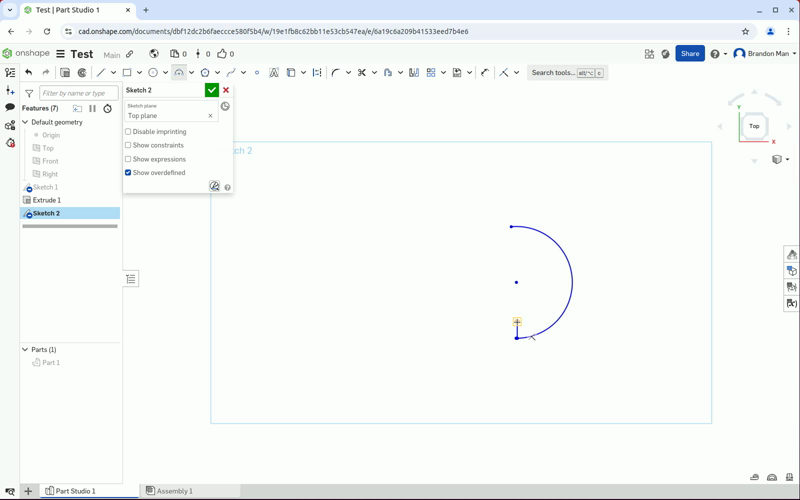
mouse_move(517, 241)
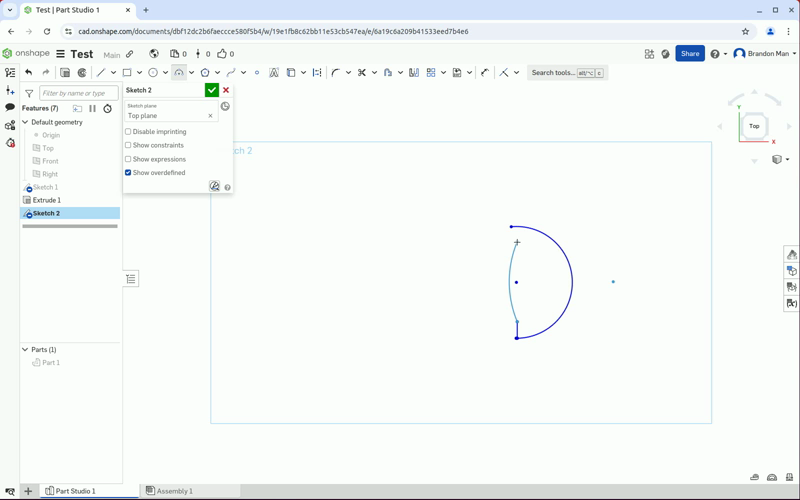
click(517, 241)
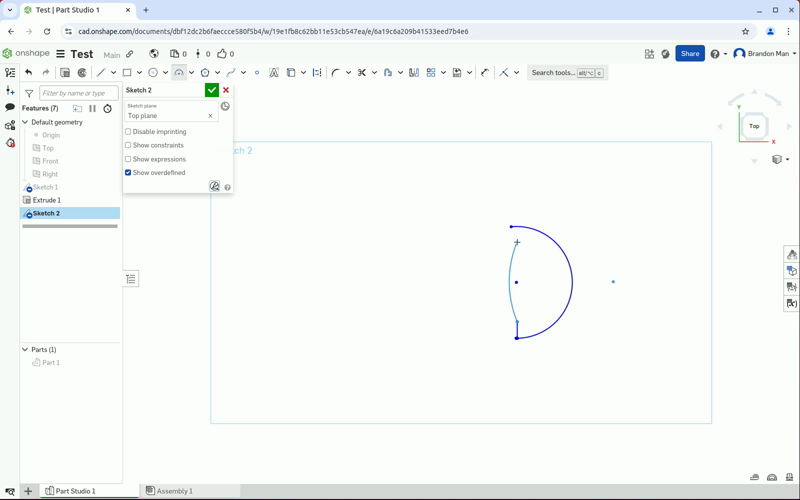
mouse_move(556, 281)
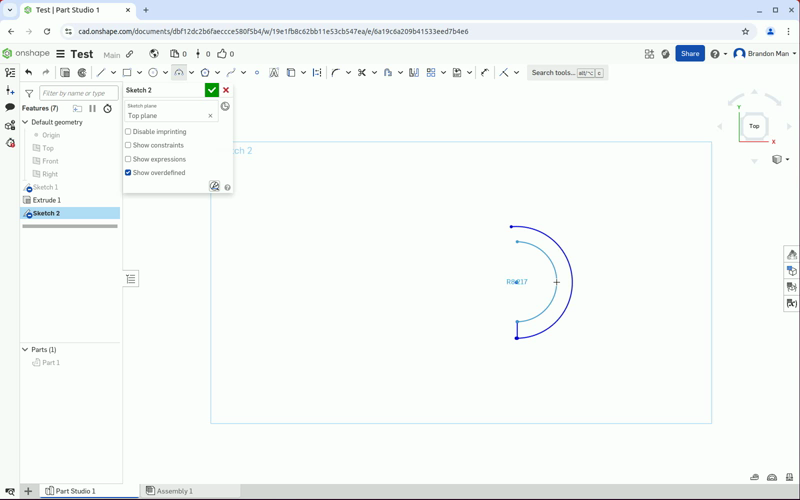
click(556, 281)
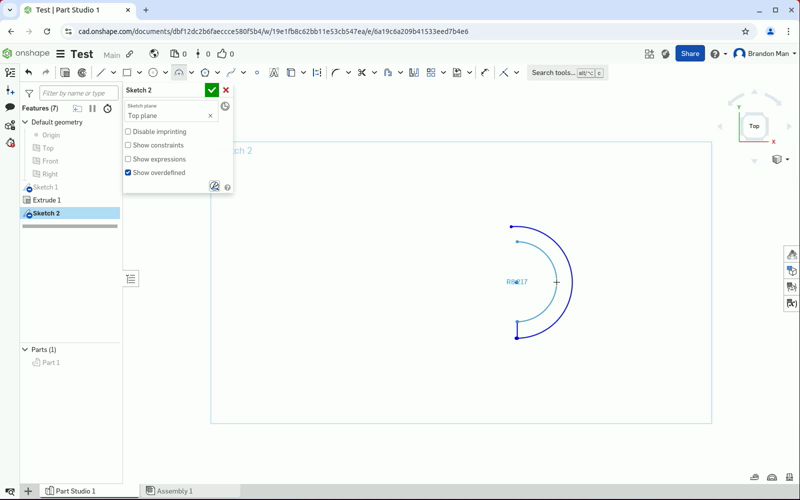
key_up(shift)
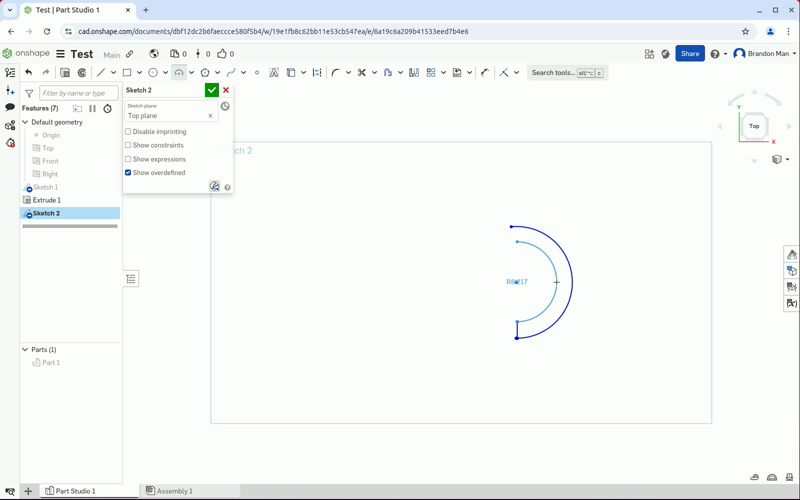
key(esc)
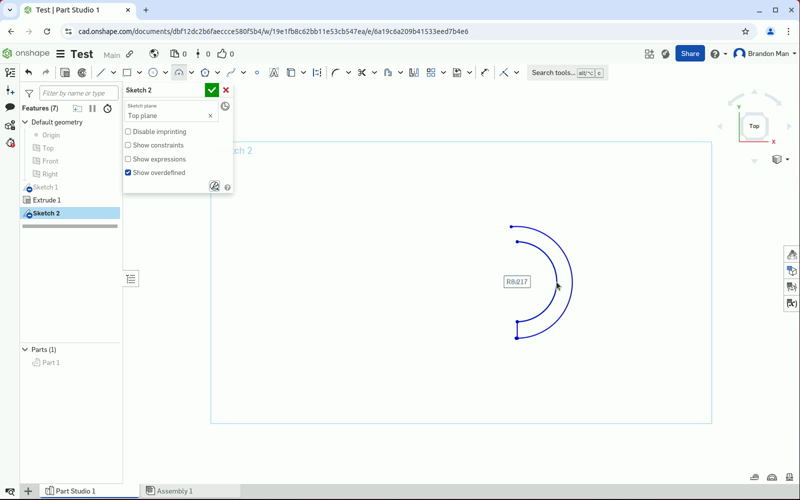
key(l)
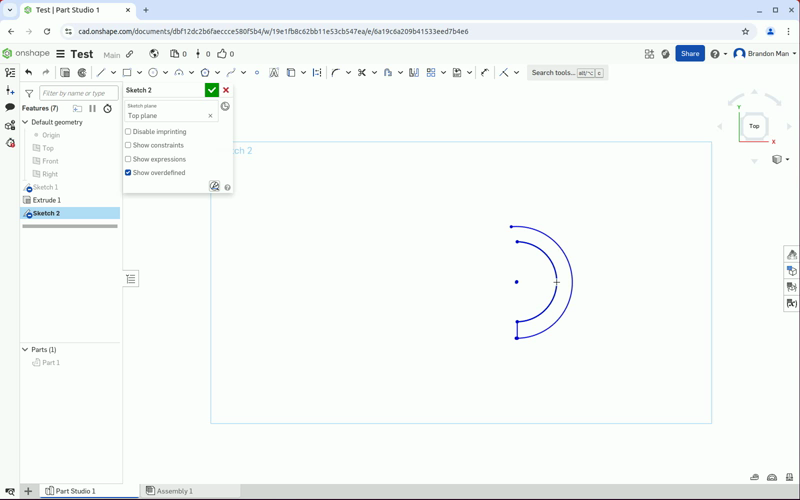
mouse_move(517, 241)
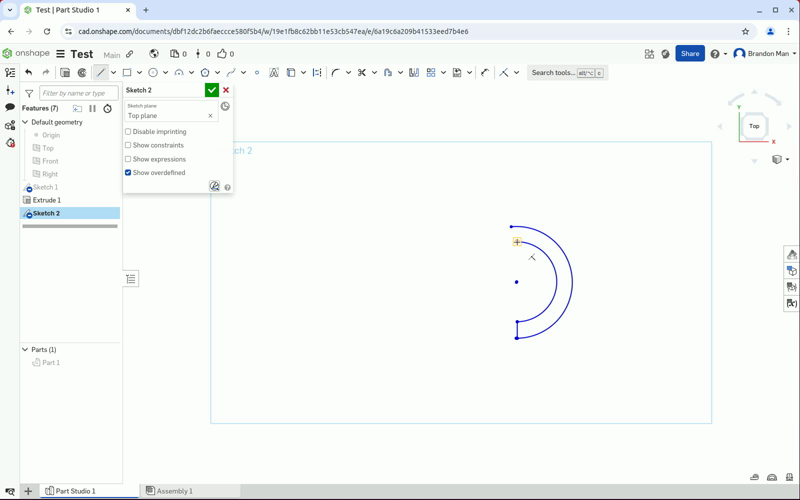
click(517, 241)
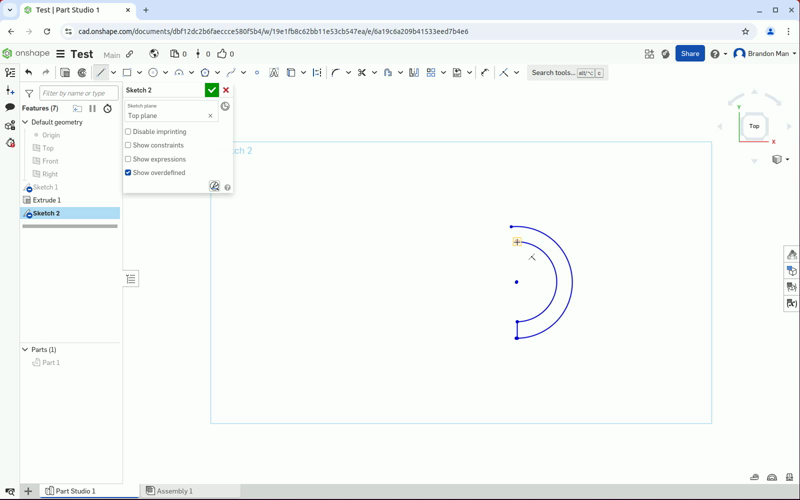
key_down(shift)
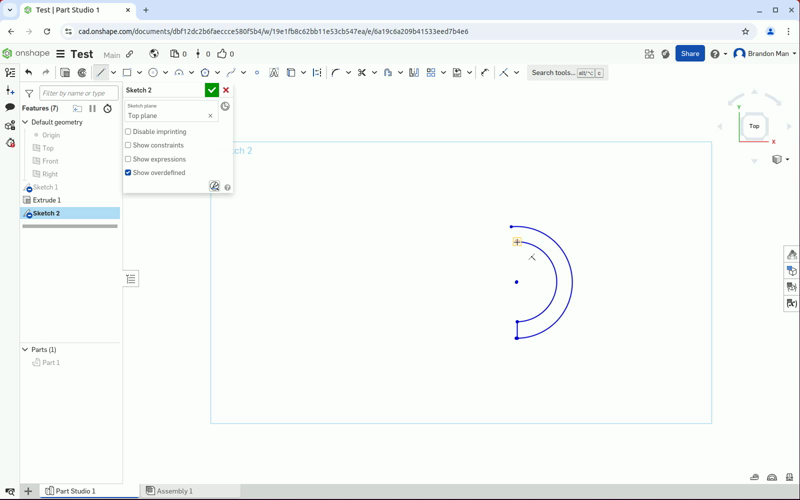
mouse_move(547, 241)
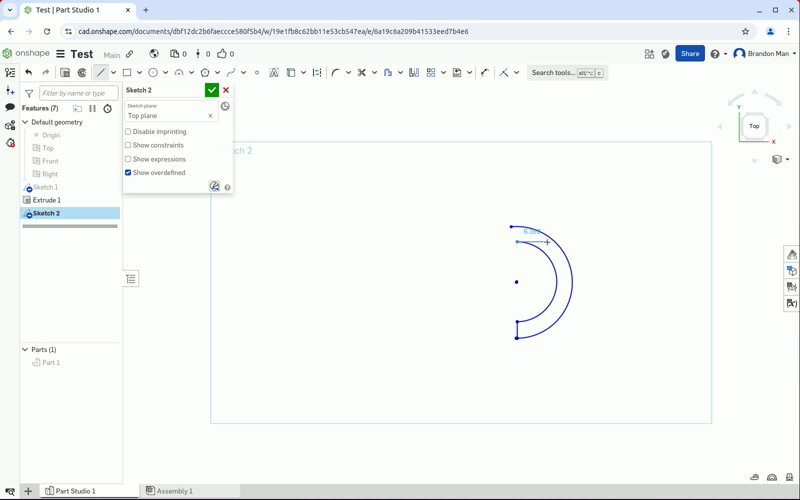
mouse_move(517, 226)
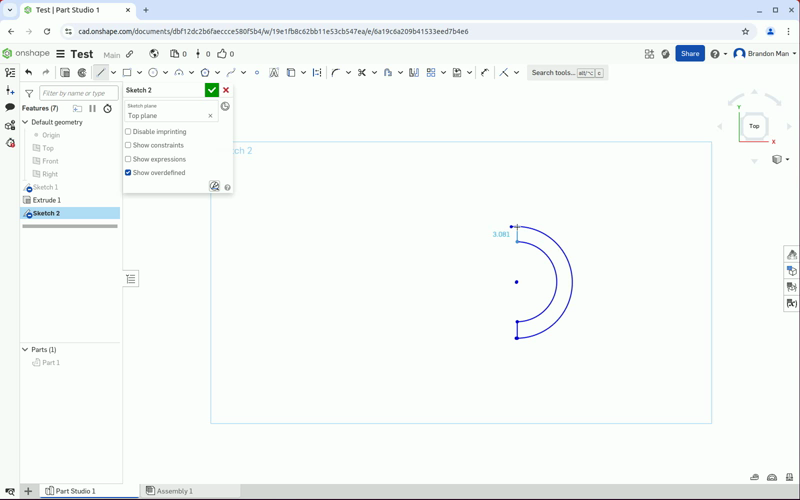
click(517, 226)
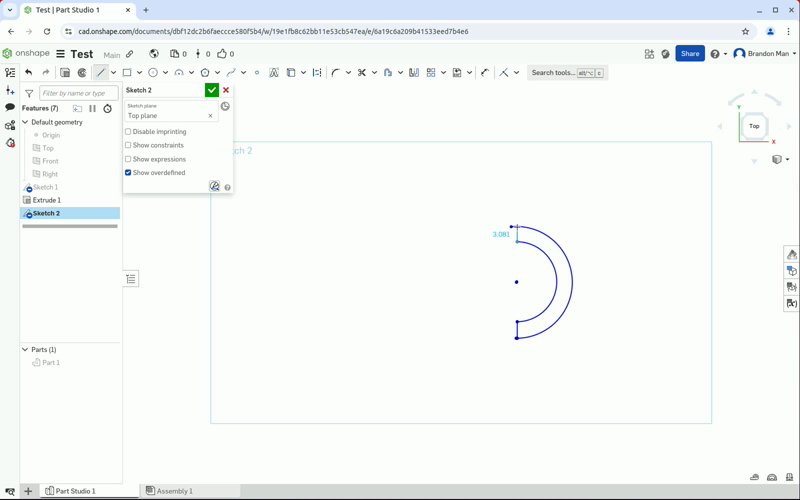
key_up(shift)
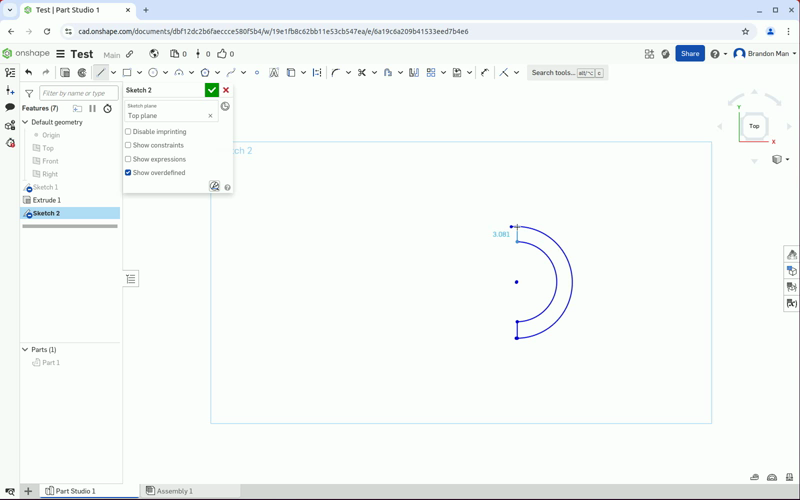
mouse_move(547, 226)
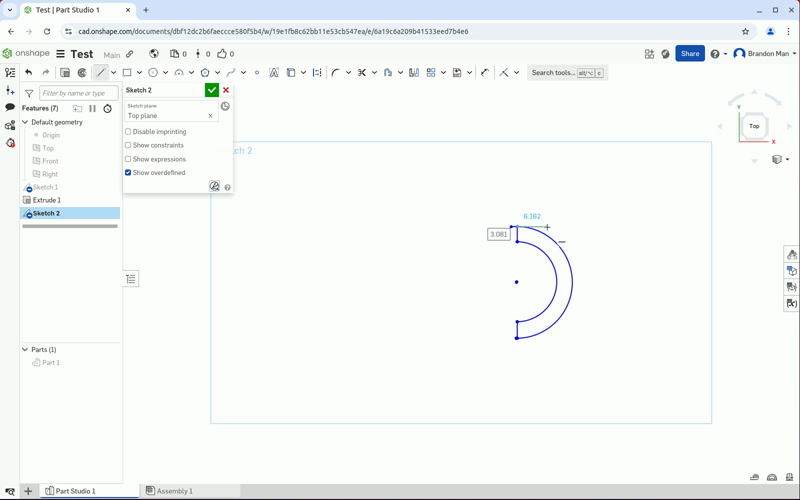
key_down(shift)
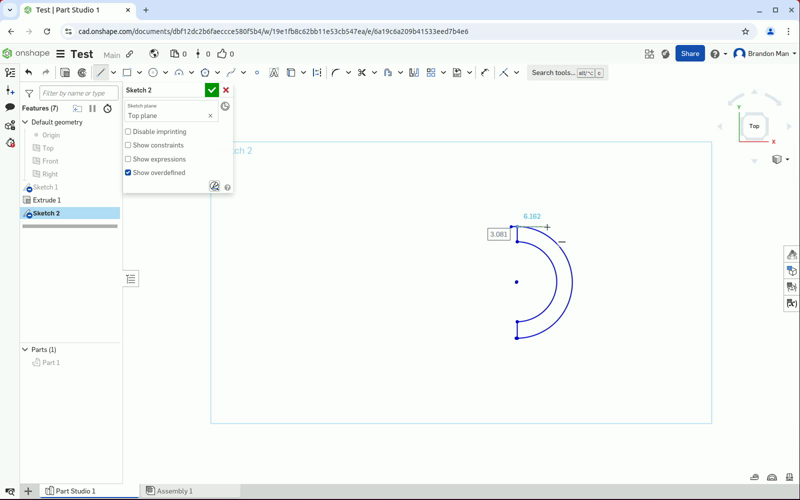
mouse_move(511, 226)
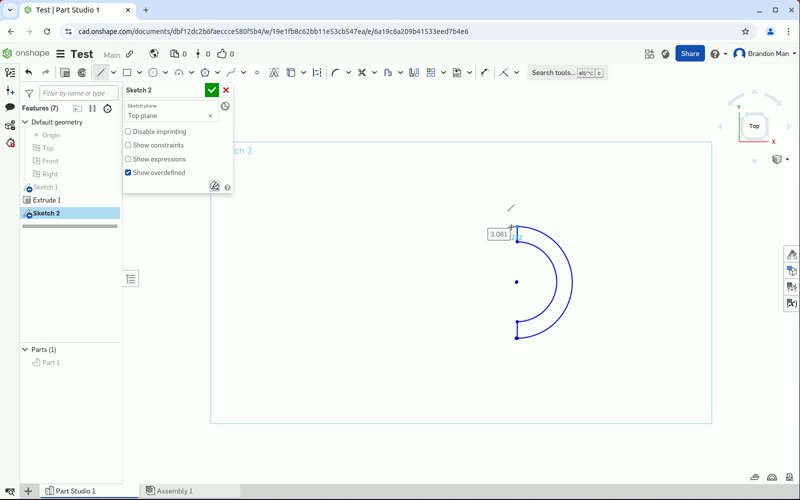
scroll(6)
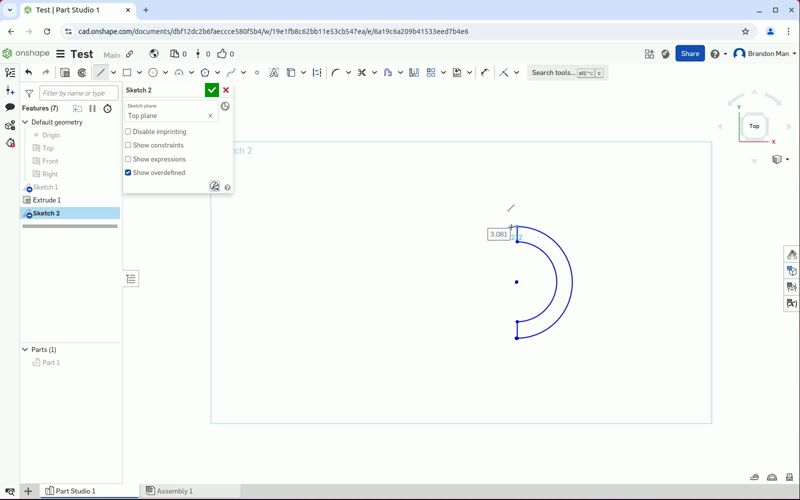
scroll(6)
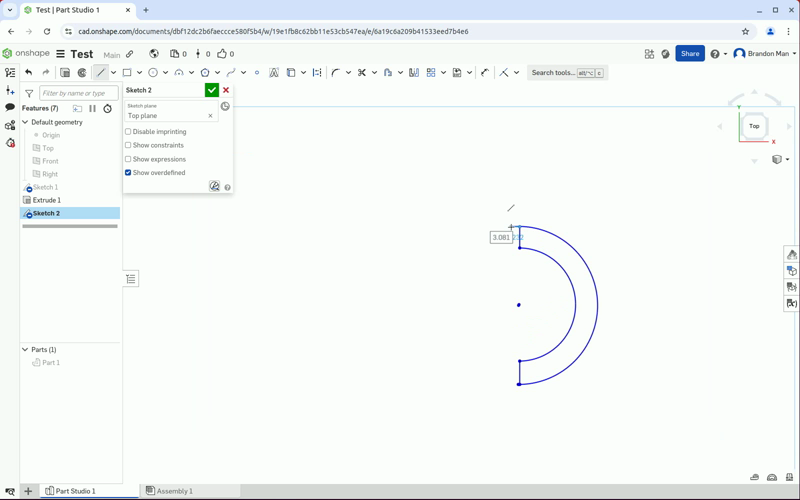
scroll(6)
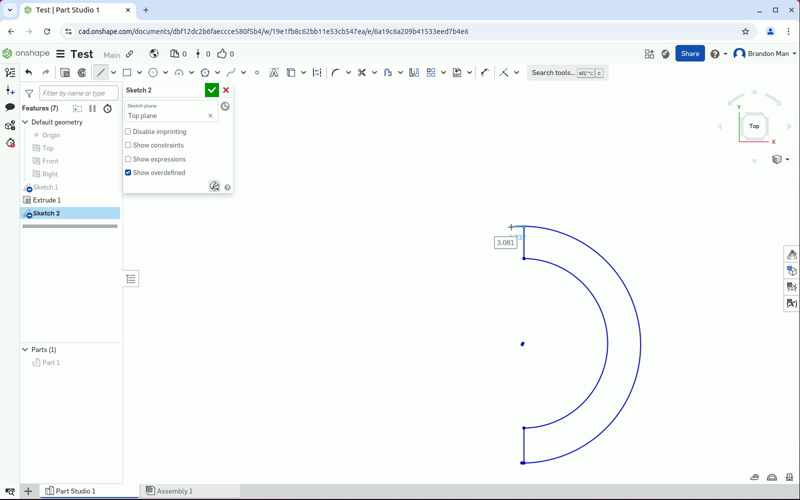
scroll(6)
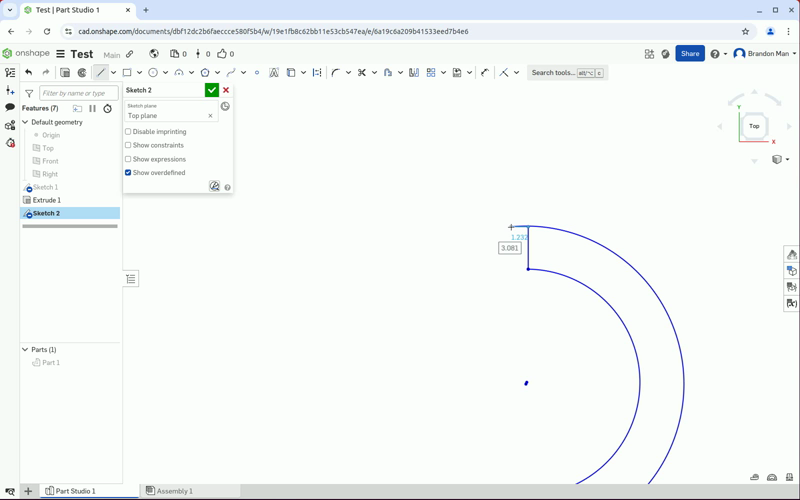
scroll(6)
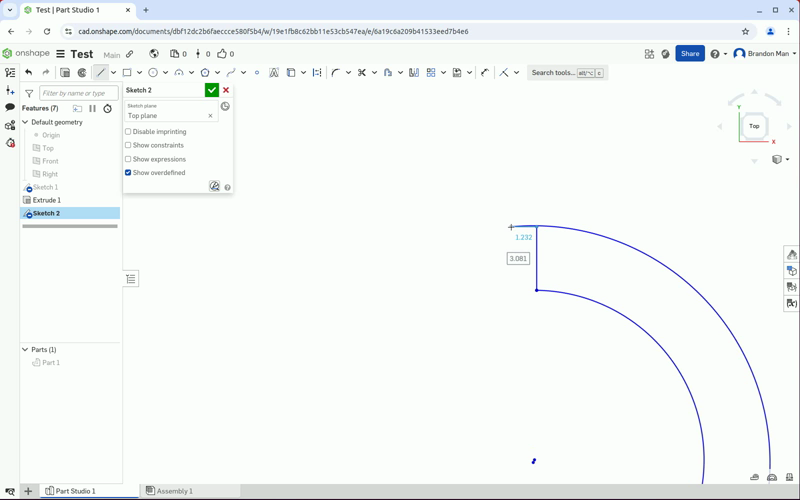
scroll(6)
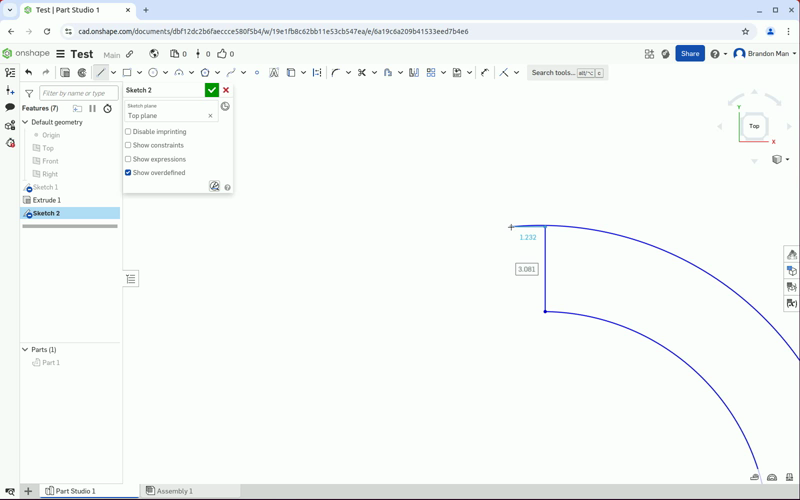
scroll(6)
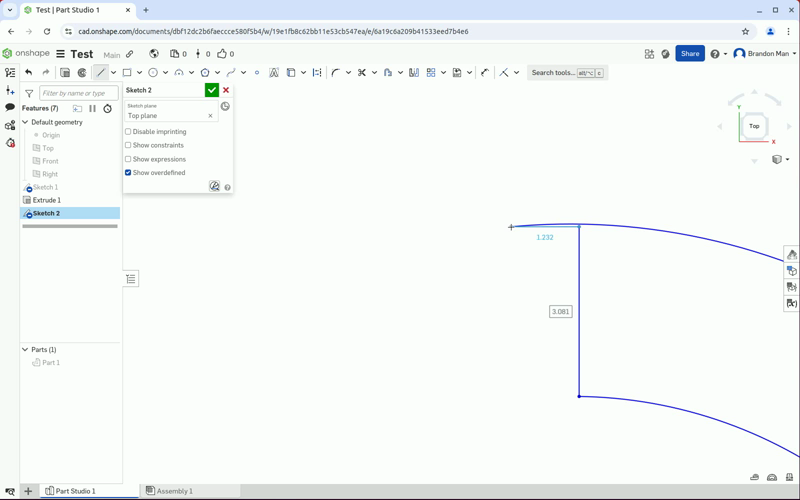
key_up(shift)
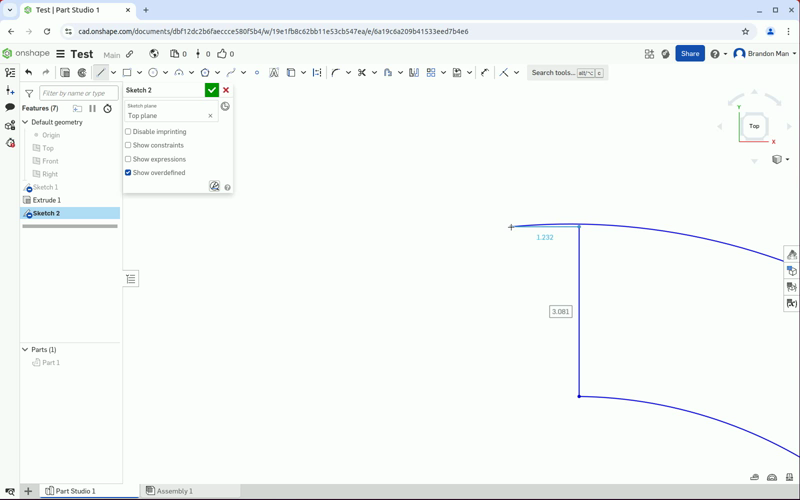
click(511, 226)
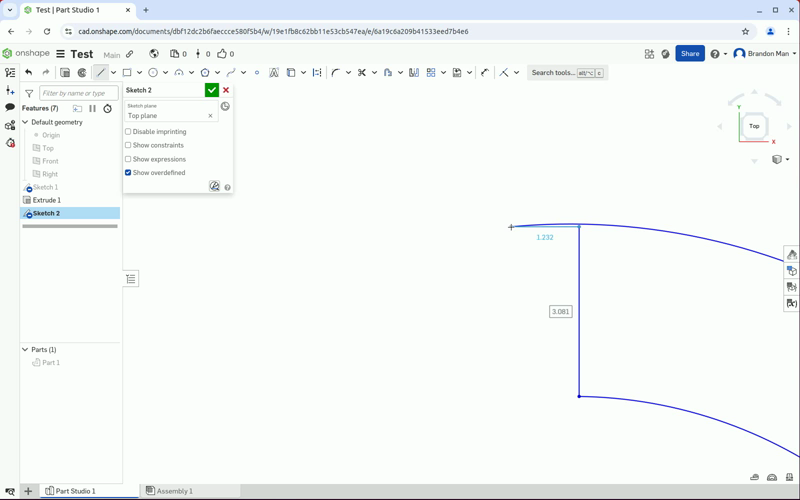
scroll(-6)
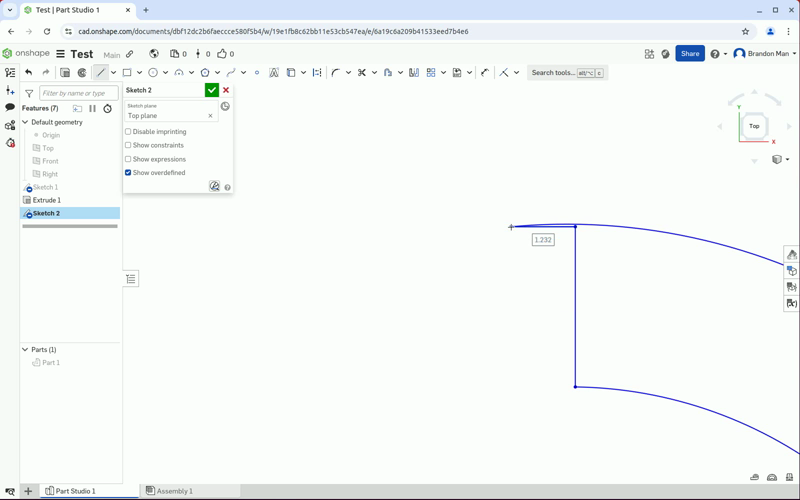
scroll(-6)
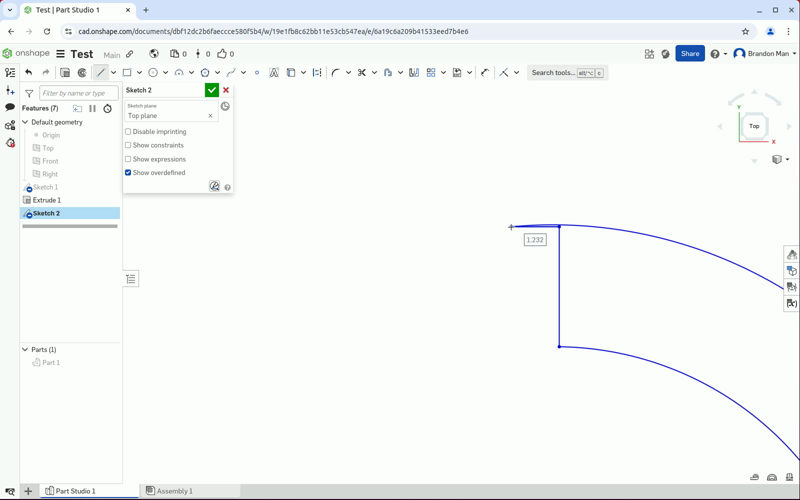
scroll(-6)
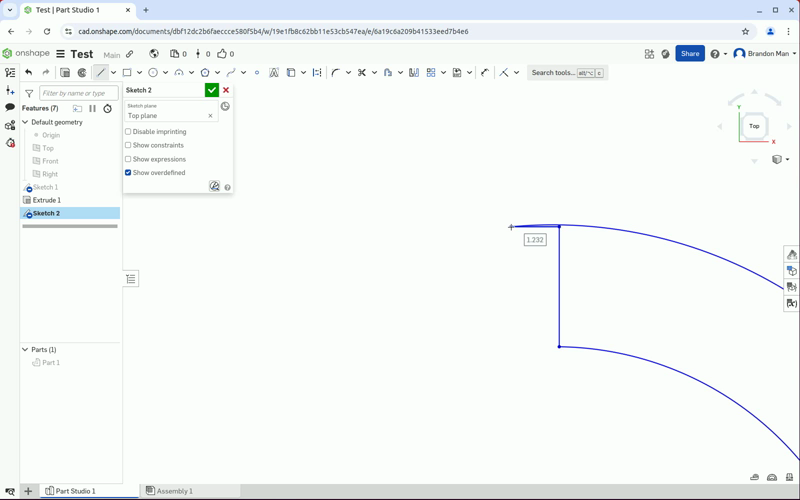
scroll(-6)
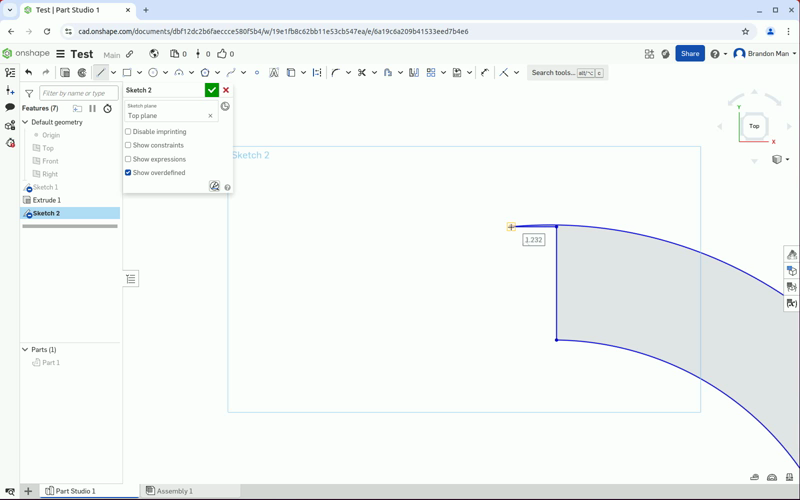
scroll(-6)
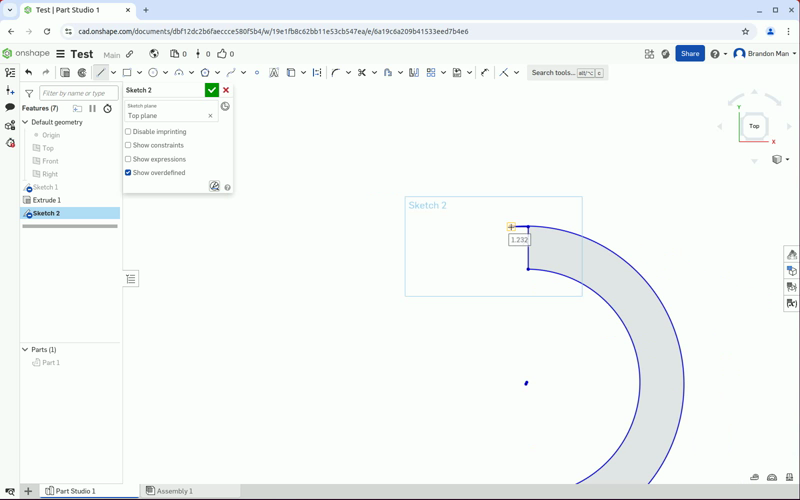
scroll(-6)
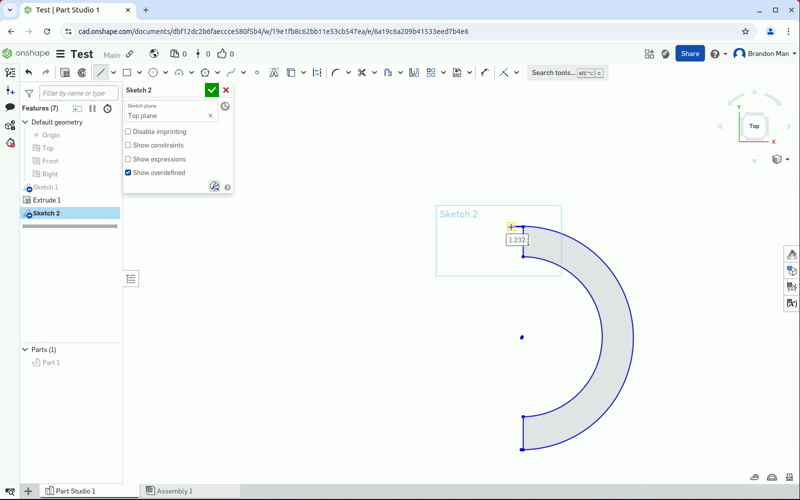
scroll(-6)
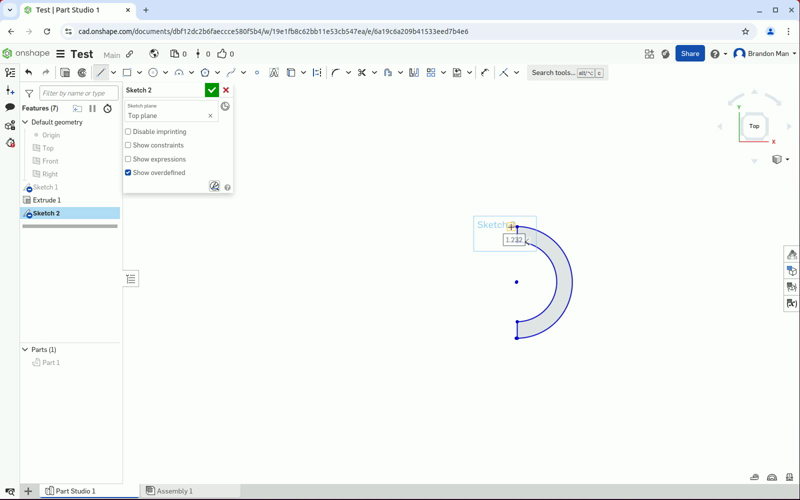
key(esc)
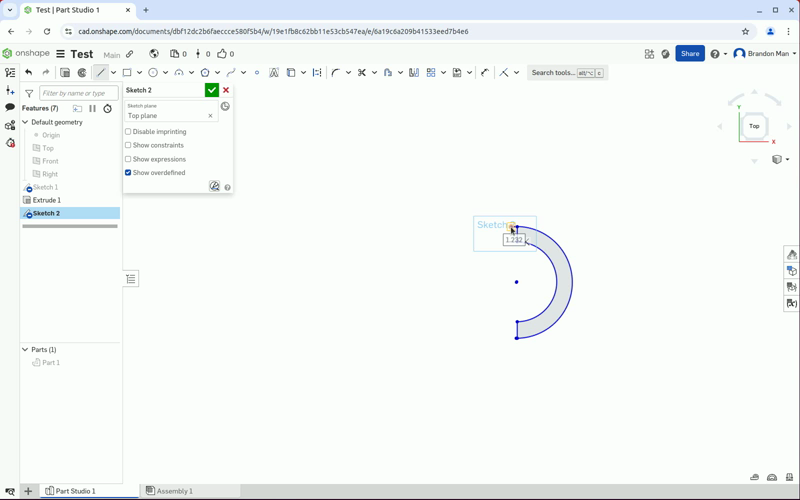
mouse_move(564, 266)
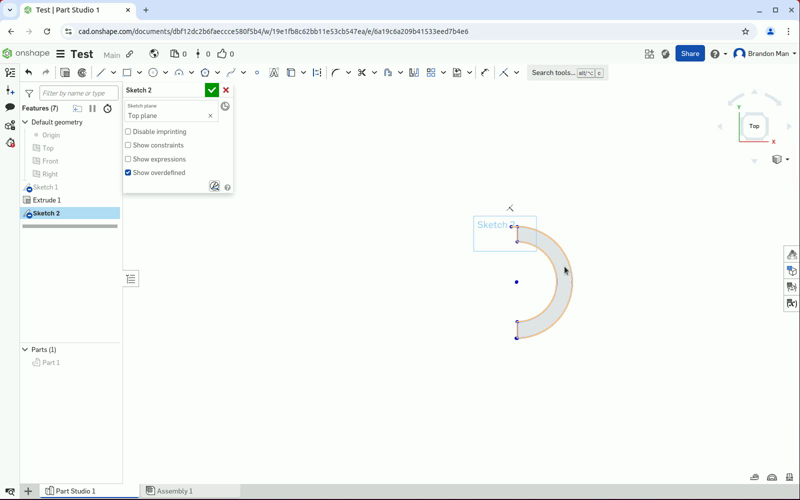
click(564, 266)
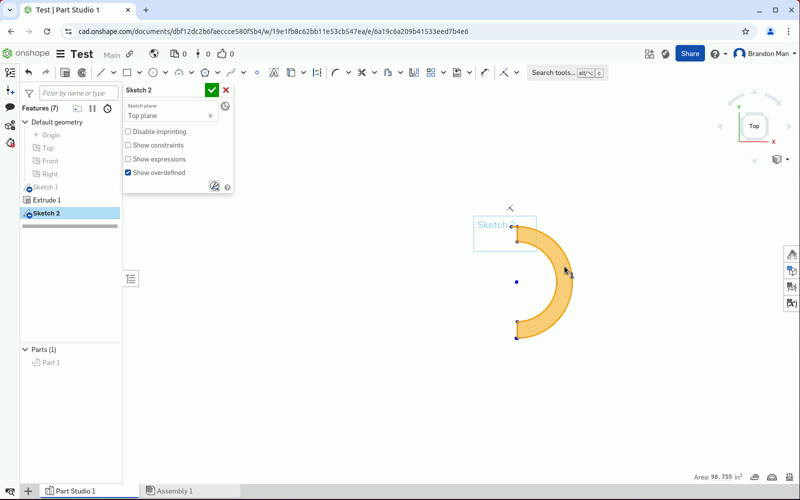
mouse_move(73, 352)
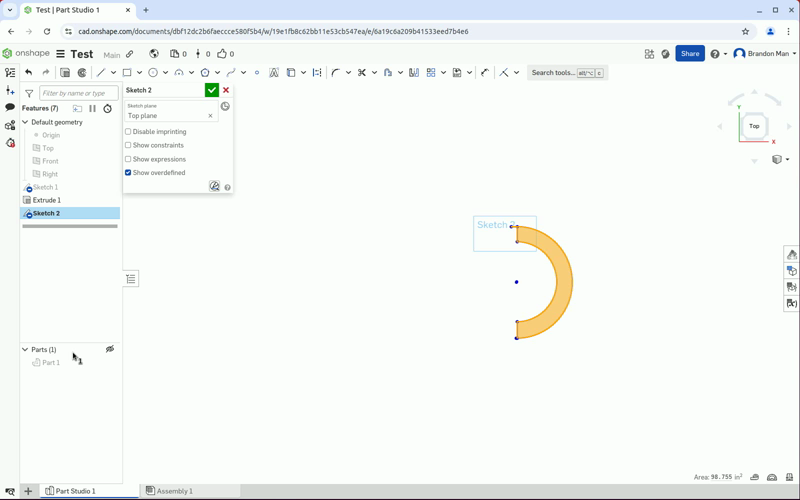
key(shift+y)
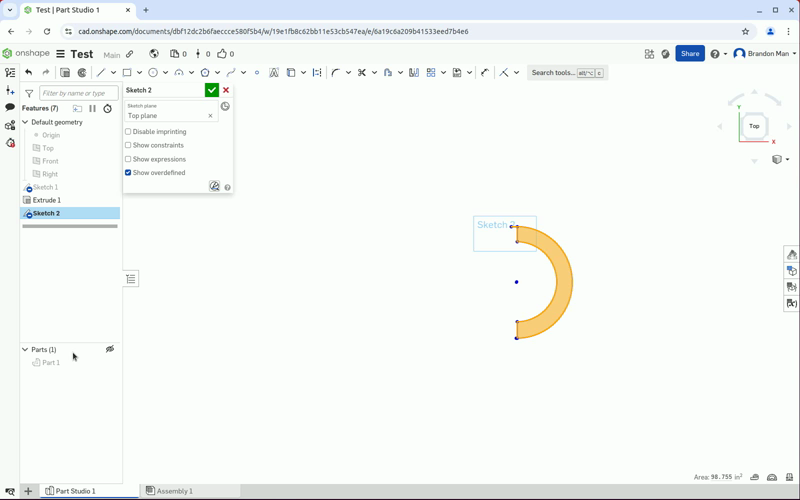
key(shift+e)
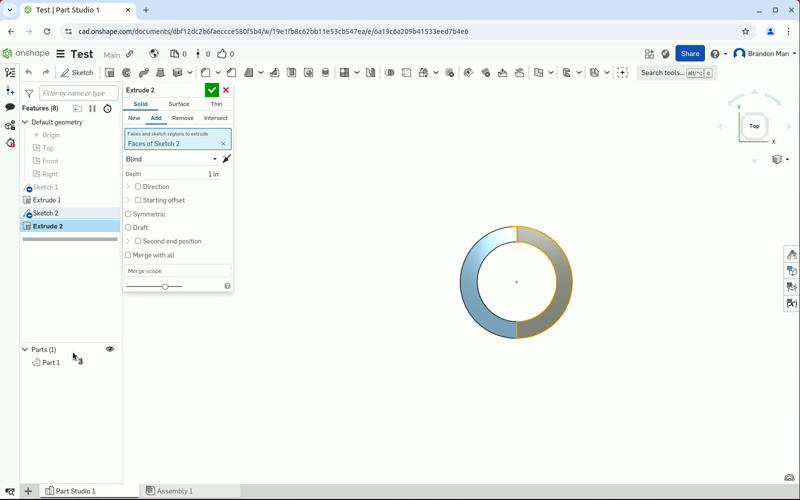
mouse_move(143, 106)
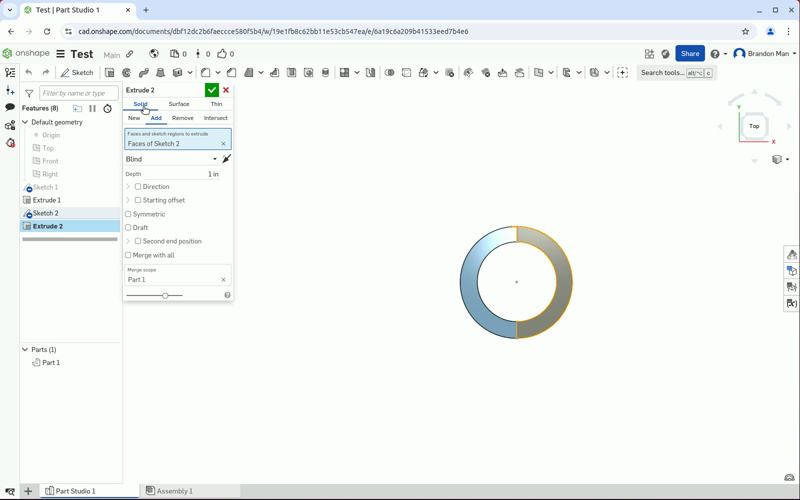
click(143, 106)
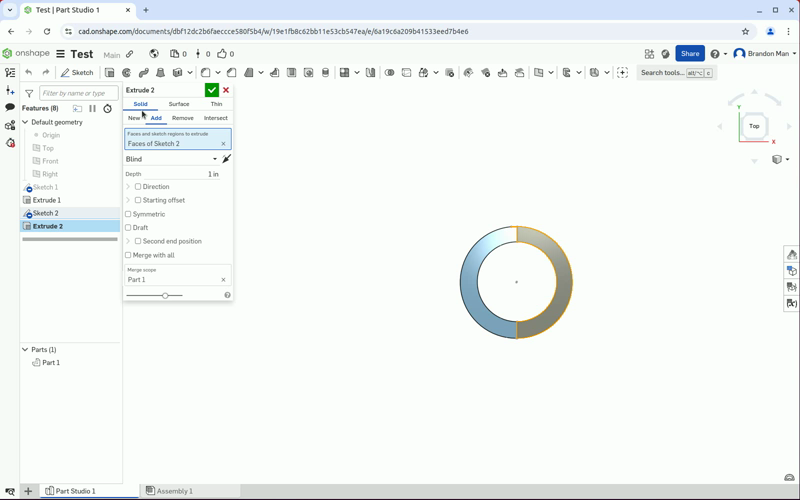
mouse_move(137, 120)
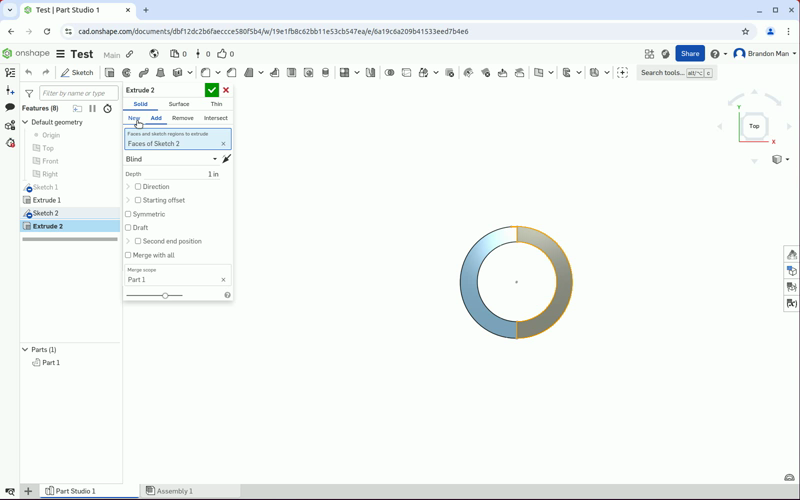
click(137, 120)
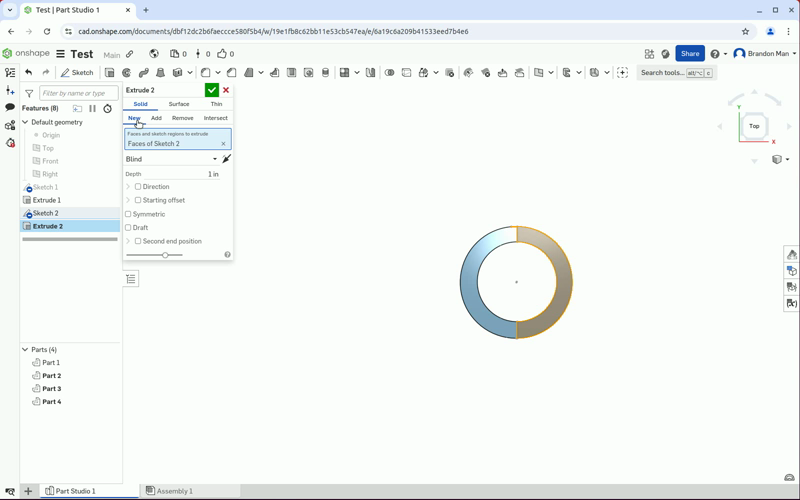
key(tab, 4)
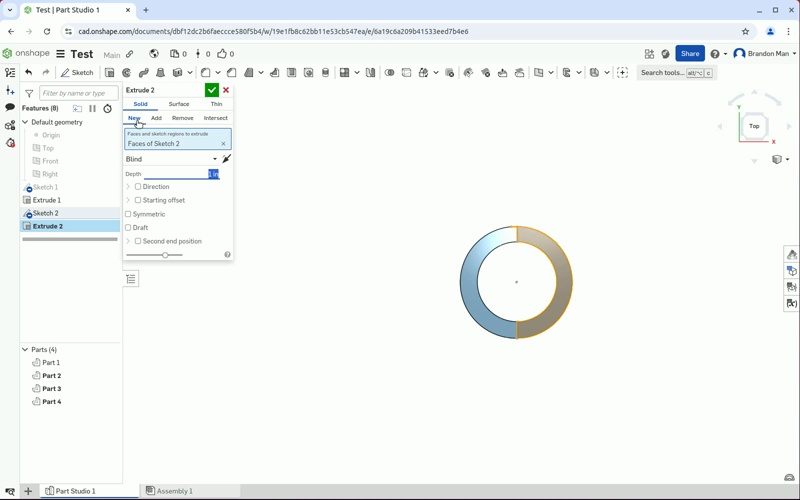
text(11.554)
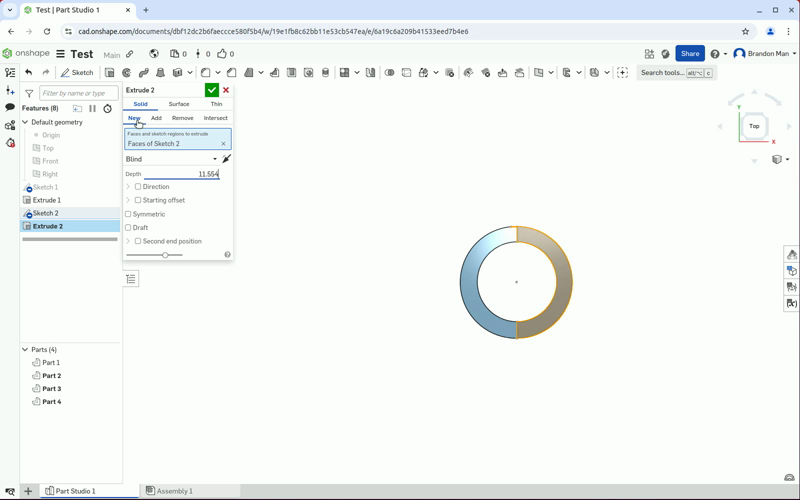
key(enter)
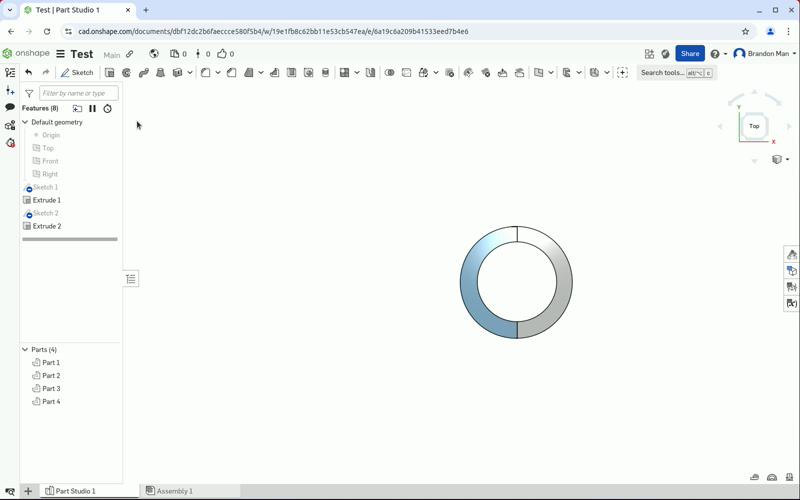
key(shift+h)
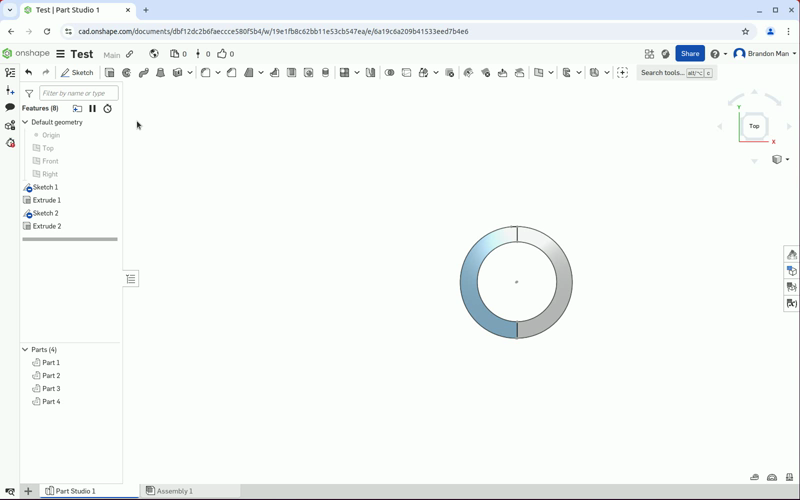
key(shift+h)
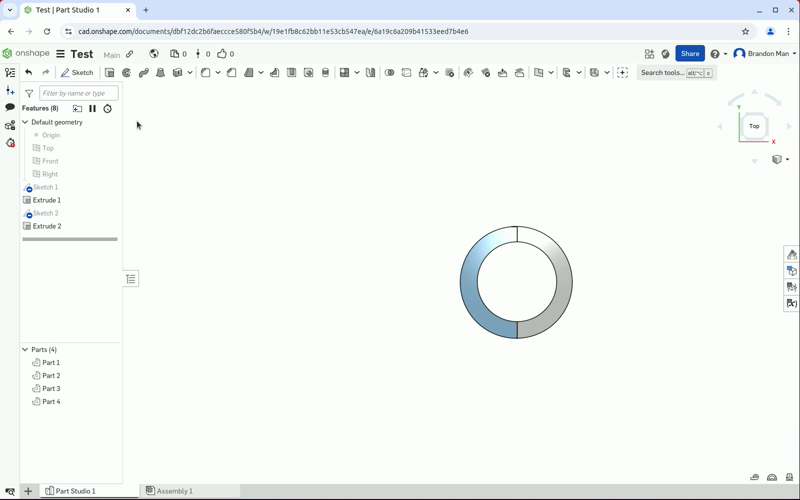
mouse_move(73, 189)
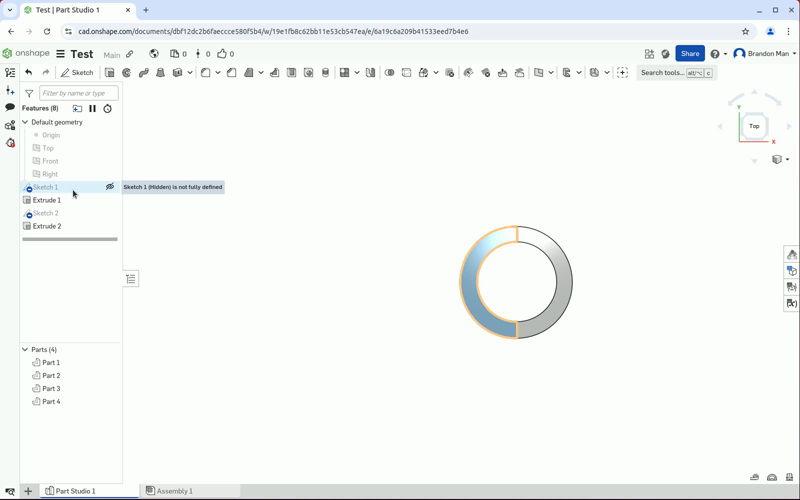
click(73, 189)
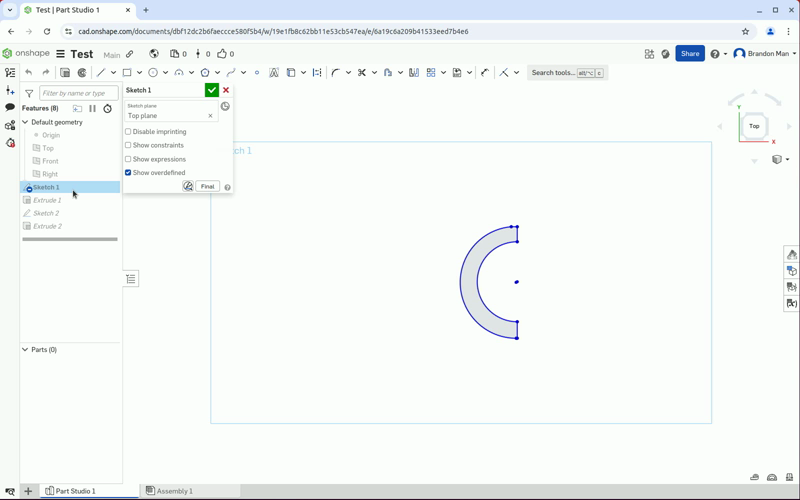
mouse_move(229, 92)
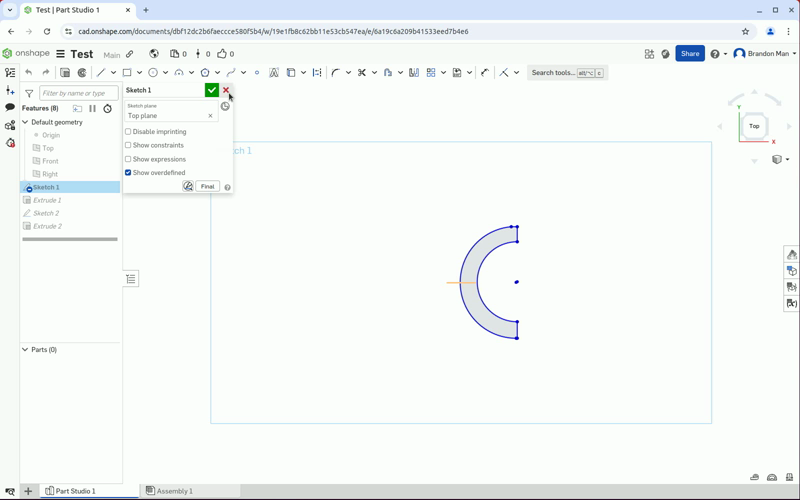
click(229, 92)
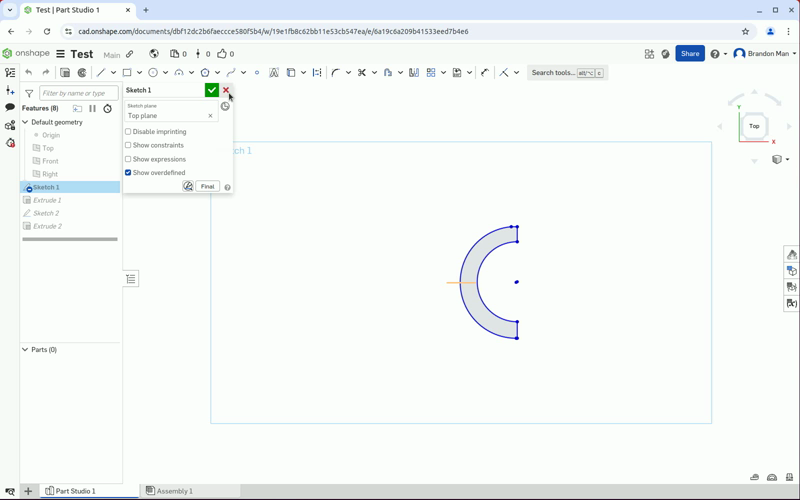
key(shift+s)
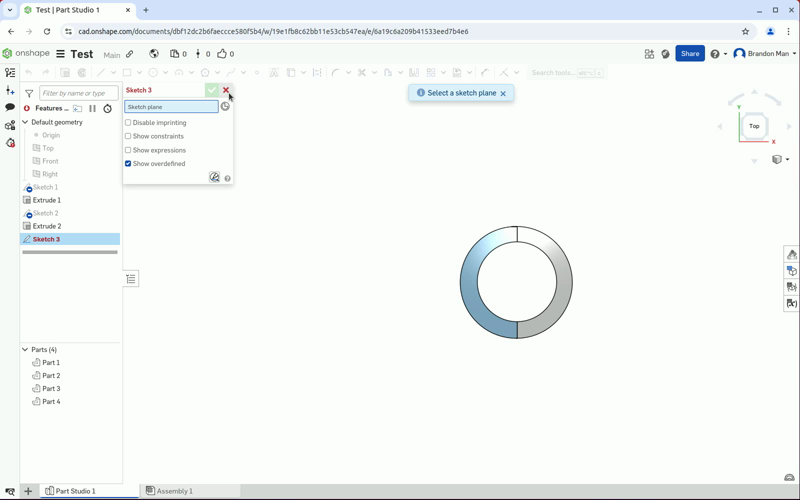
mouse_move(73, 150)
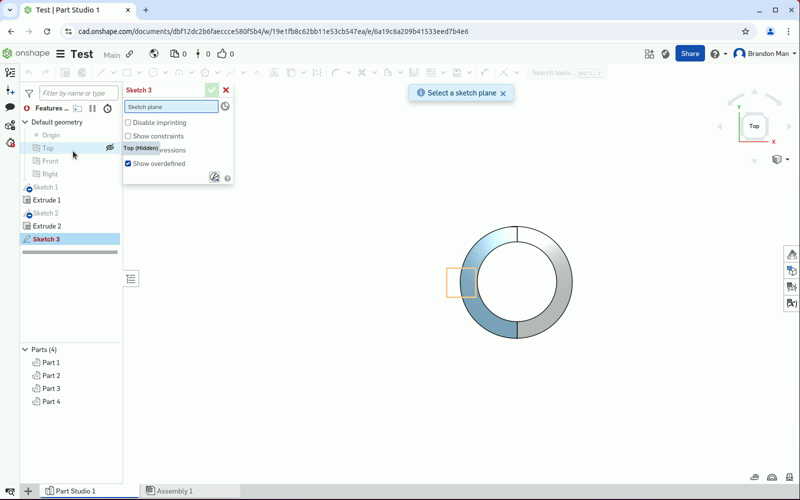
click(73, 150)
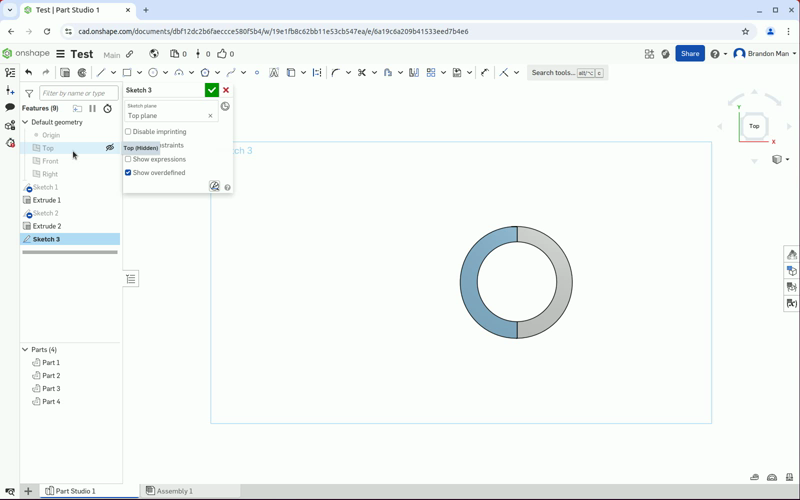
mouse_move(73, 352)
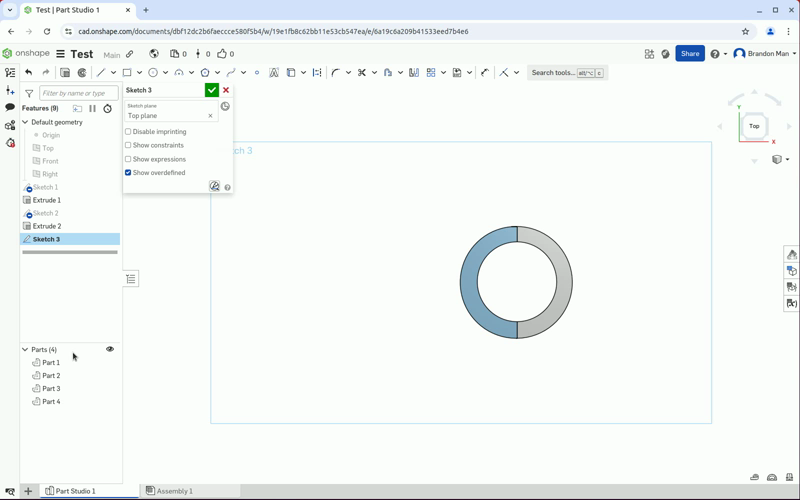
key(y)
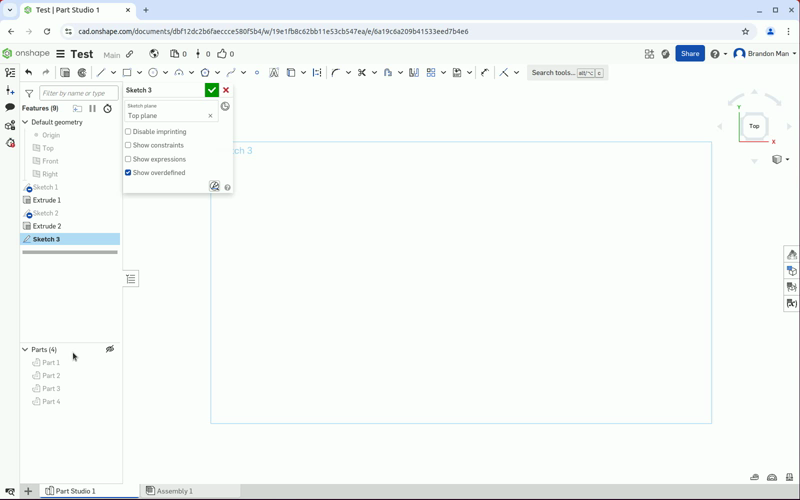
key(l)
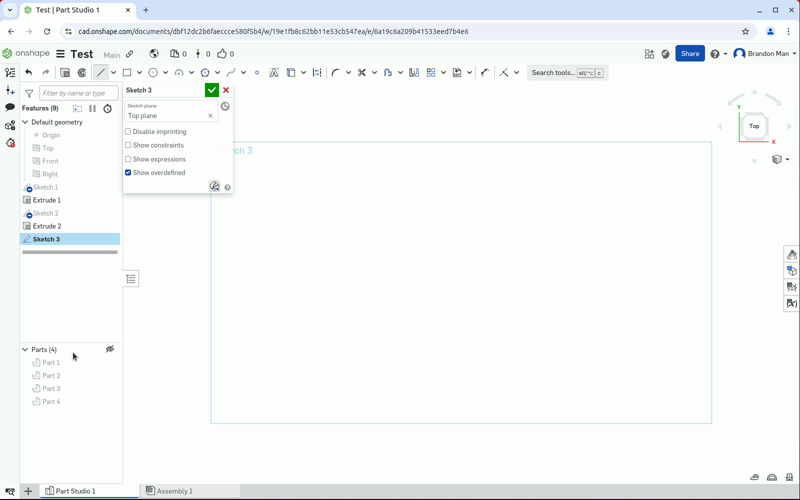
key_down(shift)
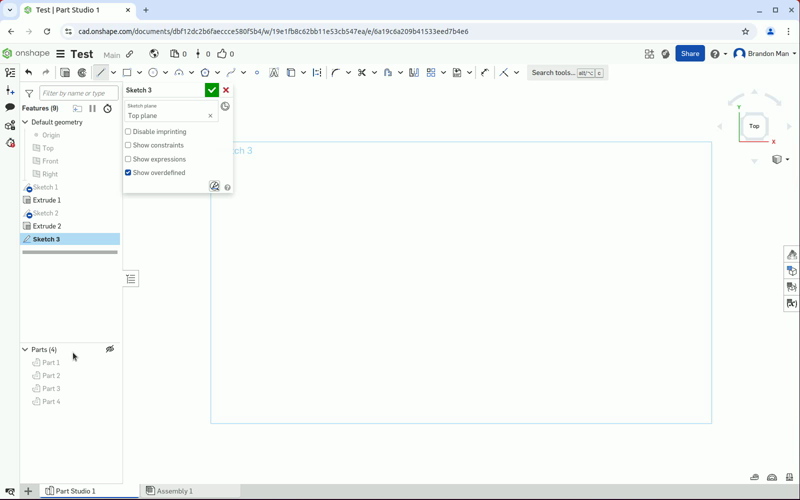
mouse_move(404, 339)
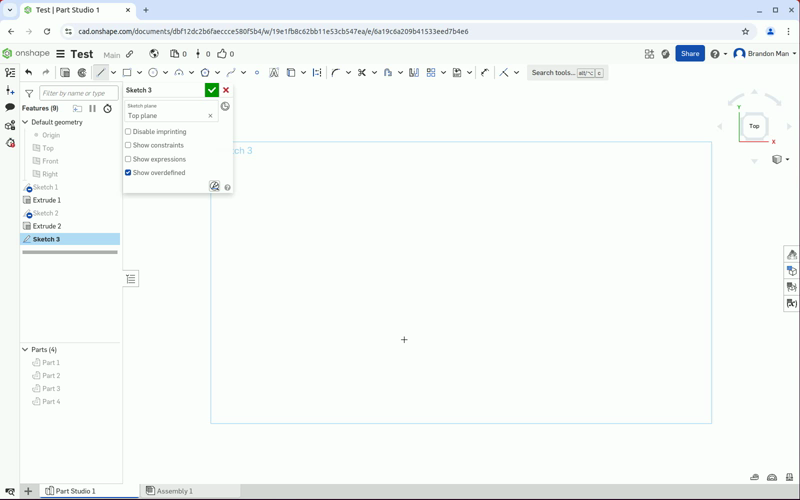
click(404, 339)
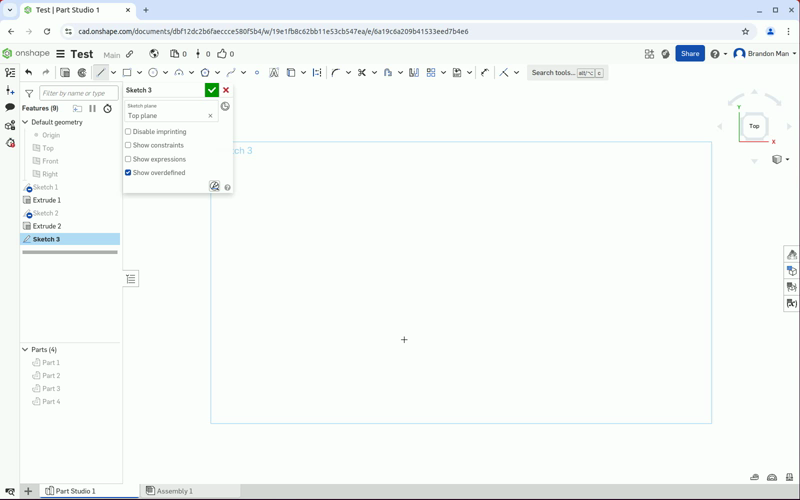
key_up(shift)
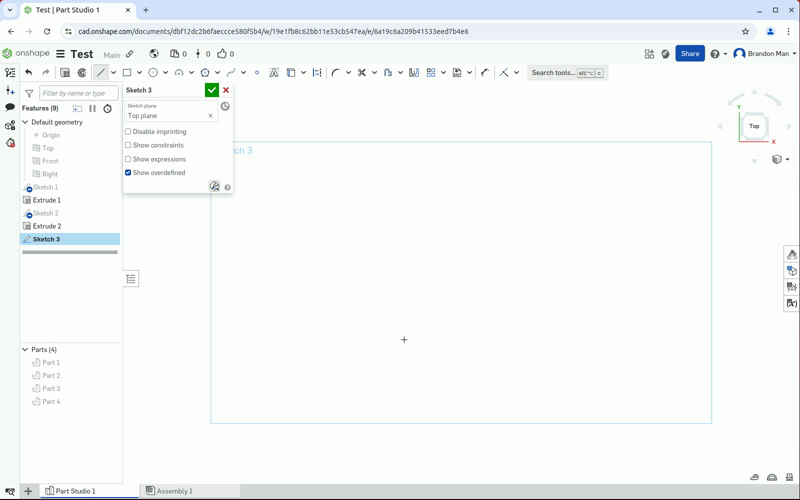
key_down(shift)
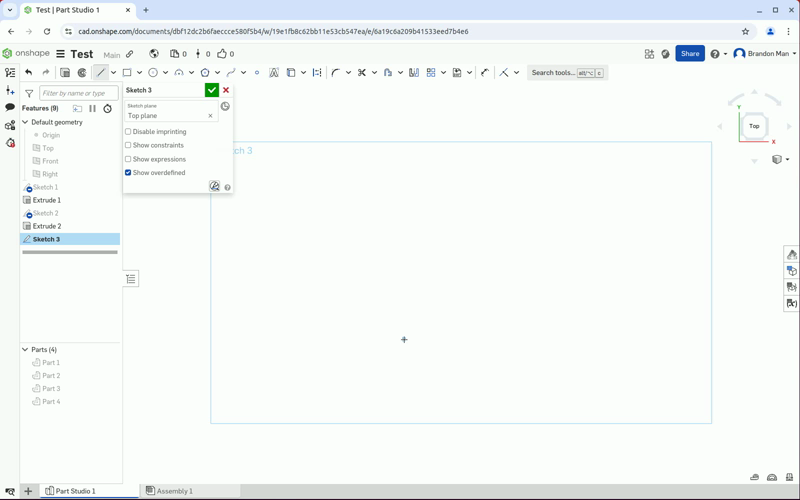
mouse_move(516, 339)
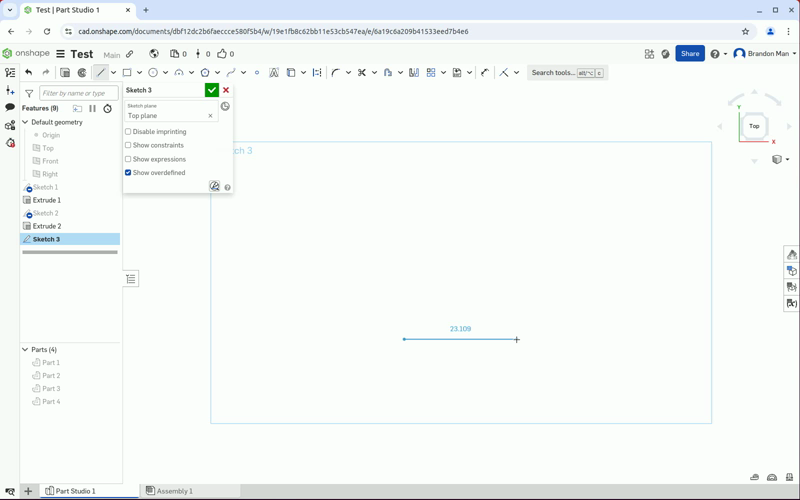
click(516, 339)
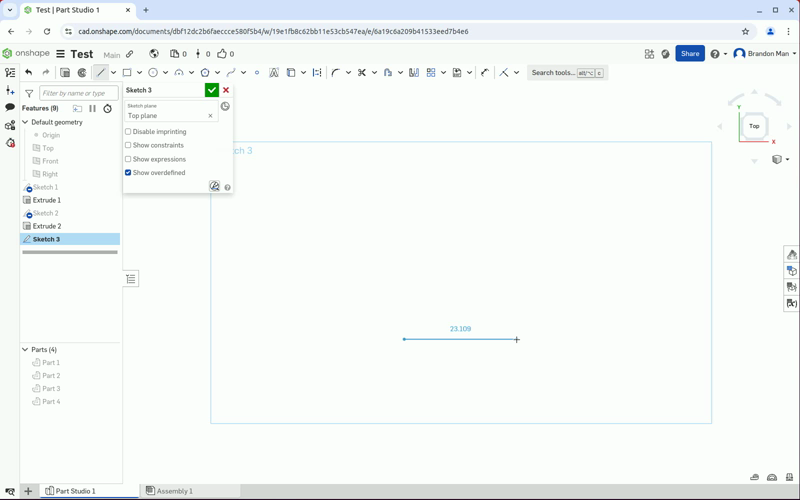
key_up(shift)
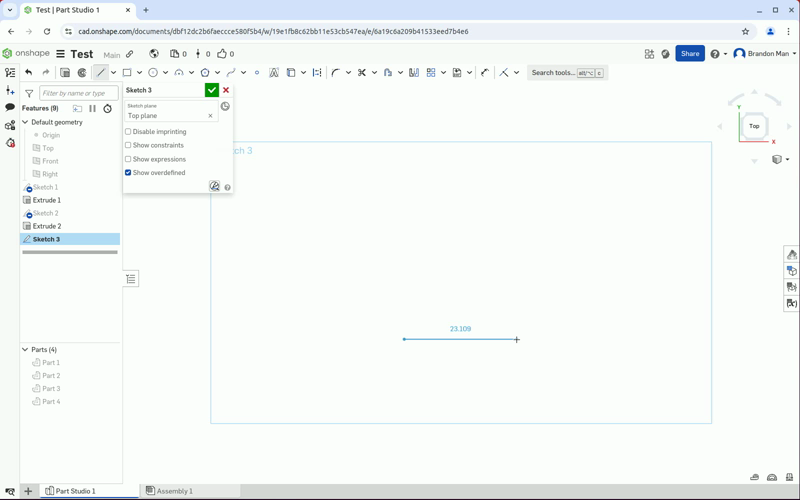
key(esc)
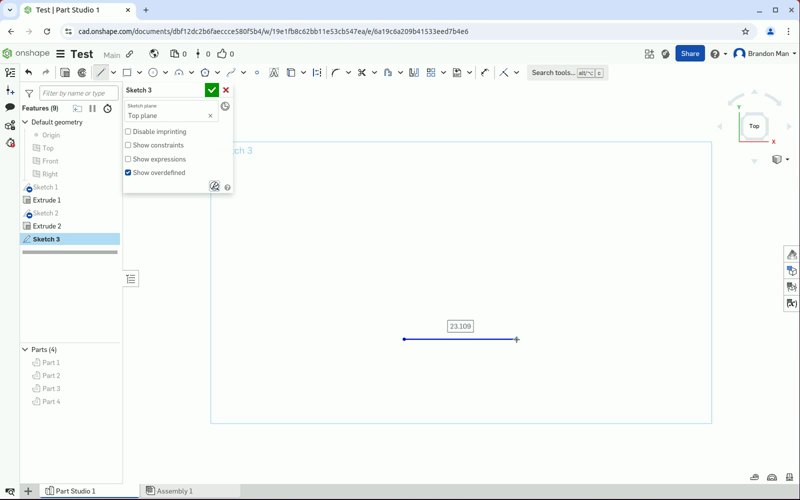
key(a)
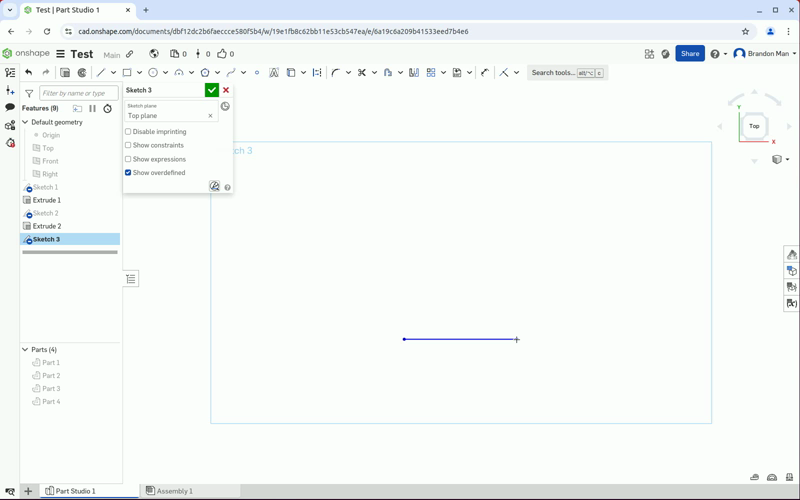
mouse_move(516, 339)
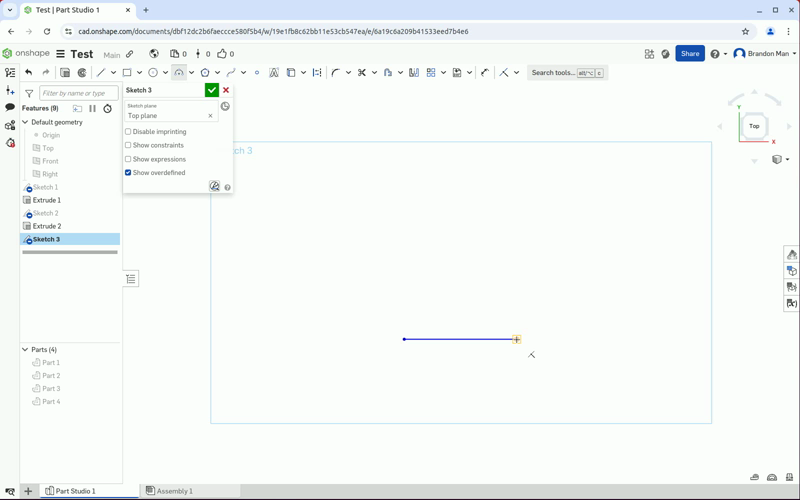
click(516, 339)
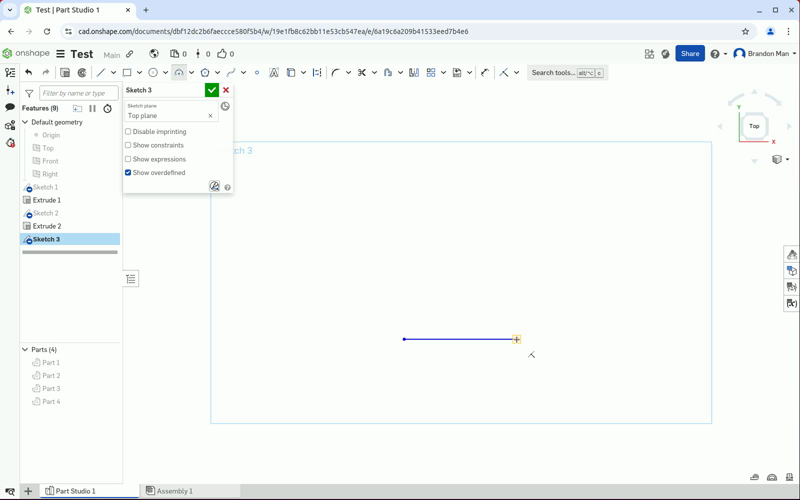
key_down(shift)
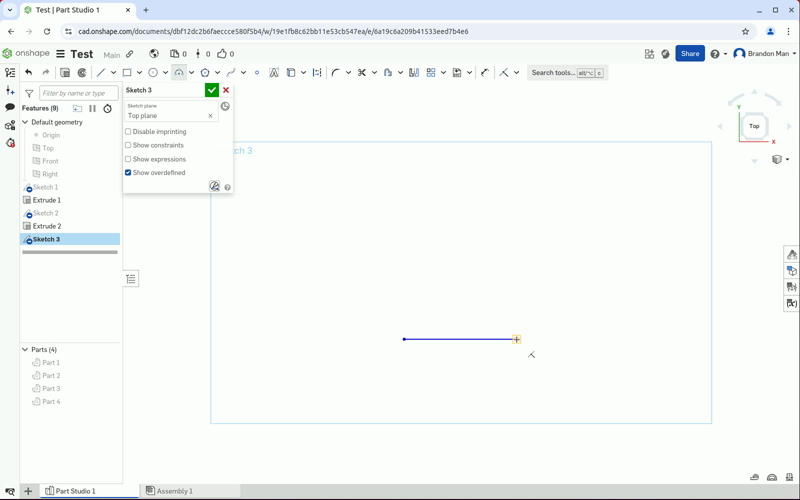
mouse_move(512, 227)
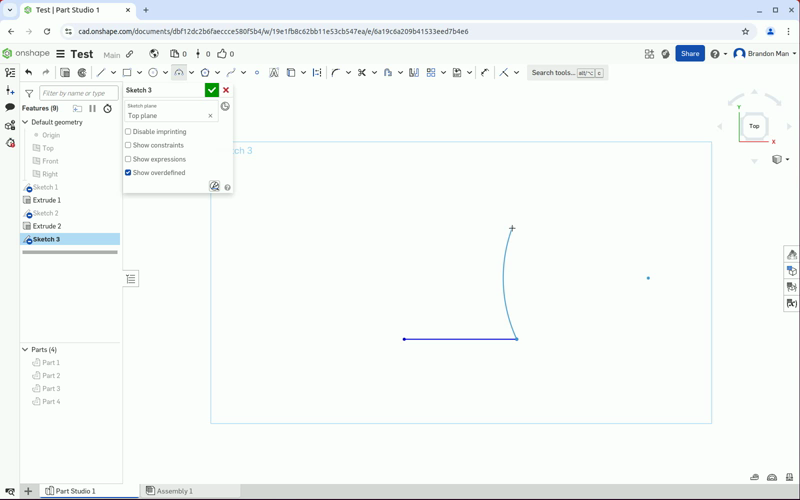
click(512, 227)
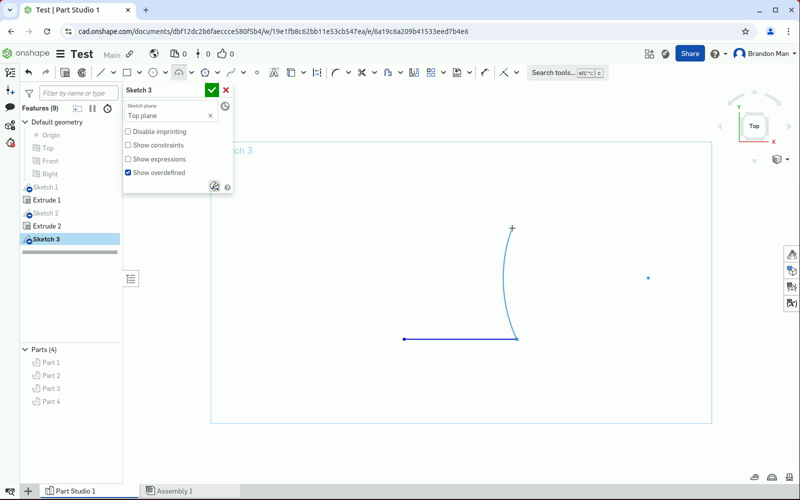
mouse_move(461, 285)
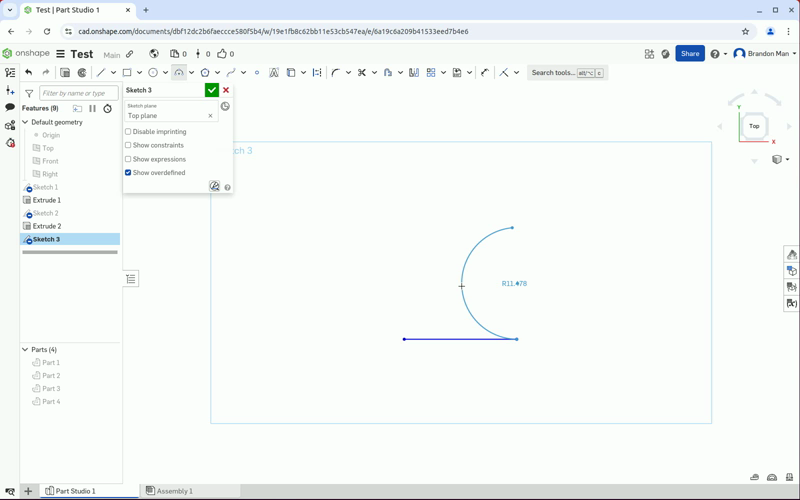
click(461, 285)
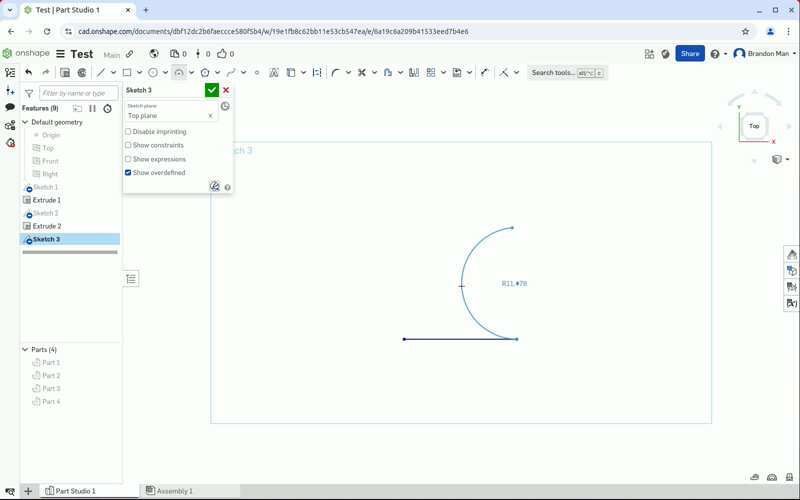
key_up(shift)
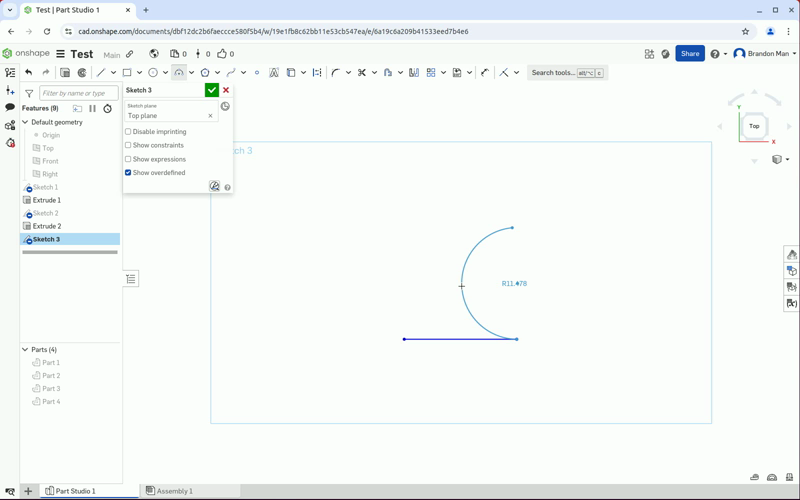
key(esc)
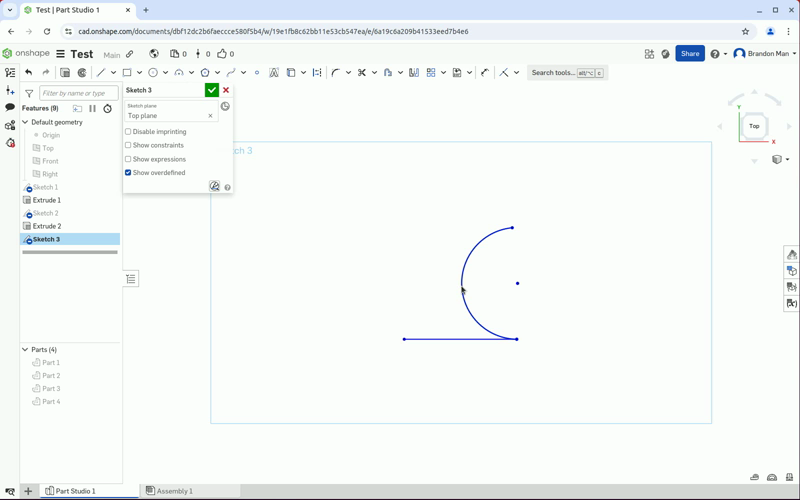
key(l)
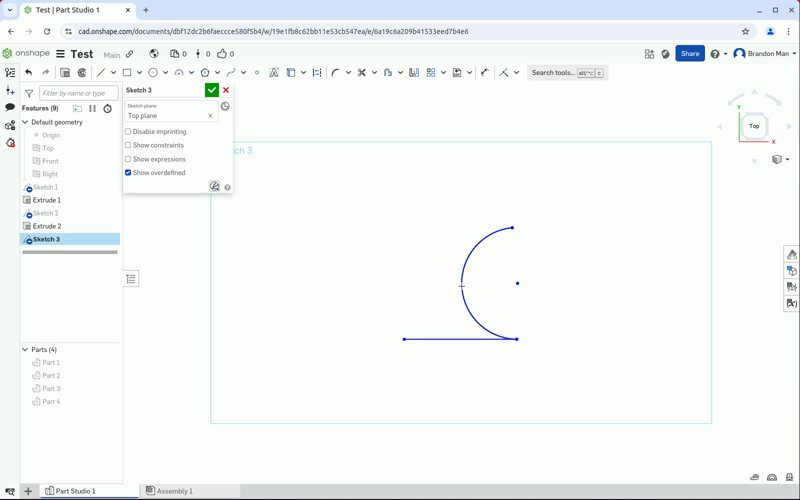
mouse_move(512, 227)
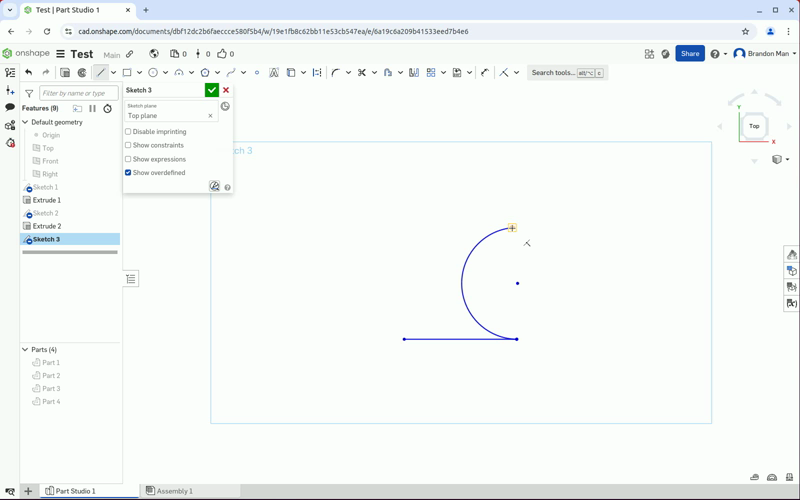
click(512, 227)
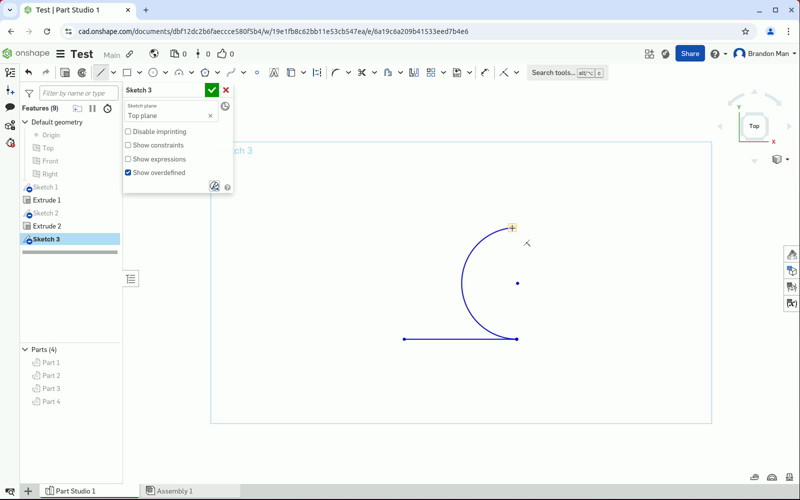
key_down(shift)
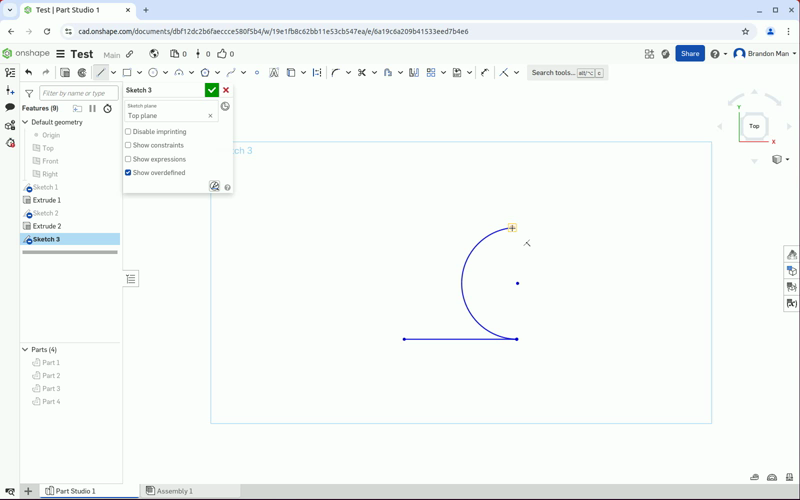
mouse_move(404, 227)
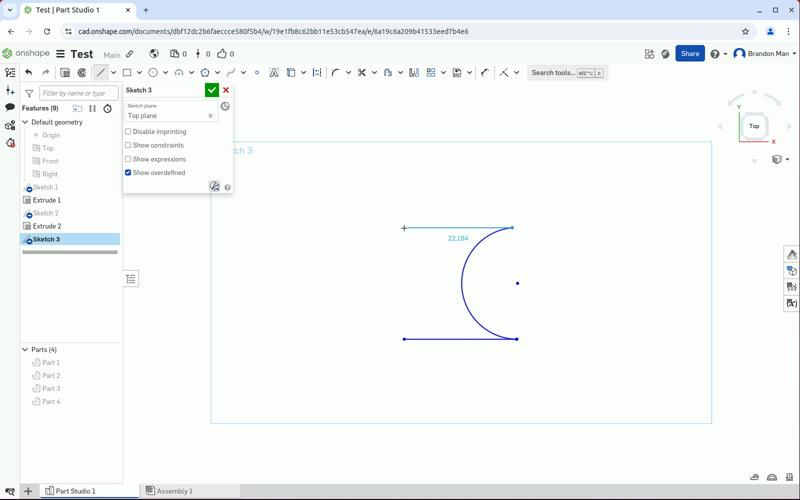
click(404, 227)
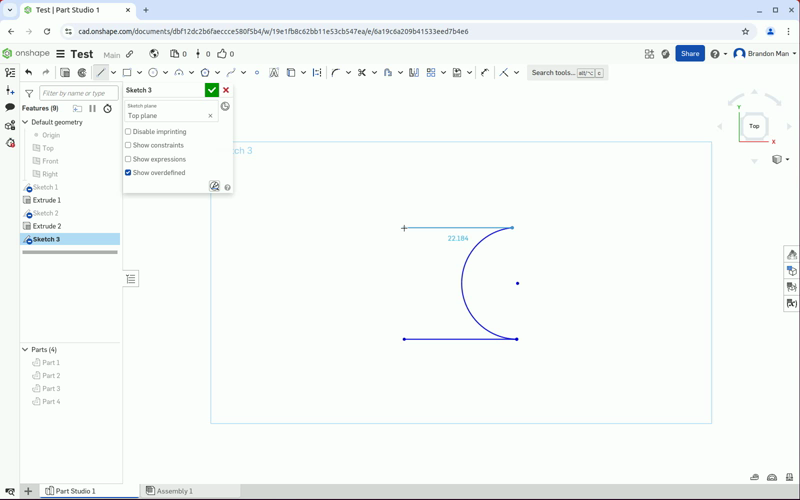
key_up(shift)
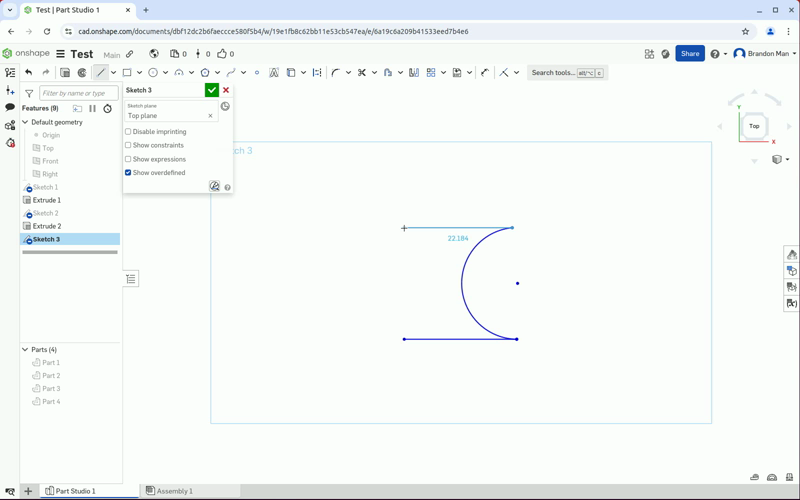
key_down(shift)
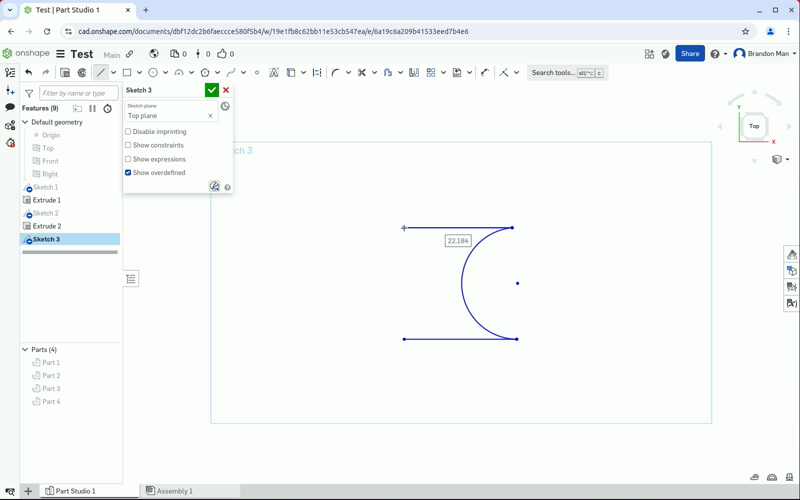
mouse_move(404, 339)
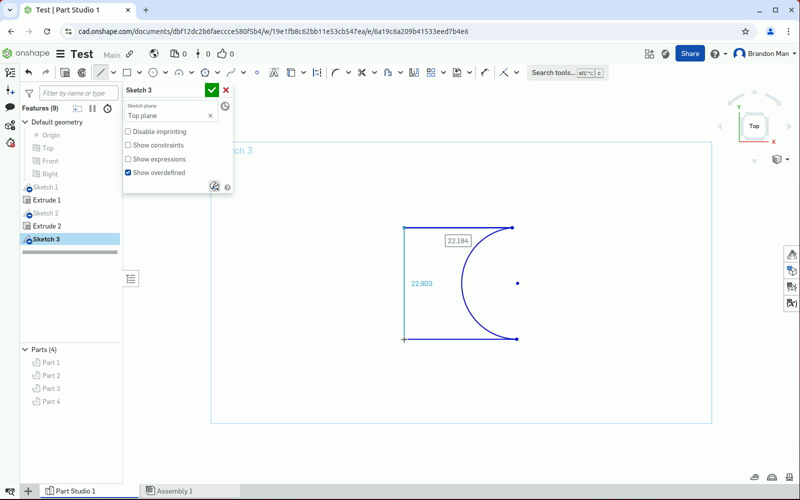
key_up(shift)
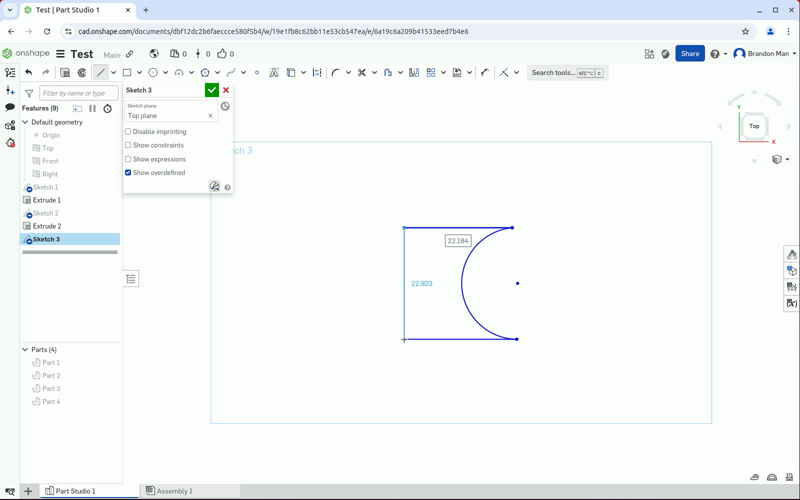
click(404, 339)
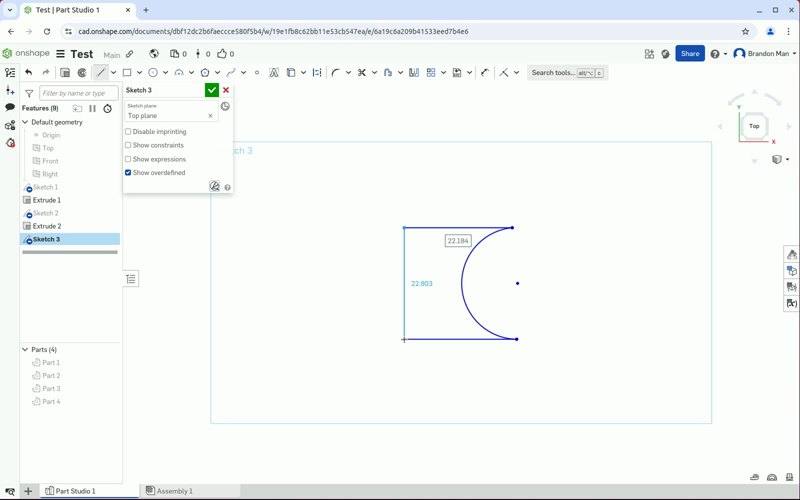
key(esc)
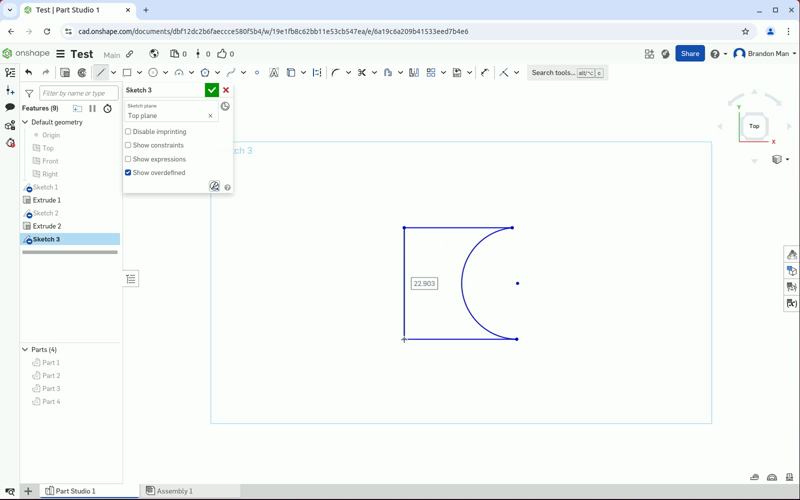
mouse_move(474, 330)
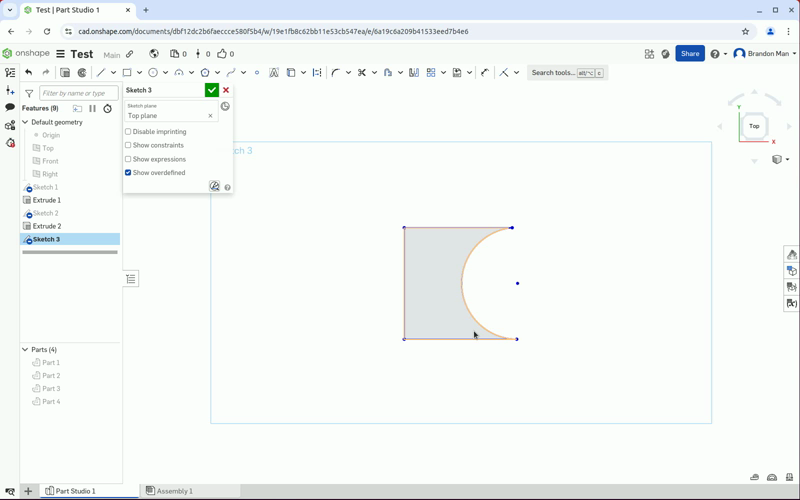
click(474, 330)
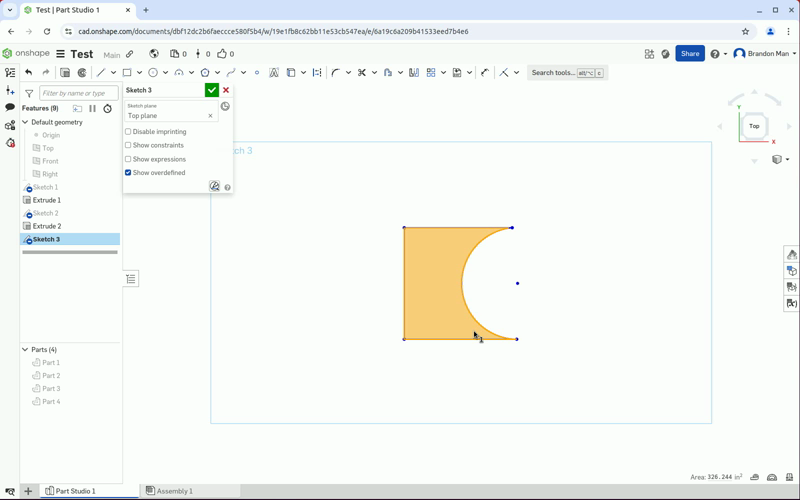
mouse_move(73, 352)
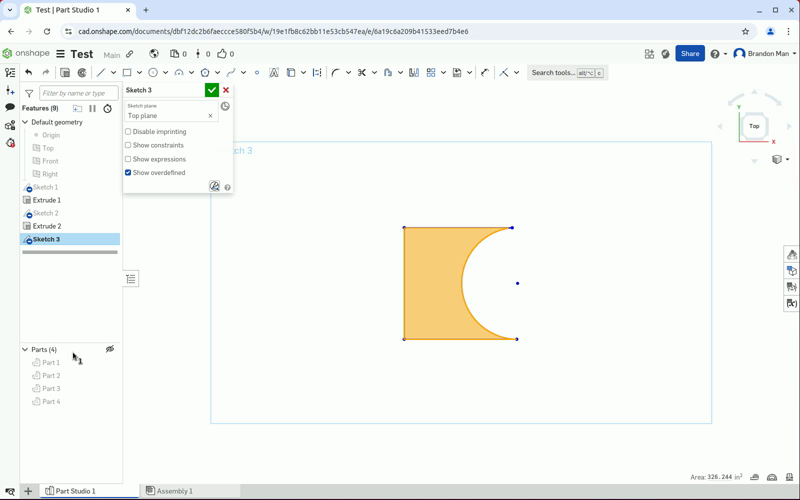
key(shift+y)
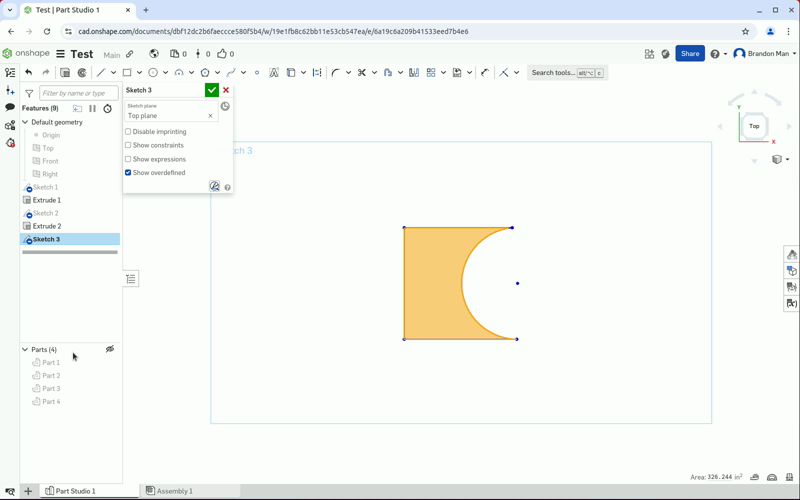
key(shift+e)
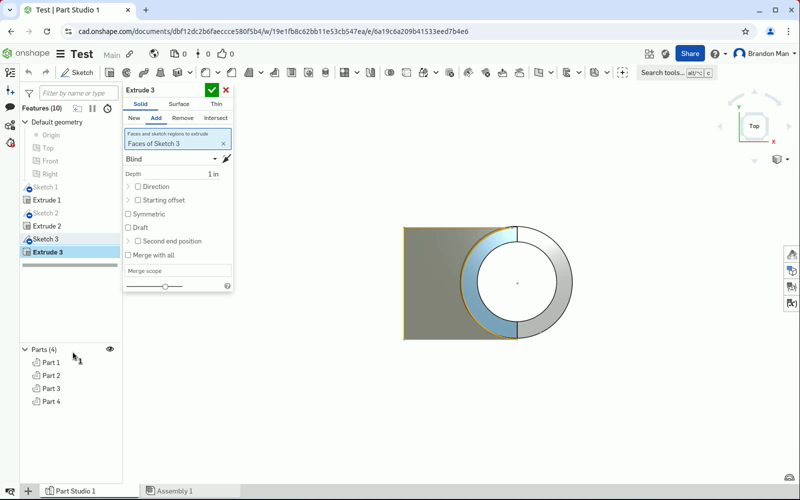
mouse_move(143, 106)
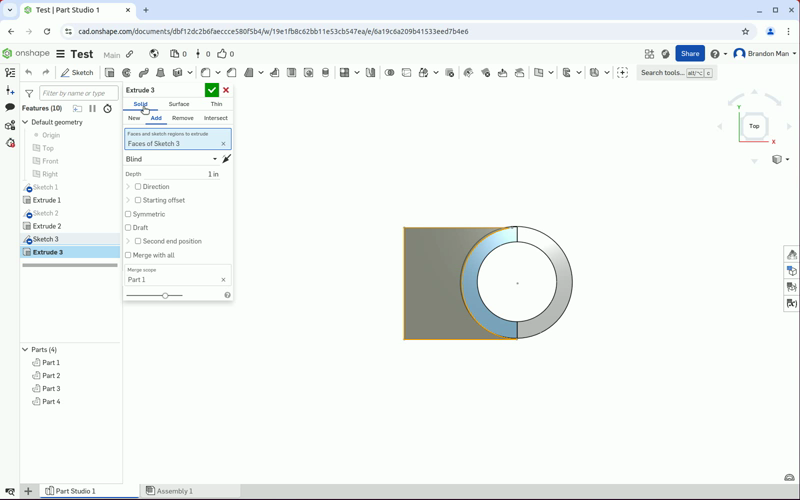
click(143, 106)
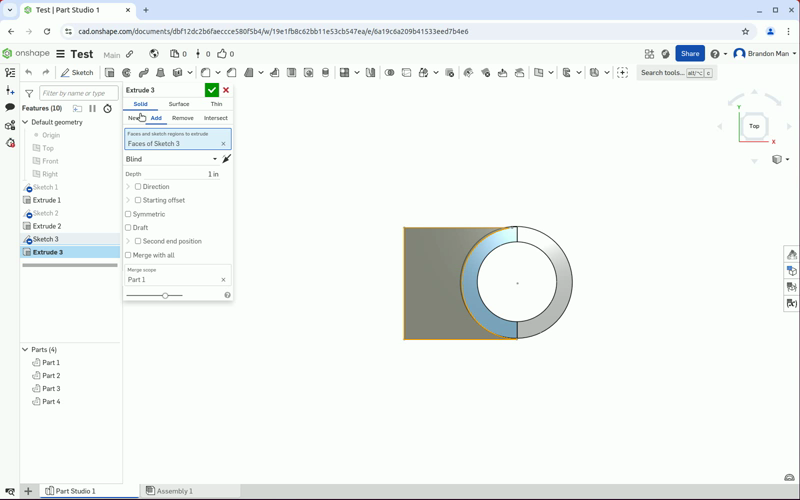
mouse_move(137, 120)
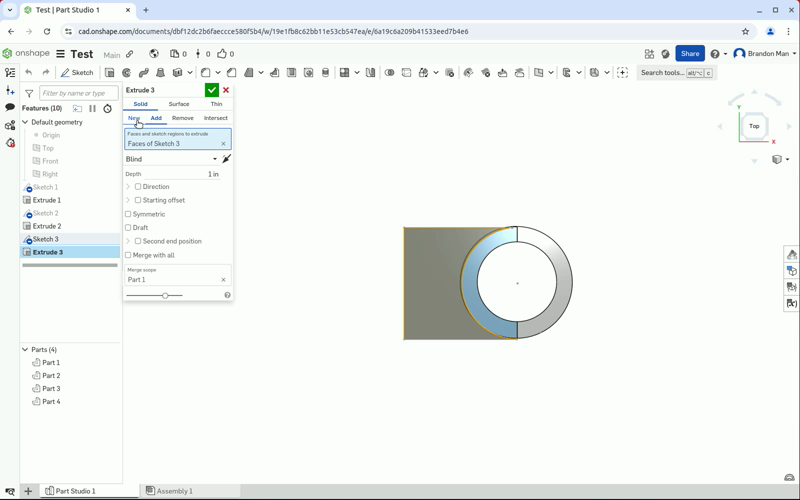
click(137, 120)
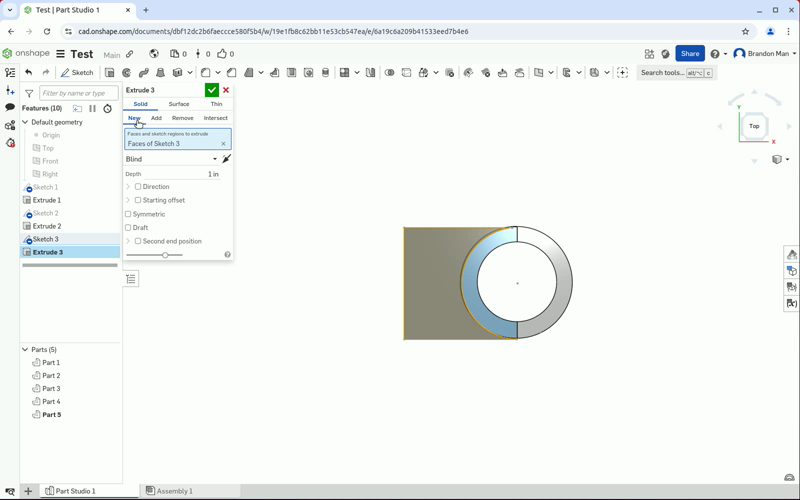
key(tab, 4)
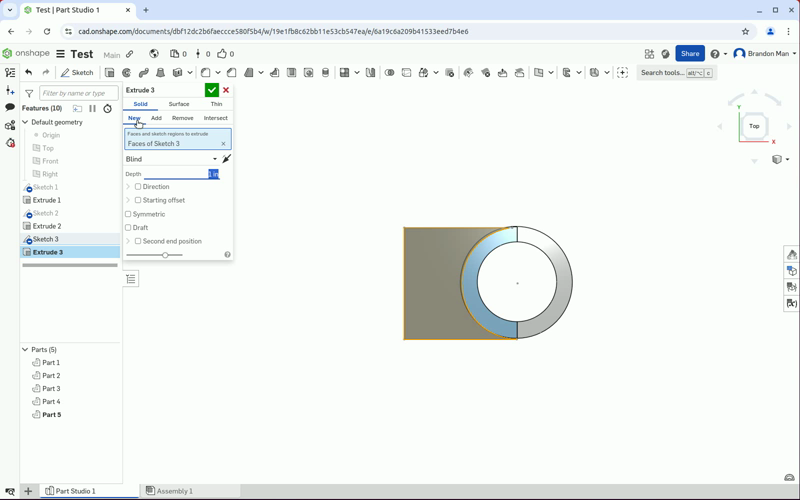
text(3.851)
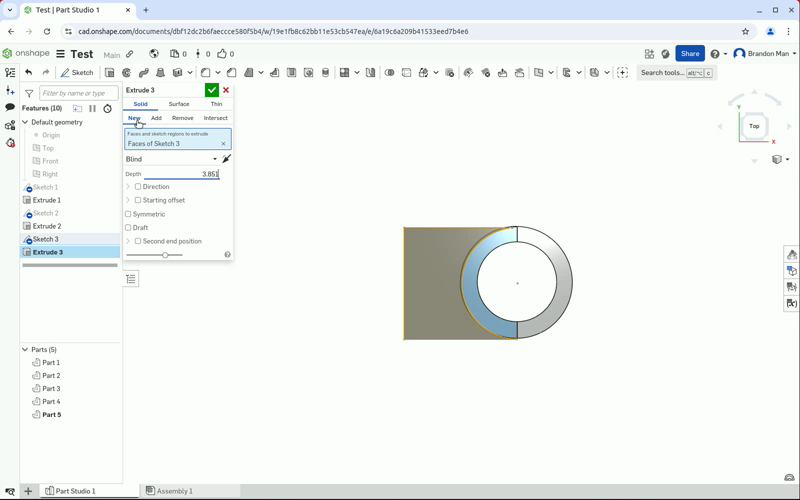
key(enter)
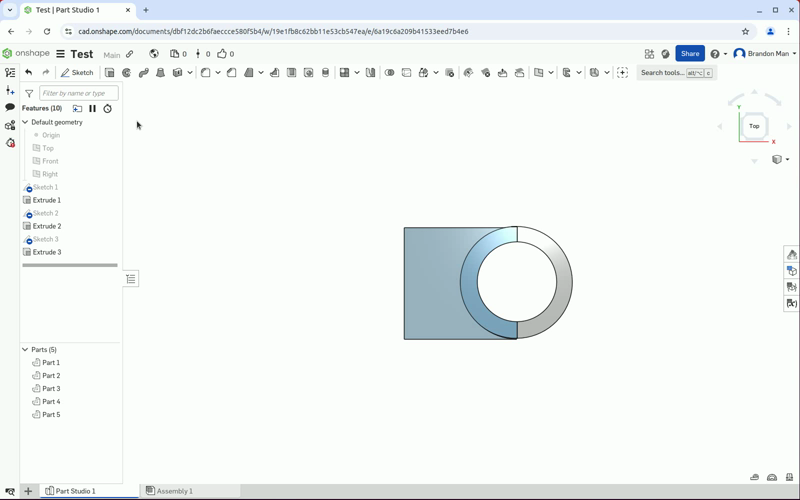
key(shift+h)
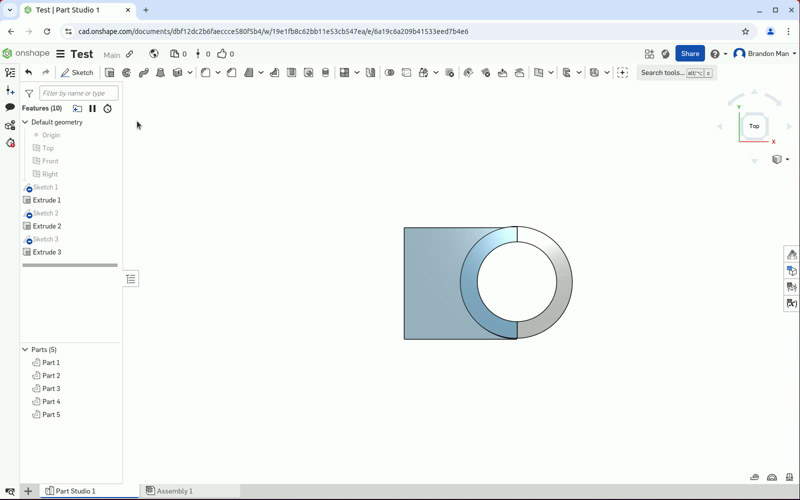
key(shift+h)
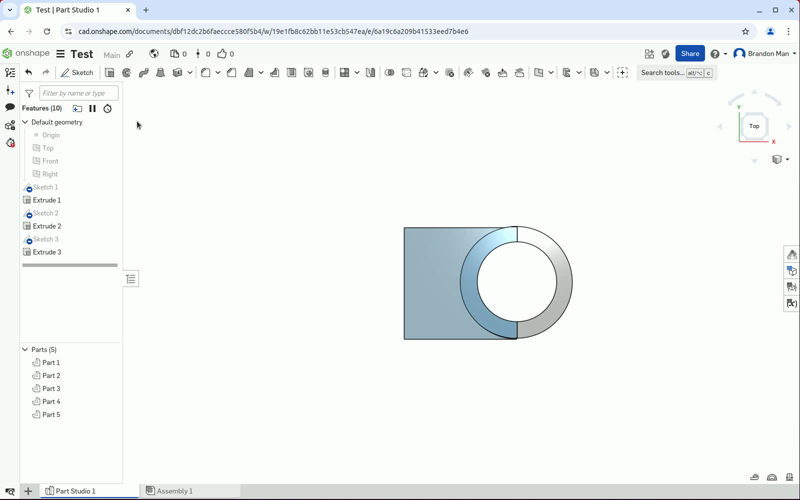
mouse_move(73, 189)
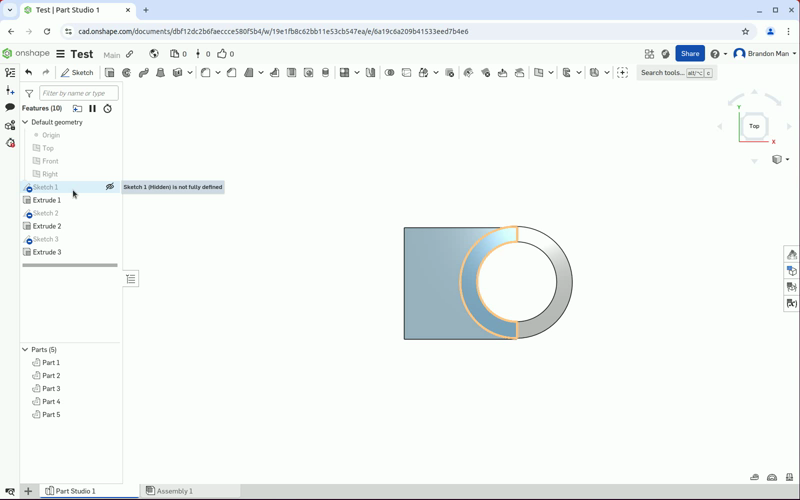
click(73, 189)
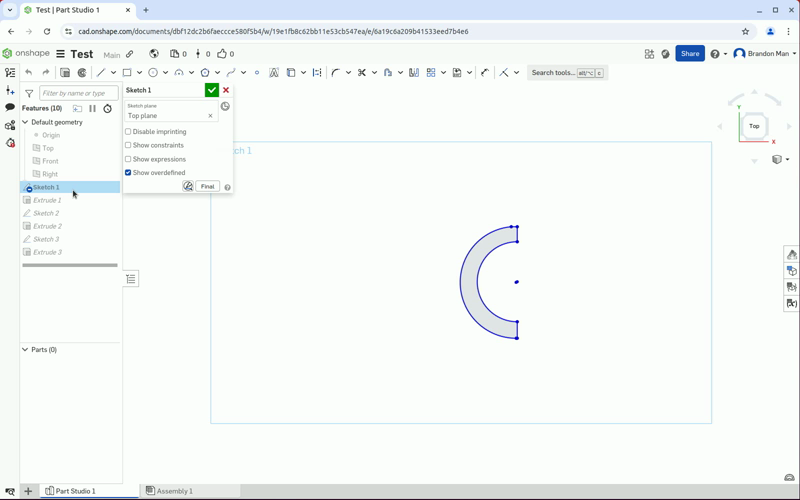
mouse_move(229, 92)
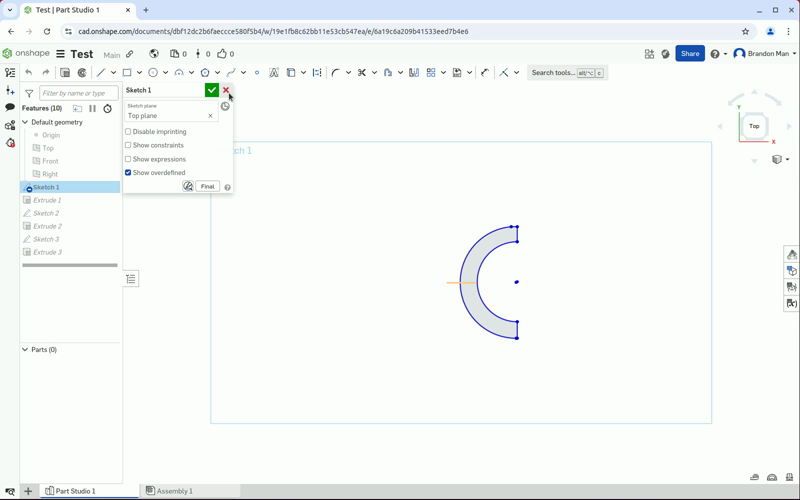
click(229, 92)
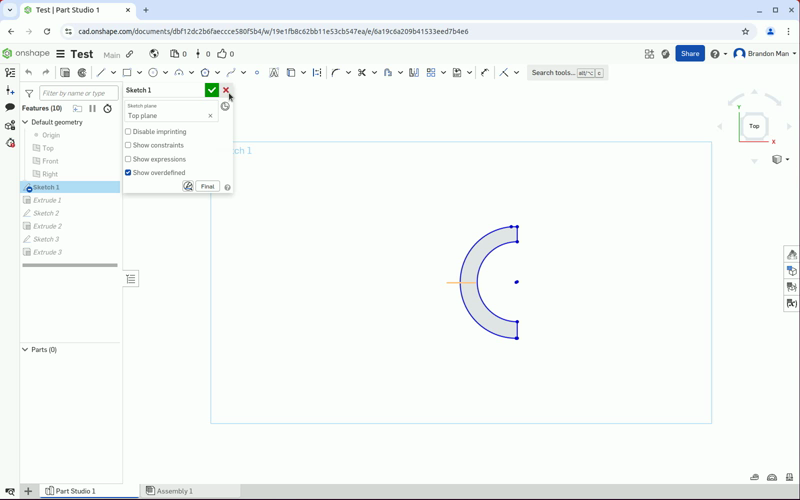
key(shift+s)
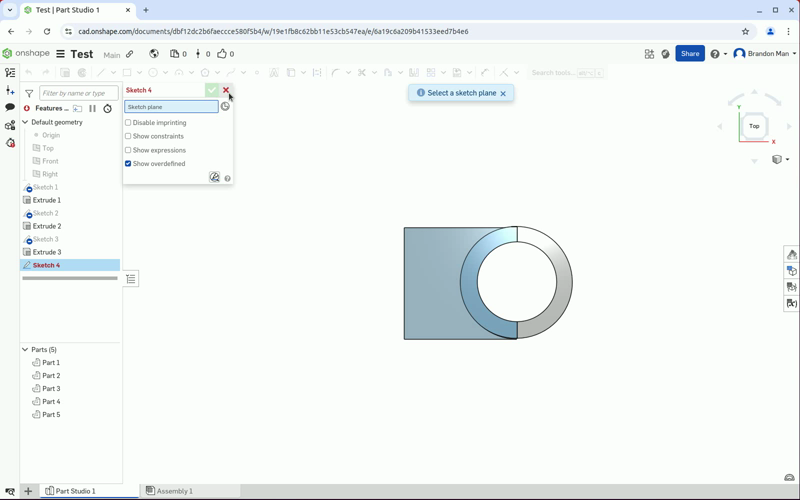
mouse_move(73, 150)
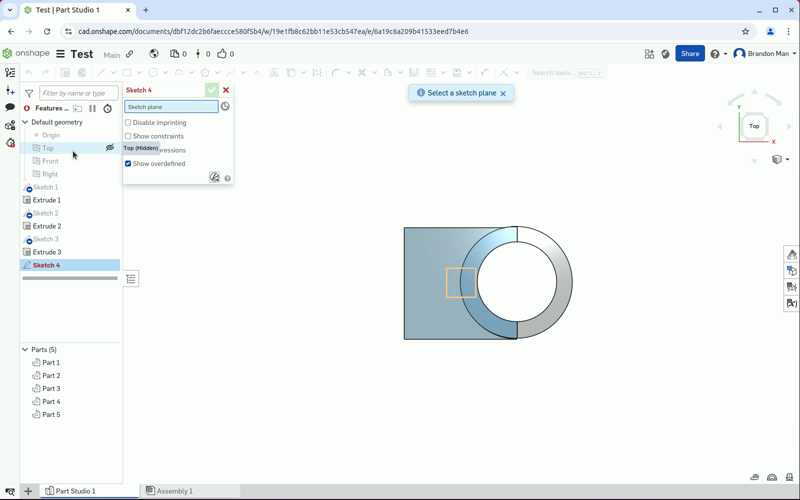
click(73, 150)
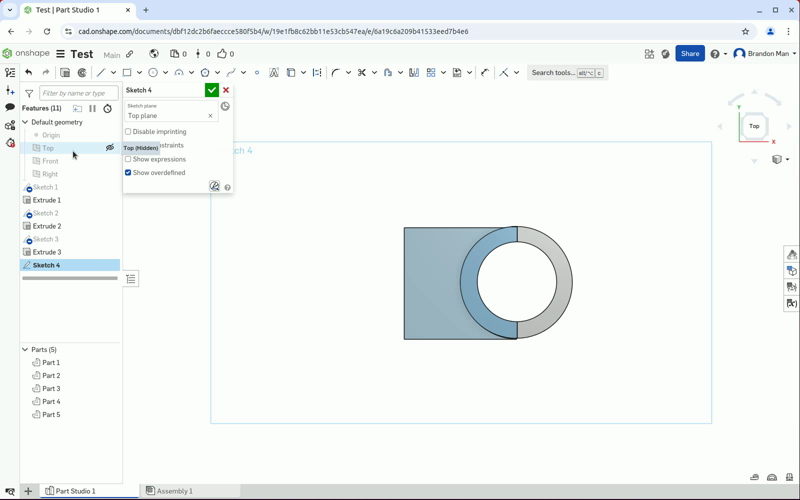
mouse_move(73, 352)
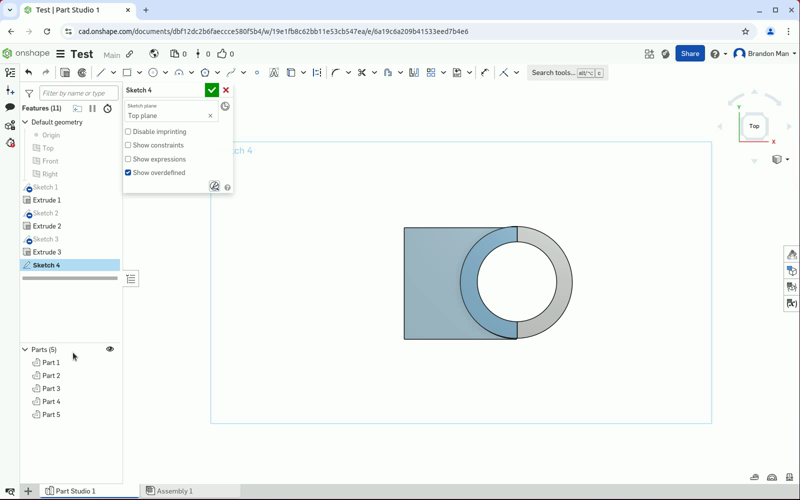
key(y)
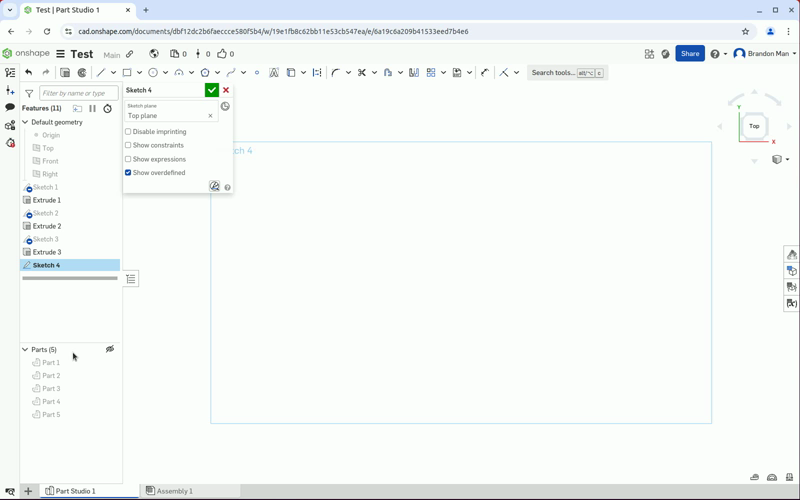
key(a)
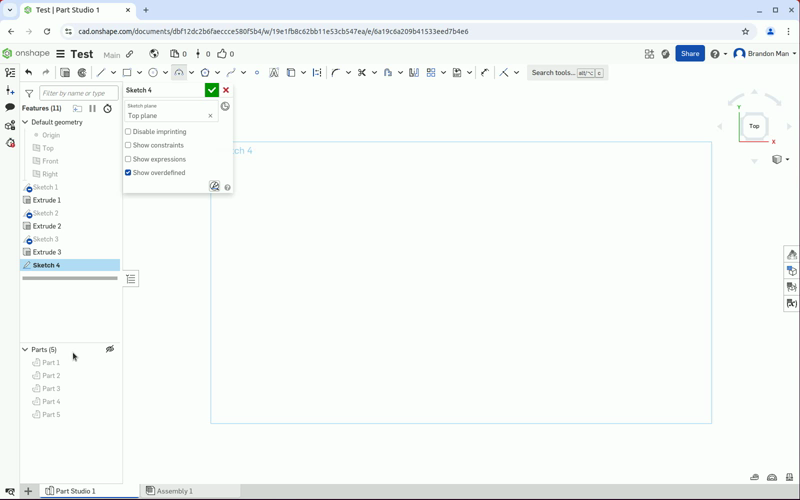
key_down(shift)
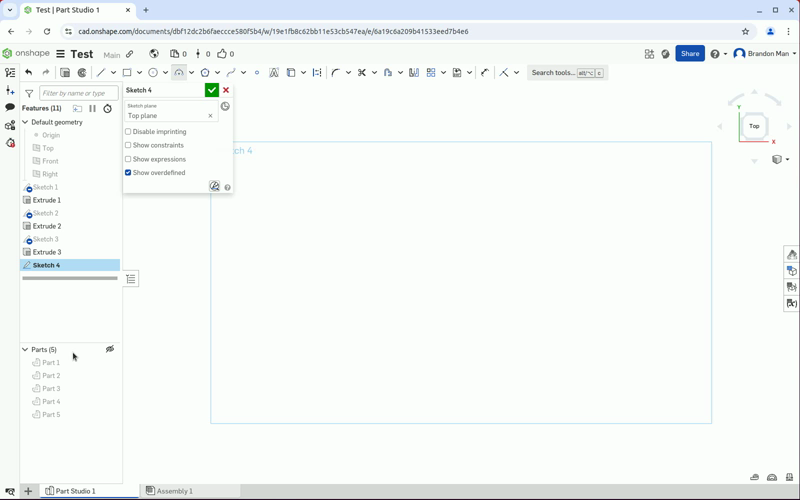
mouse_move(511, 226)
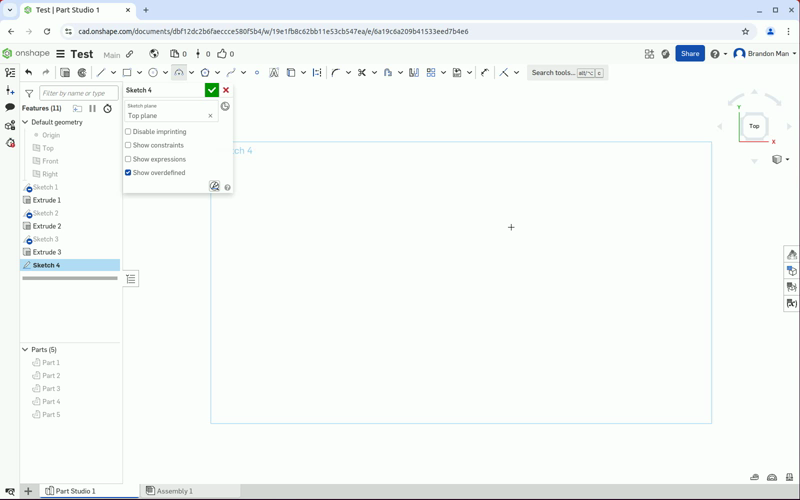
click(511, 226)
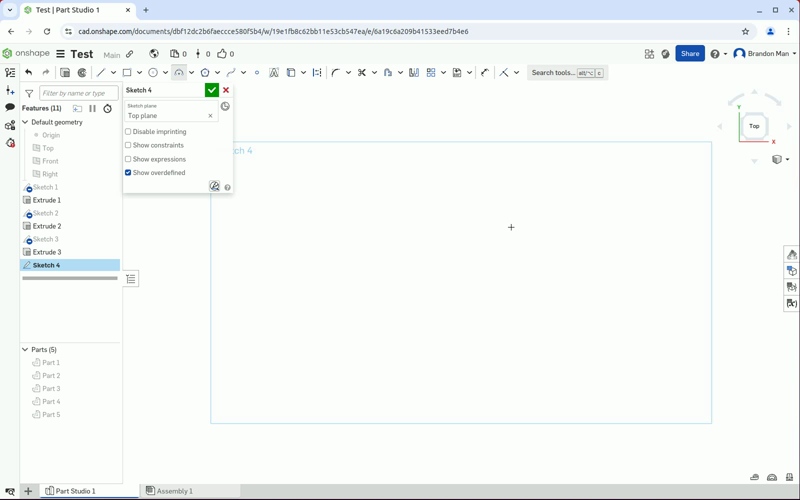
key_up(shift)
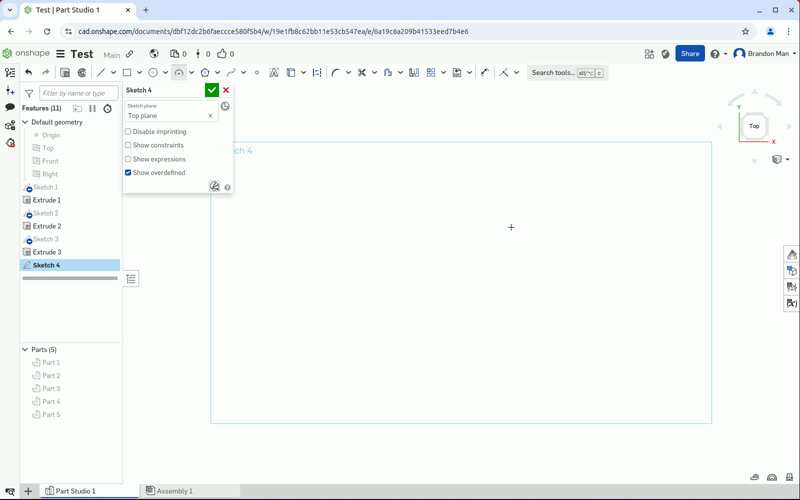
key_down(shift)
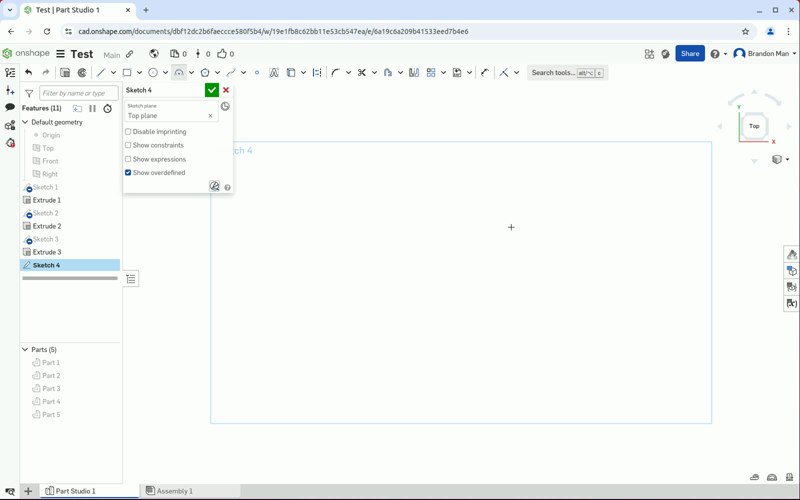
mouse_move(516, 338)
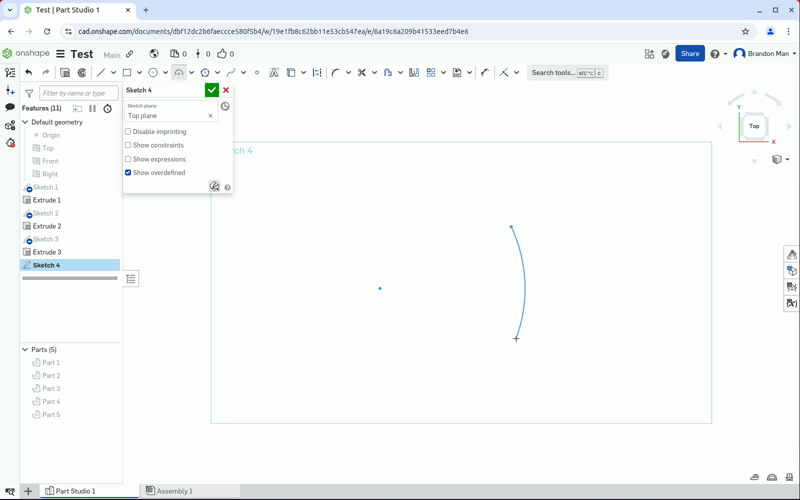
click(516, 338)
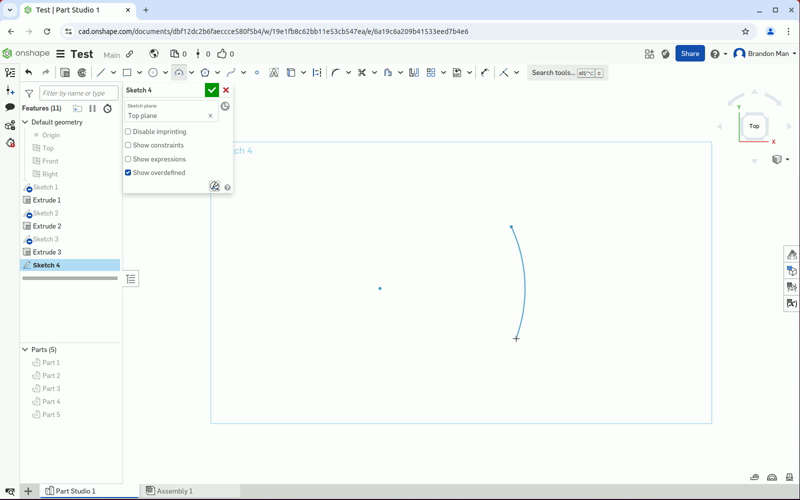
mouse_move(572, 279)
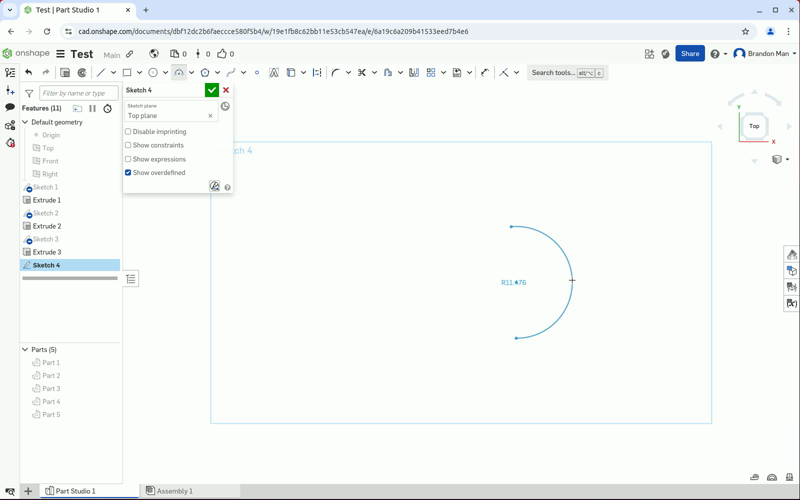
click(572, 279)
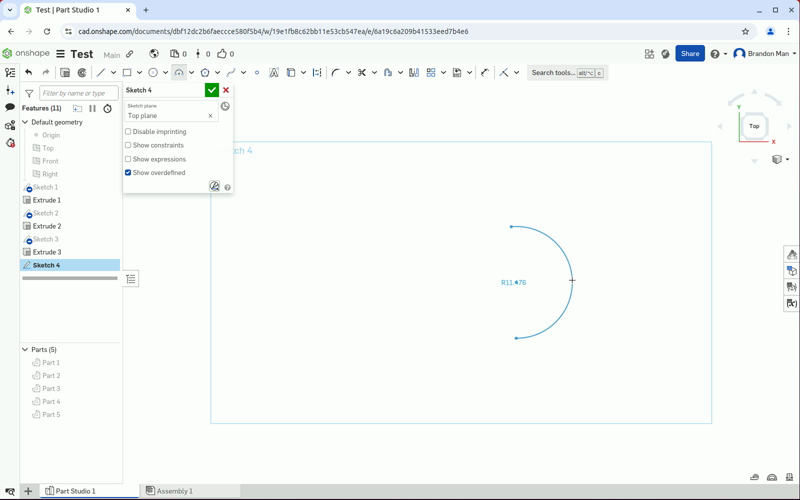
key_up(shift)
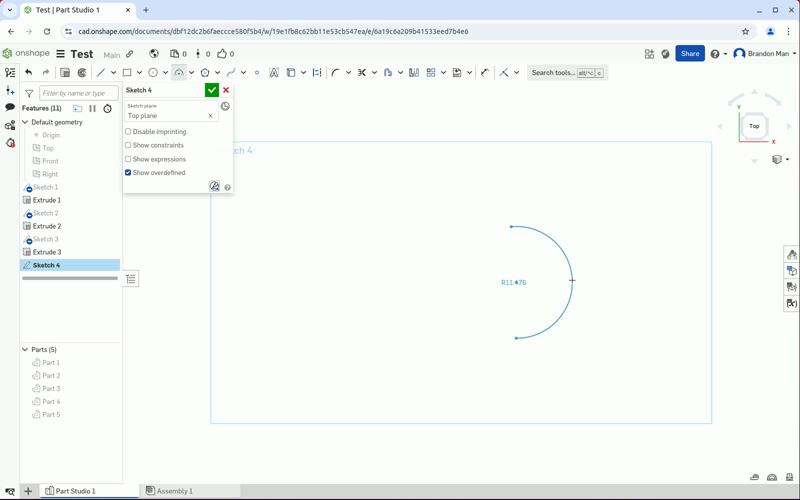
key(esc)
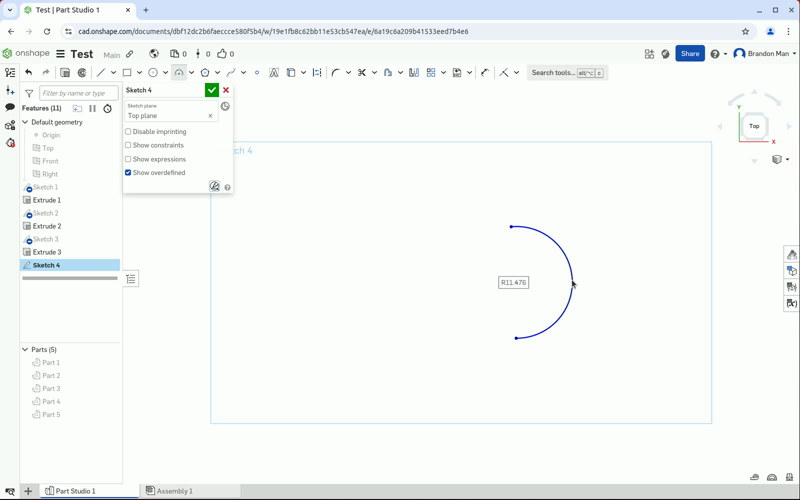
key(l)
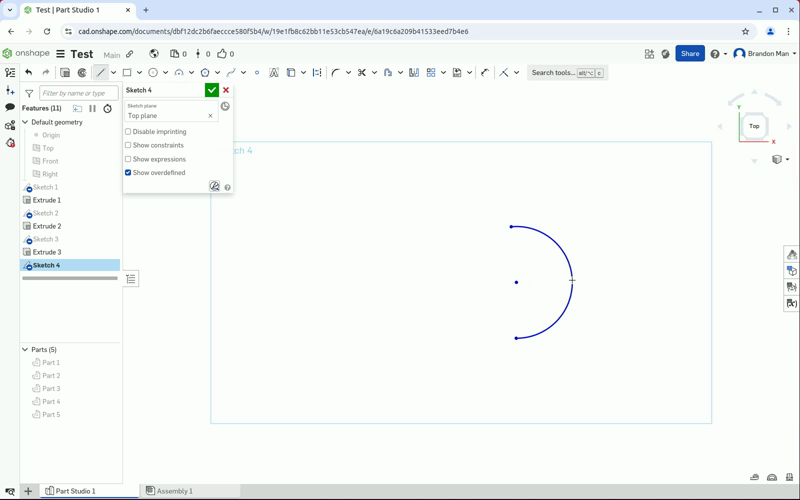
mouse_move(516, 338)
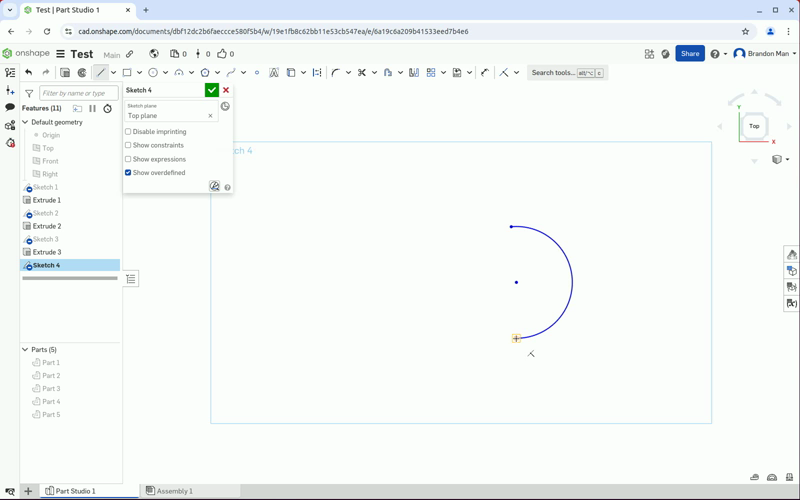
click(516, 338)
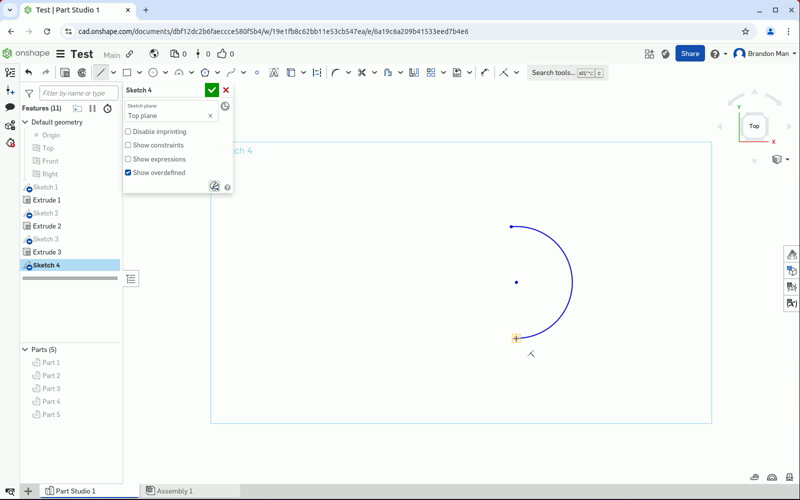
key_down(shift)
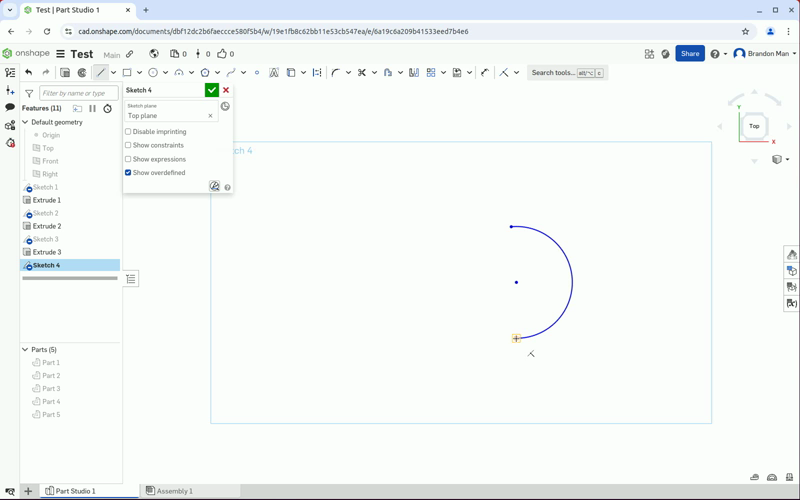
mouse_move(546, 338)
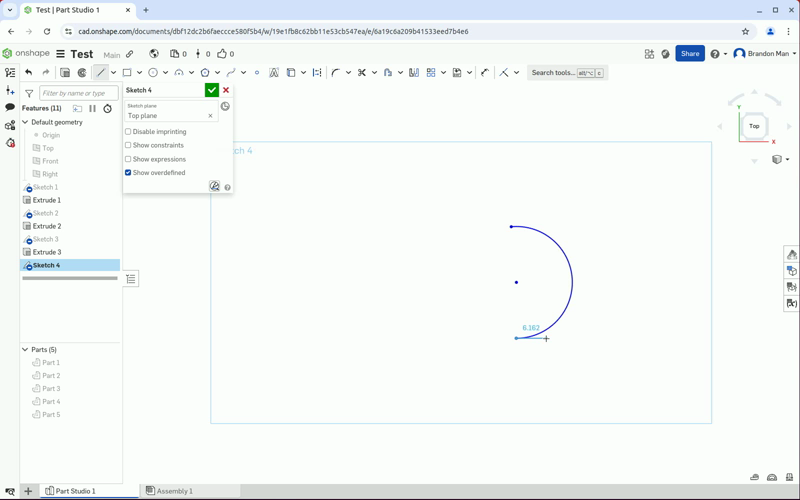
mouse_move(517, 338)
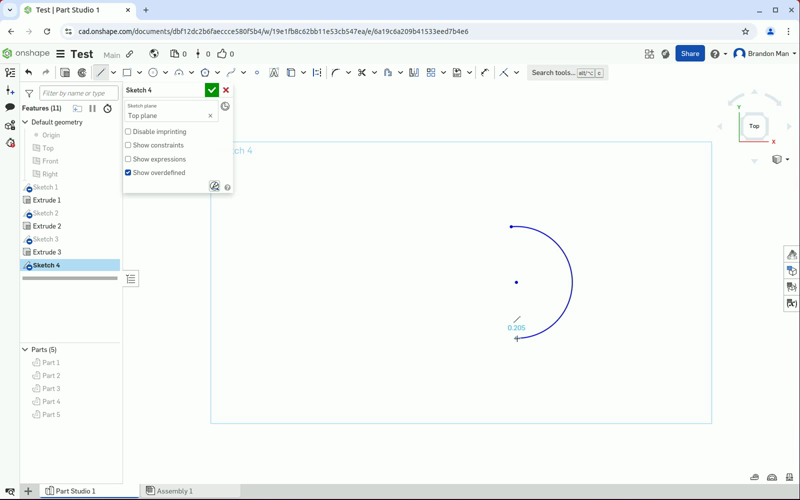
scroll(6)
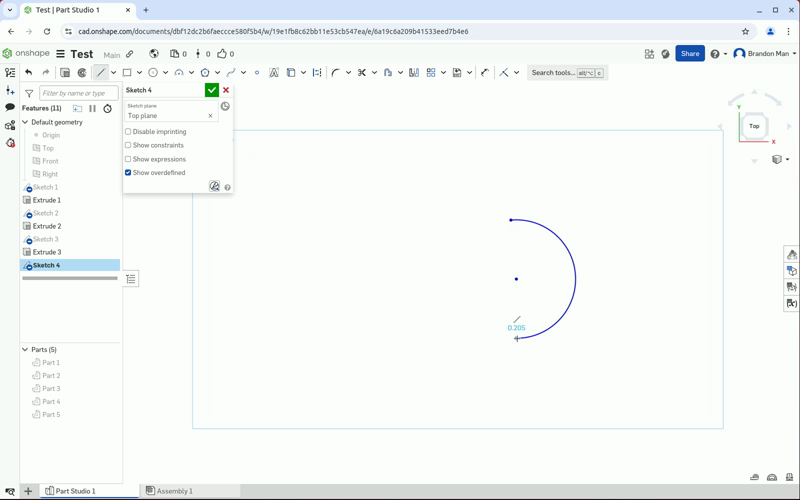
scroll(6)
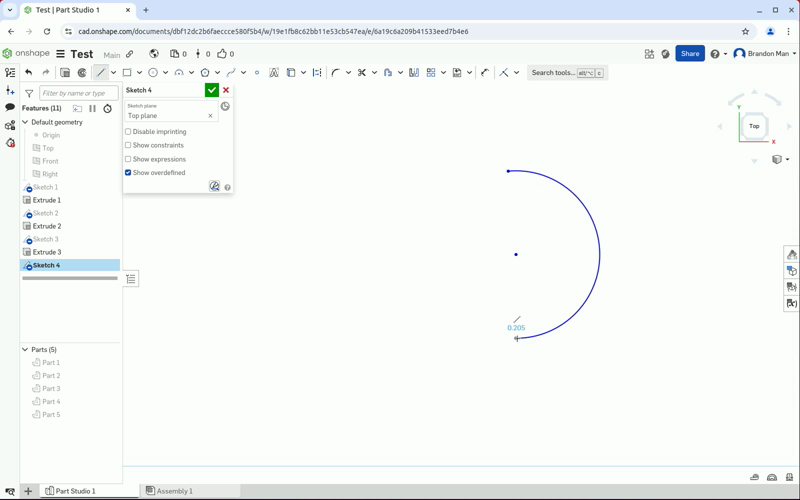
scroll(6)
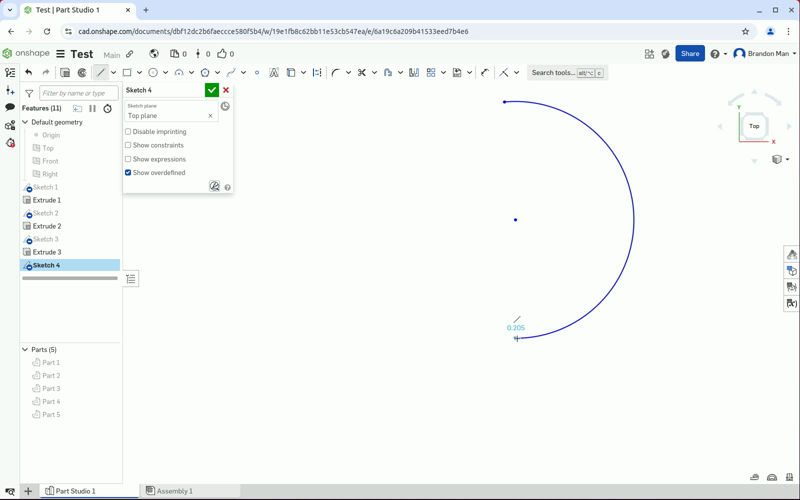
scroll(6)
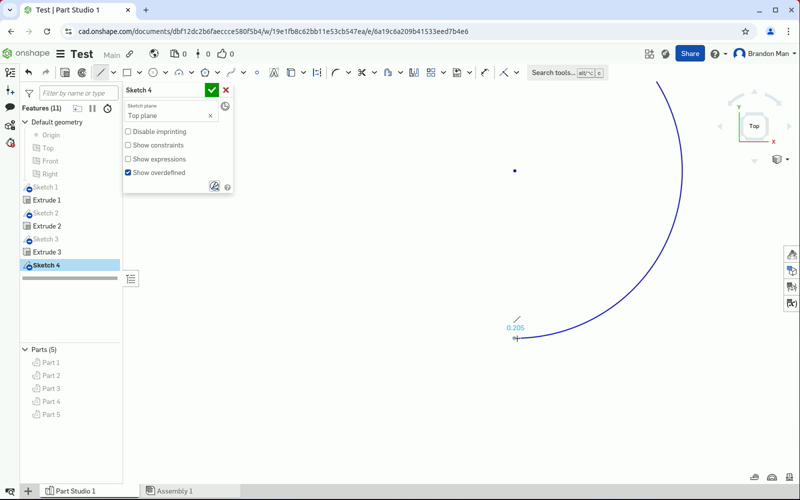
scroll(6)
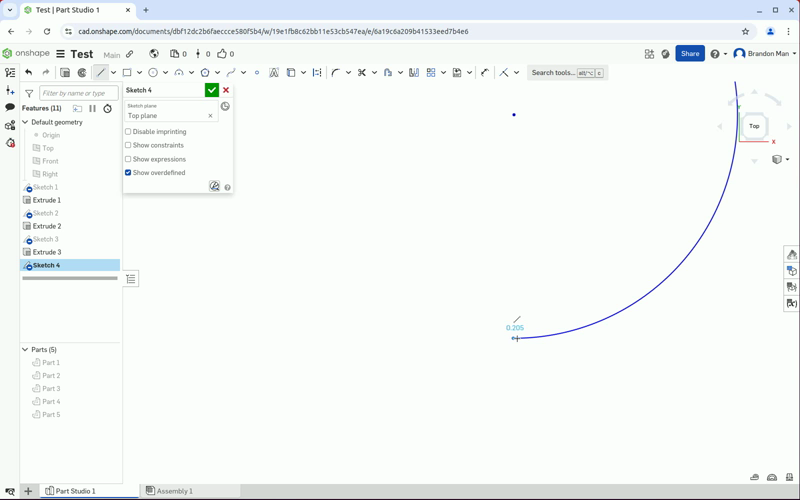
scroll(6)
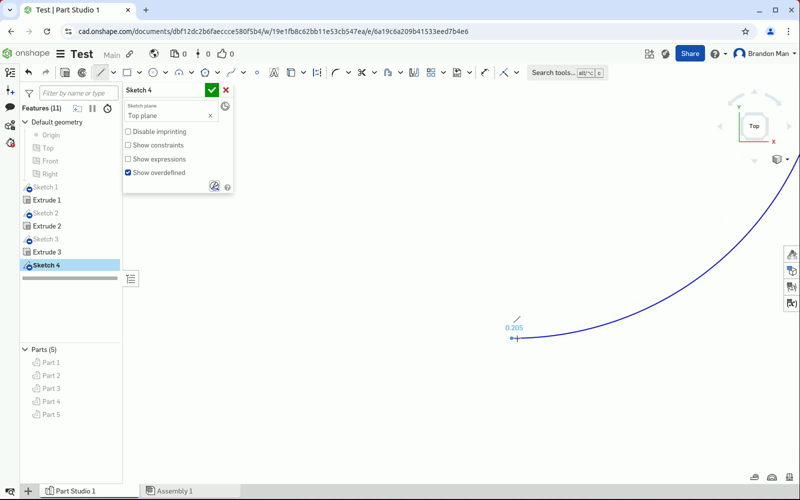
scroll(6)
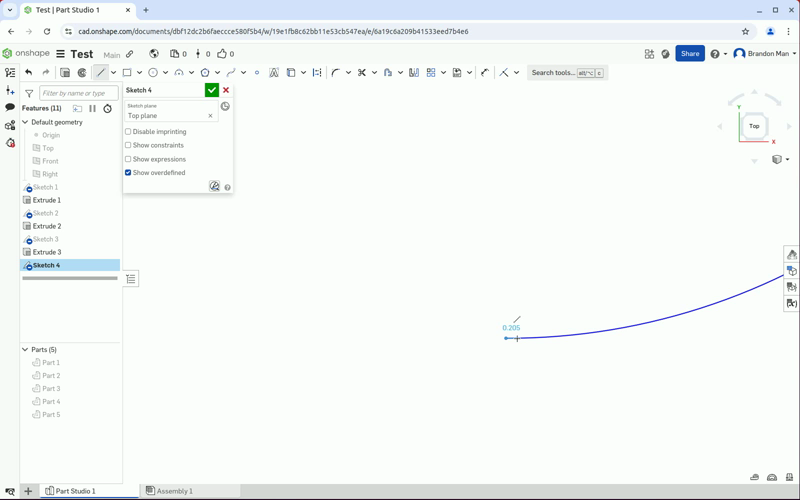
click(517, 338)
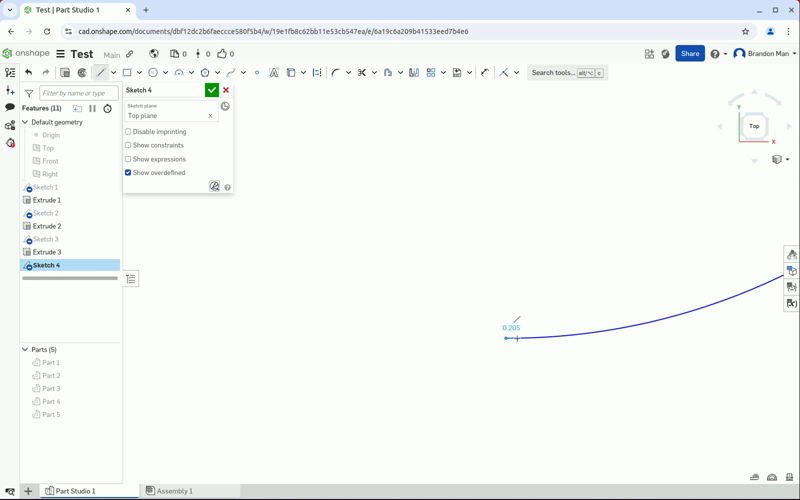
scroll(-6)
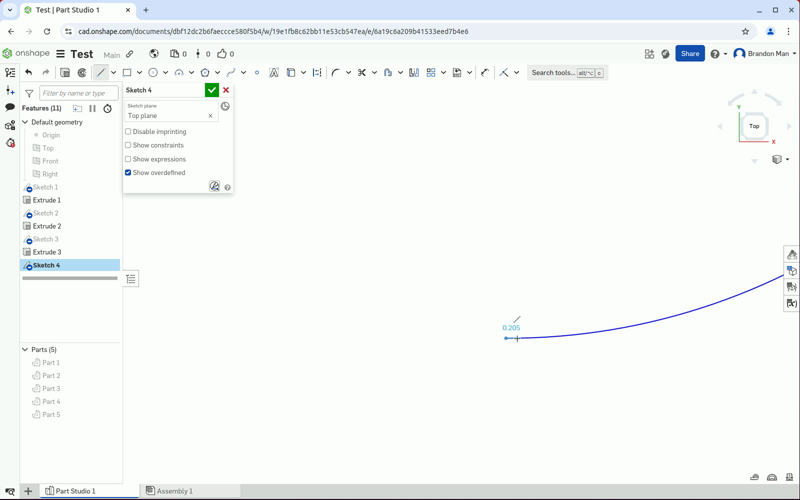
scroll(-6)
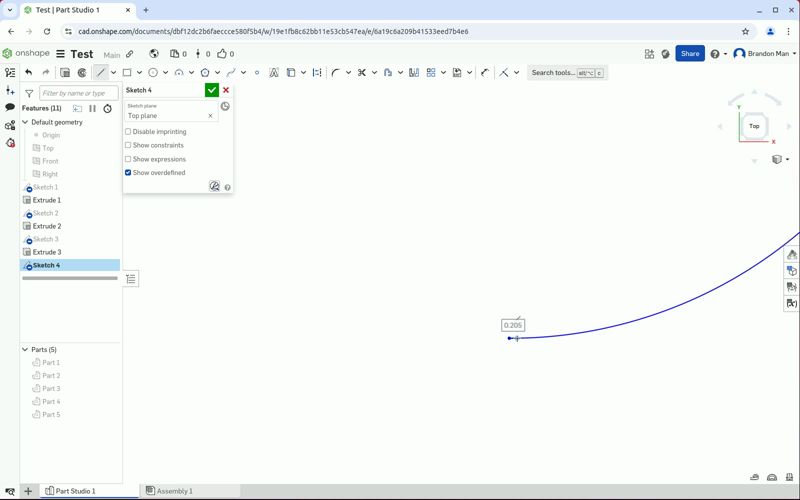
scroll(-6)
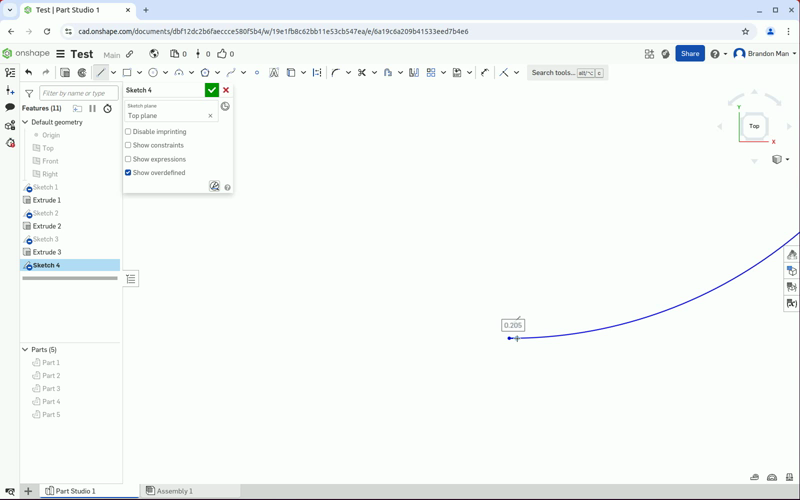
scroll(-6)
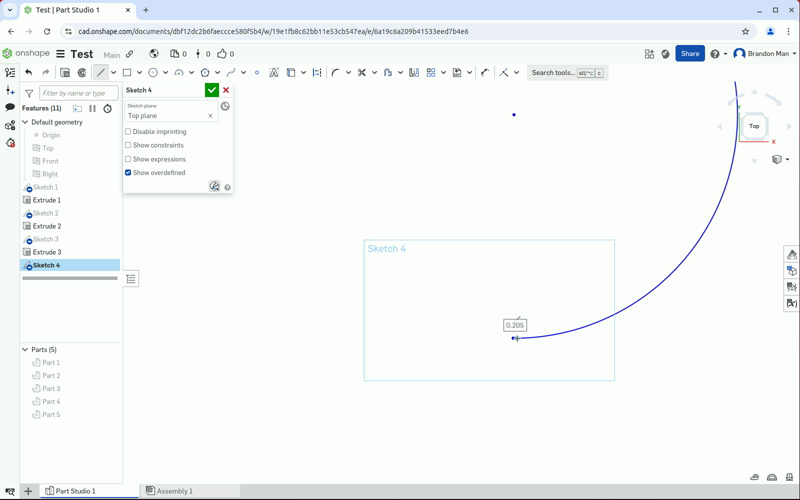
scroll(-6)
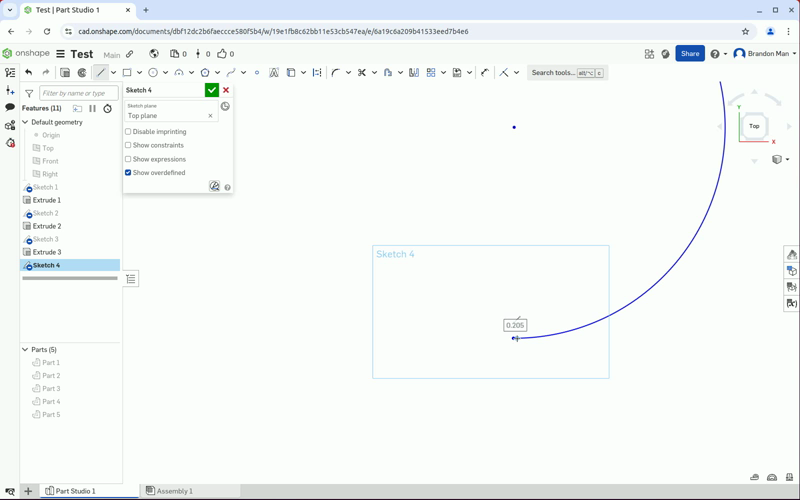
scroll(-6)
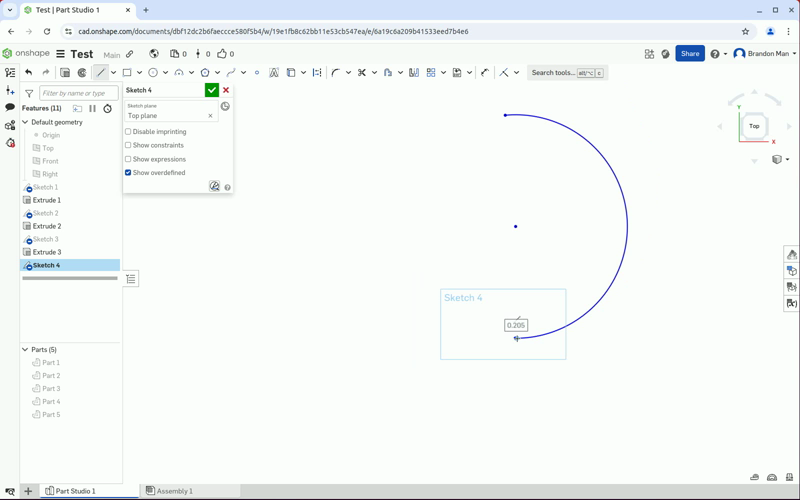
scroll(-6)
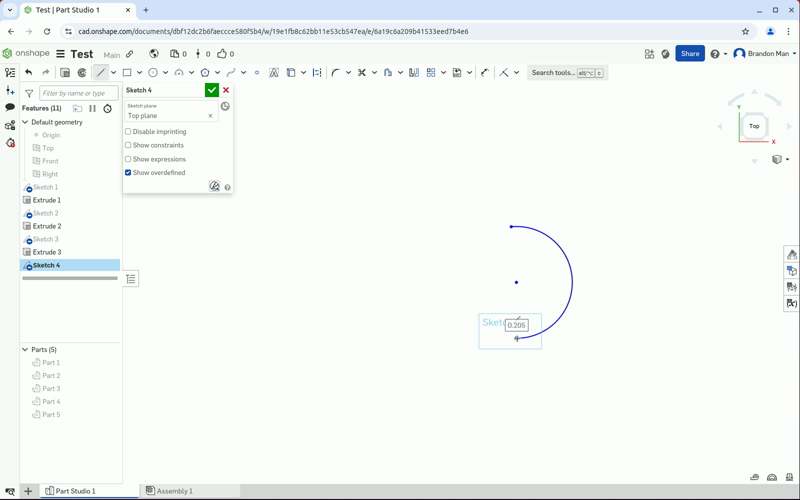
key_up(shift)
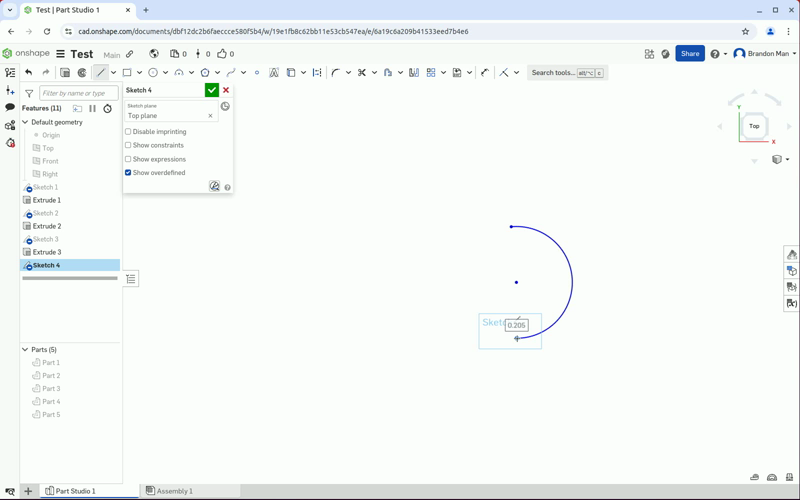
key_down(shift)
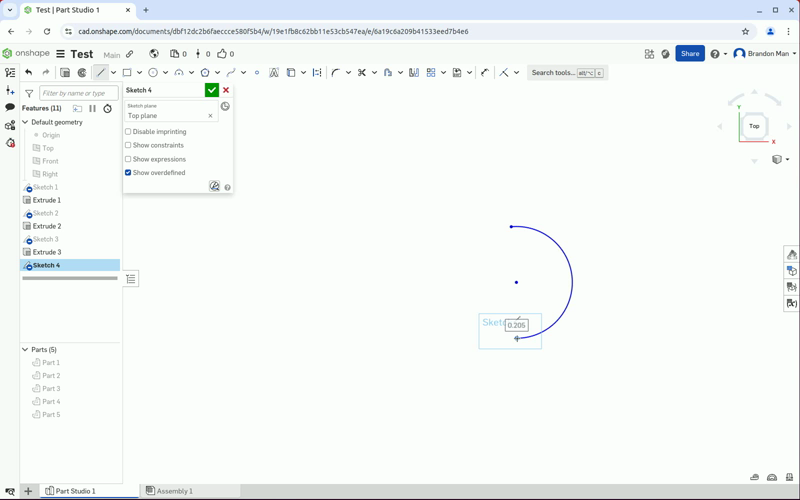
mouse_move(547, 338)
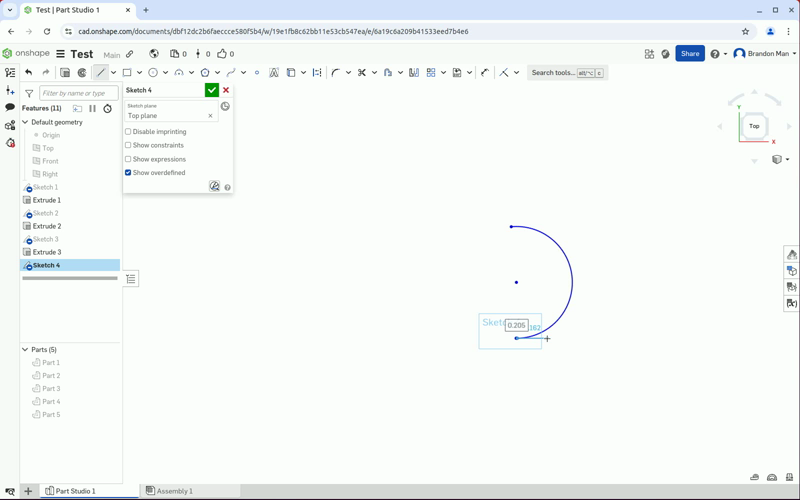
mouse_move(517, 321)
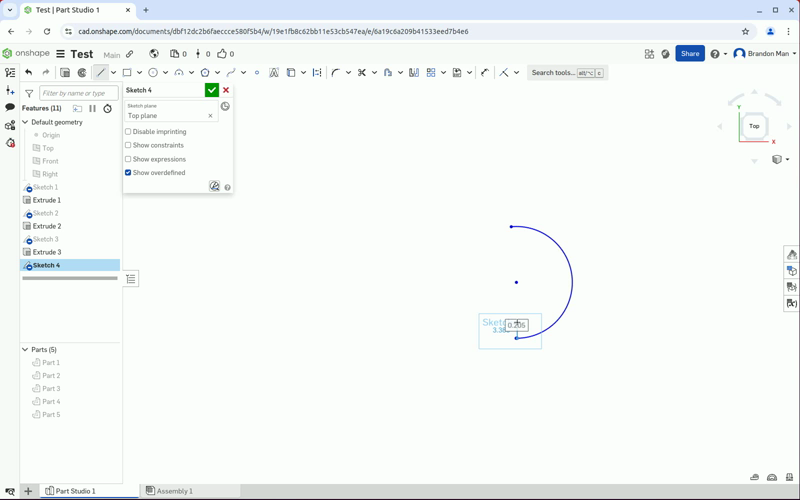
click(517, 321)
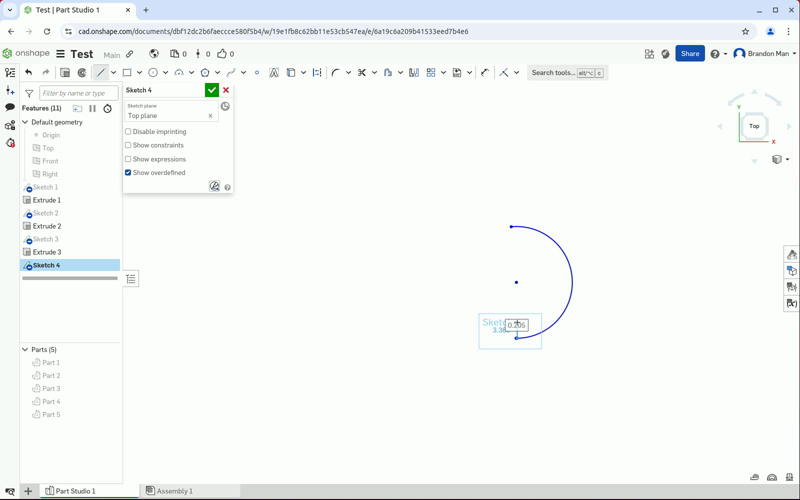
key_up(shift)
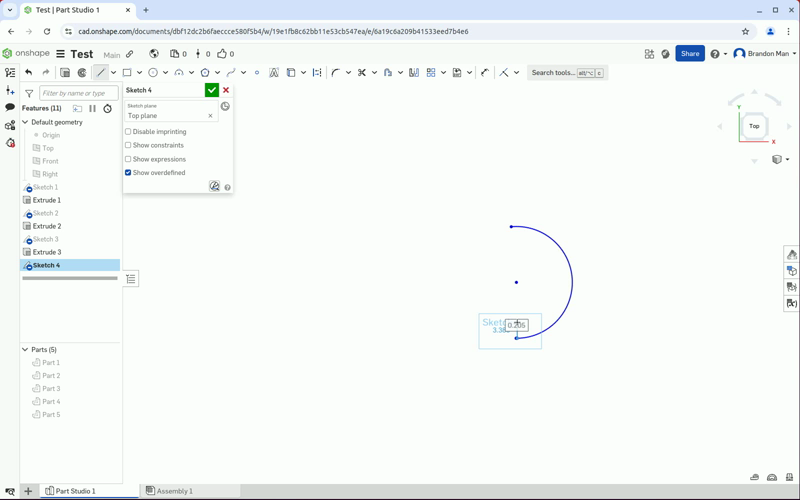
key(esc)
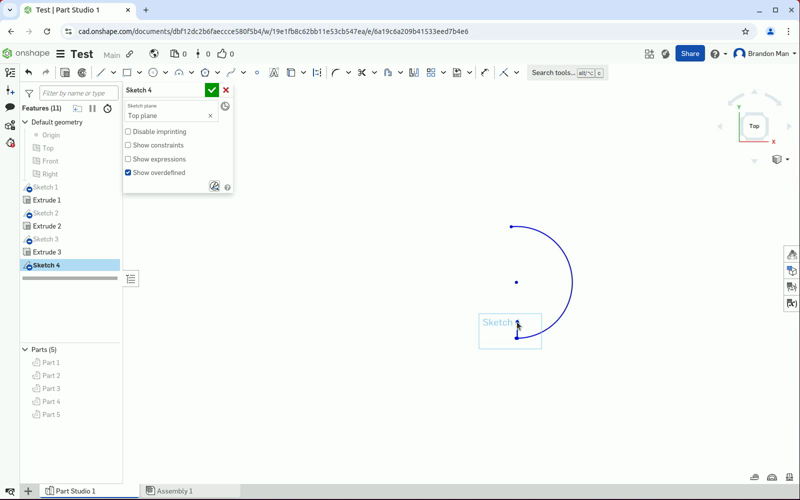
key(a)
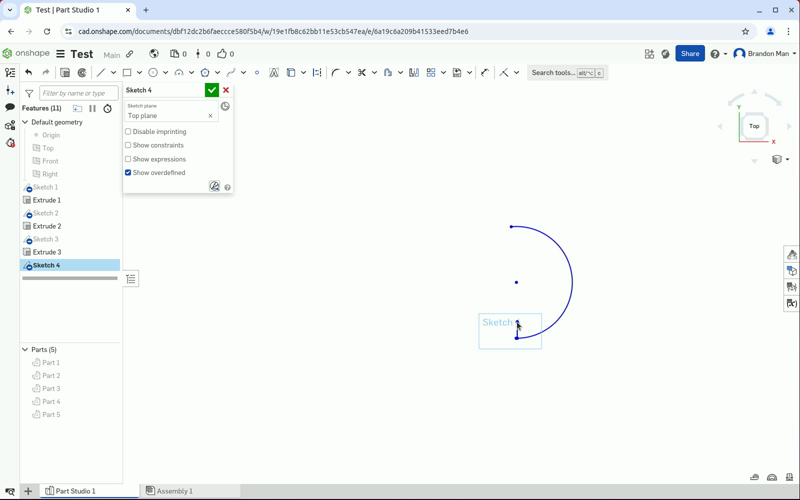
mouse_move(517, 321)
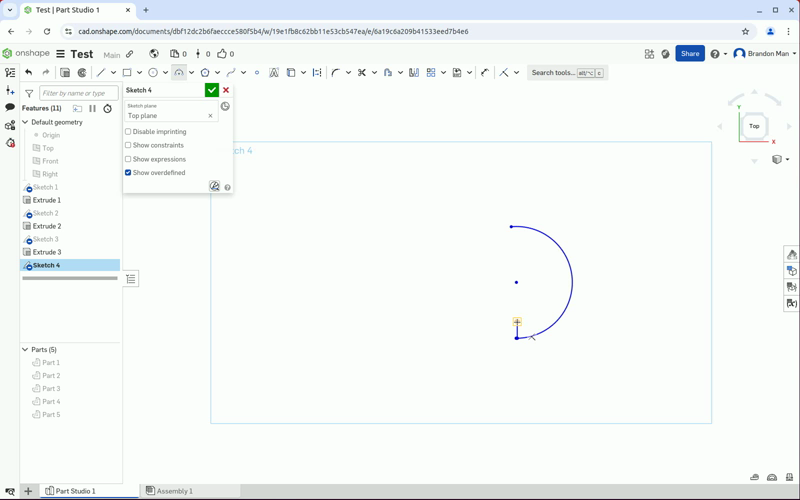
click(517, 321)
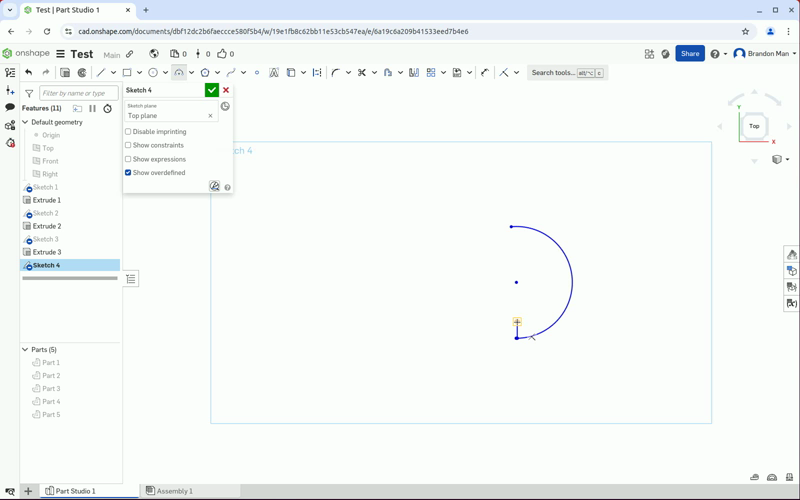
key_down(shift)
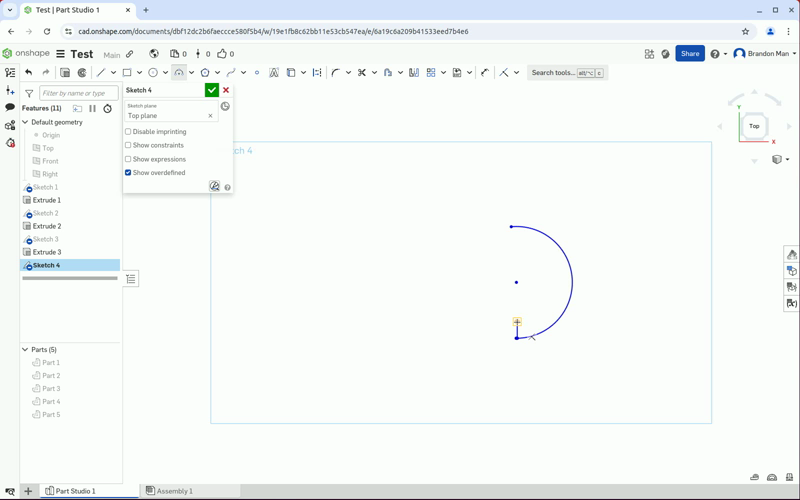
mouse_move(517, 241)
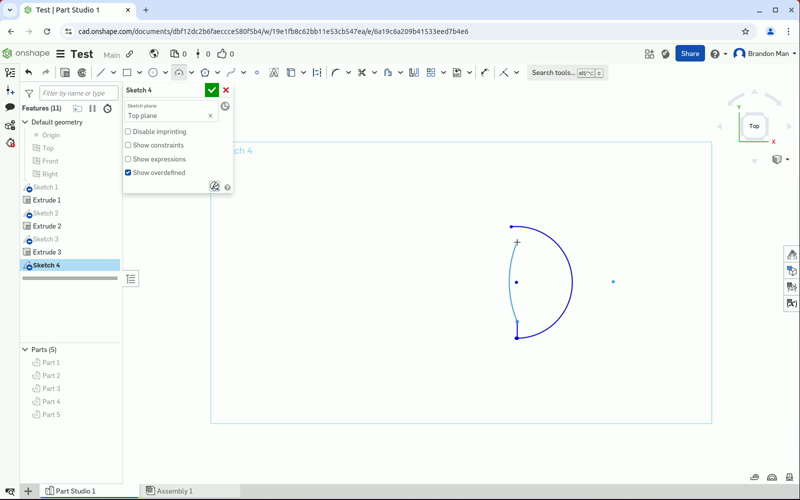
click(517, 241)
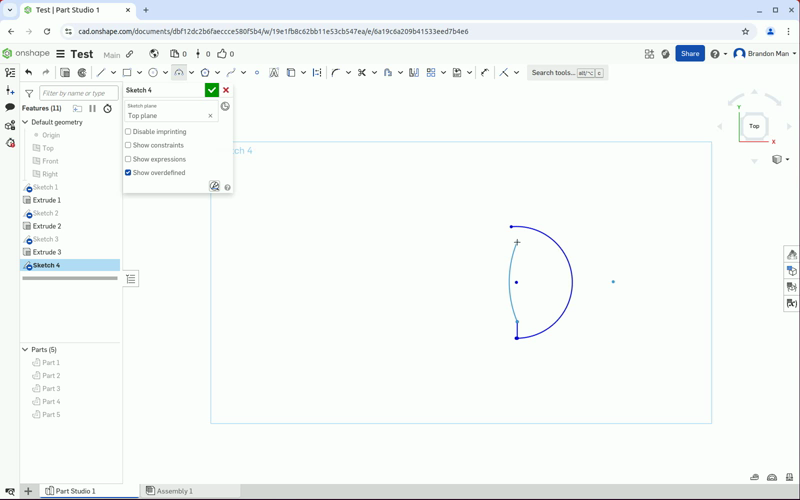
mouse_move(556, 281)
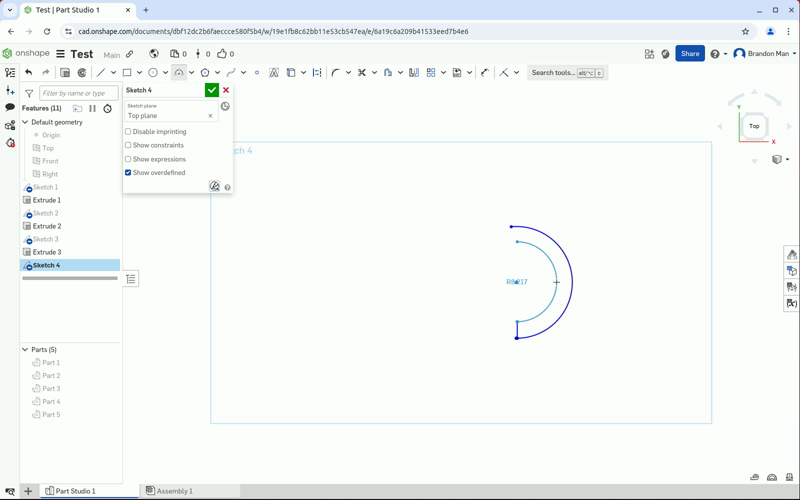
click(556, 281)
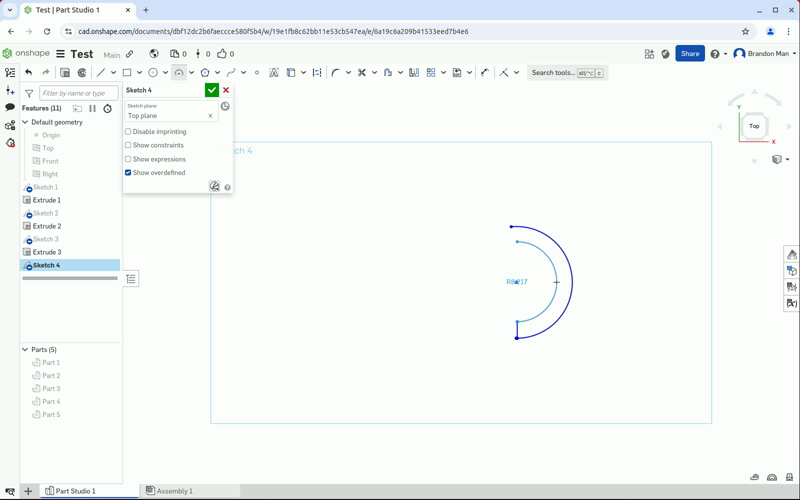
key_up(shift)
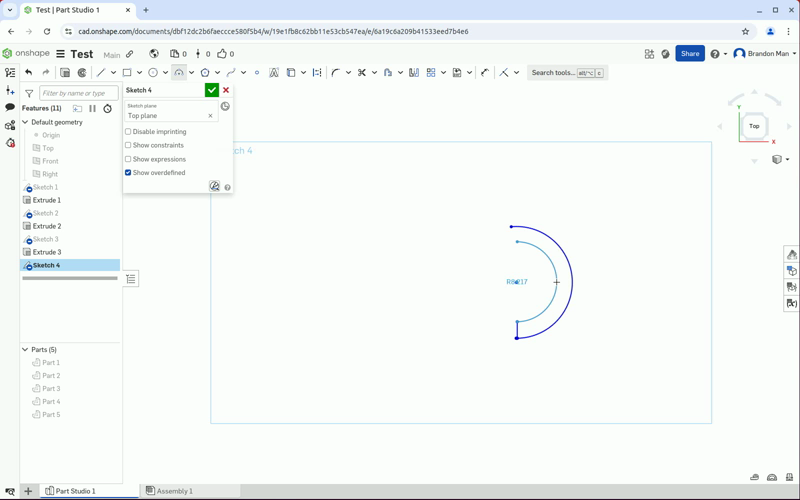
key(esc)
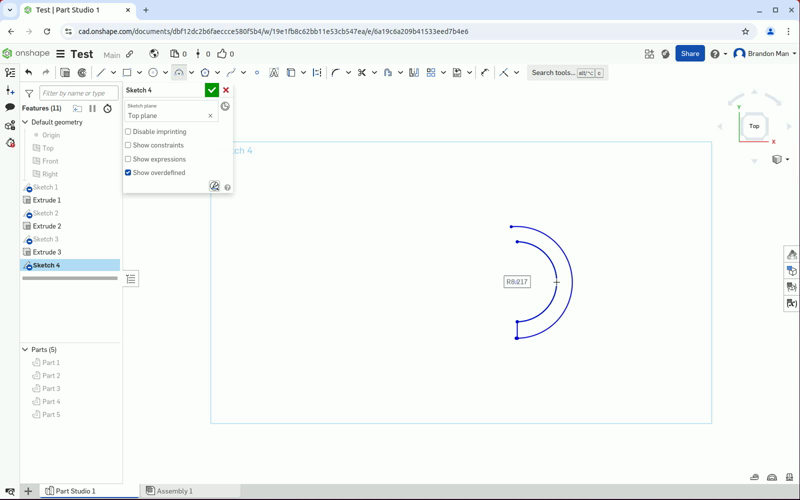
key(l)
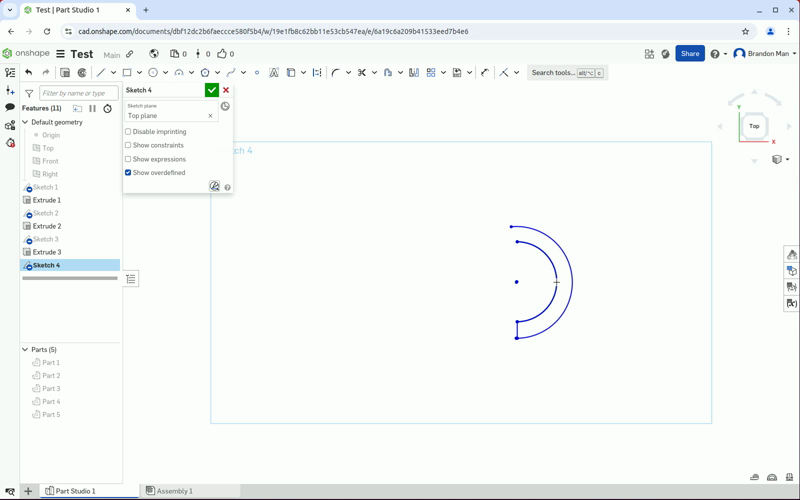
mouse_move(517, 241)
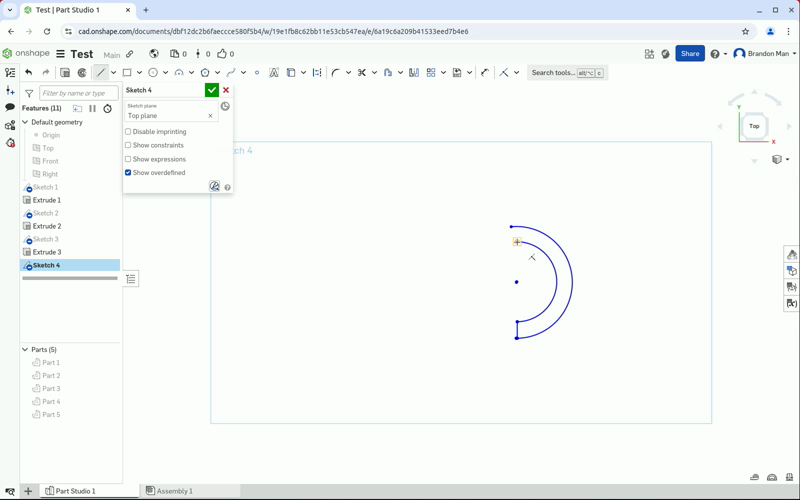
click(517, 241)
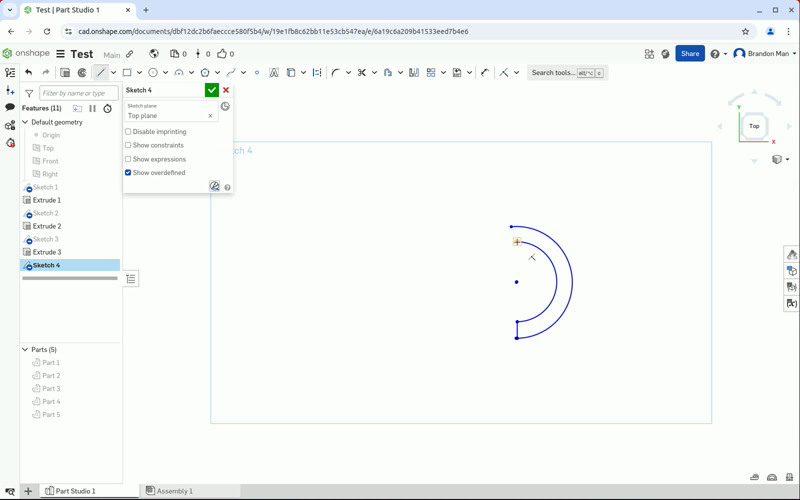
key_down(shift)
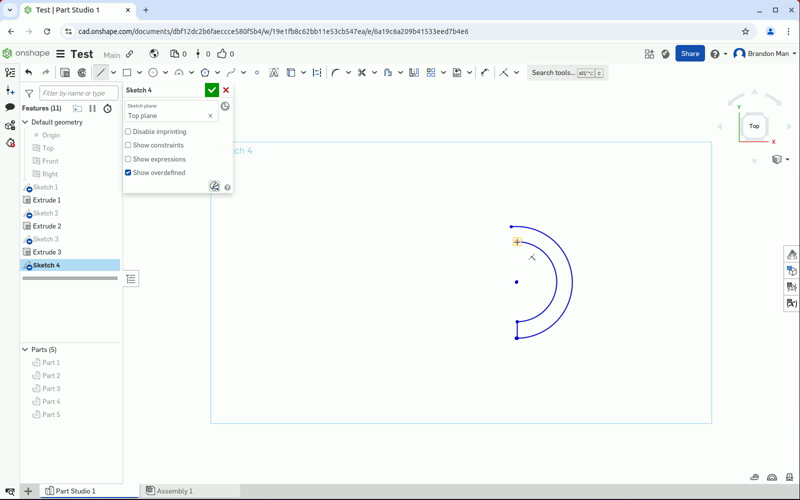
mouse_move(547, 241)
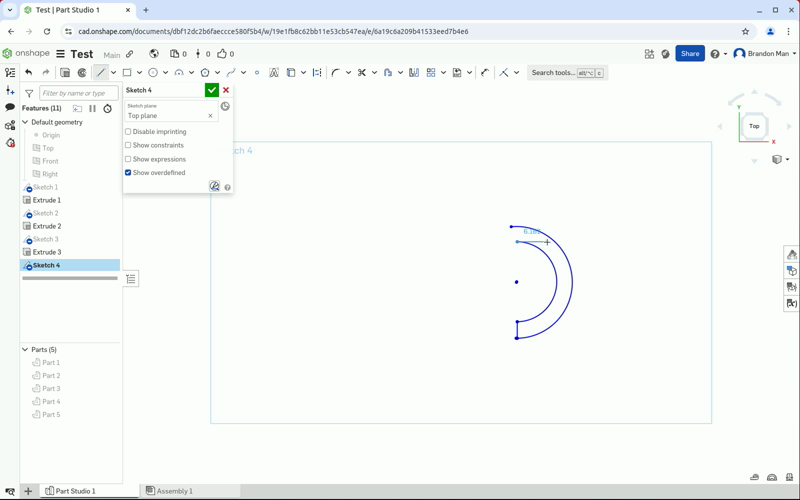
mouse_move(517, 226)
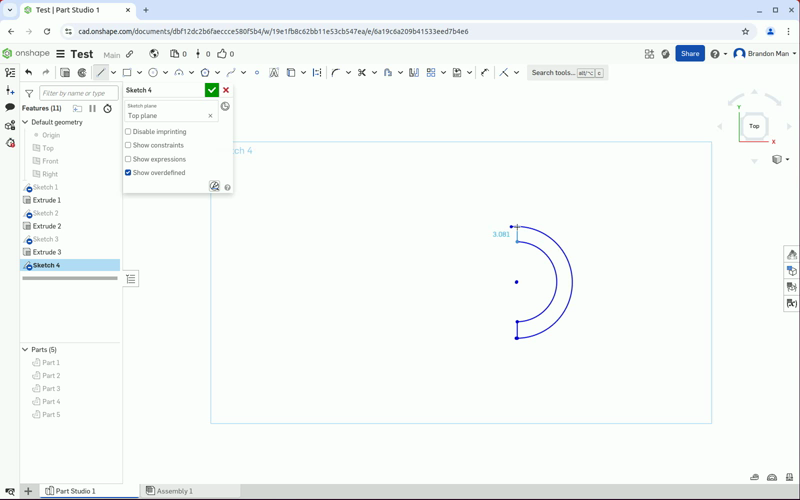
click(517, 226)
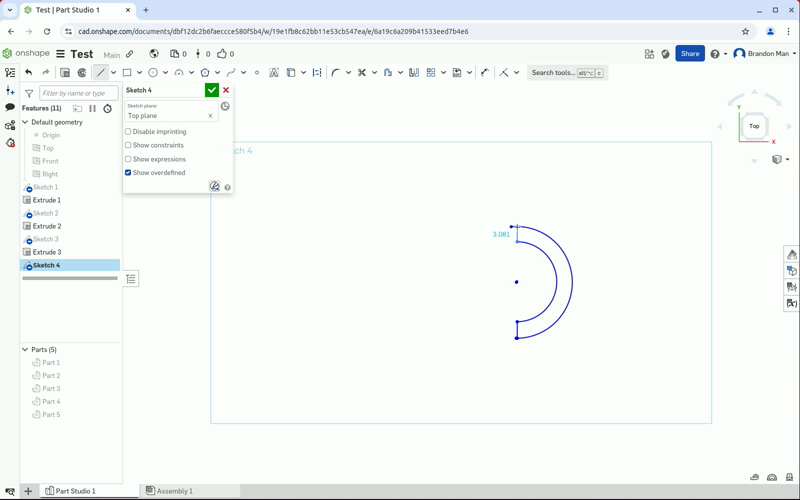
key_up(shift)
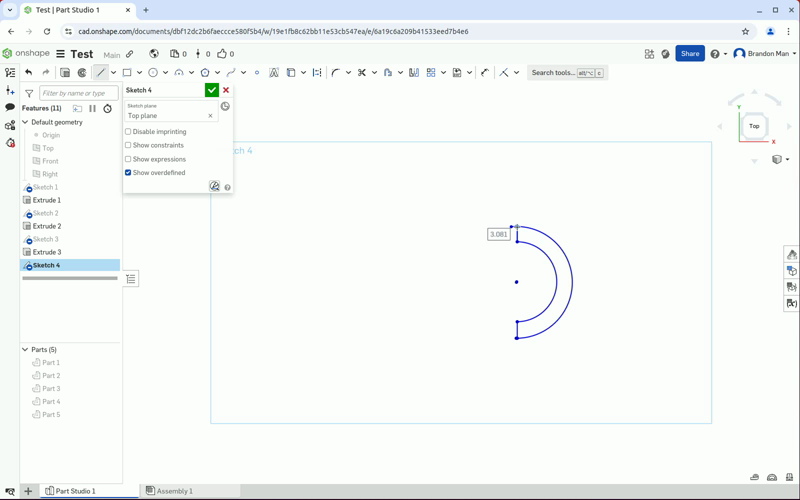
mouse_move(547, 226)
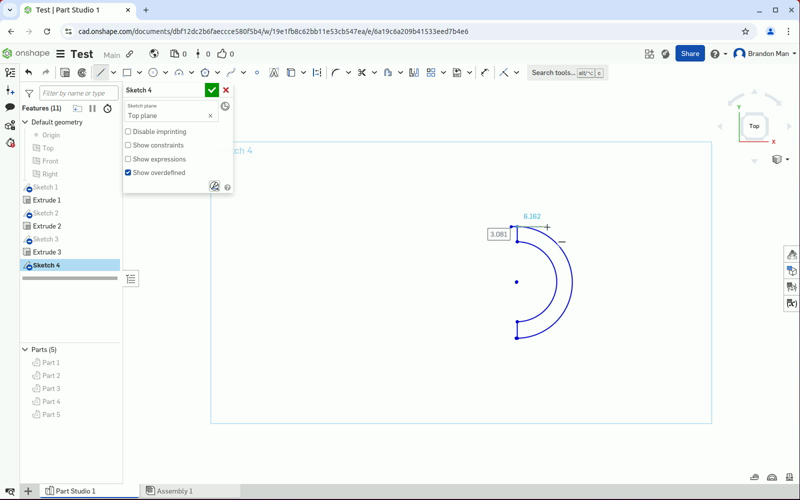
key_down(shift)
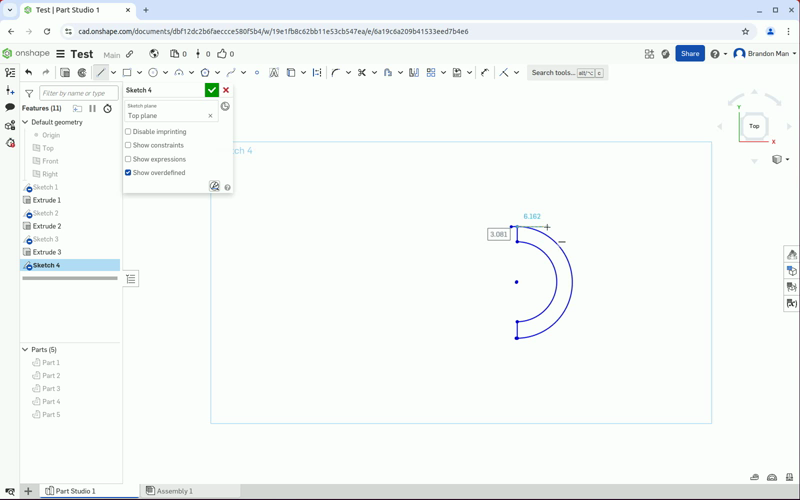
mouse_move(511, 226)
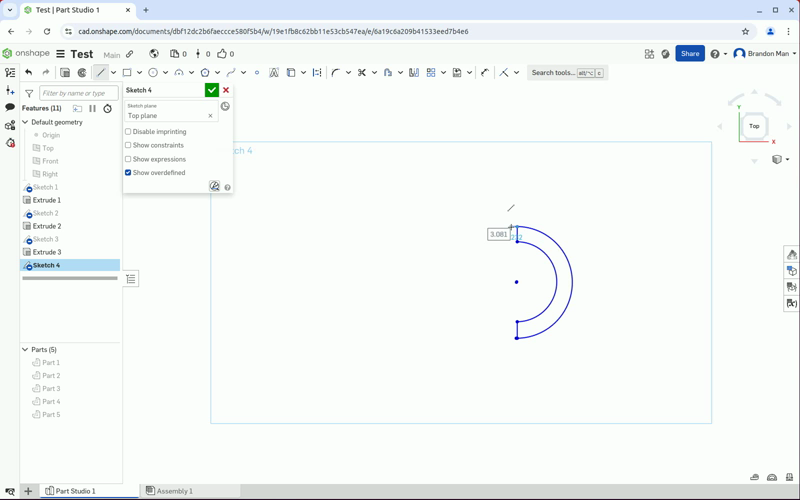
scroll(6)
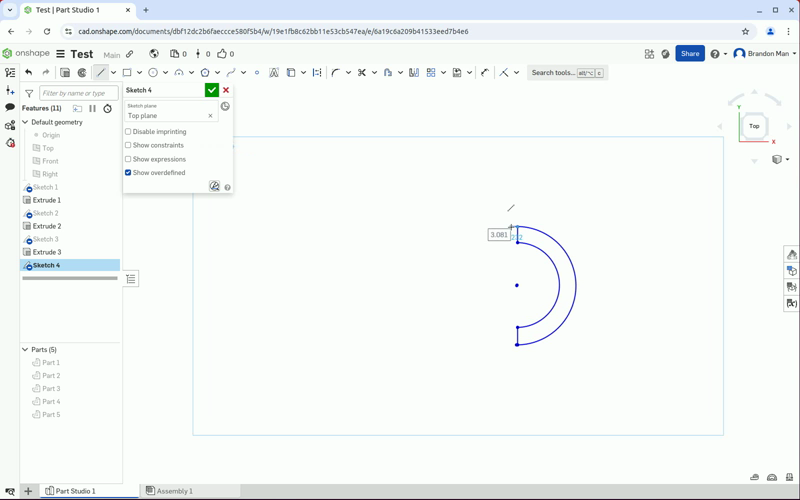
scroll(6)
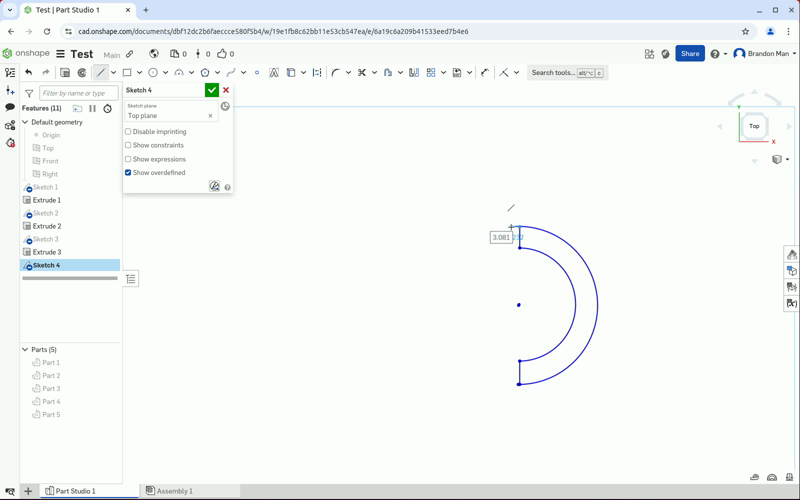
scroll(6)
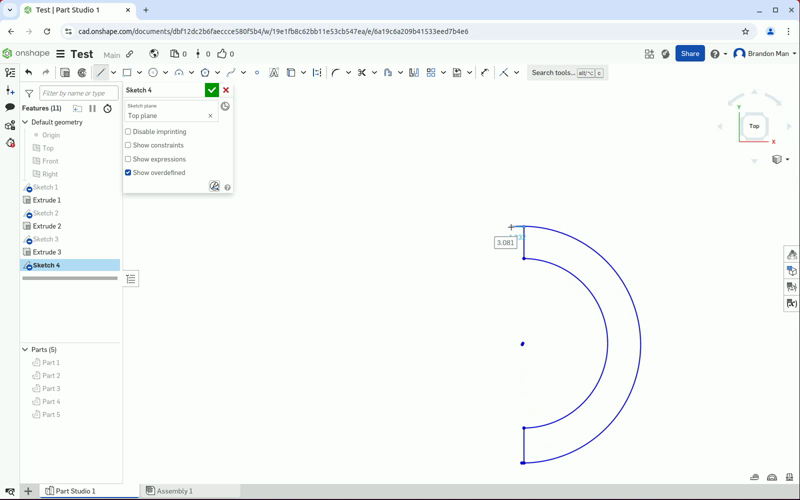
scroll(6)
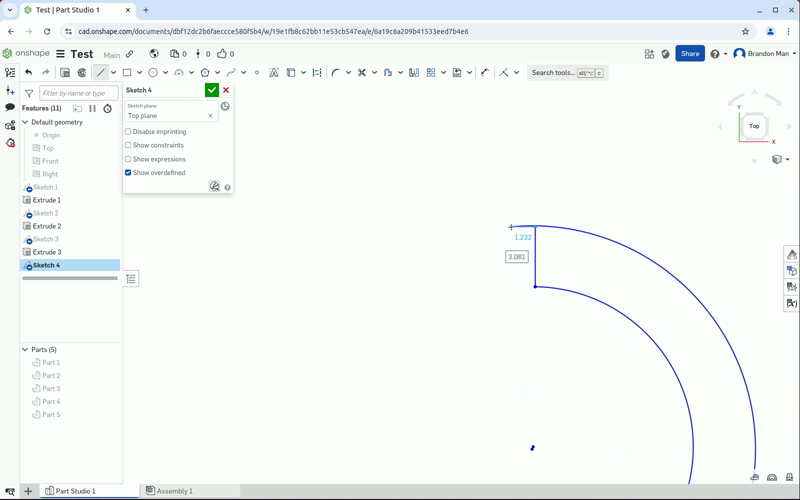
scroll(6)
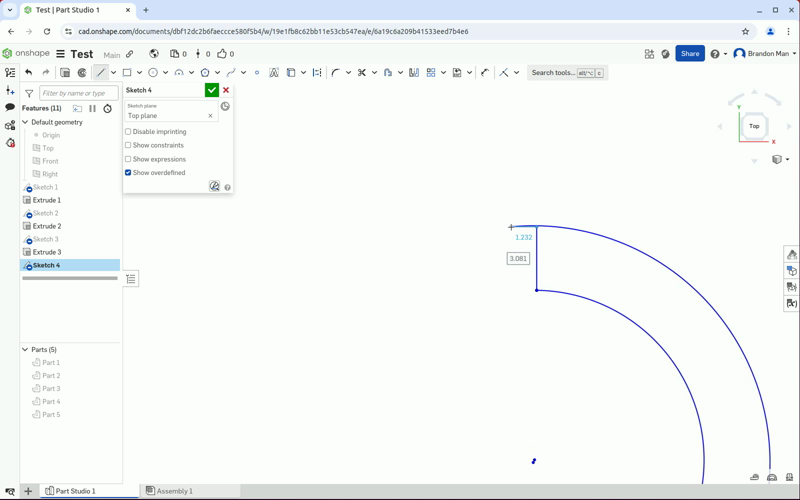
scroll(6)
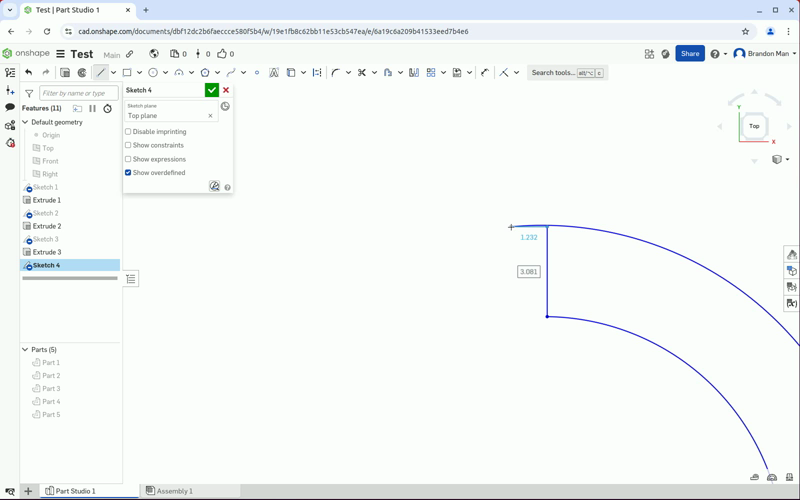
scroll(6)
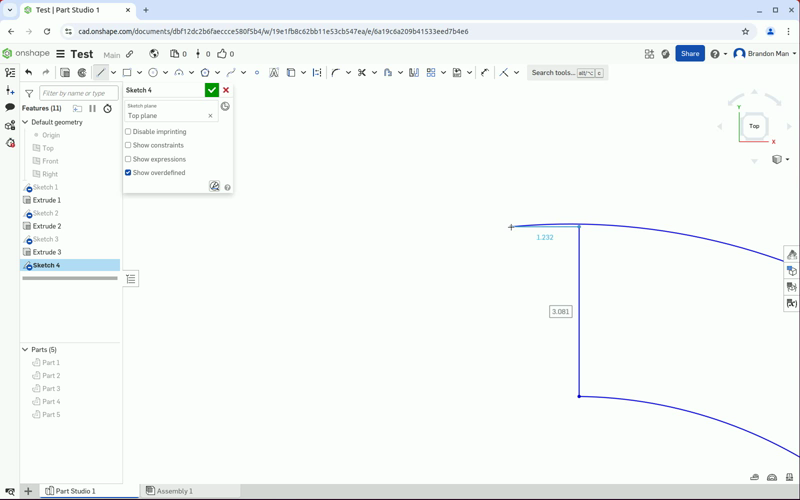
key_up(shift)
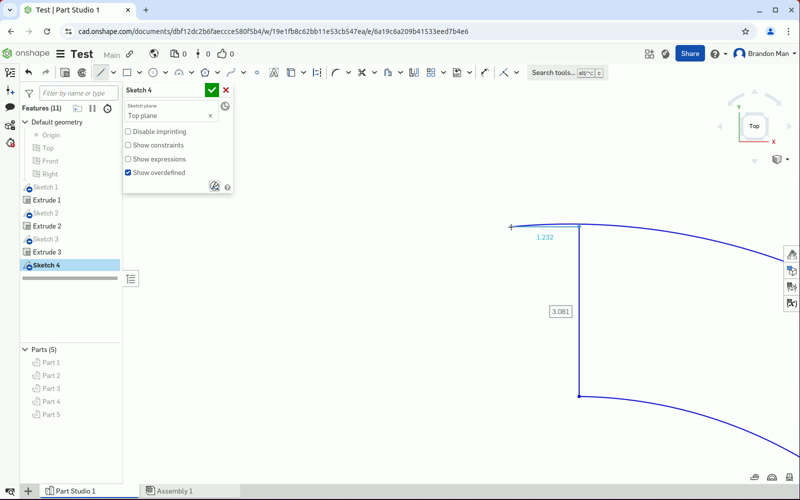
click(511, 226)
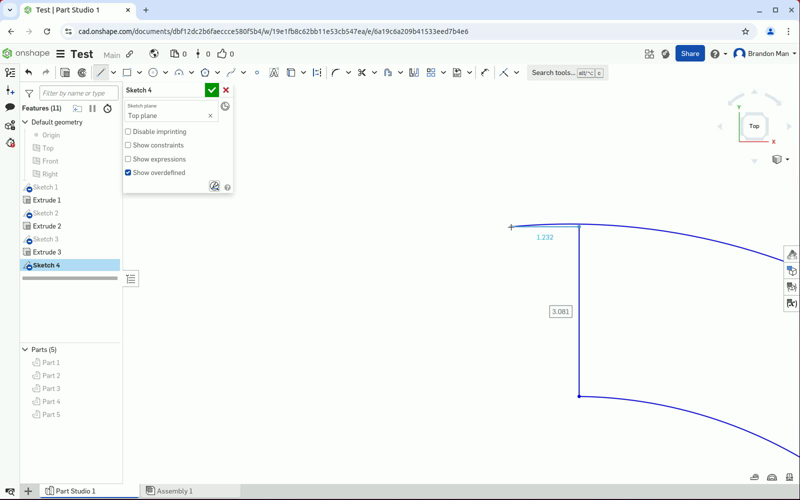
scroll(-6)
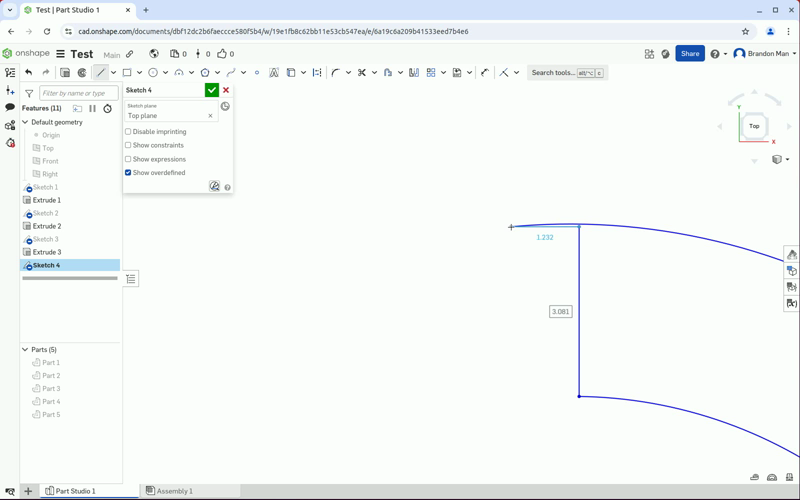
scroll(-6)
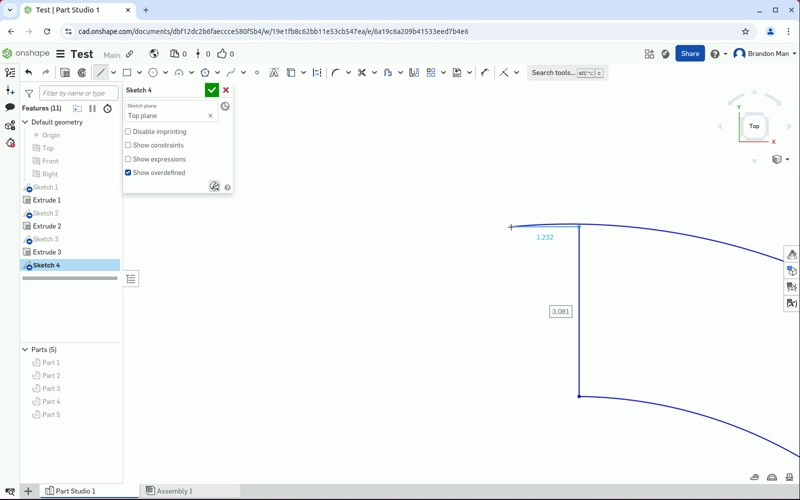
scroll(-6)
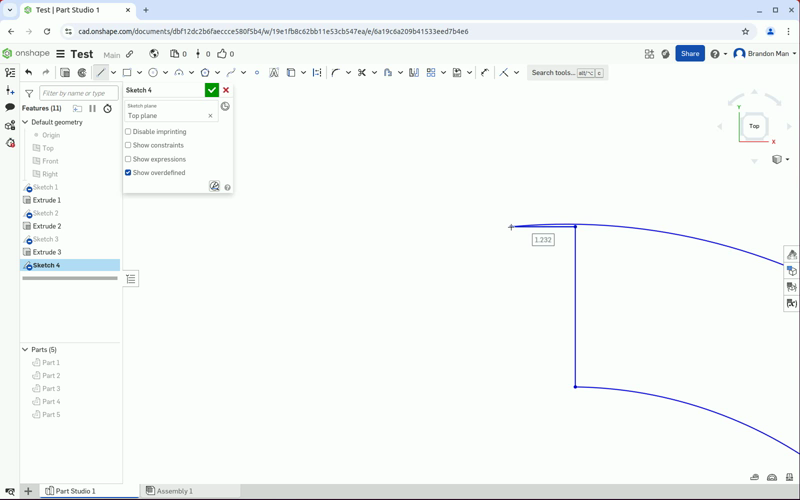
scroll(-6)
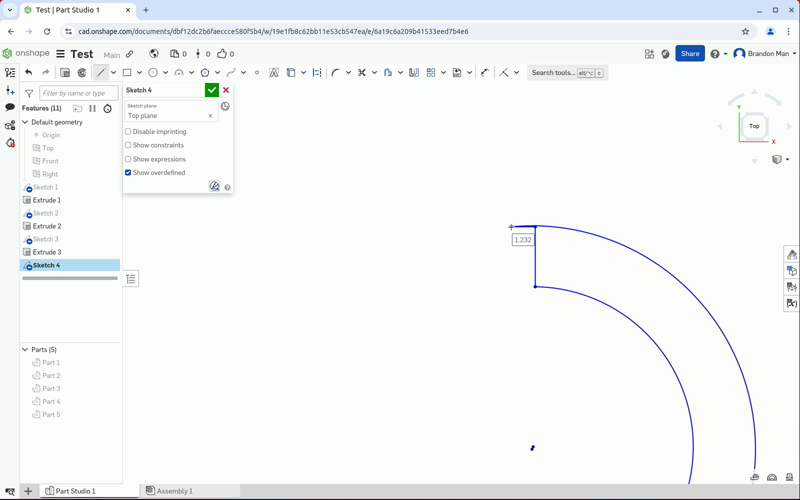
scroll(-6)
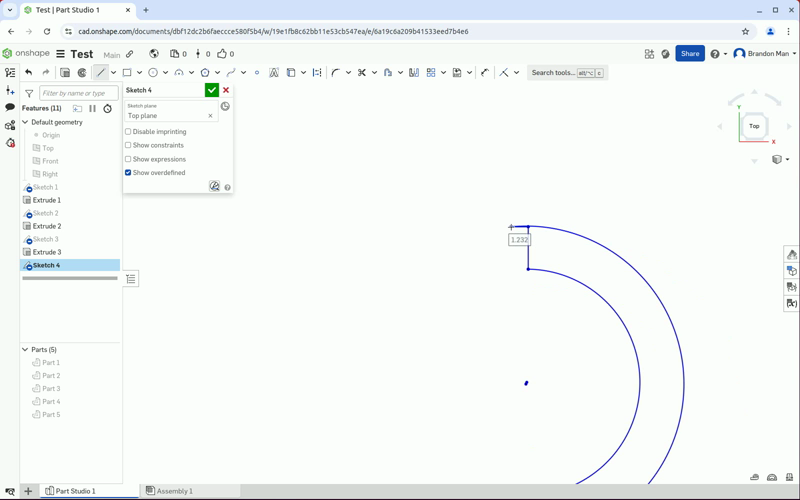
scroll(-6)
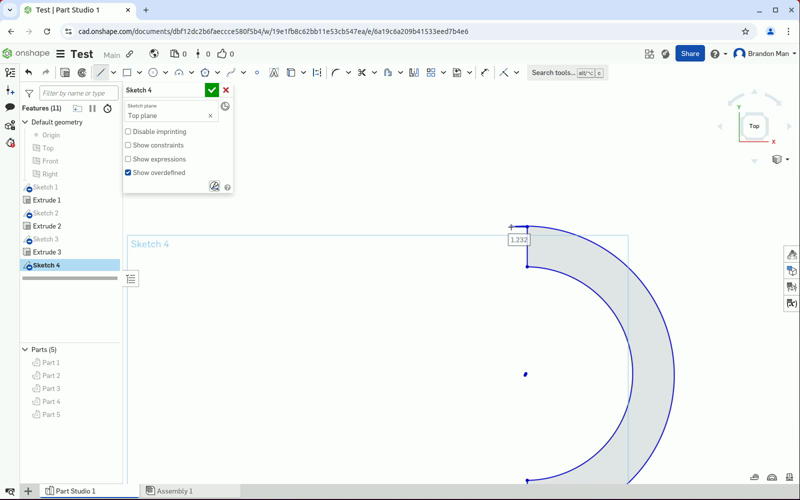
scroll(-6)
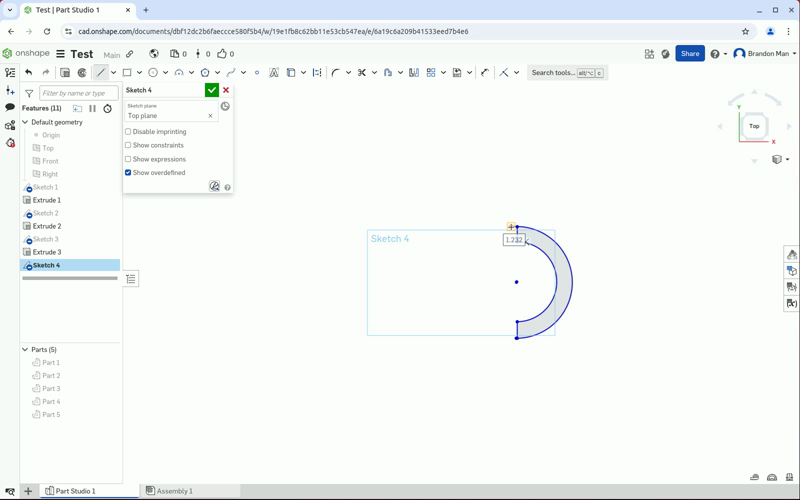
key(esc)
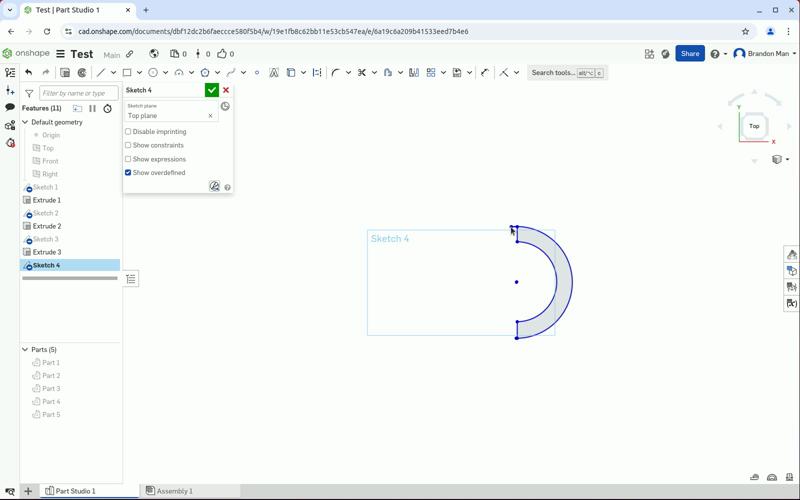
mouse_move(541, 238)
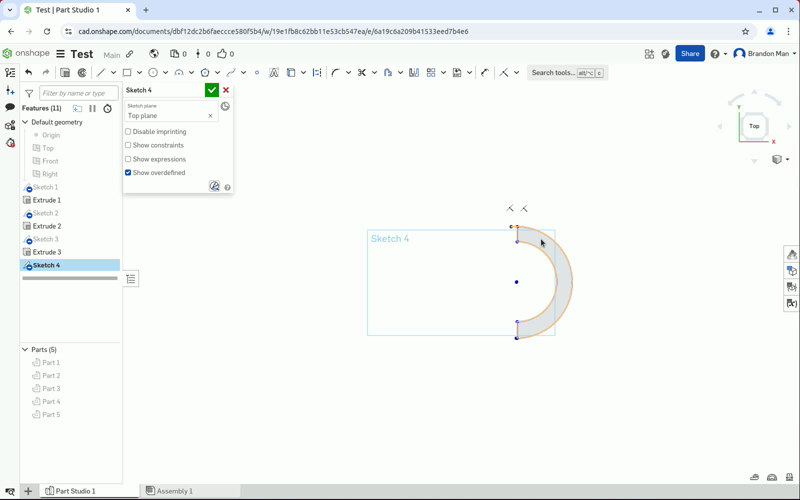
click(541, 238)
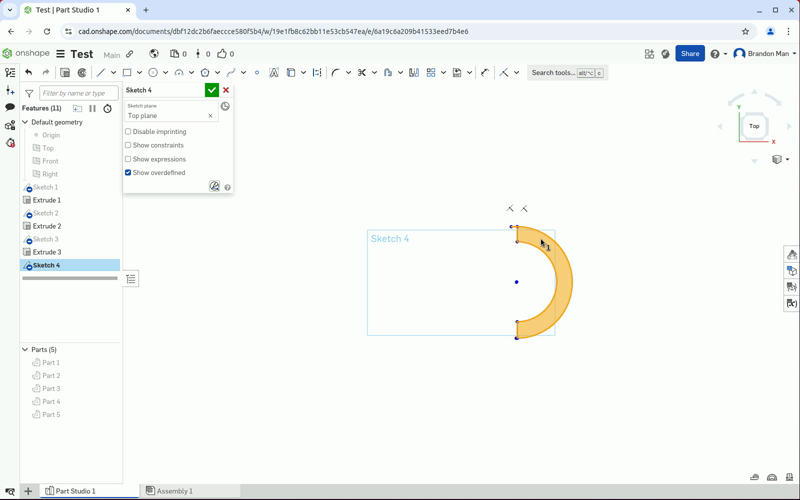
mouse_move(73, 352)
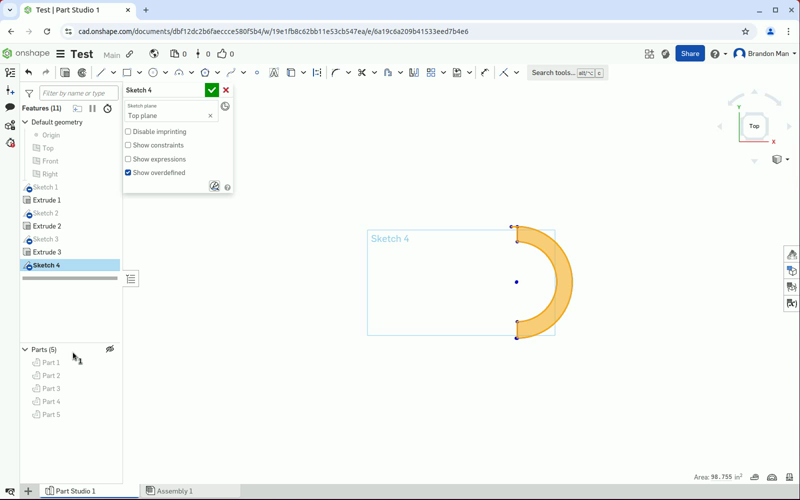
key(shift+y)
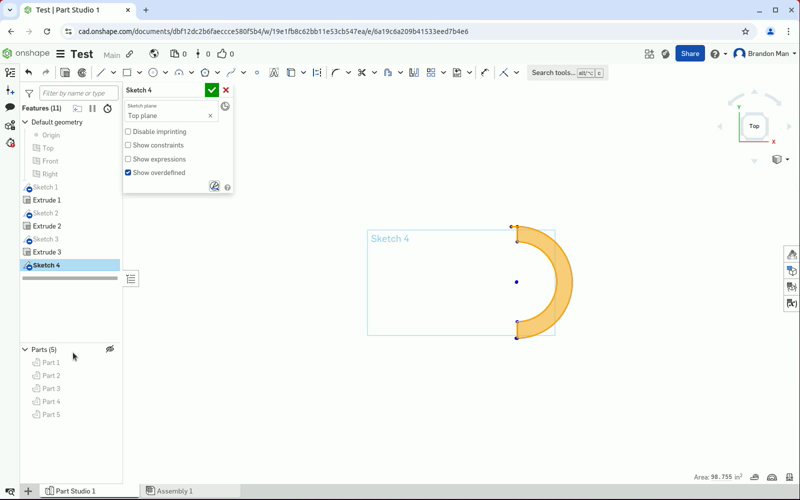
key(shift+e)
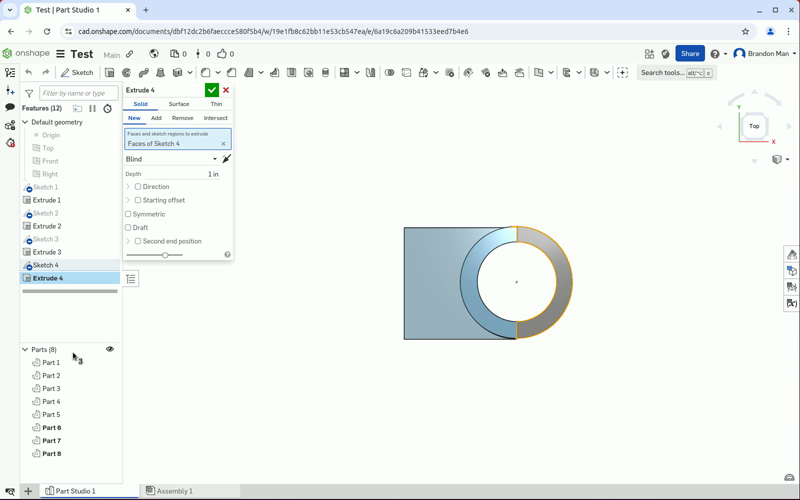
mouse_move(143, 106)
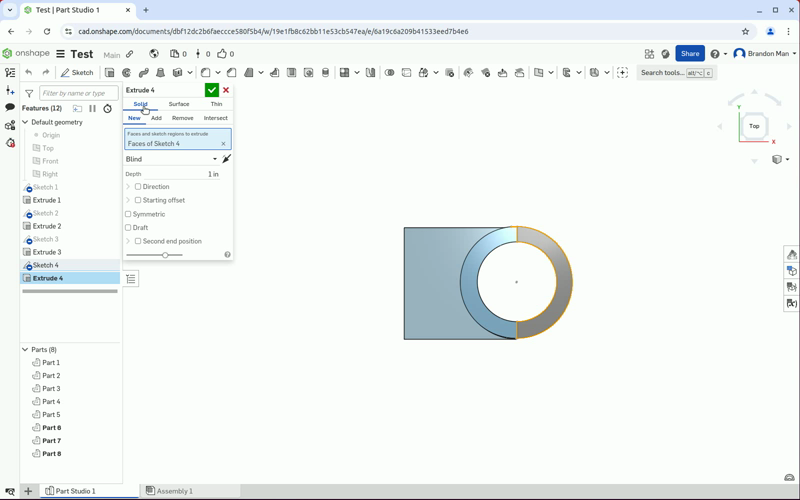
click(143, 106)
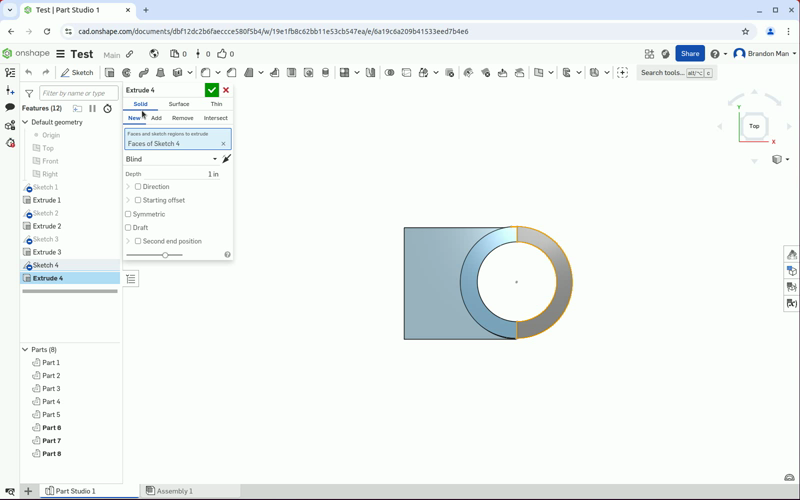
mouse_move(137, 120)
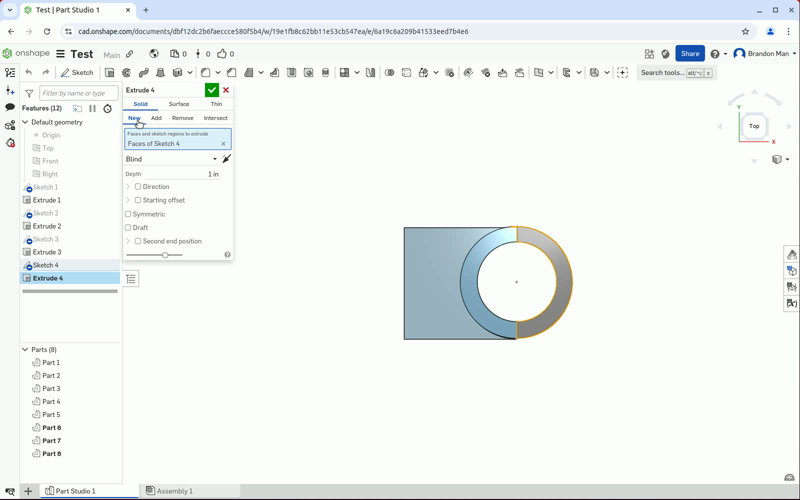
click(137, 120)
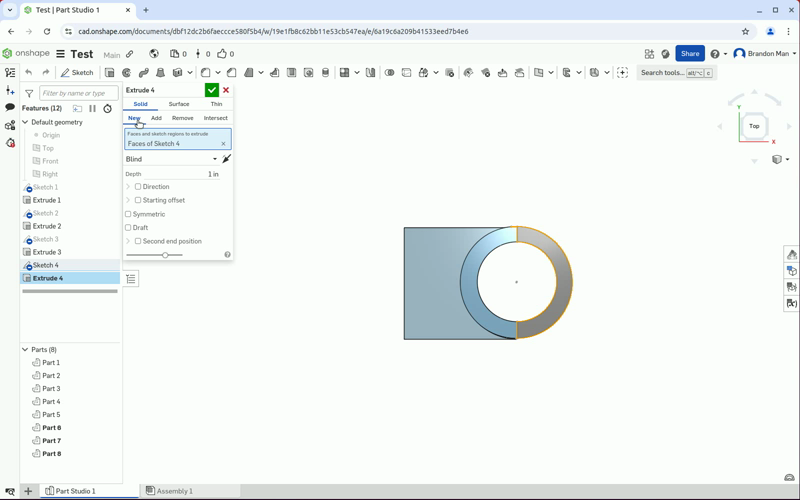
key(tab, 4)
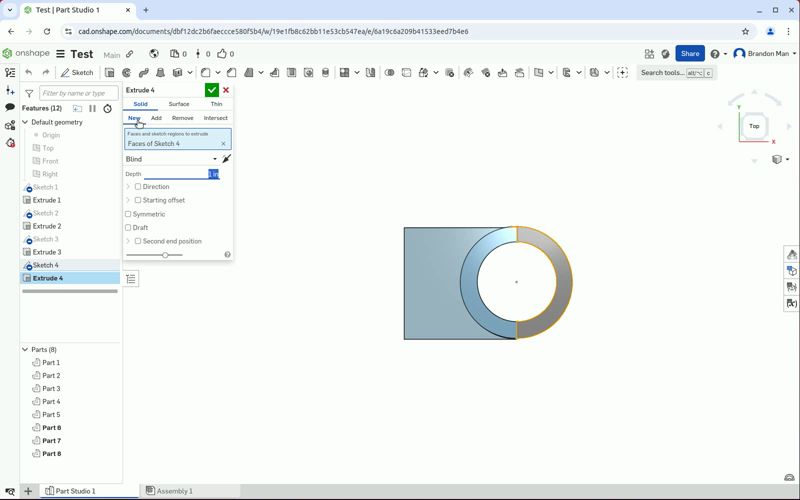
text(3.851)
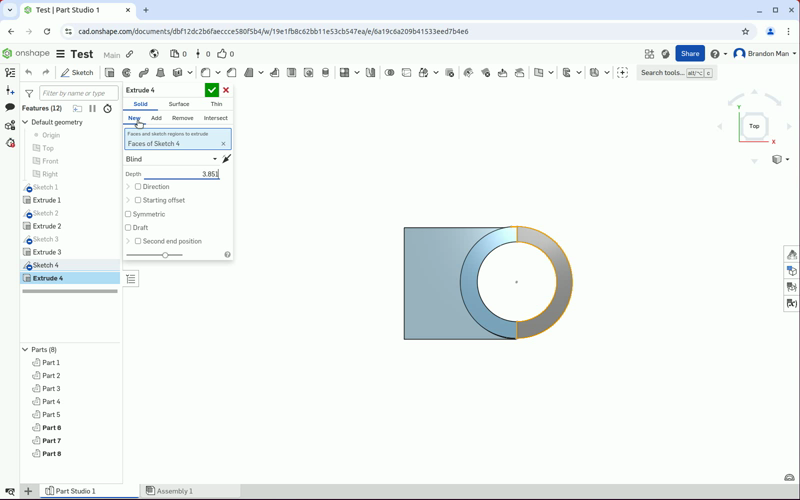
key(enter)
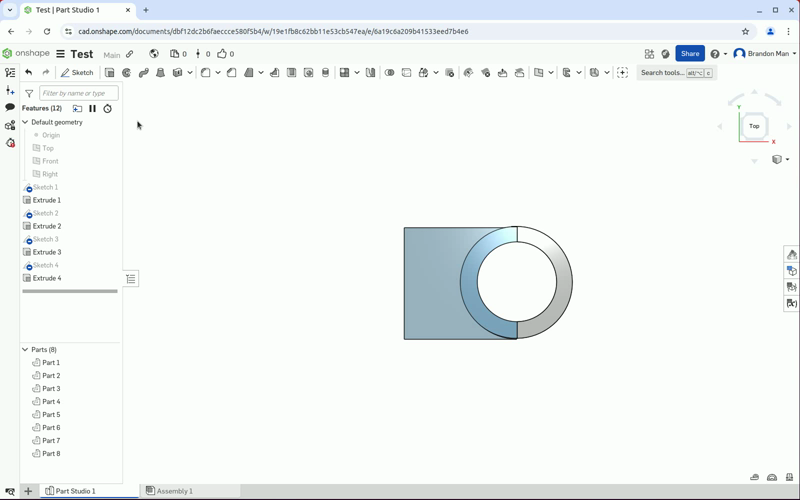
key(shift+h)
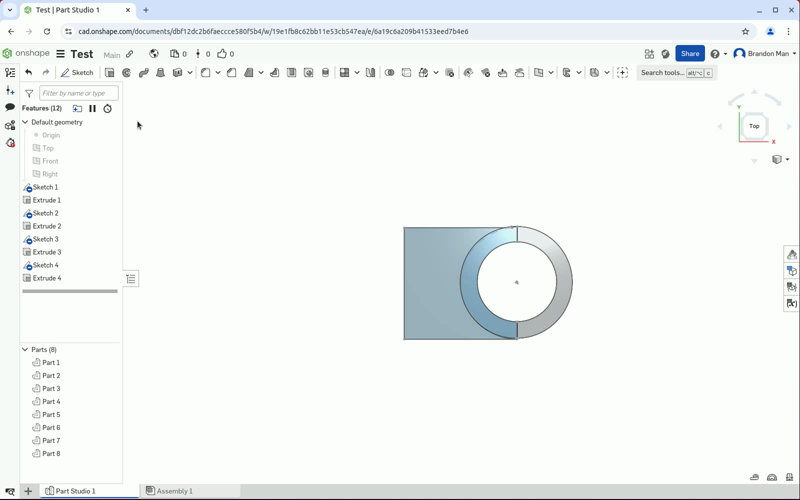
key(shift+h)
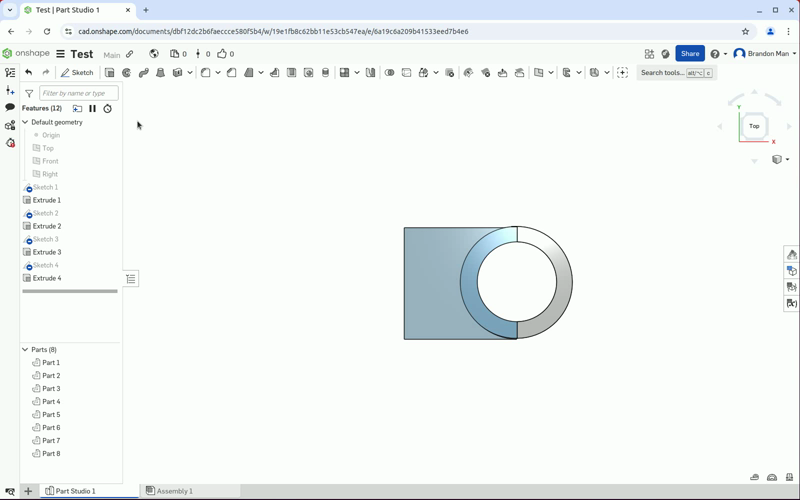
mouse_move(73, 189)
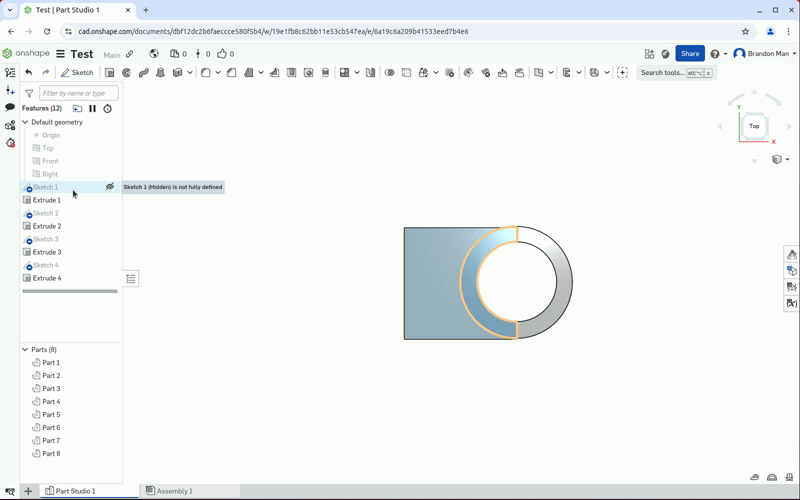
click(73, 189)
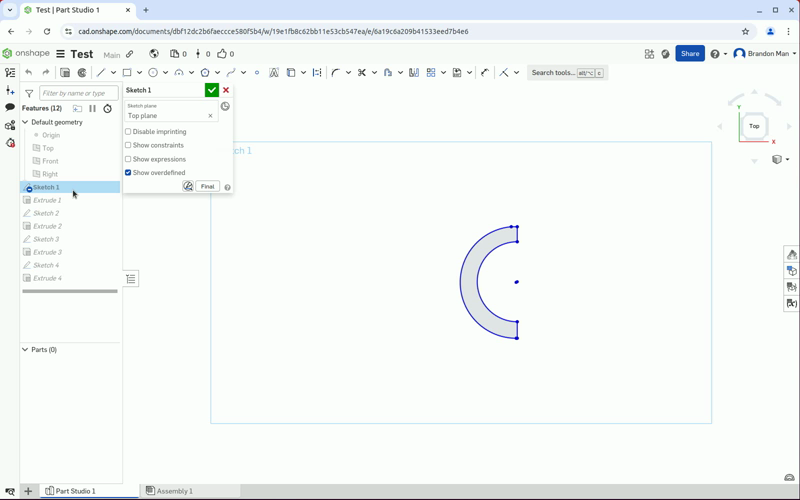
mouse_move(229, 92)
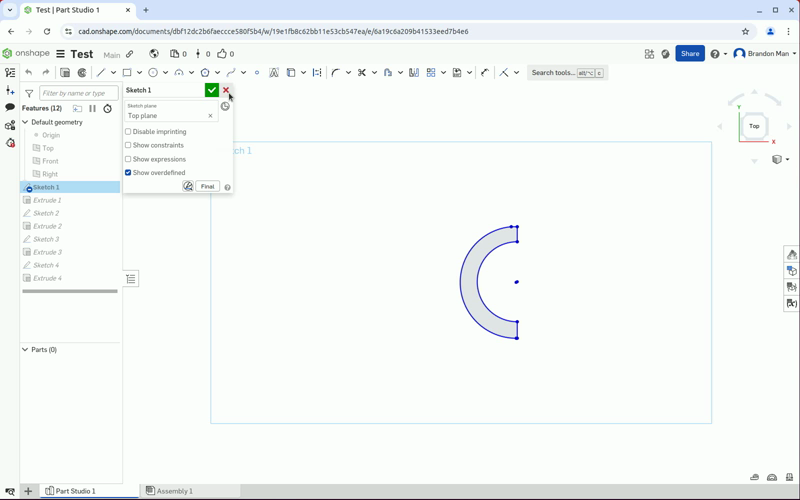
click(229, 92)
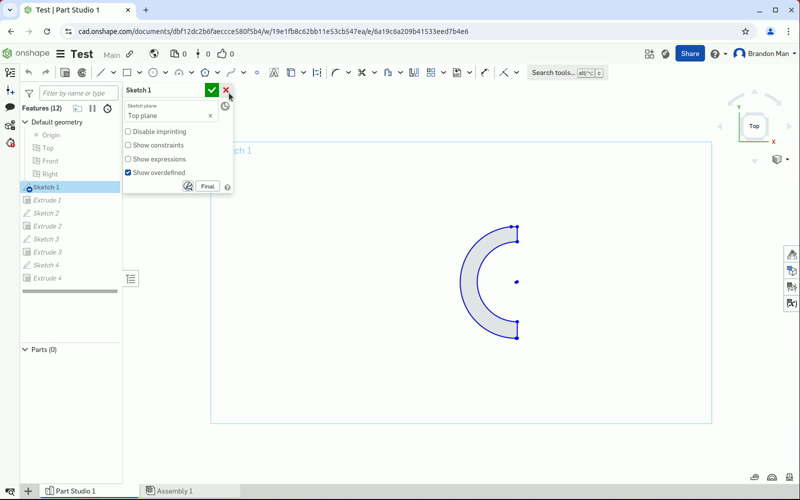
key(shift+s)
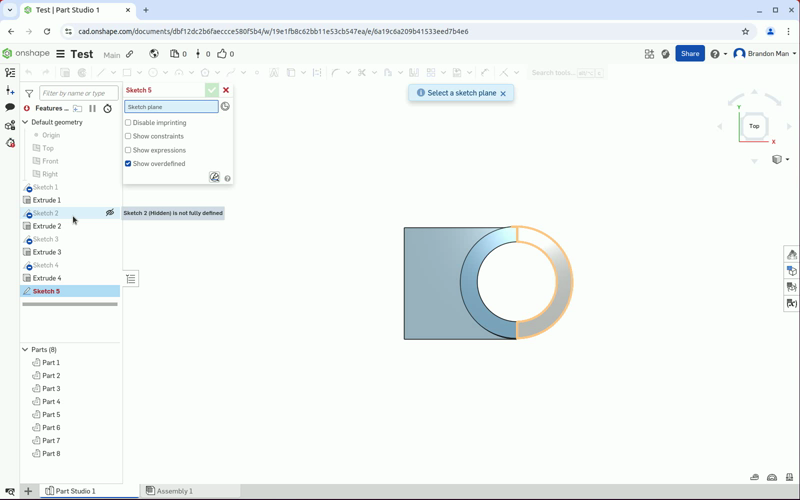
scroll(3)
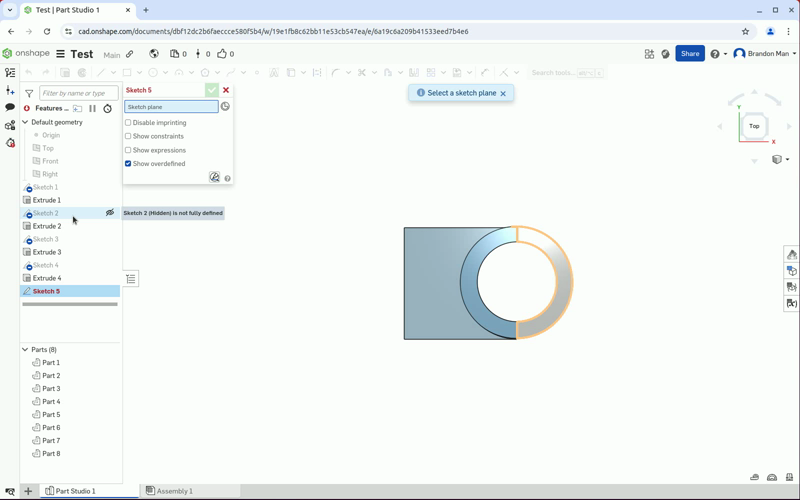
mouse_move(73, 150)
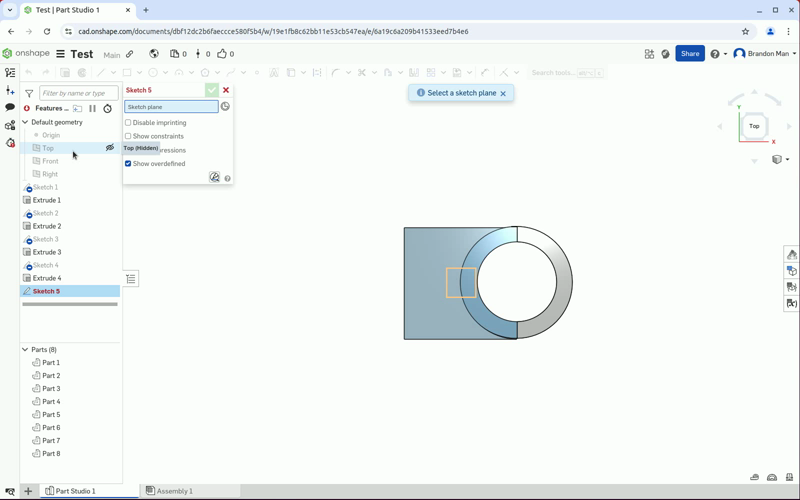
click(73, 150)
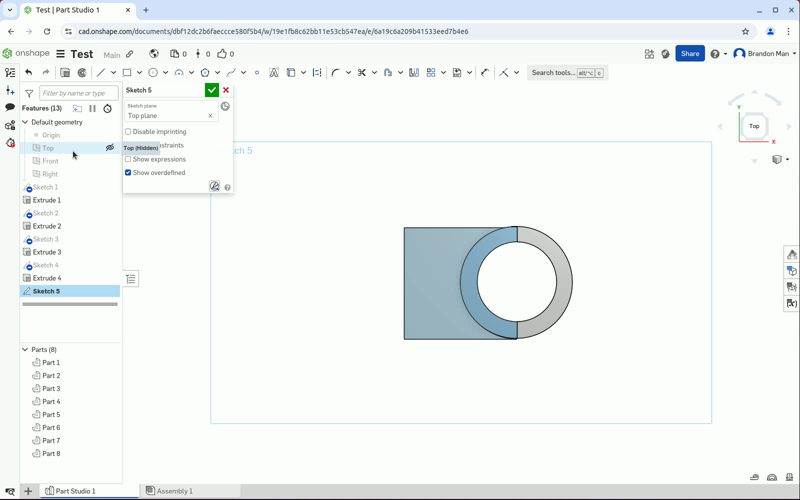
mouse_move(73, 352)
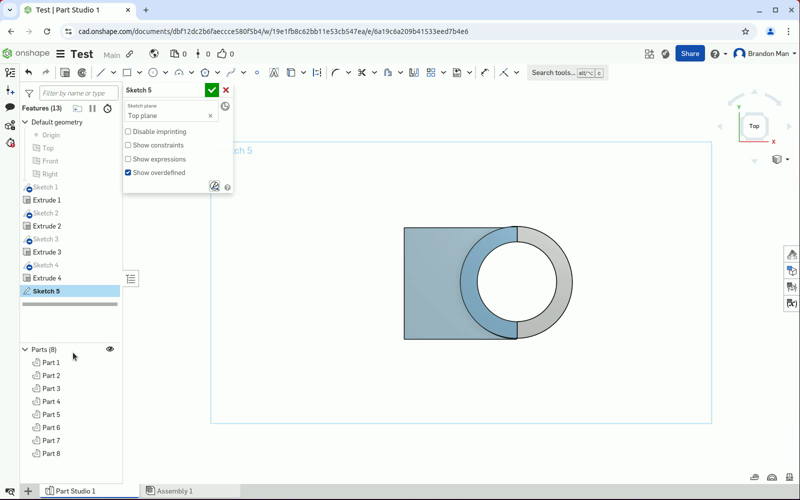
key(y)
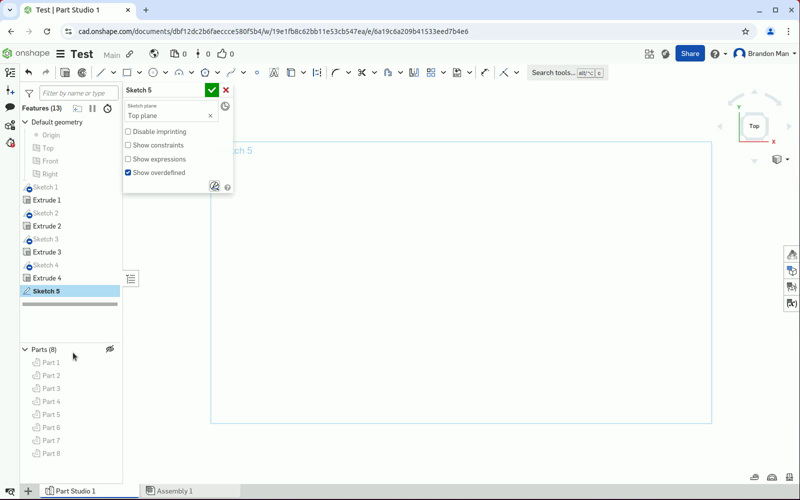
key(a)
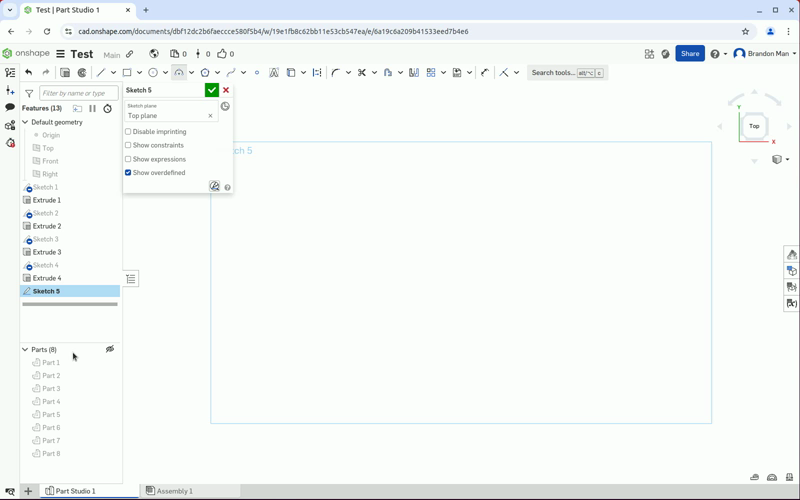
key_down(shift)
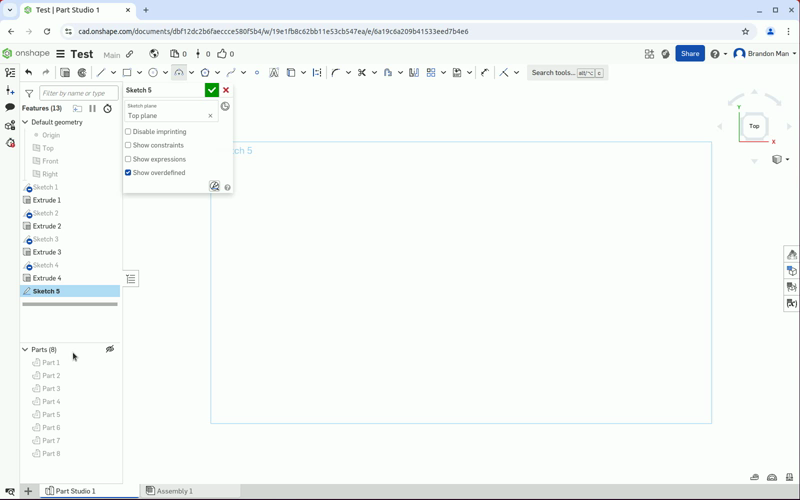
mouse_move(511, 226)
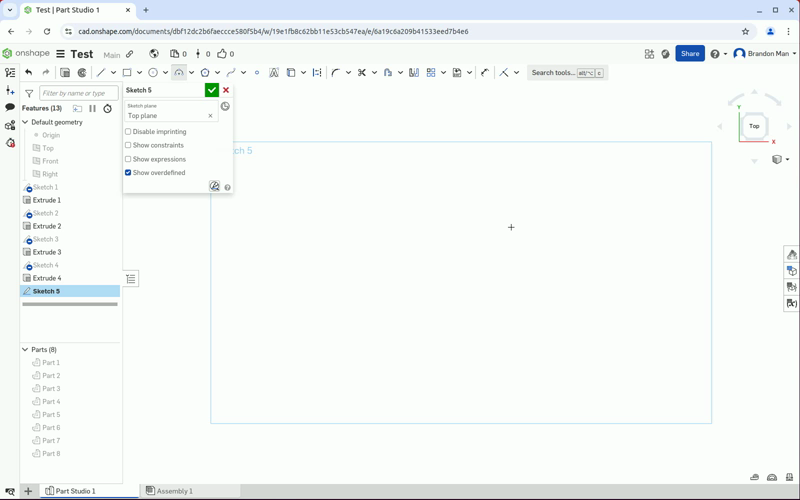
click(511, 226)
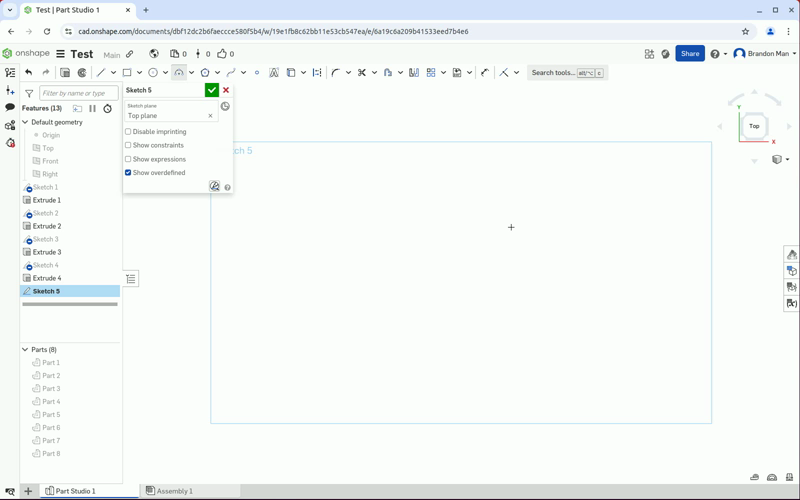
key_up(shift)
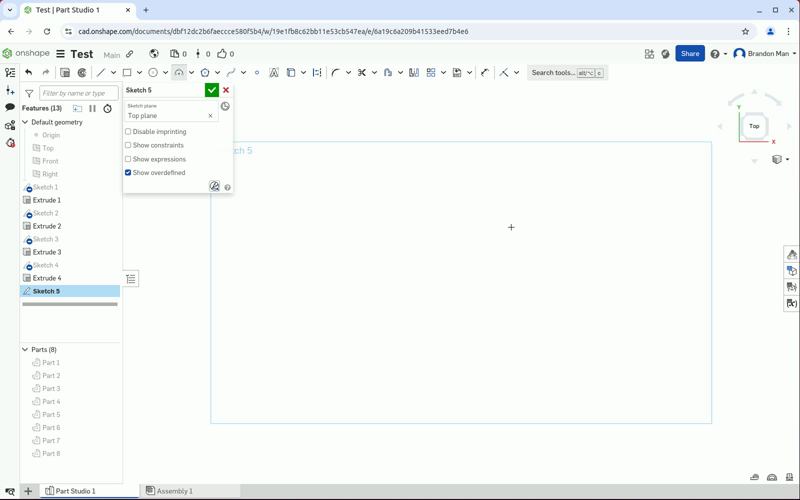
key_down(shift)
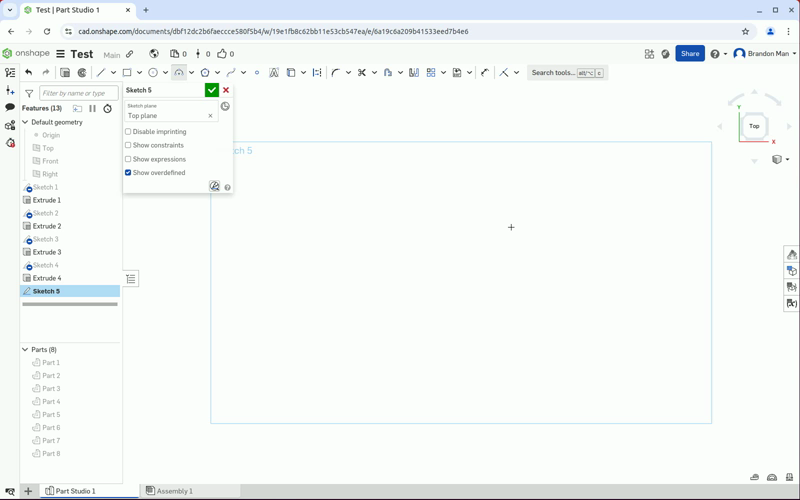
mouse_move(516, 338)
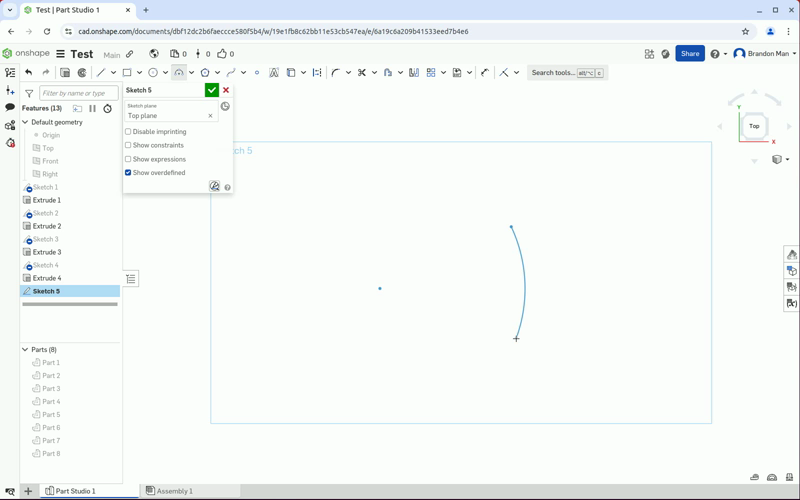
click(516, 338)
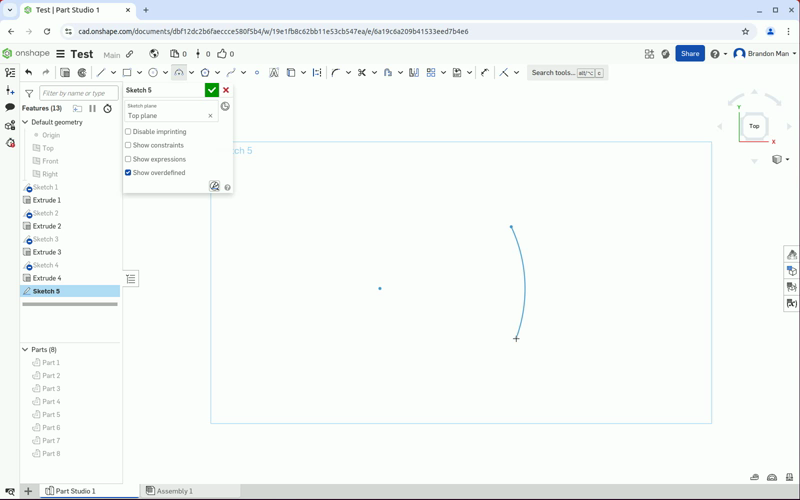
mouse_move(460, 284)
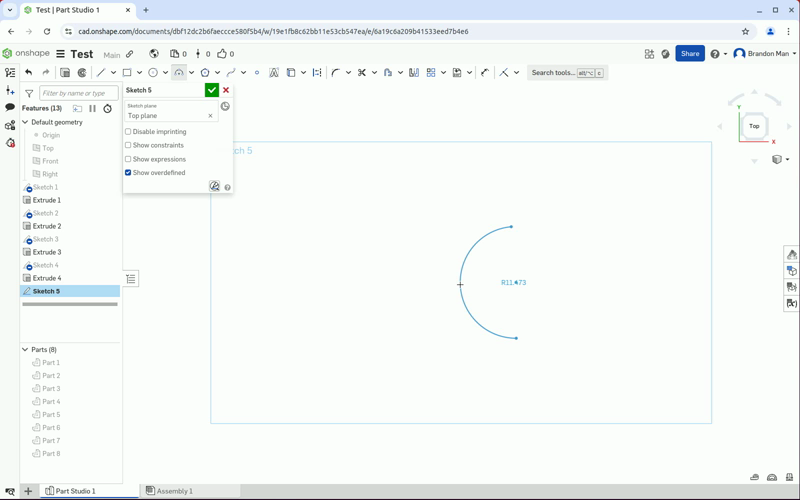
click(460, 284)
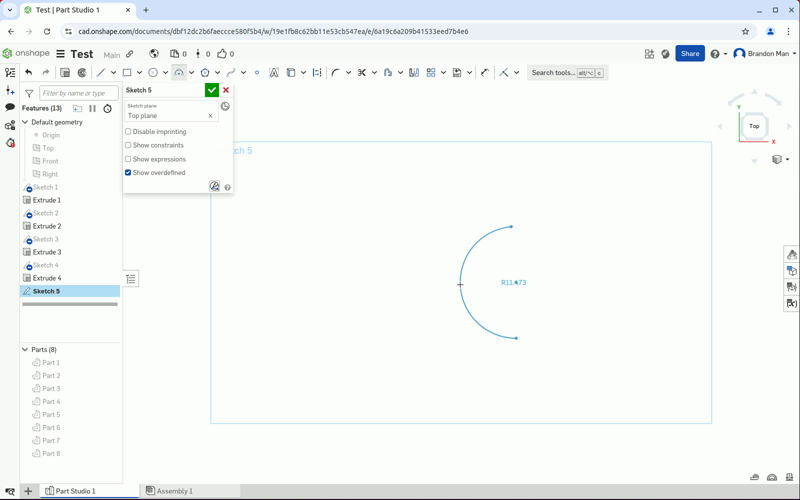
key_up(shift)
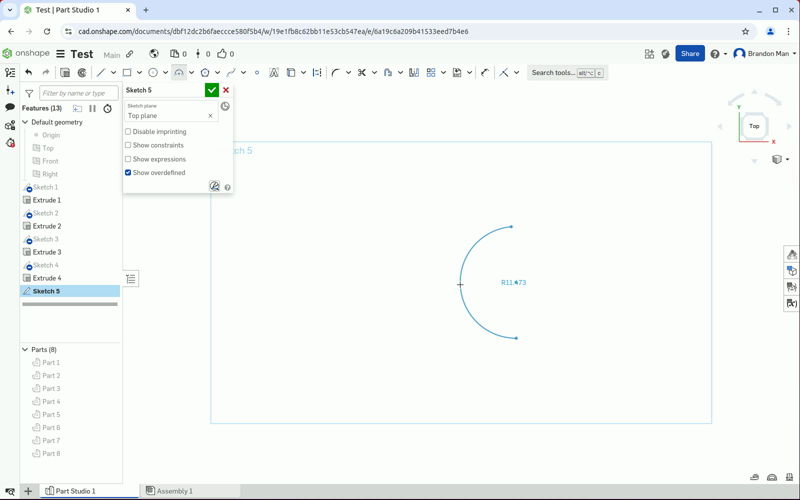
key(esc)
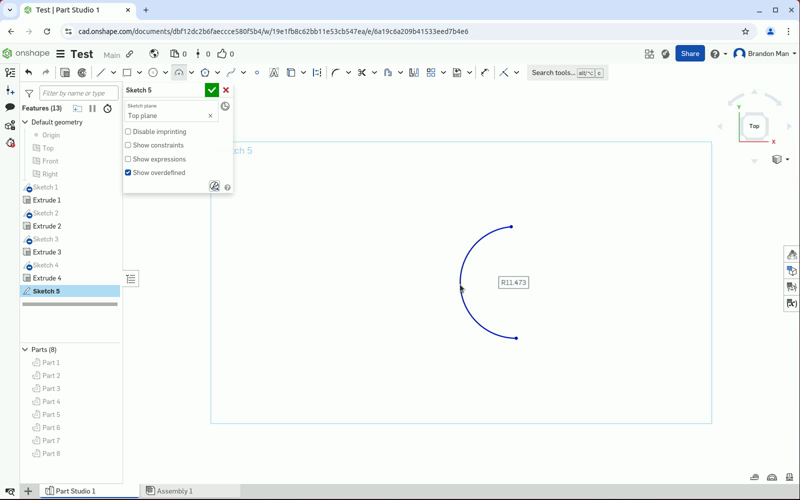
key(l)
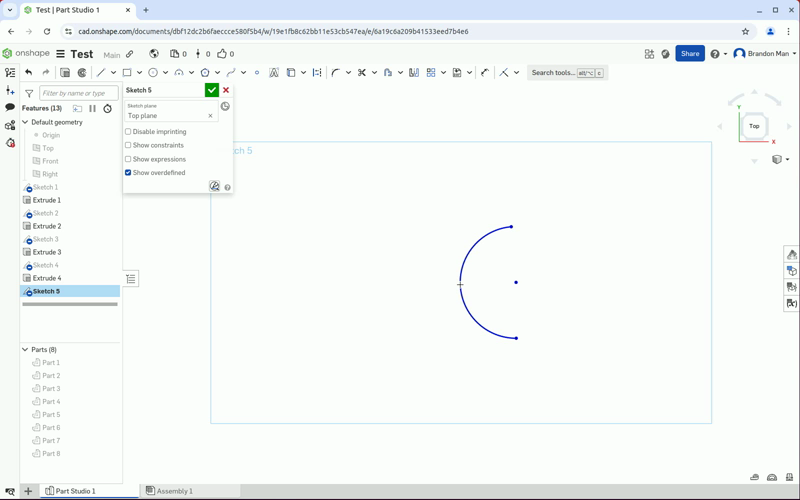
mouse_move(516, 338)
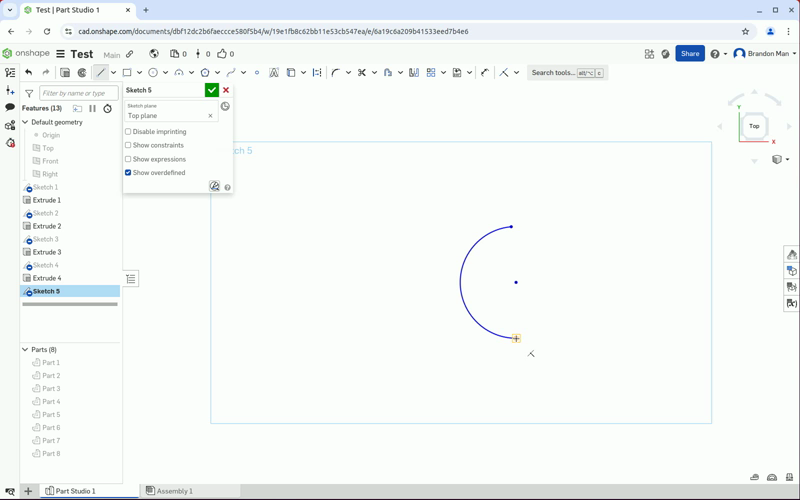
click(516, 338)
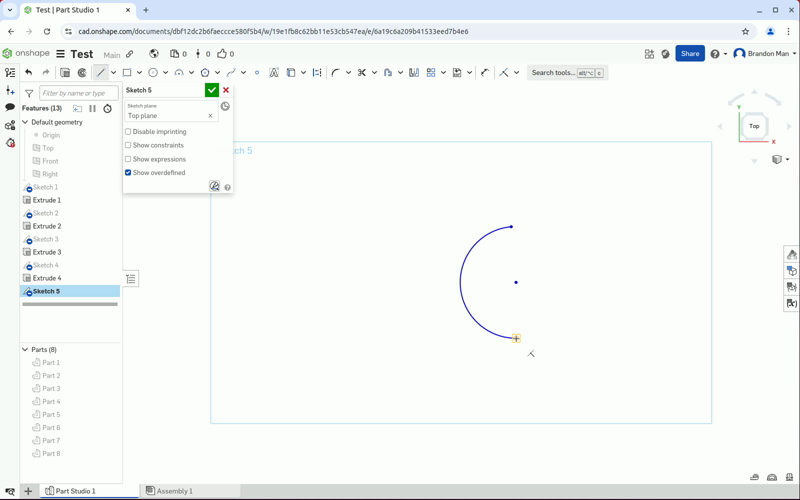
key_down(shift)
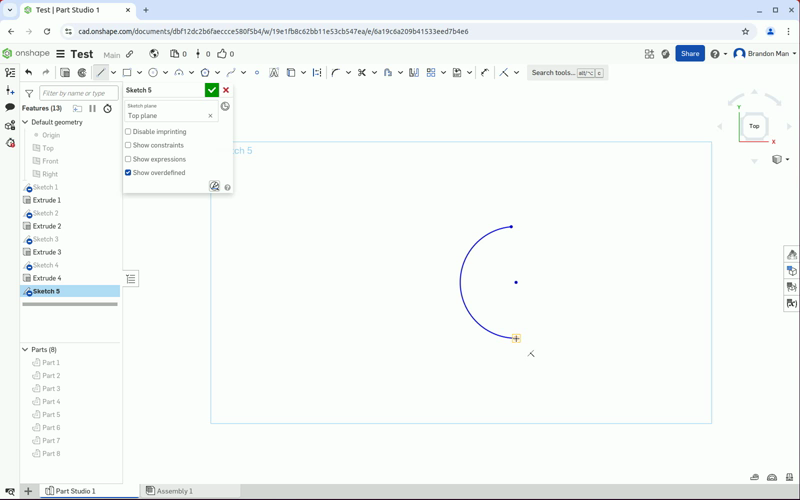
mouse_move(546, 338)
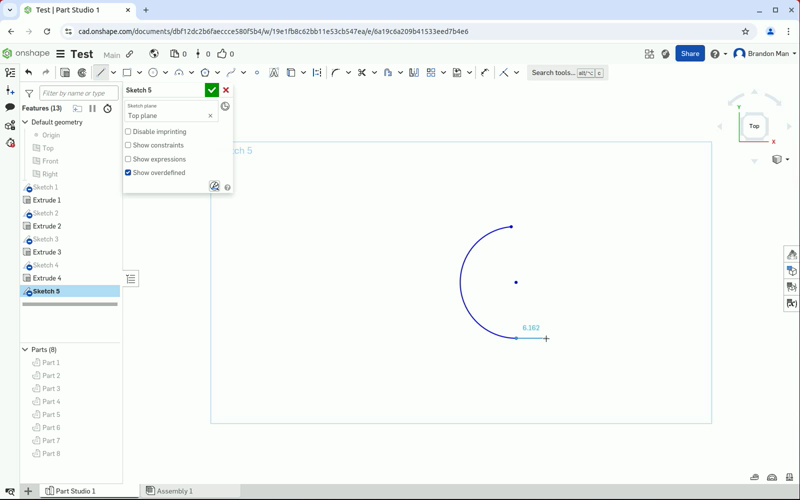
mouse_move(517, 338)
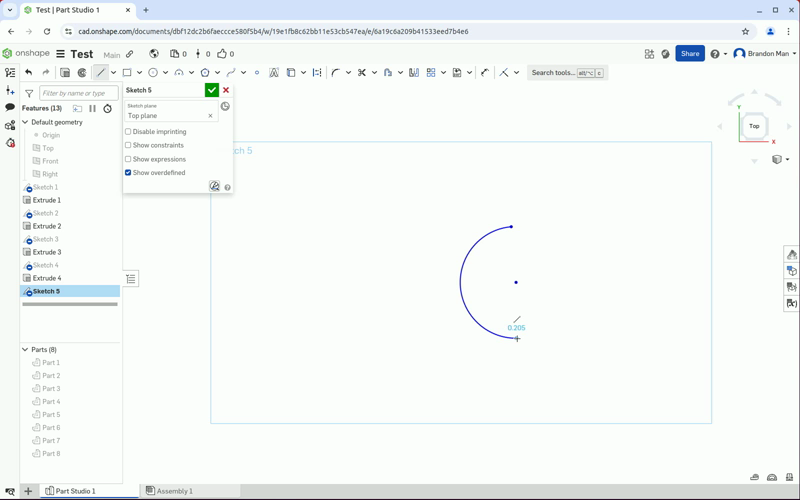
scroll(6)
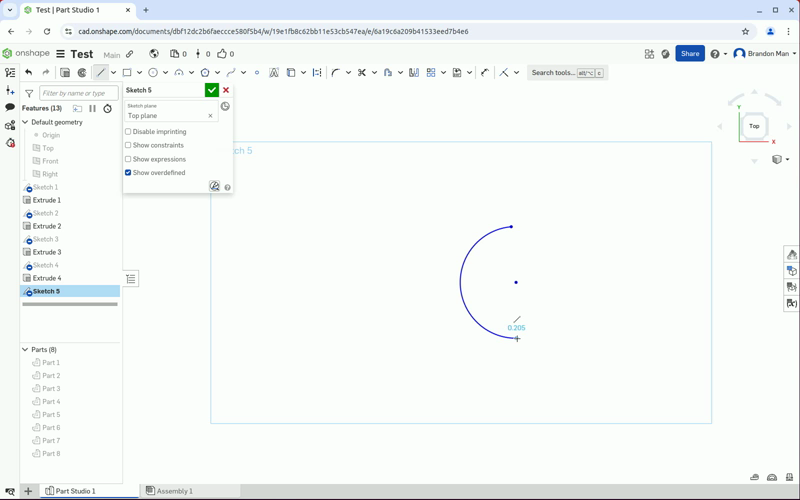
scroll(6)
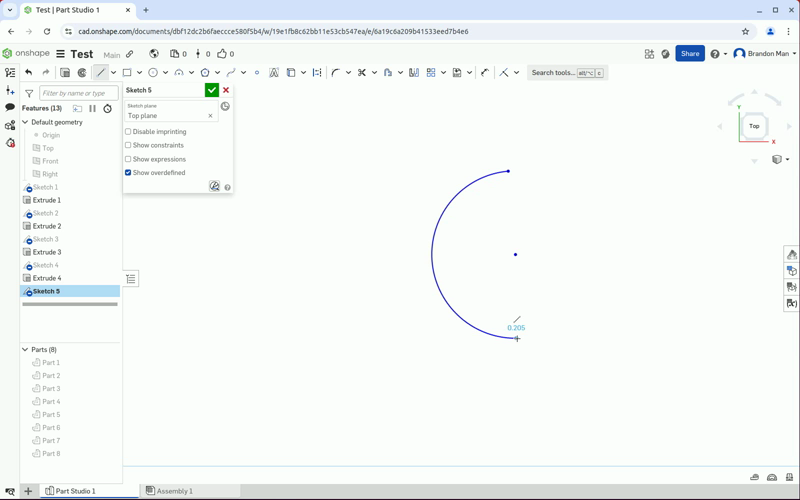
scroll(6)
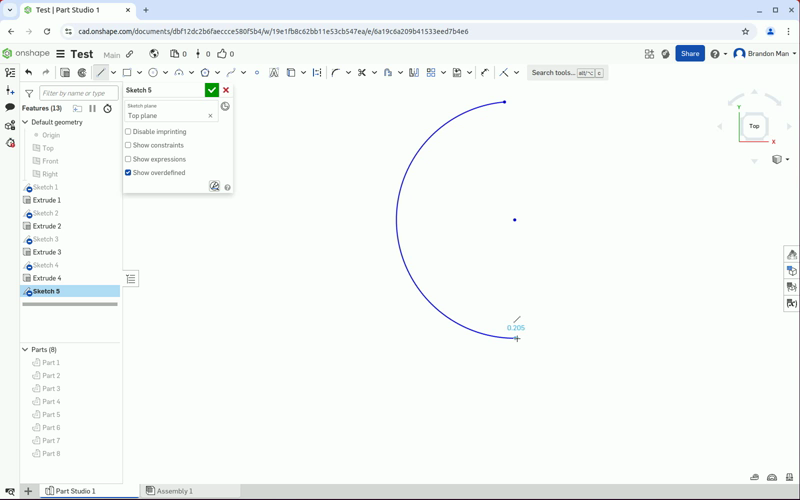
scroll(6)
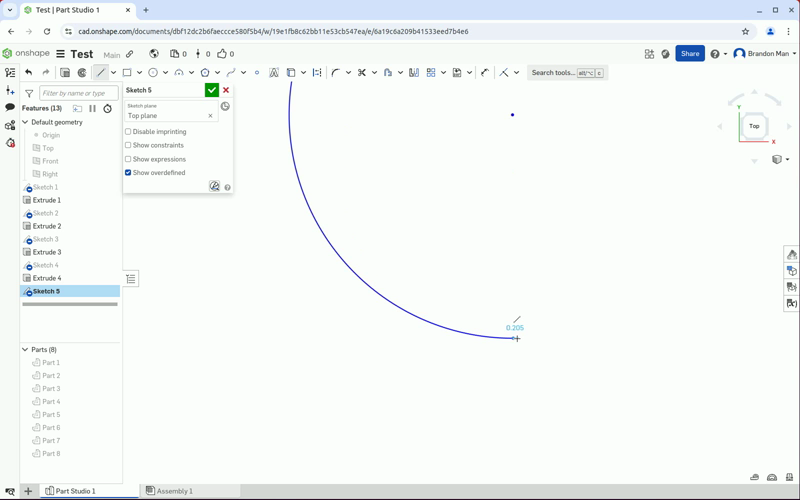
scroll(6)
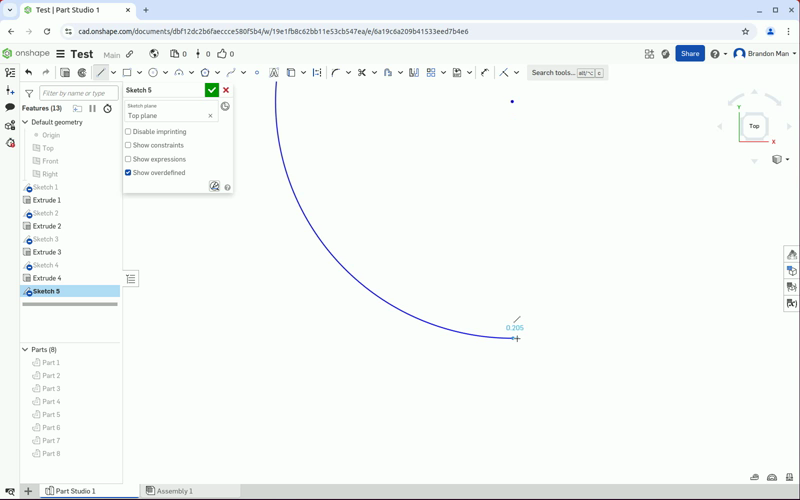
scroll(6)
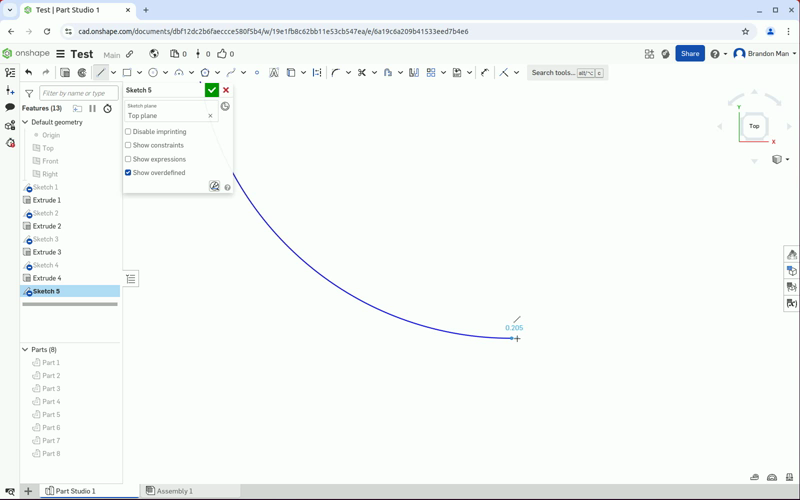
scroll(6)
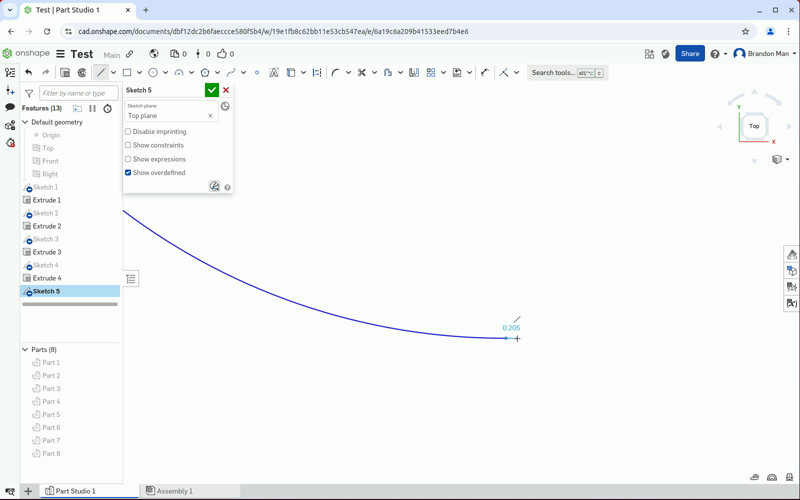
click(517, 338)
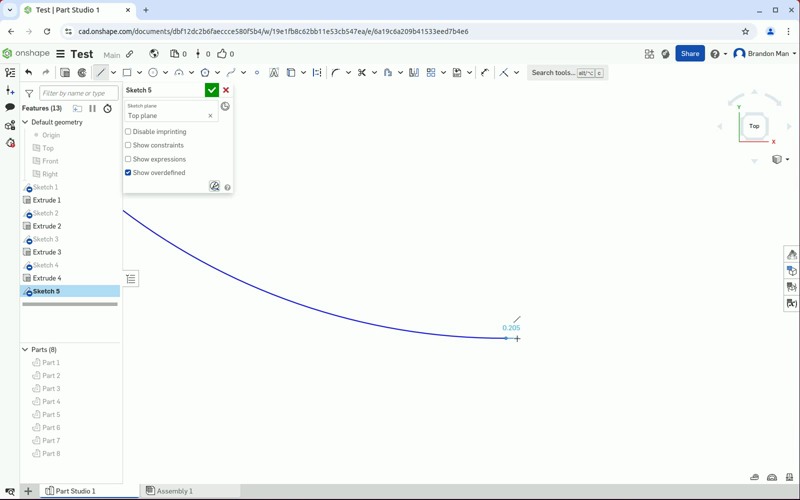
scroll(-6)
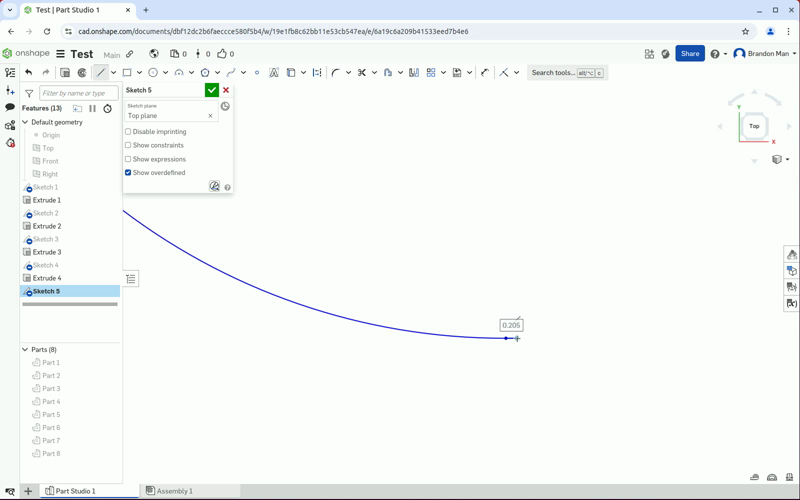
scroll(-6)
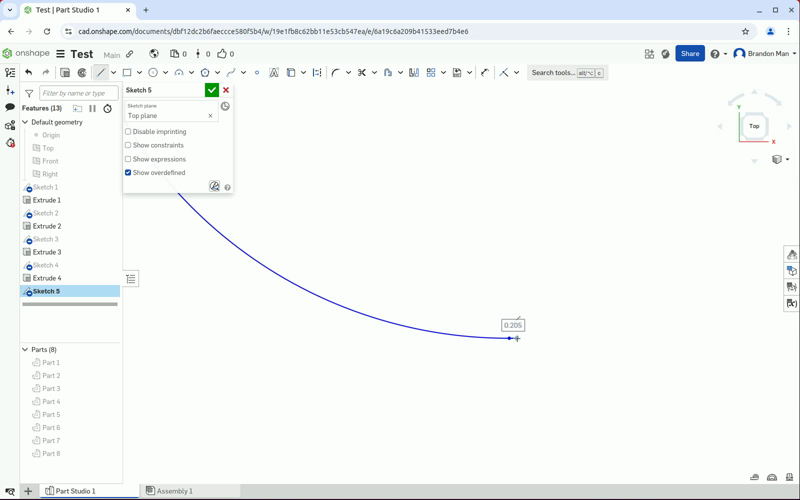
scroll(-6)
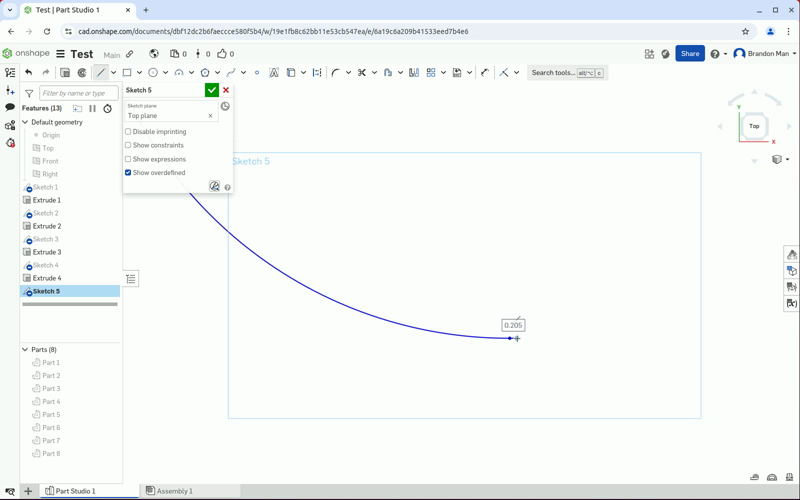
scroll(-6)
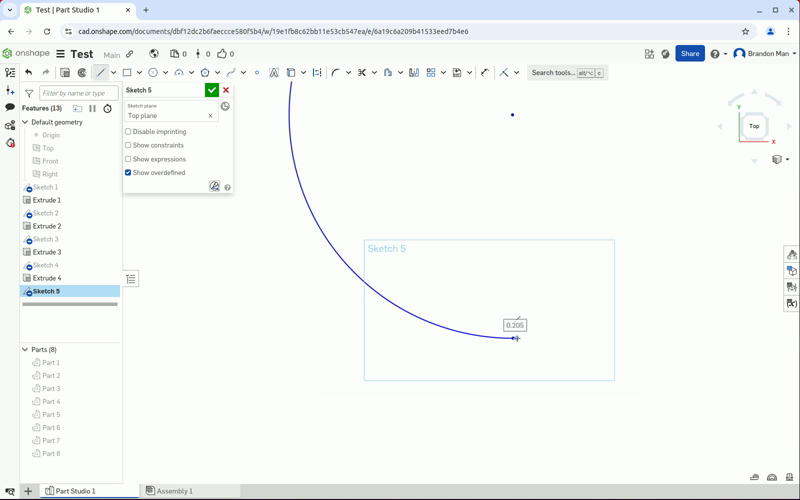
scroll(-6)
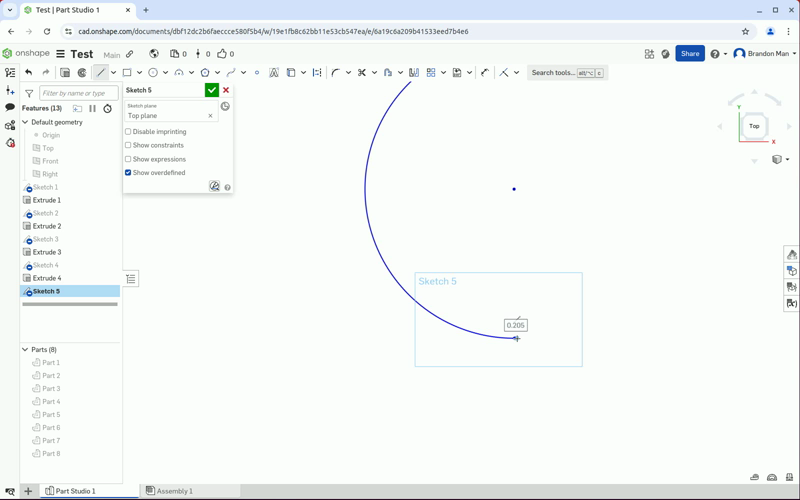
scroll(-6)
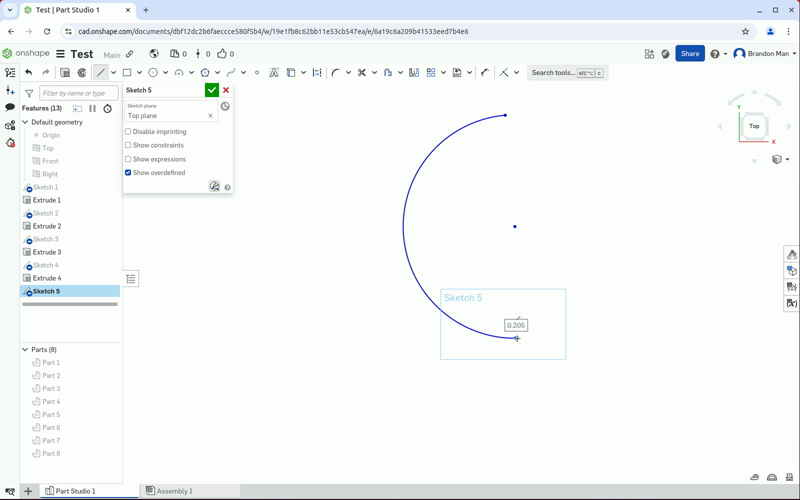
scroll(-6)
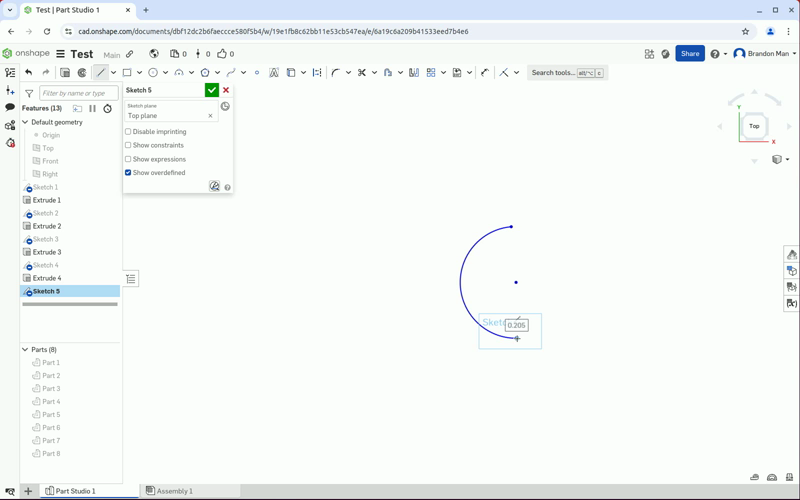
key_up(shift)
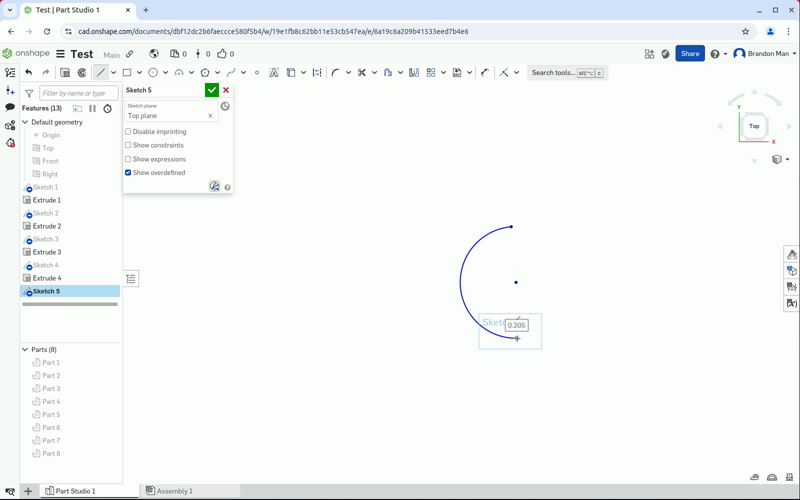
key_down(shift)
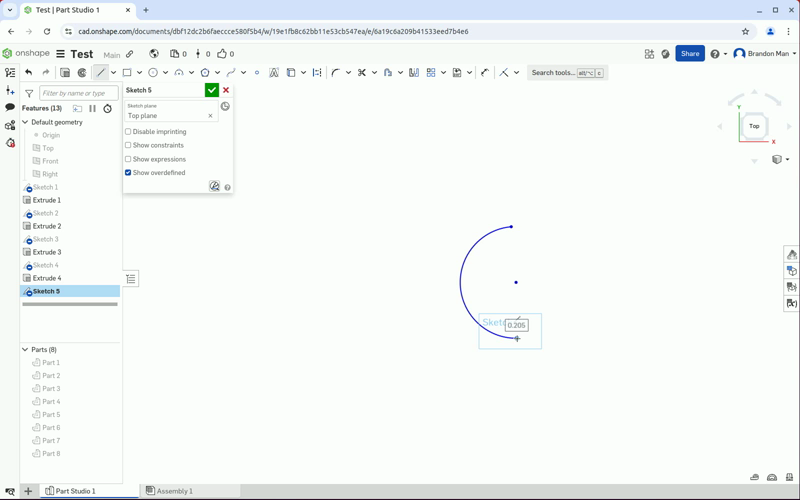
mouse_move(547, 338)
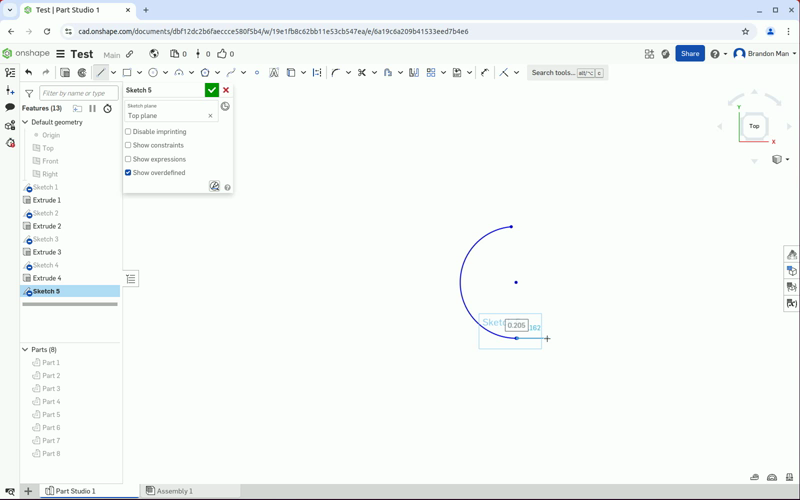
mouse_move(517, 321)
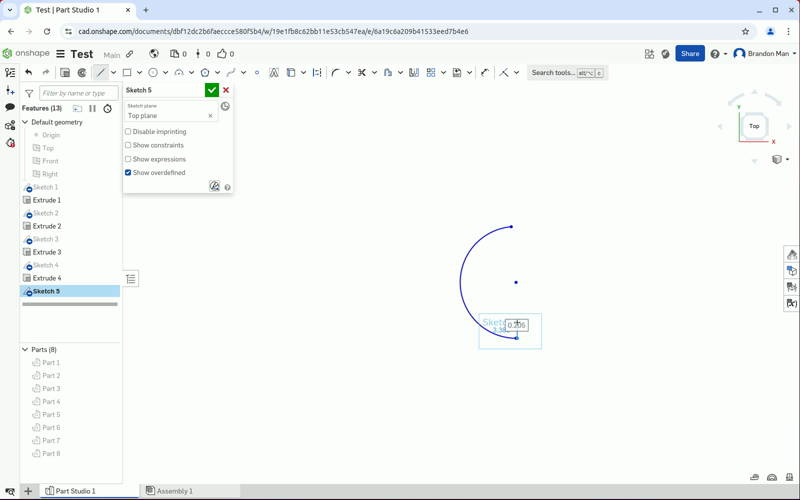
click(517, 321)
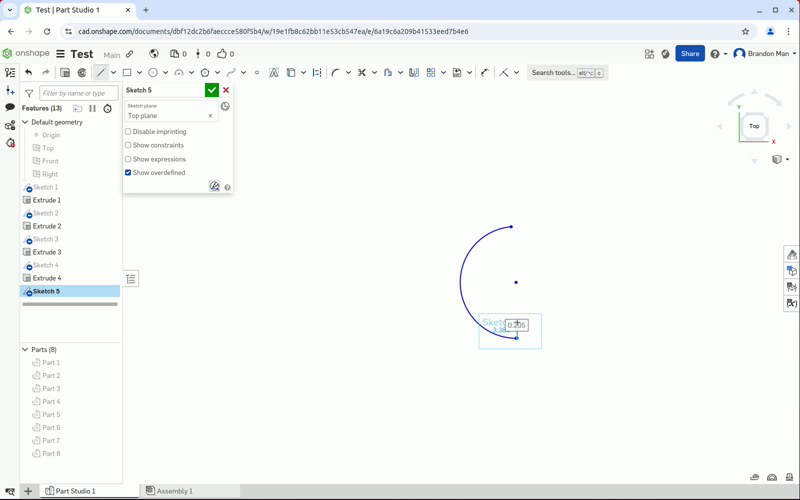
key_up(shift)
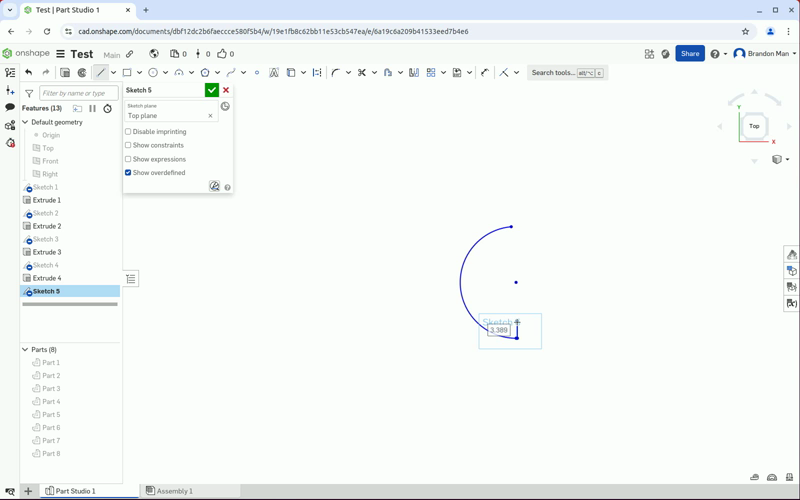
key(esc)
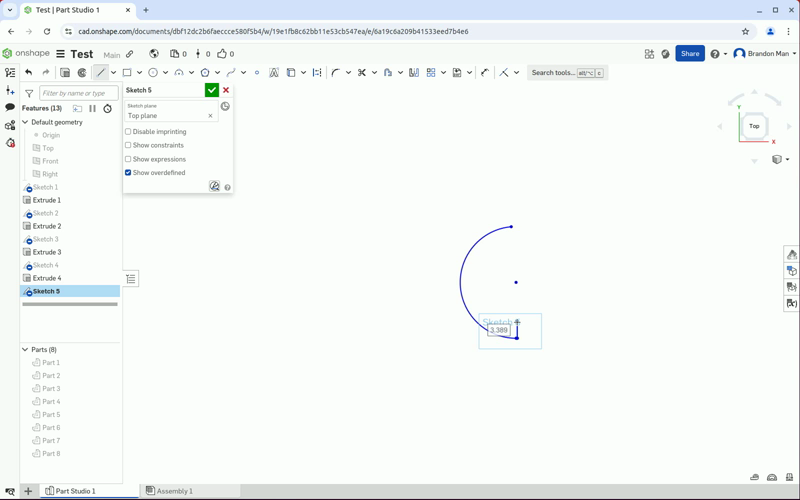
key(a)
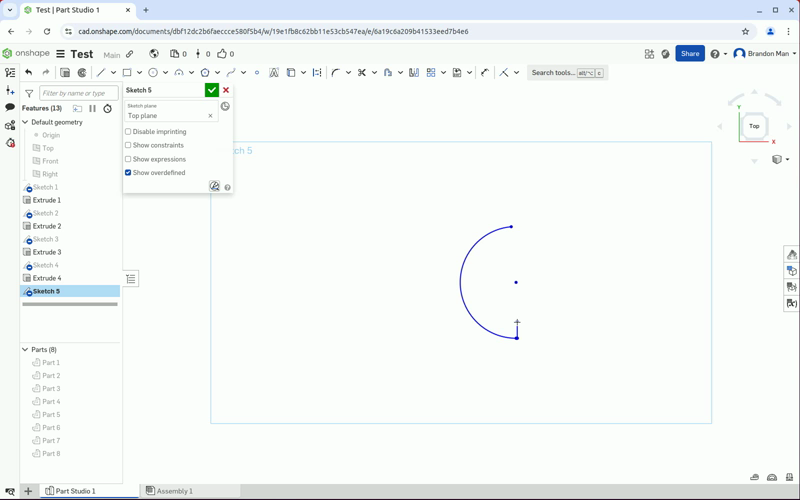
mouse_move(517, 321)
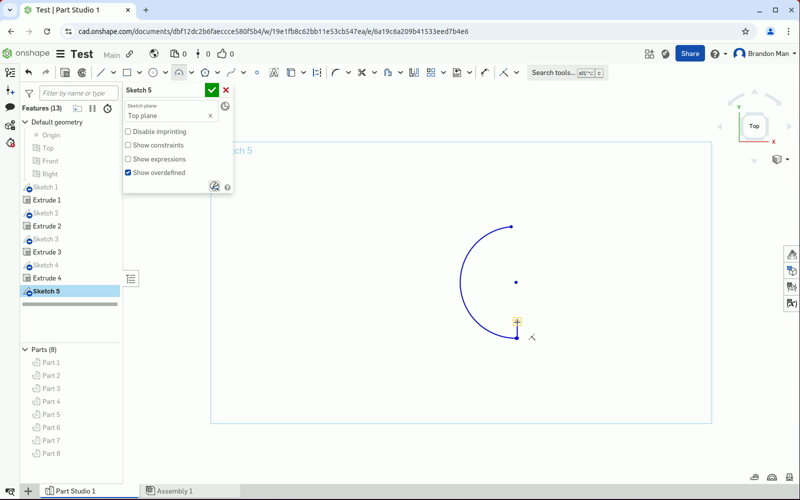
click(517, 321)
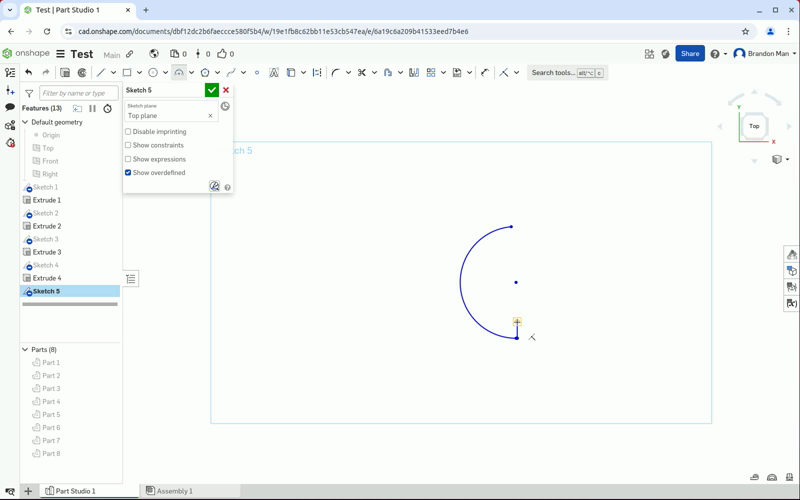
key_down(shift)
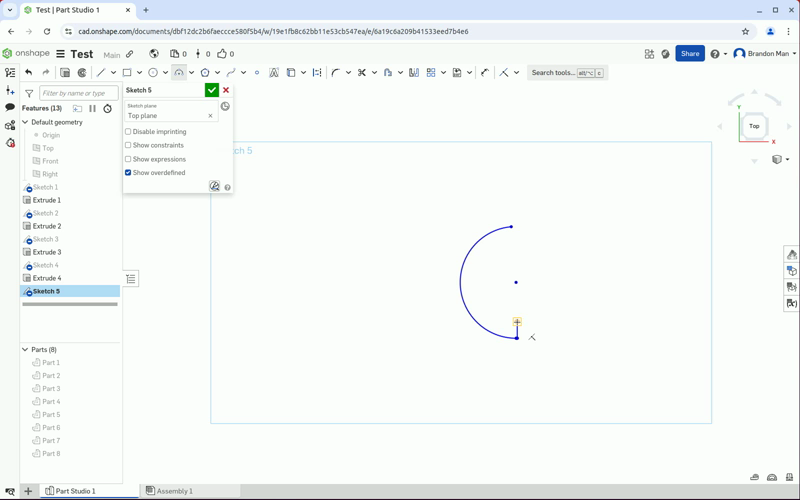
mouse_move(517, 241)
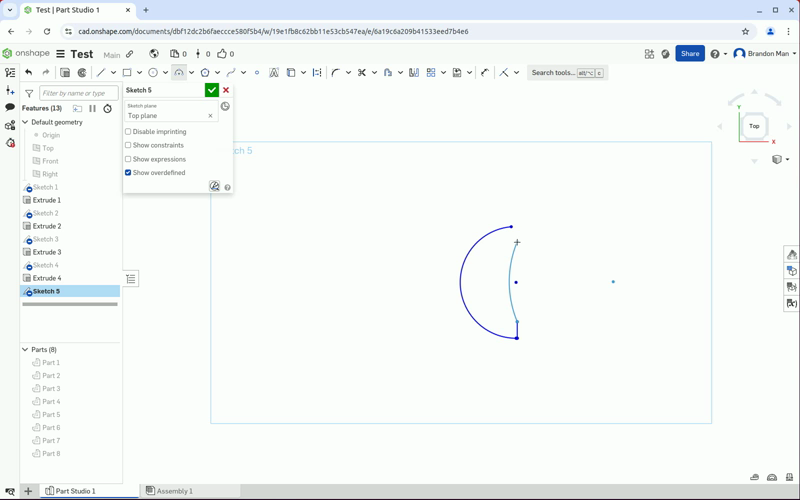
click(517, 241)
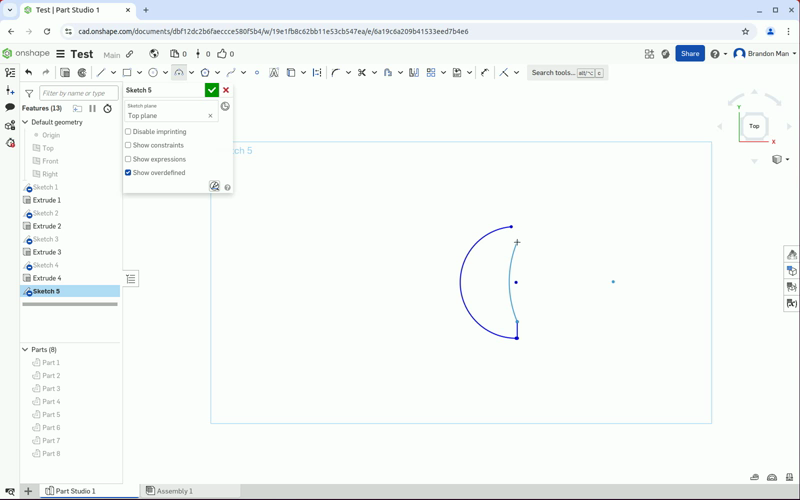
mouse_move(477, 281)
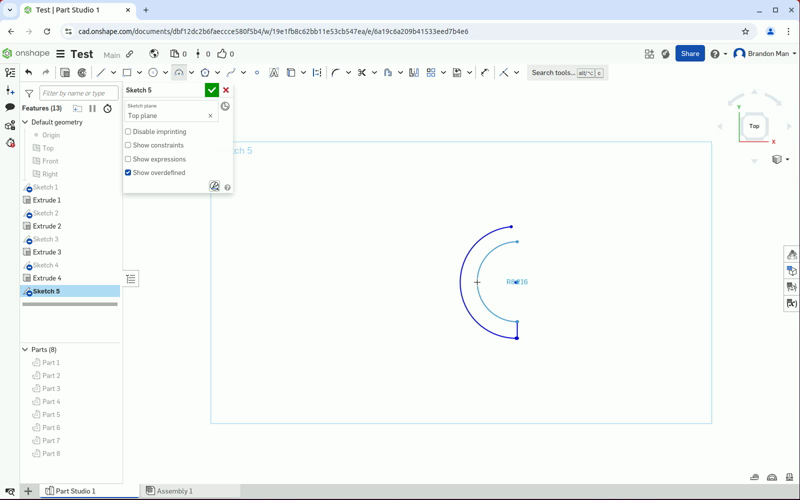
click(477, 281)
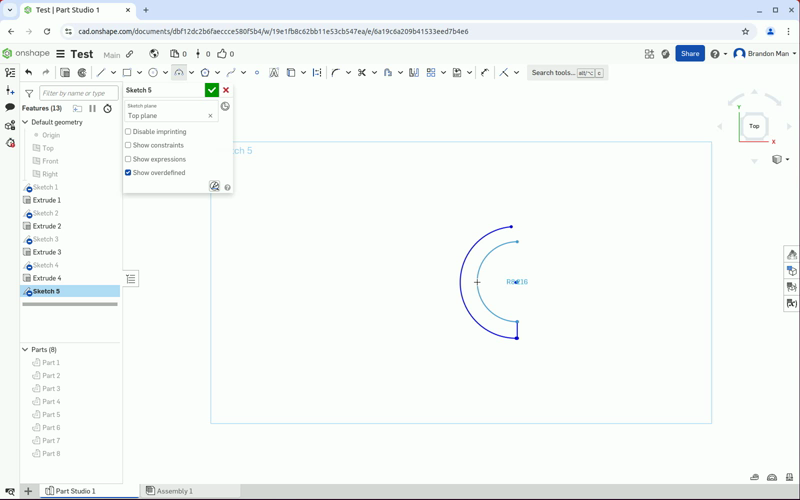
key_up(shift)
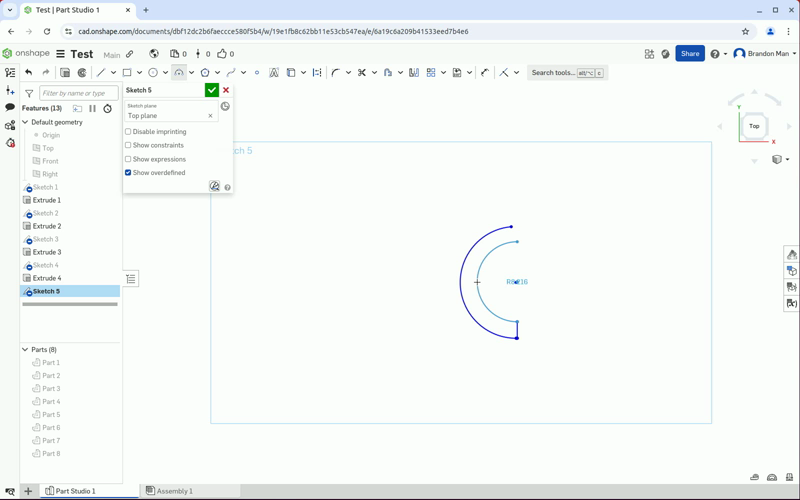
key(esc)
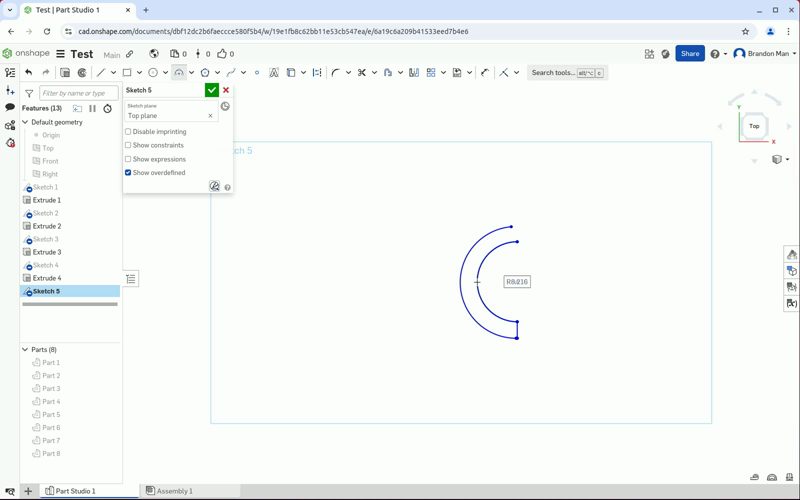
key(l)
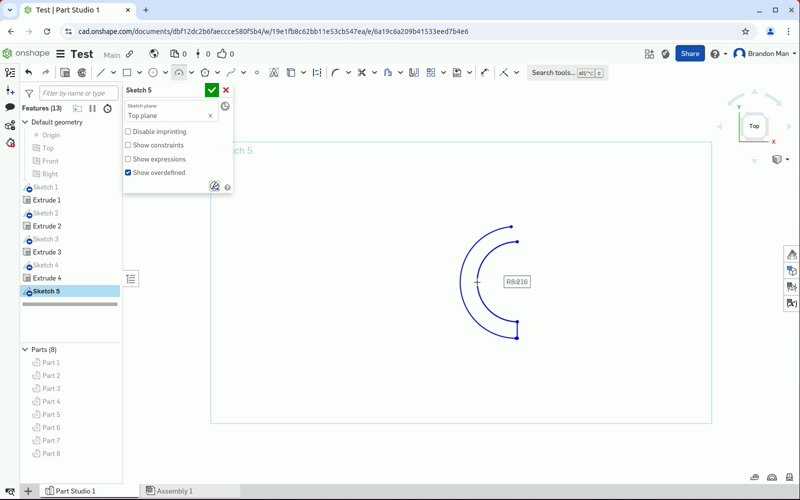
mouse_move(517, 241)
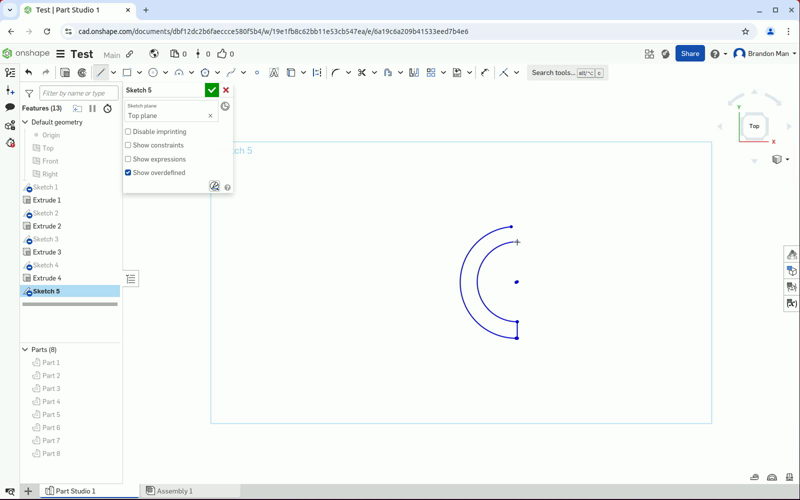
click(517, 241)
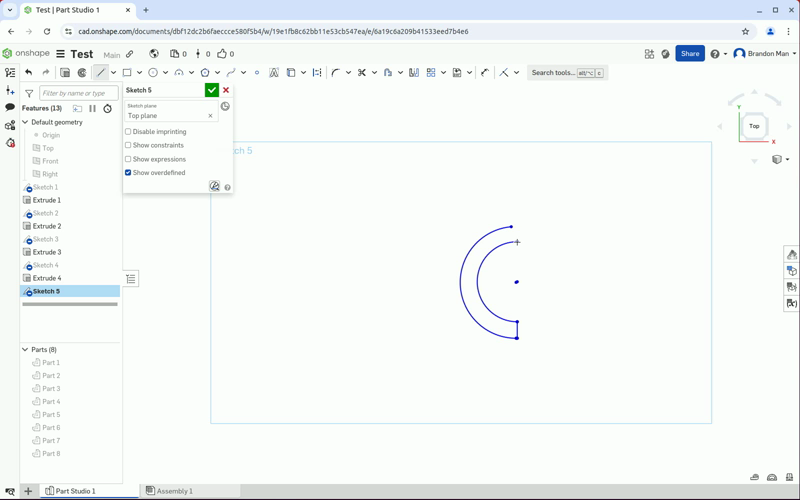
key_down(shift)
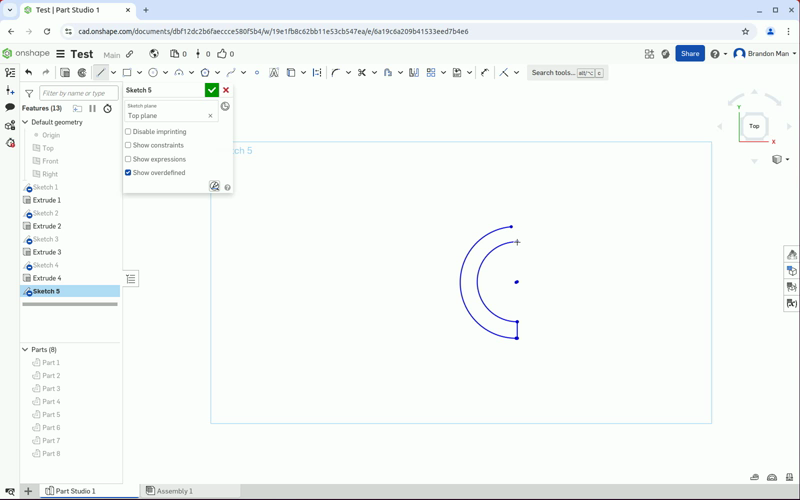
mouse_move(547, 241)
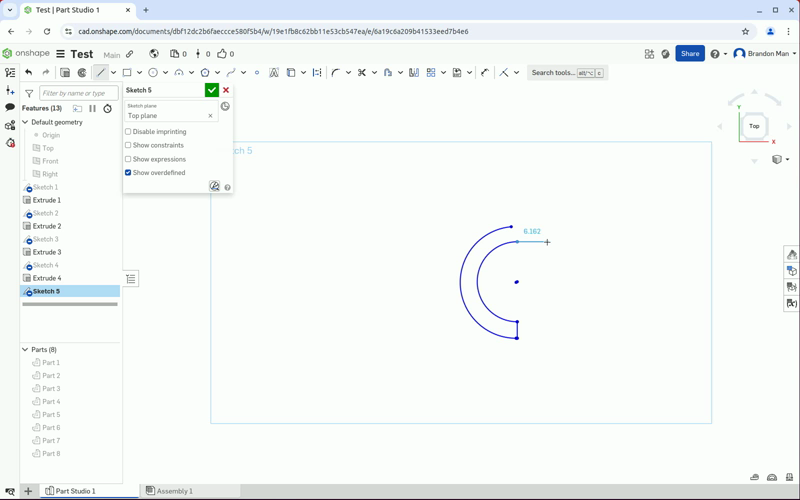
mouse_move(517, 226)
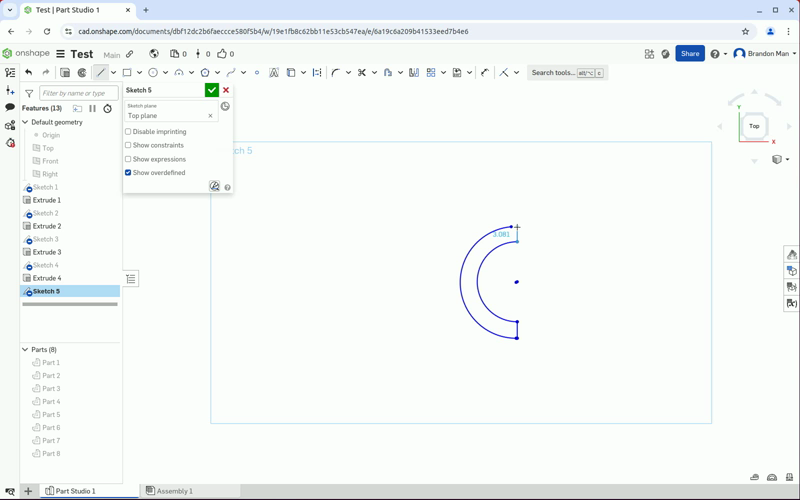
click(517, 226)
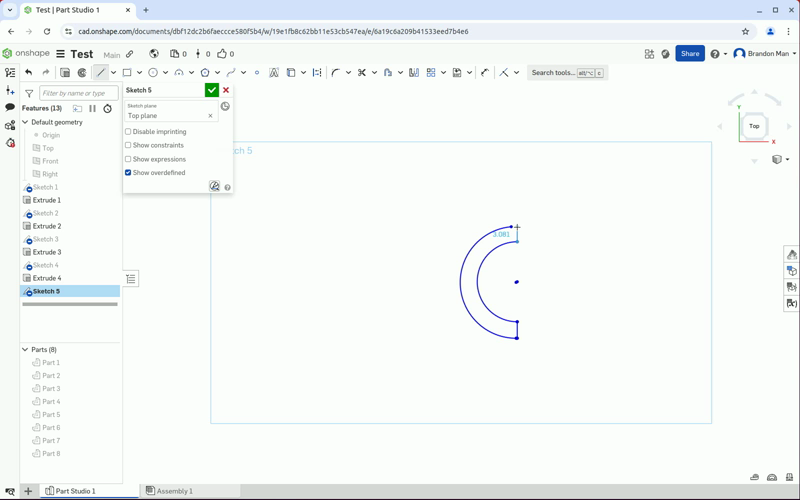
key_up(shift)
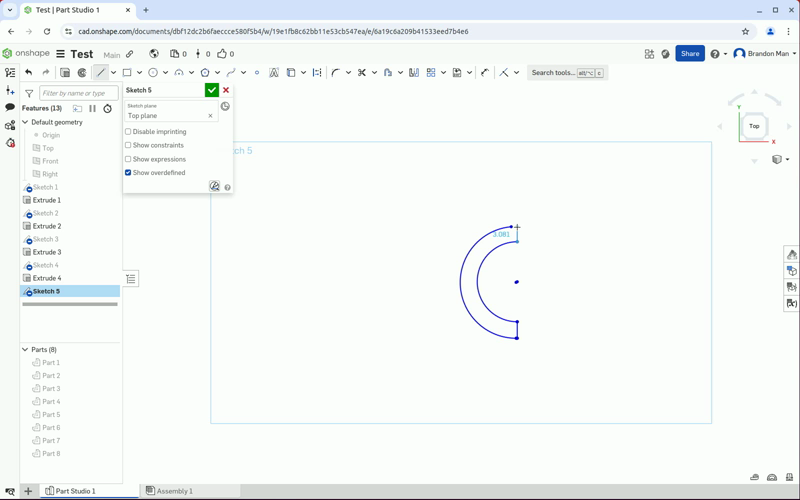
mouse_move(547, 226)
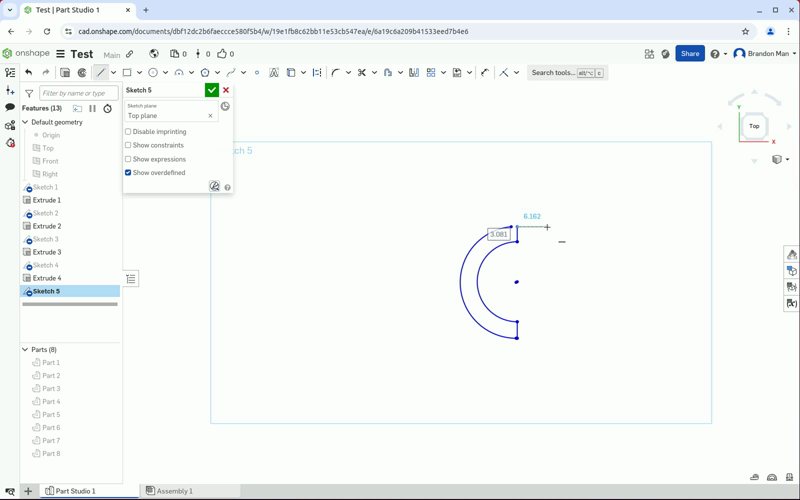
key_down(shift)
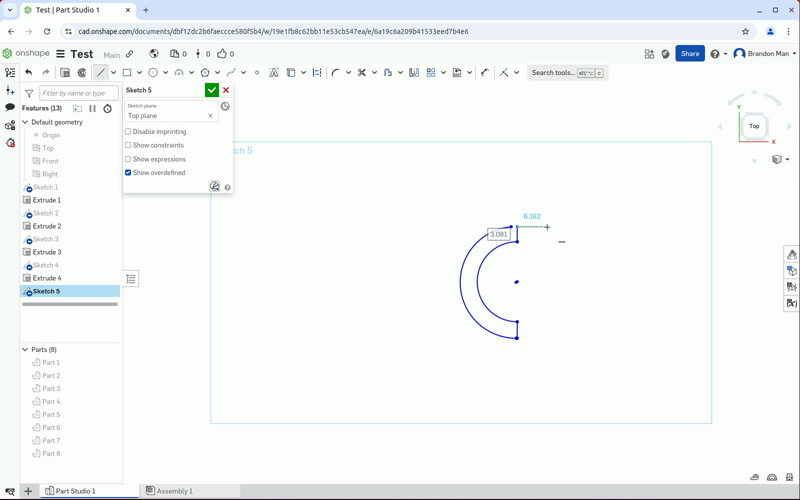
mouse_move(511, 226)
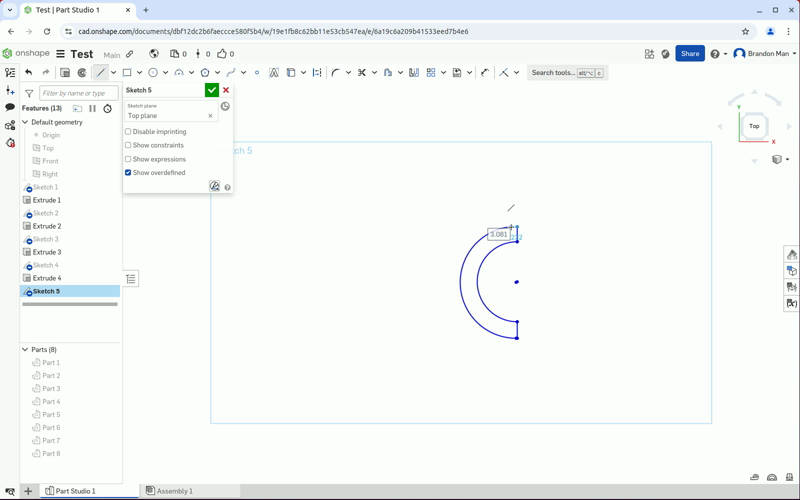
scroll(6)
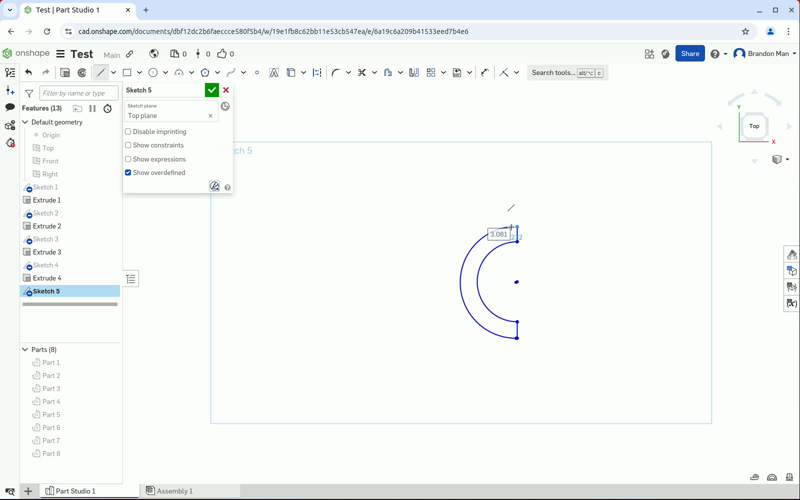
scroll(6)
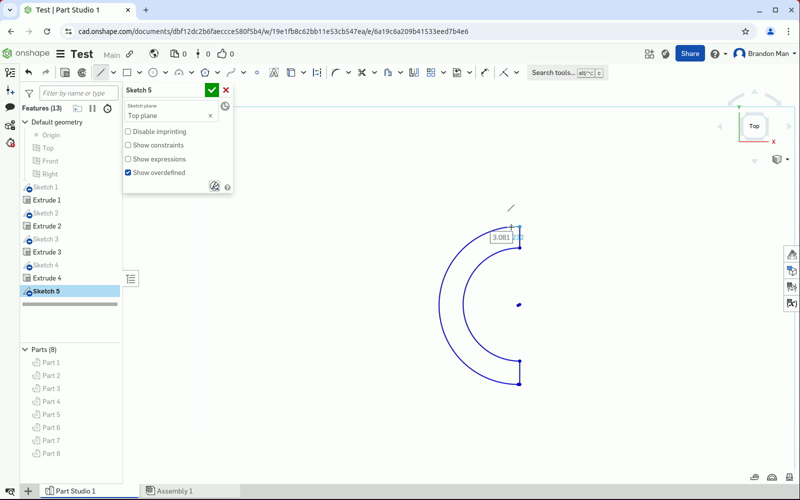
scroll(6)
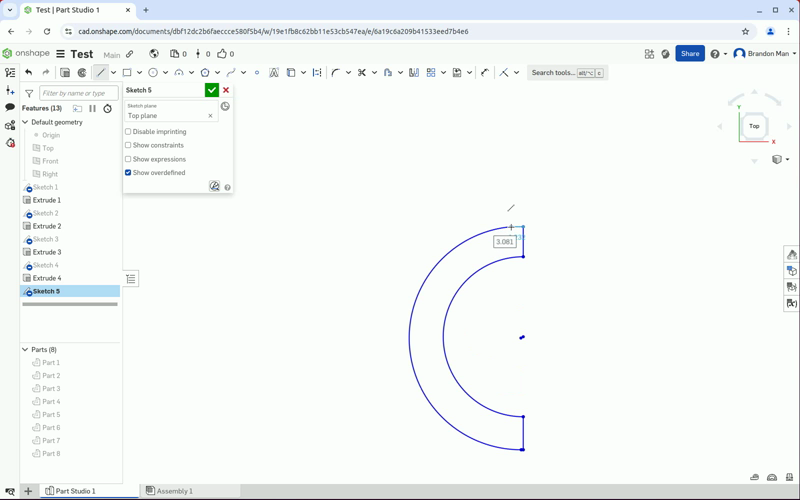
scroll(6)
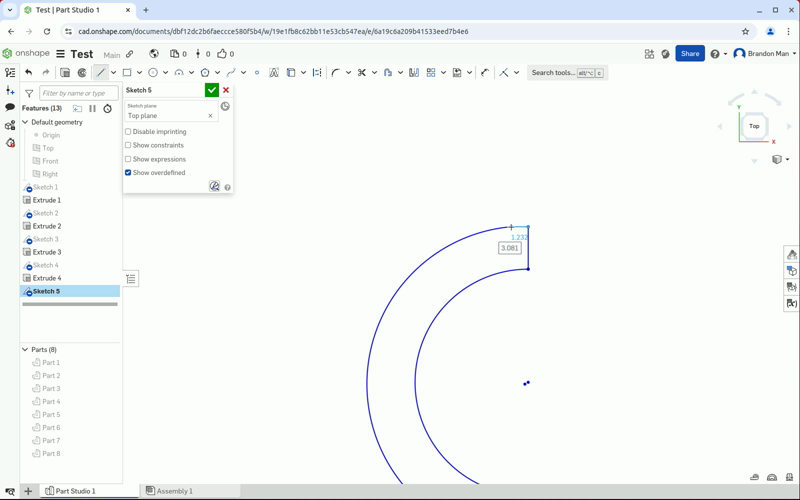
scroll(6)
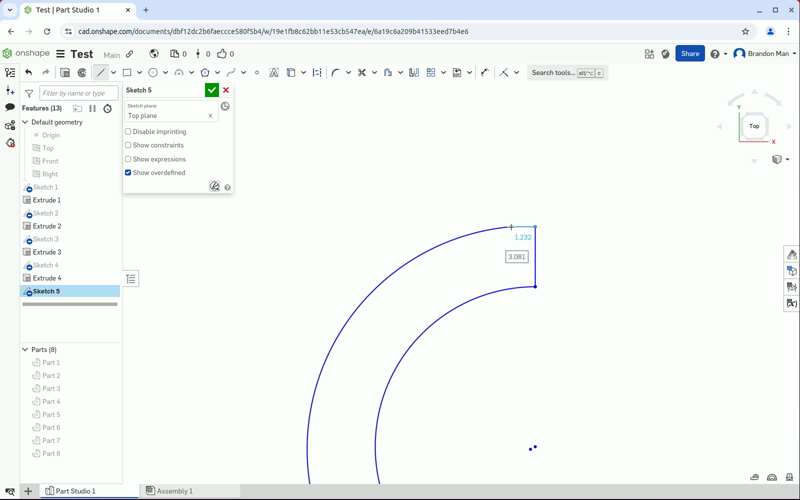
scroll(6)
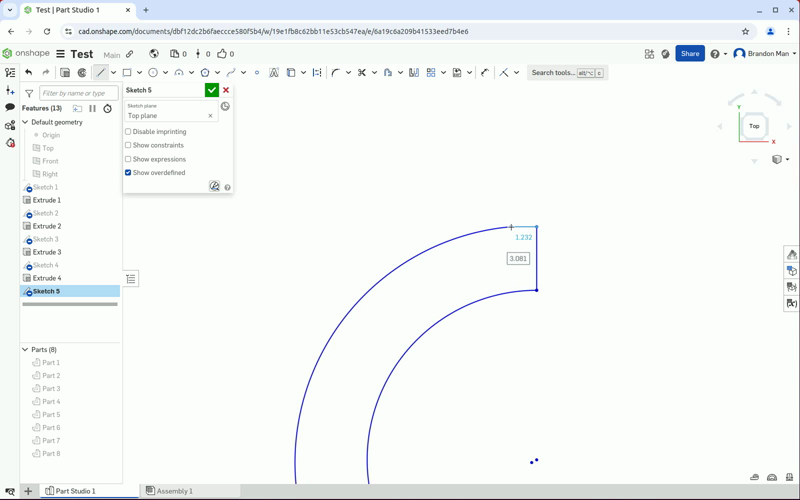
scroll(6)
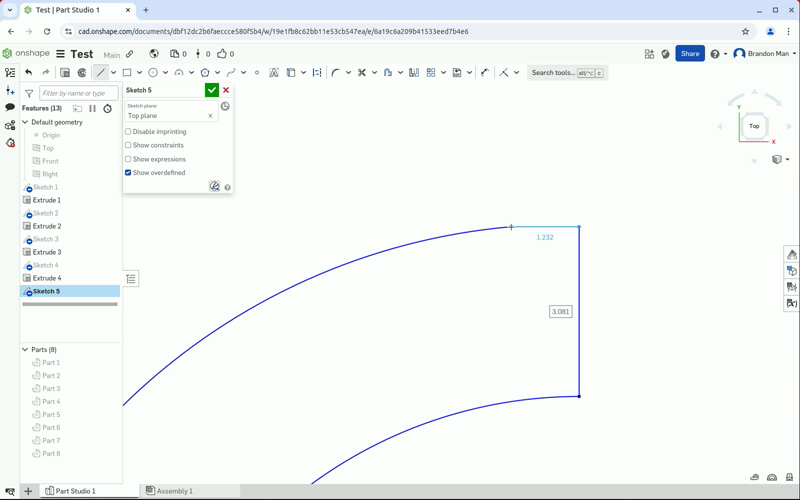
key_up(shift)
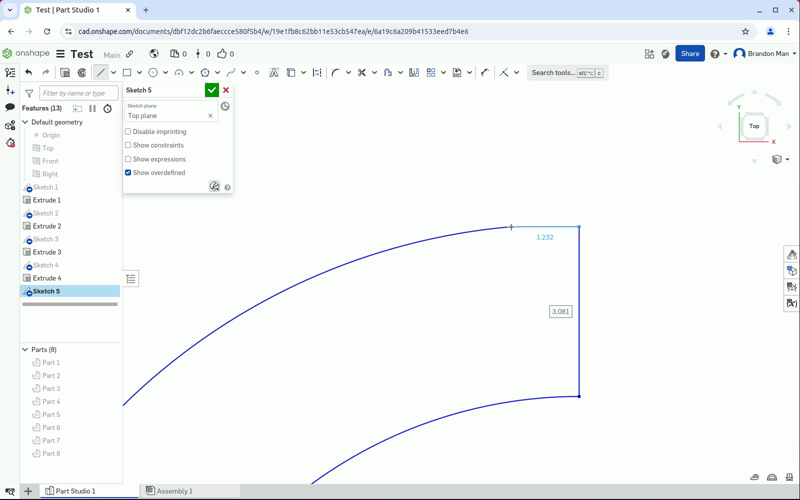
click(511, 226)
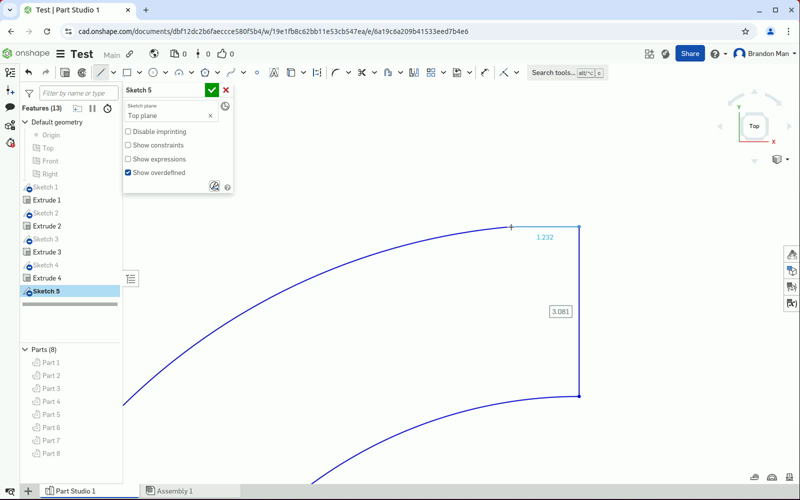
scroll(-6)
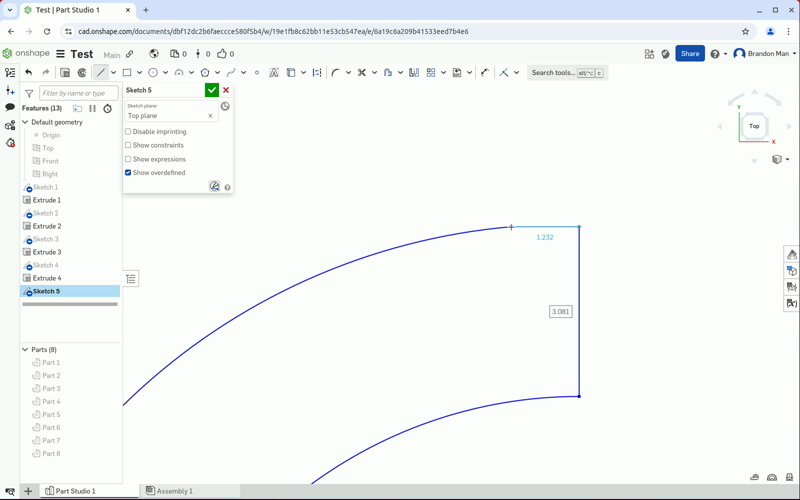
scroll(-6)
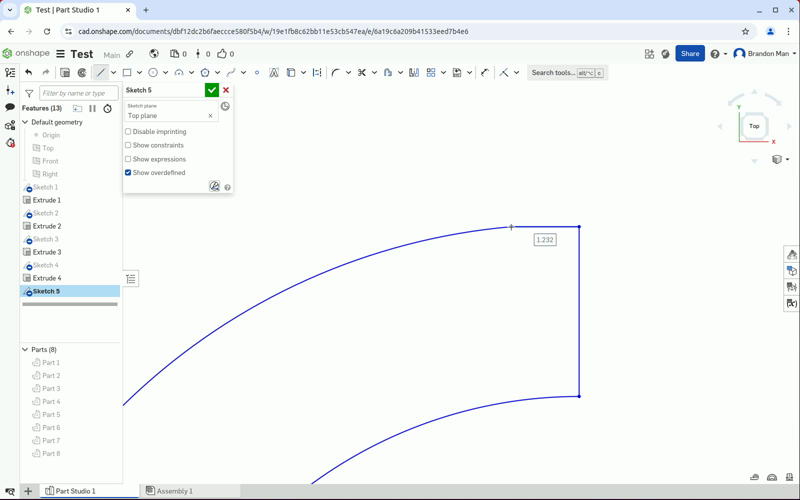
scroll(-6)
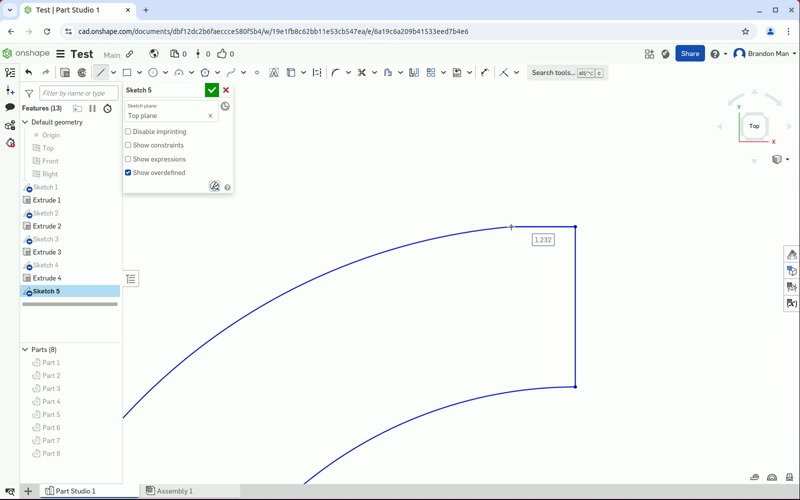
scroll(-6)
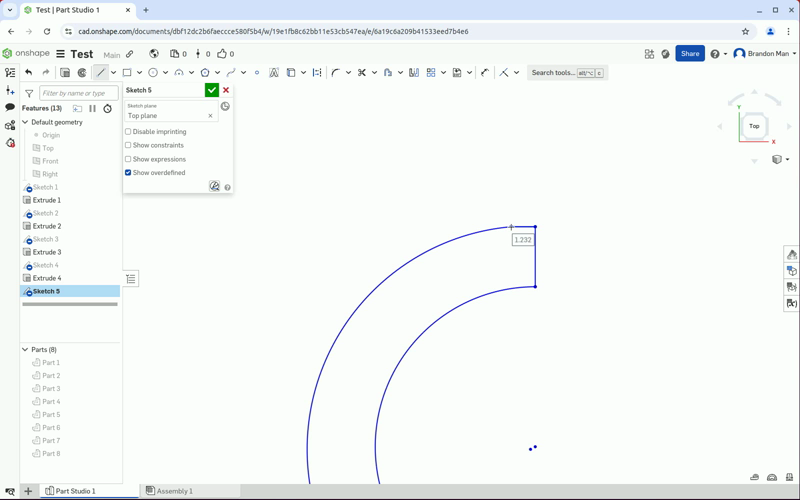
scroll(-6)
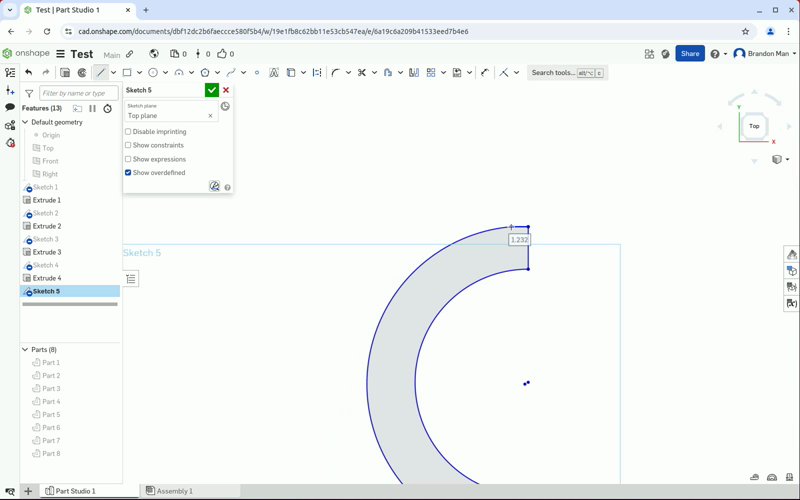
scroll(-6)
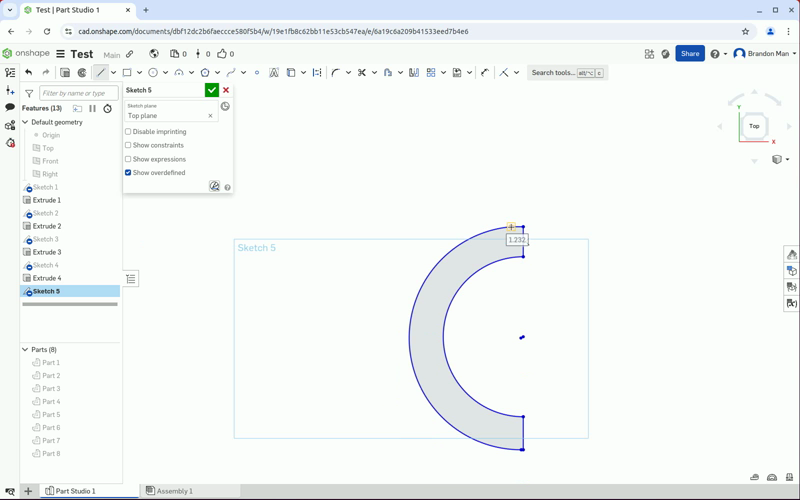
scroll(-6)
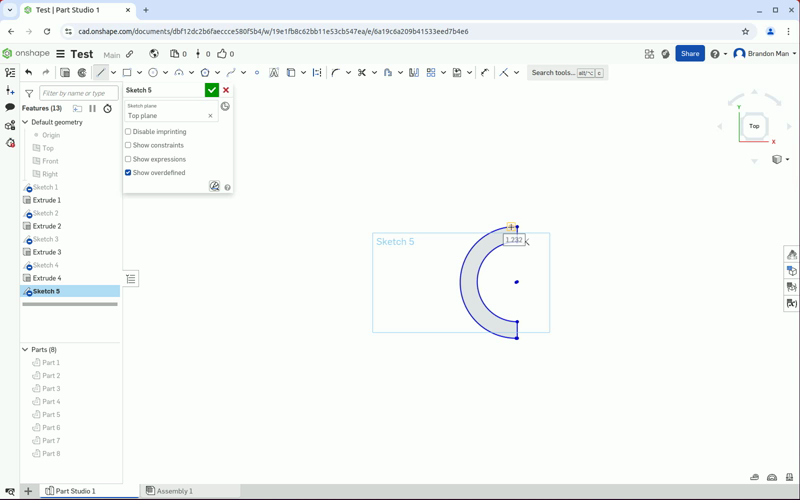
key(esc)
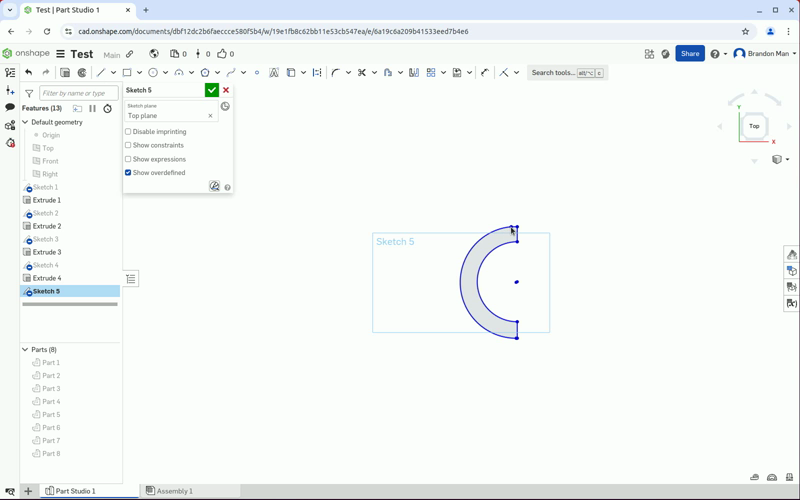
mouse_move(501, 311)
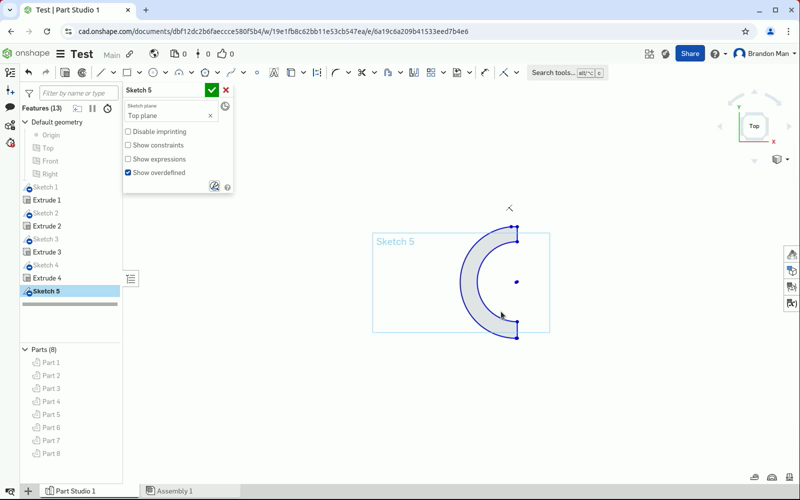
scroll(6)
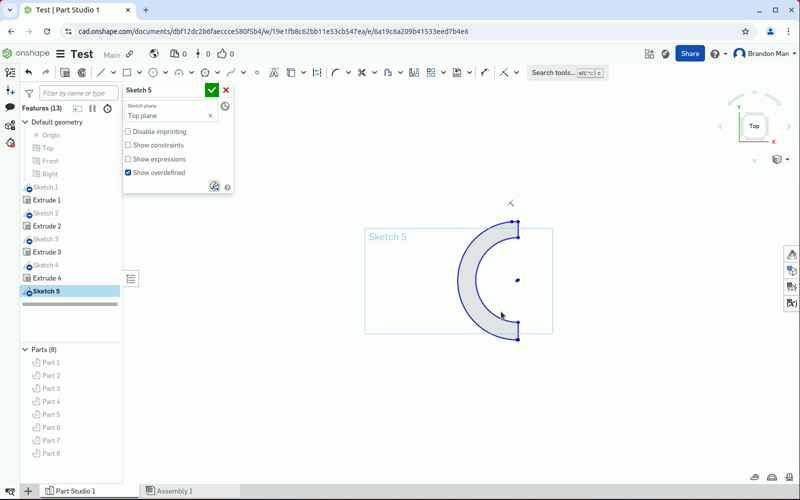
scroll(6)
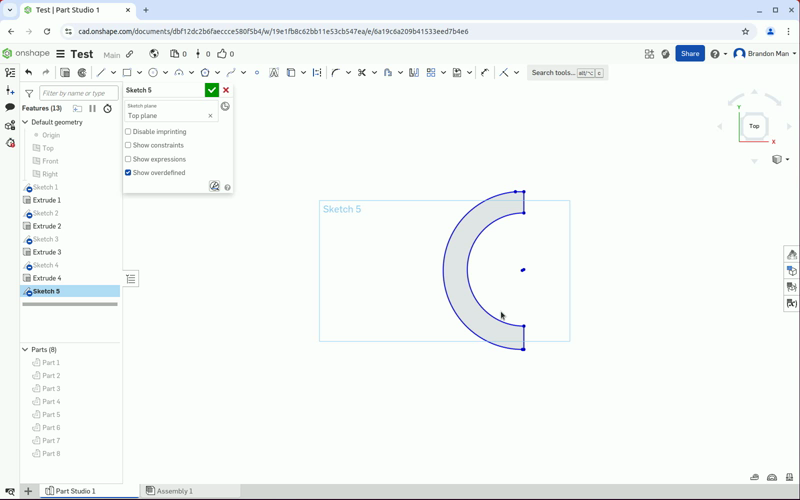
scroll(6)
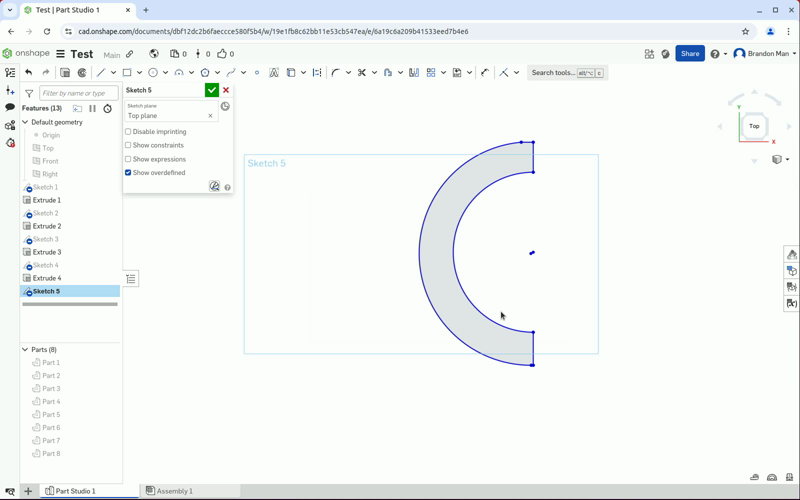
scroll(6)
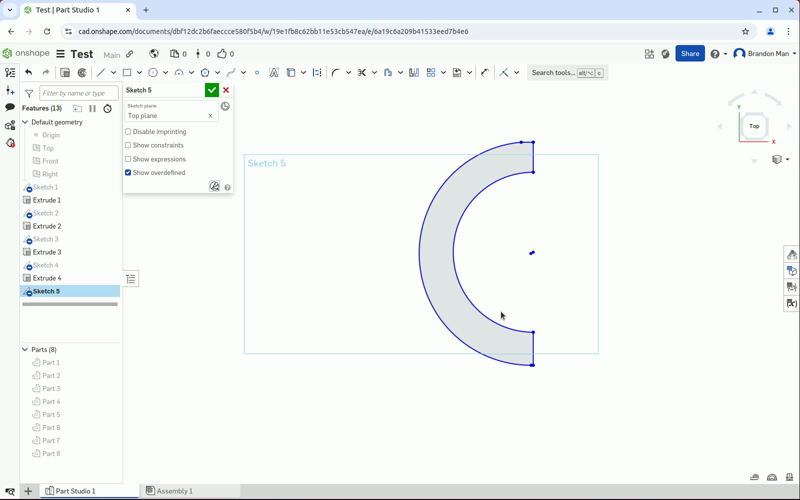
scroll(6)
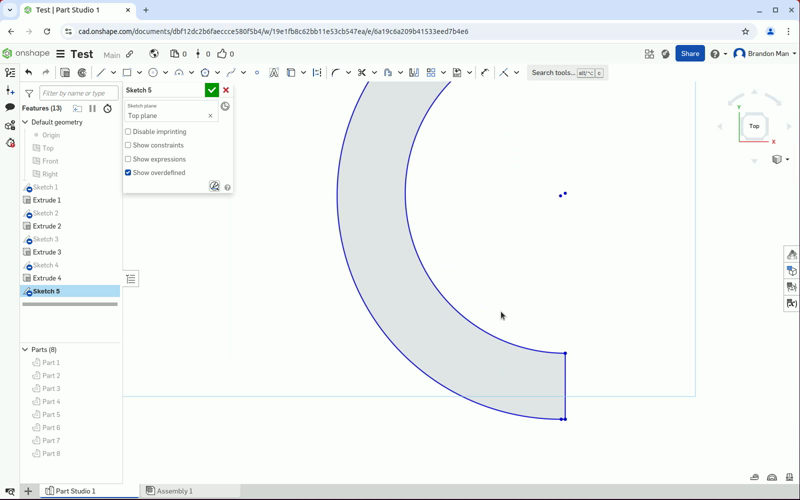
scroll(6)
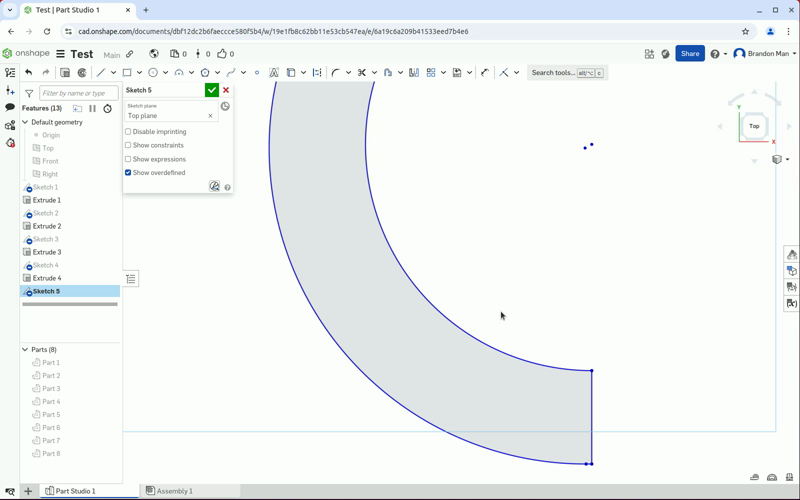
scroll(6)
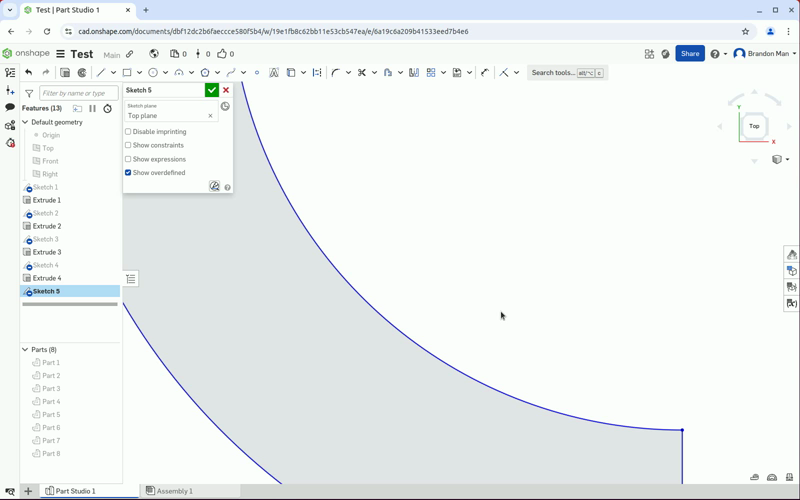
click(501, 311)
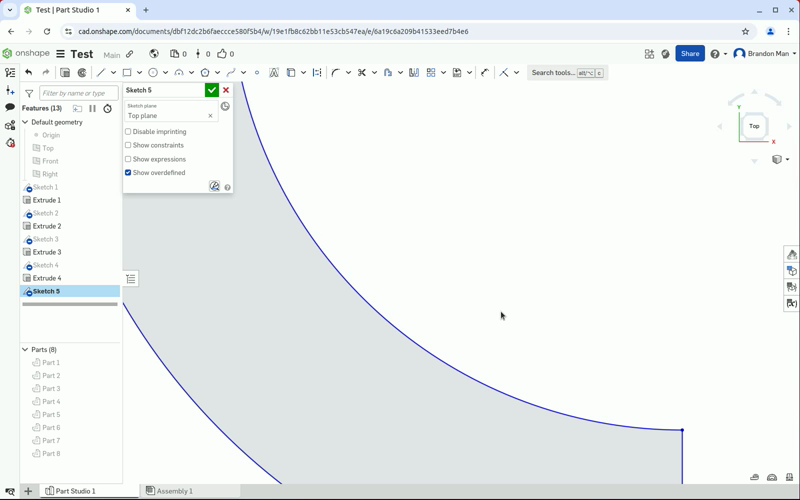
scroll(-6)
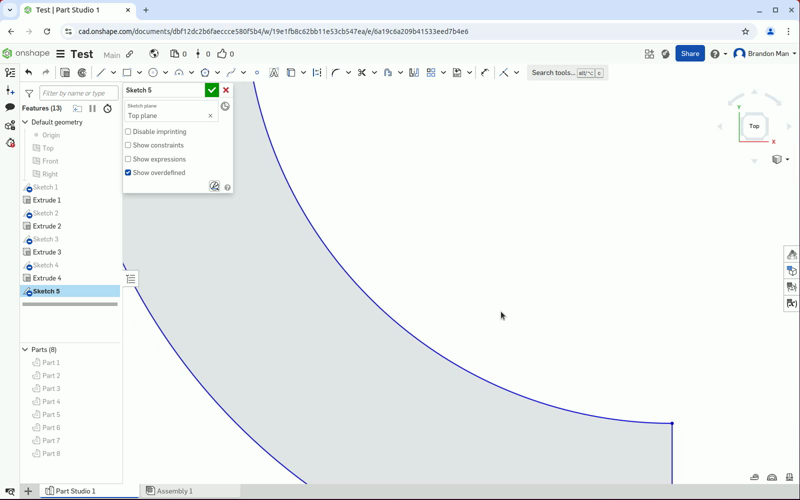
scroll(-6)
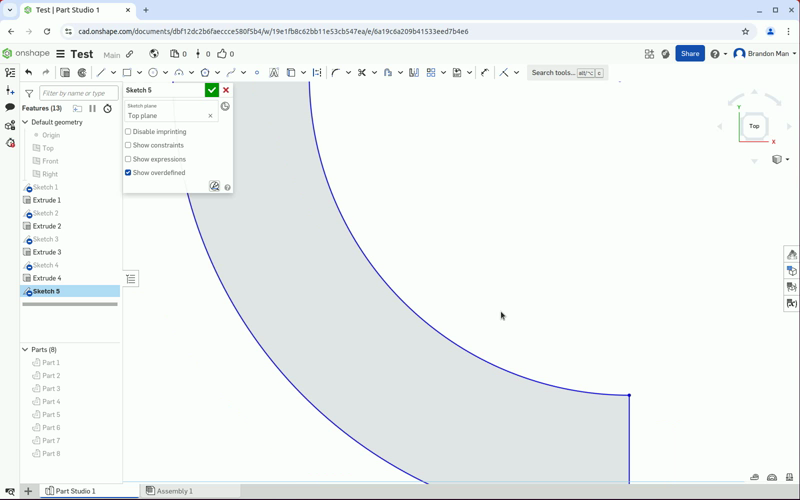
scroll(-6)
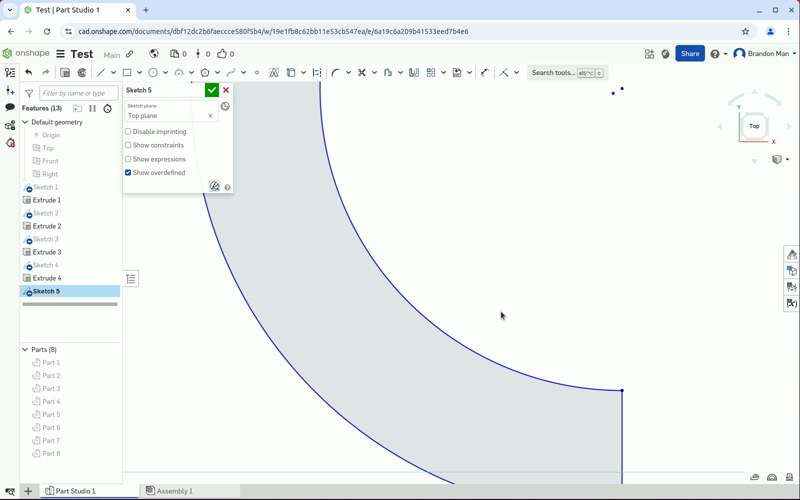
scroll(-6)
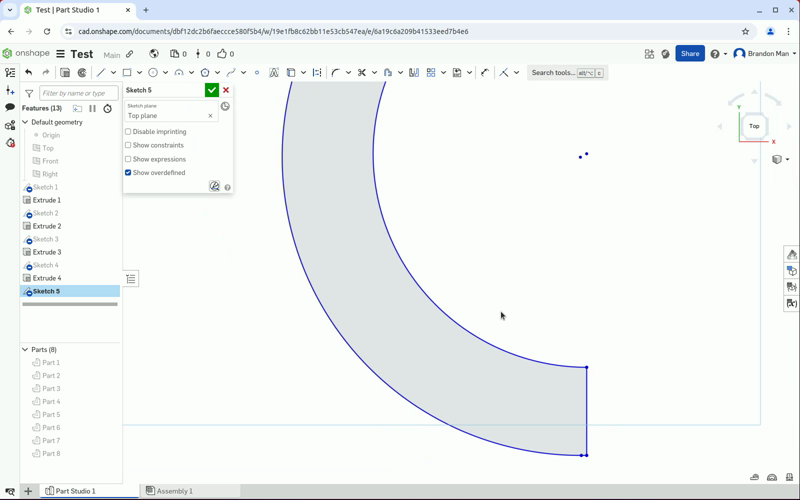
scroll(-6)
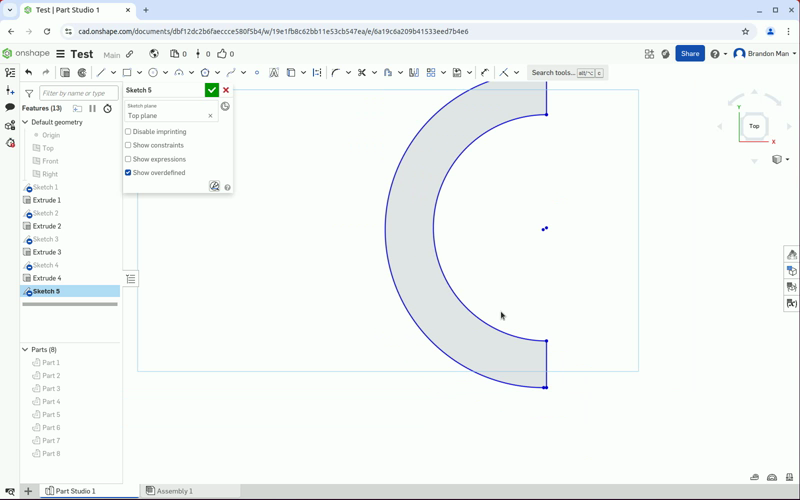
scroll(-6)
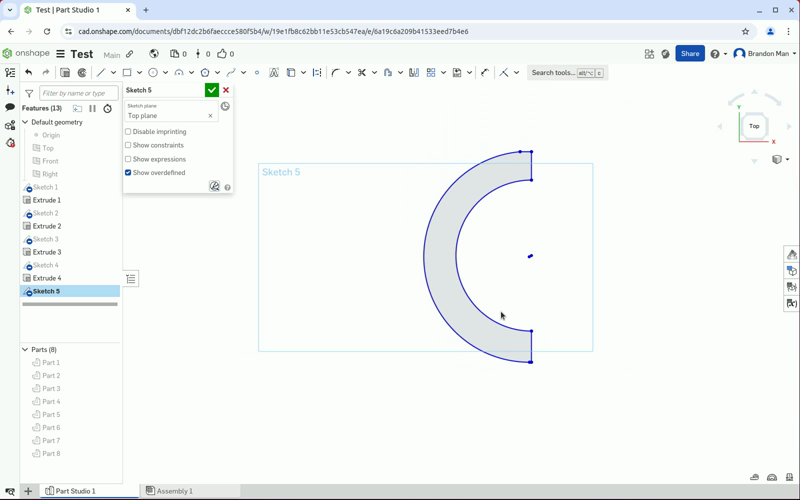
scroll(-6)
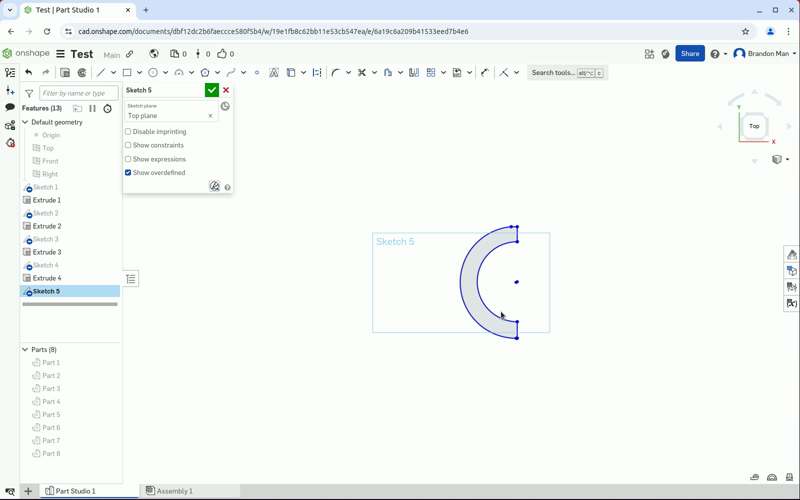
mouse_move(73, 352)
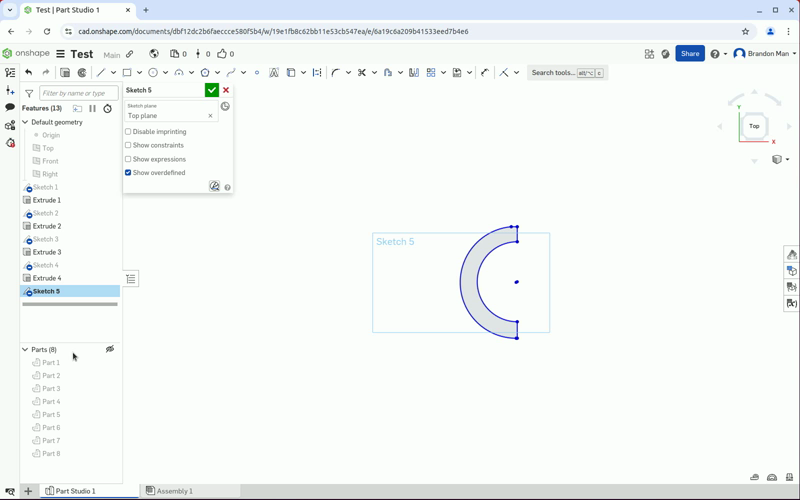
key(shift+y)
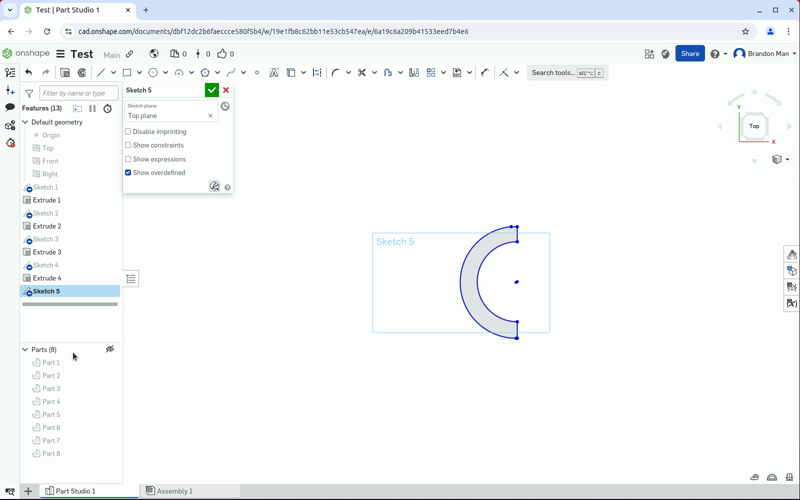
key(shift+e)
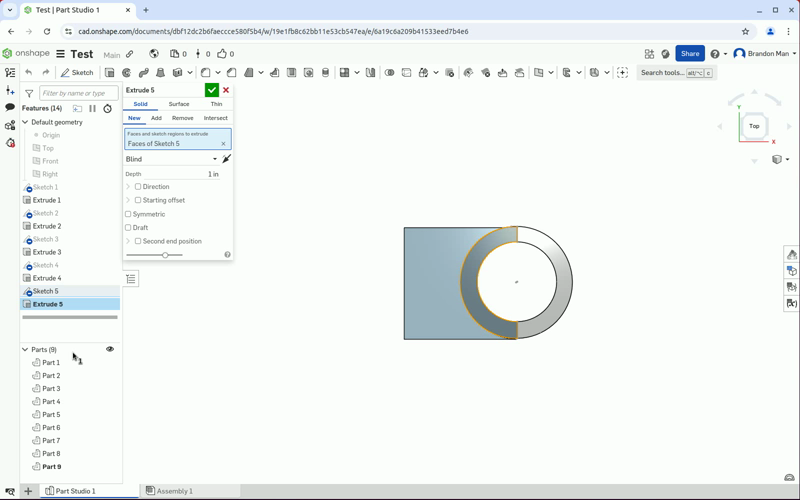
mouse_move(143, 106)
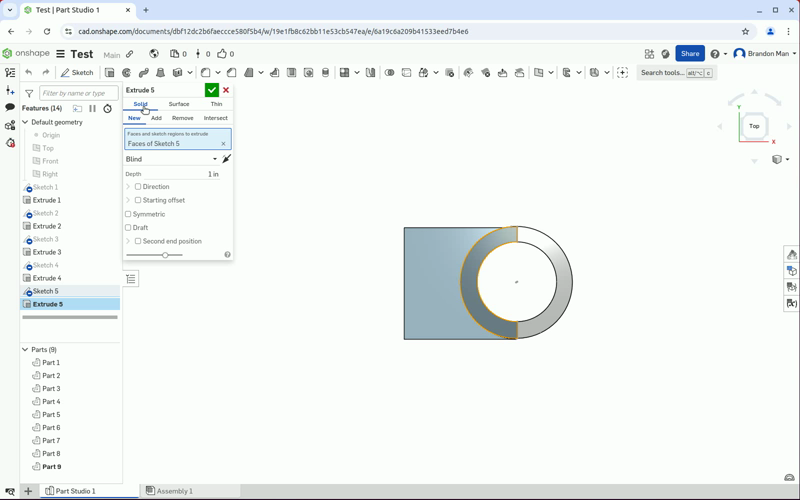
click(143, 106)
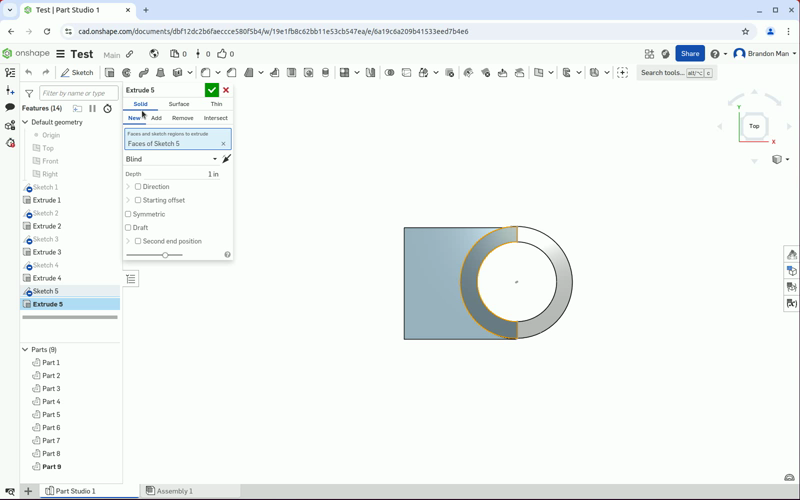
mouse_move(137, 120)
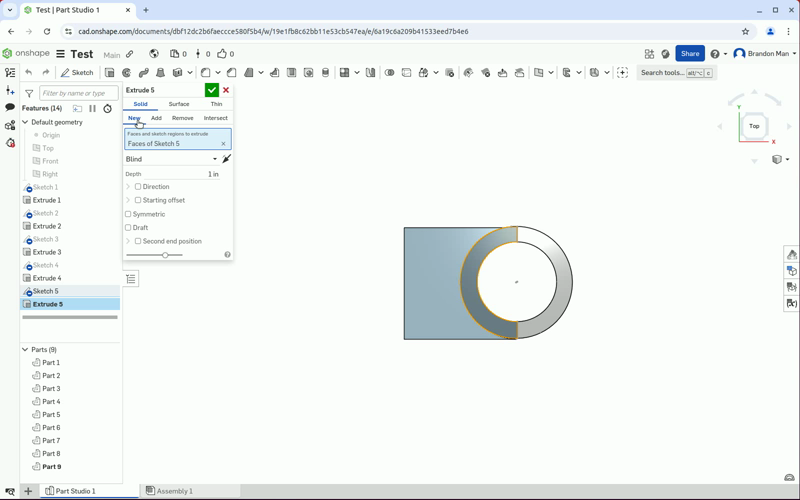
click(137, 120)
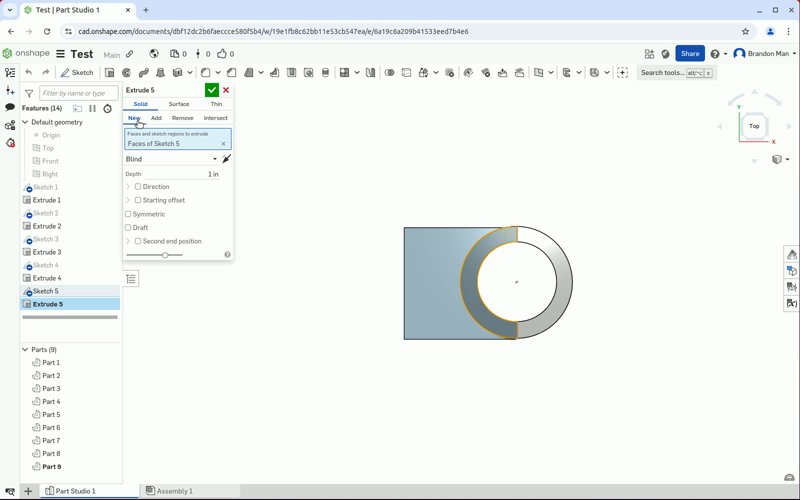
key(tab, 4)
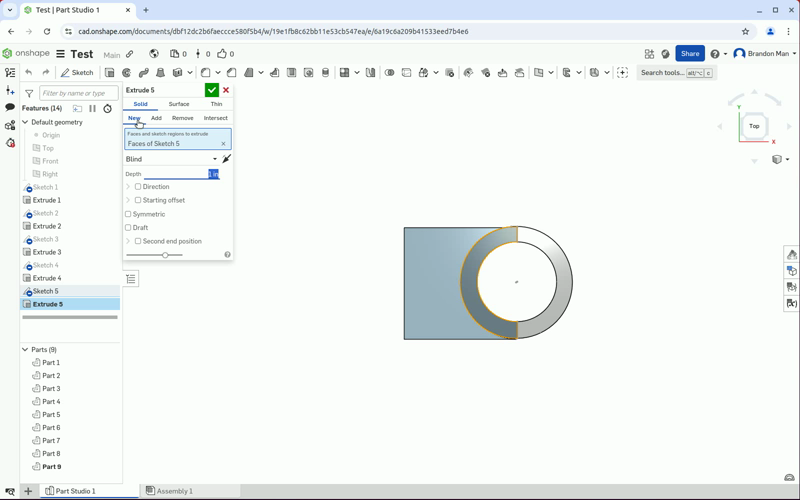
text(3.851)
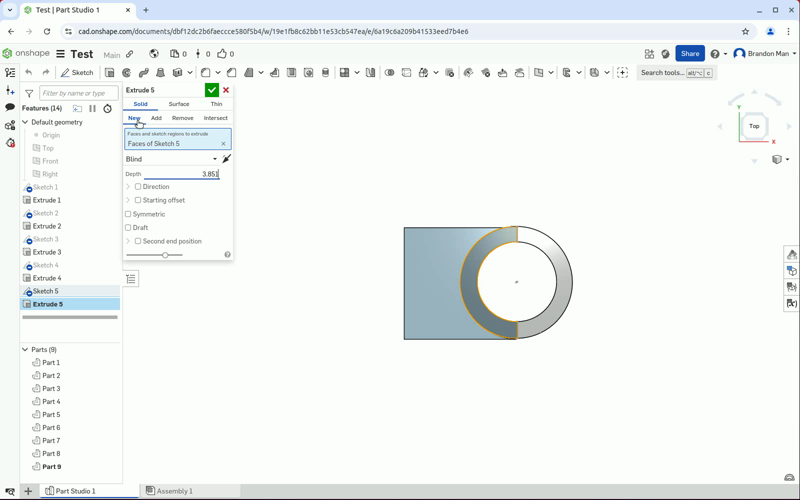
key(enter)
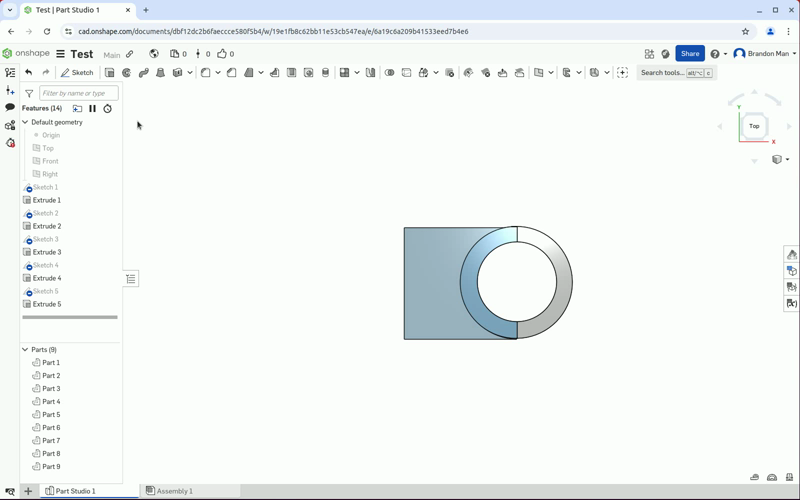
key(shift+h)
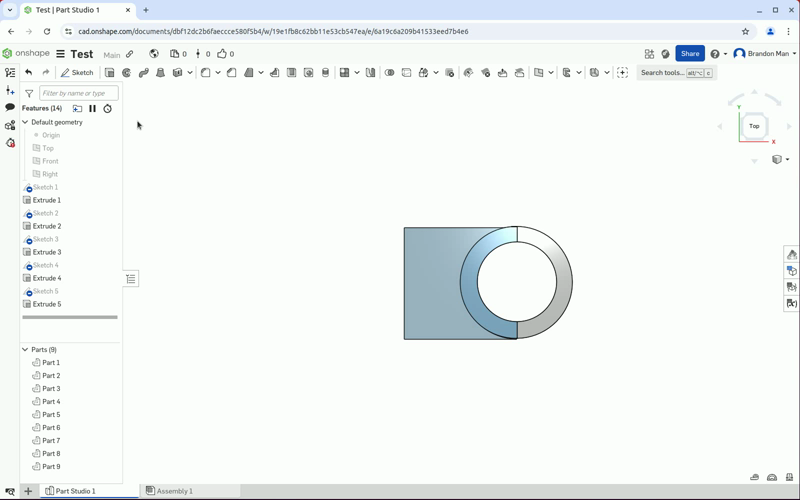
key(shift+h)
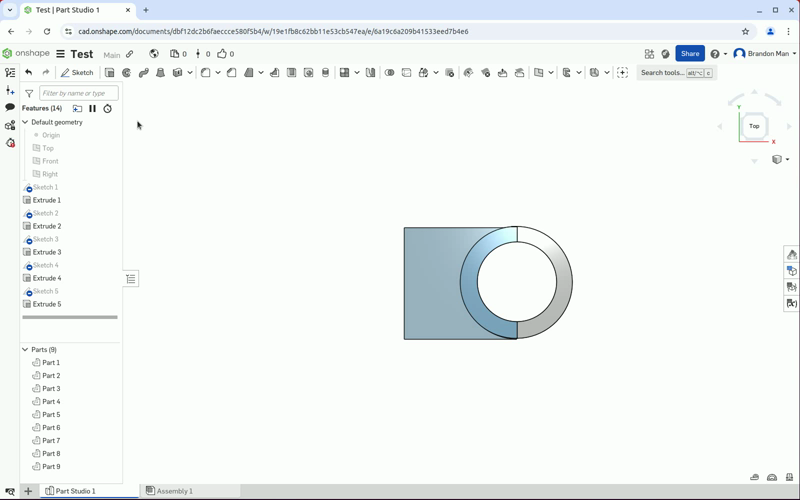
mouse_move(73, 189)
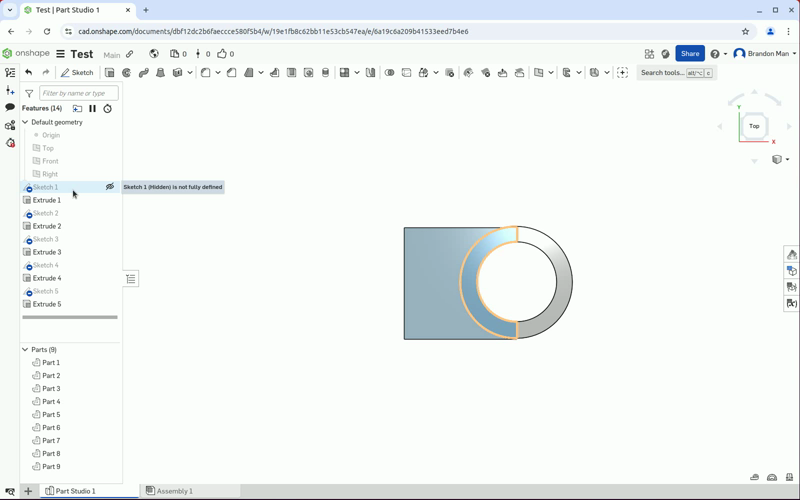
click(73, 189)
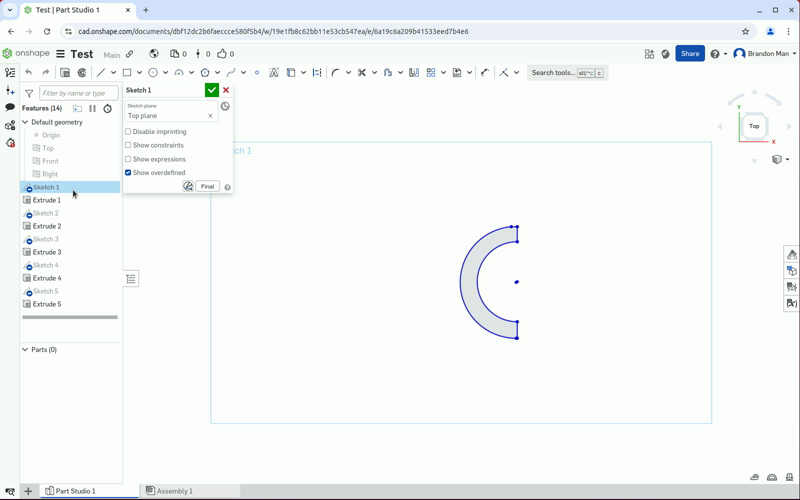
mouse_move(229, 92)
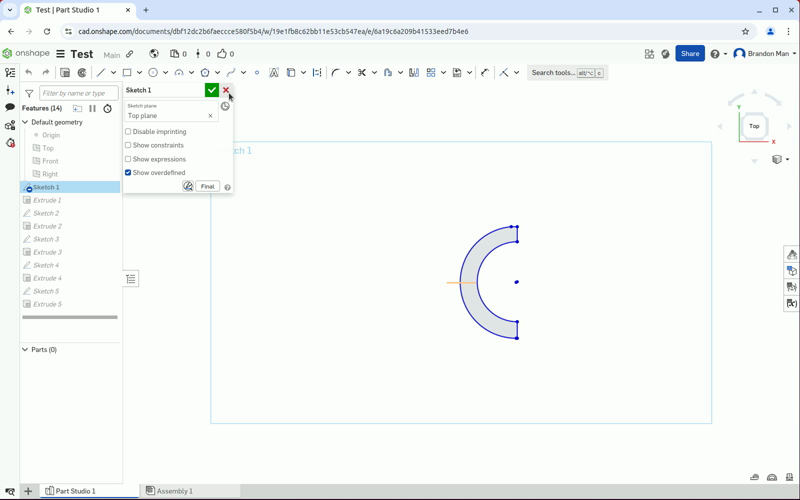
click(229, 92)
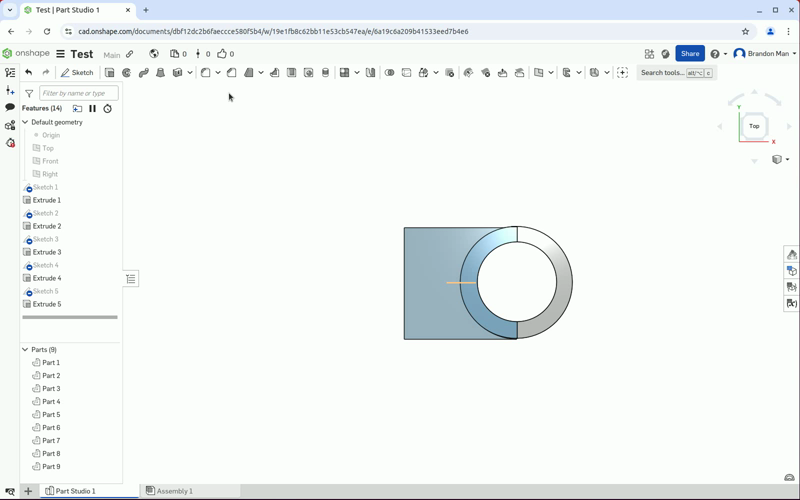
mouse_move(73, 352)
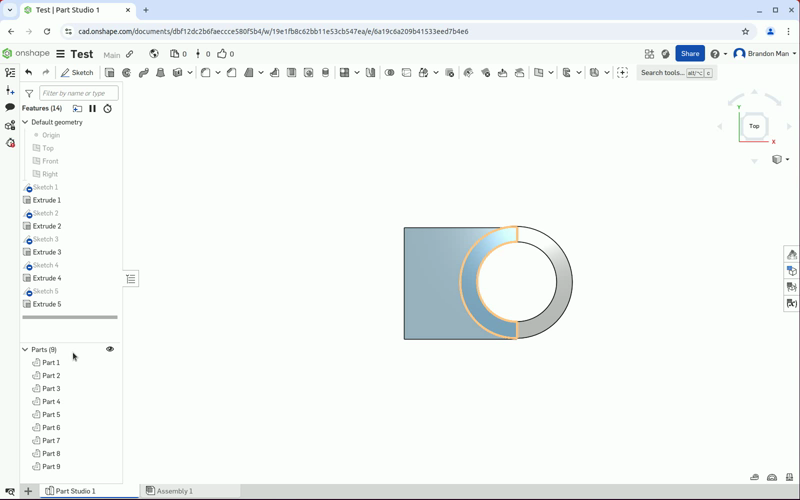
key(y)
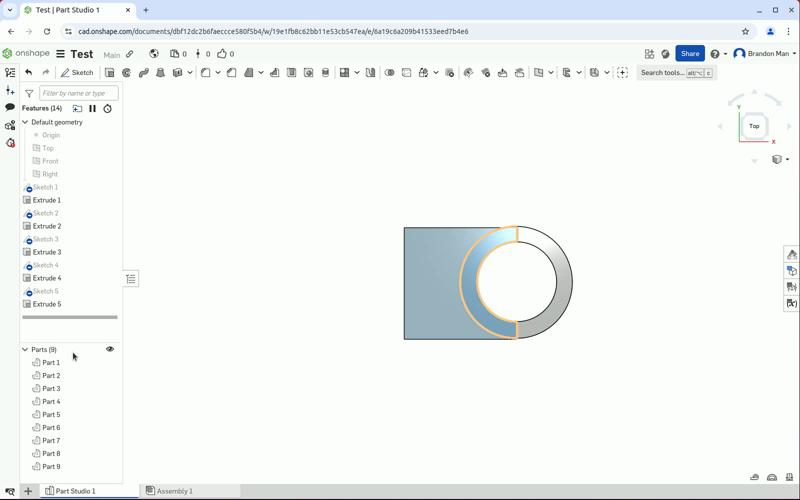
key(shift+p)
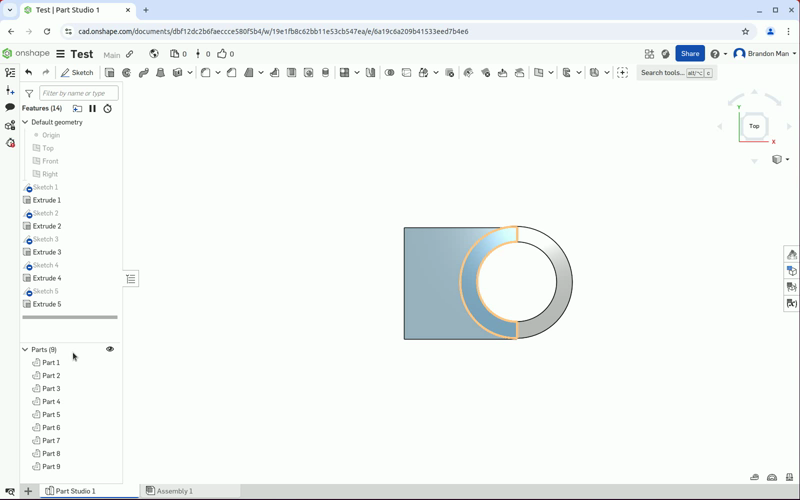
key(space)
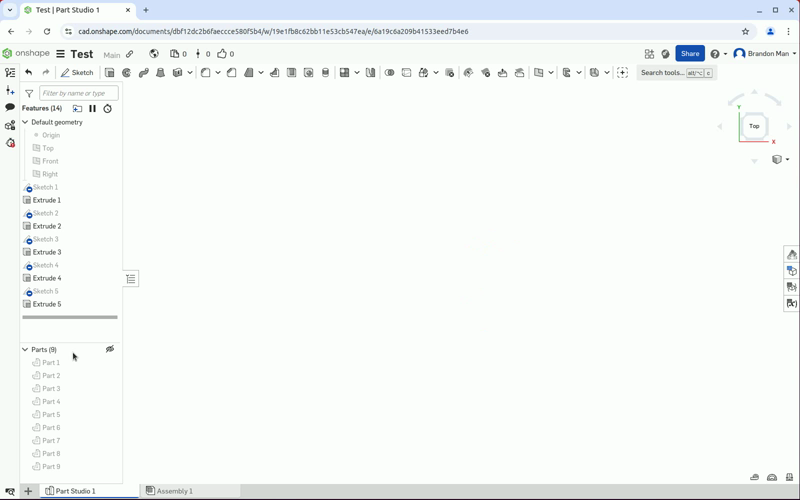
key_down(shift)
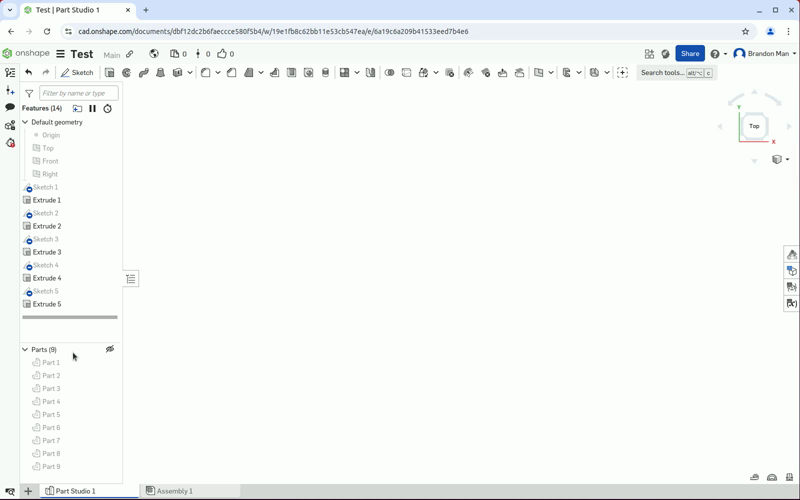
key(up)
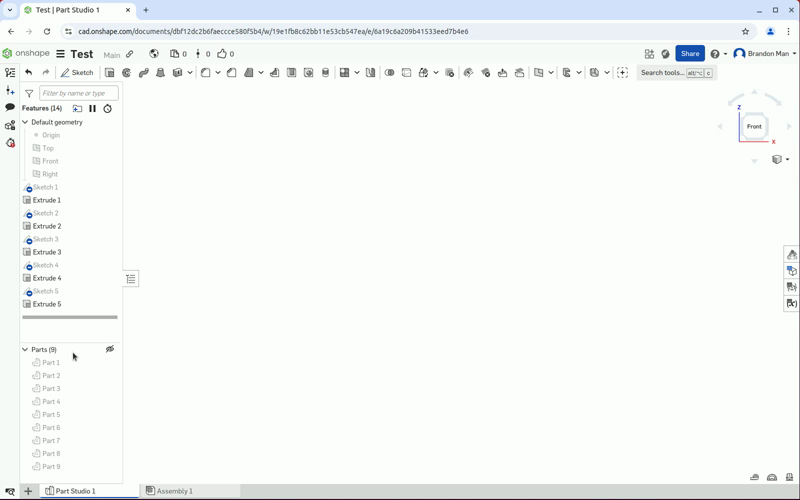
key_up(shift)
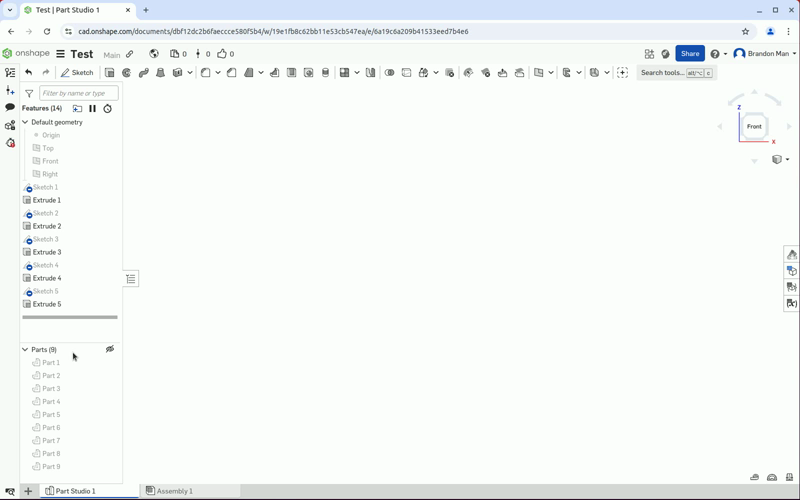
mouse_move(73, 352)
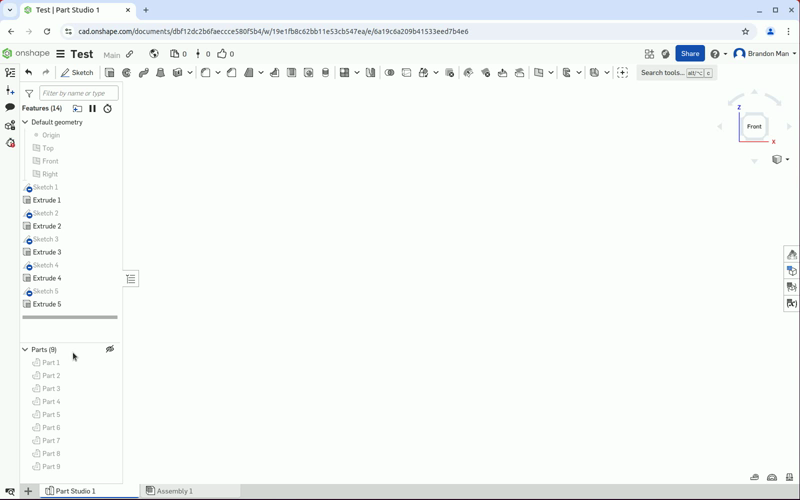
key(shift+y)
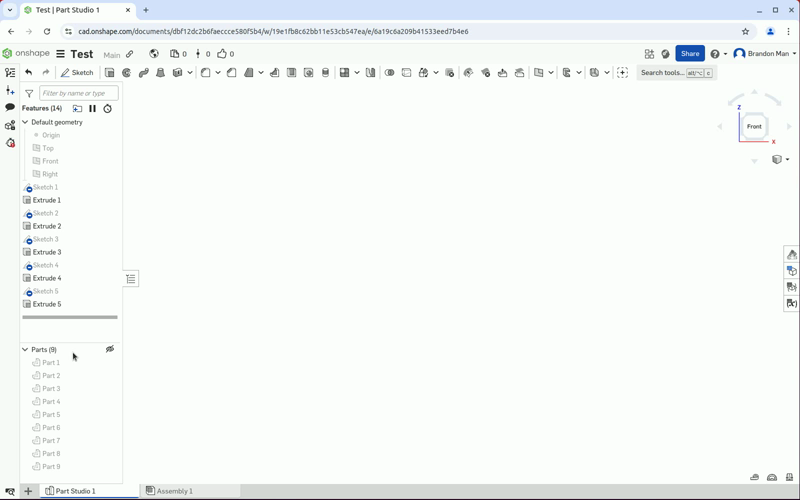
key(shift+s)
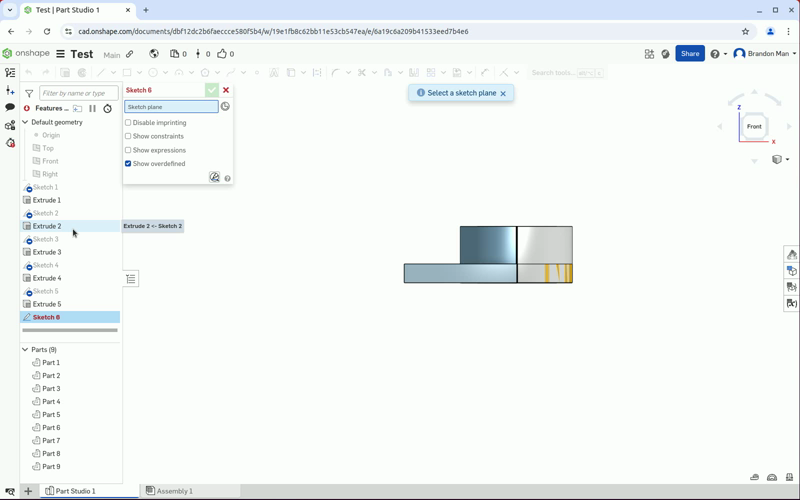
scroll(3)
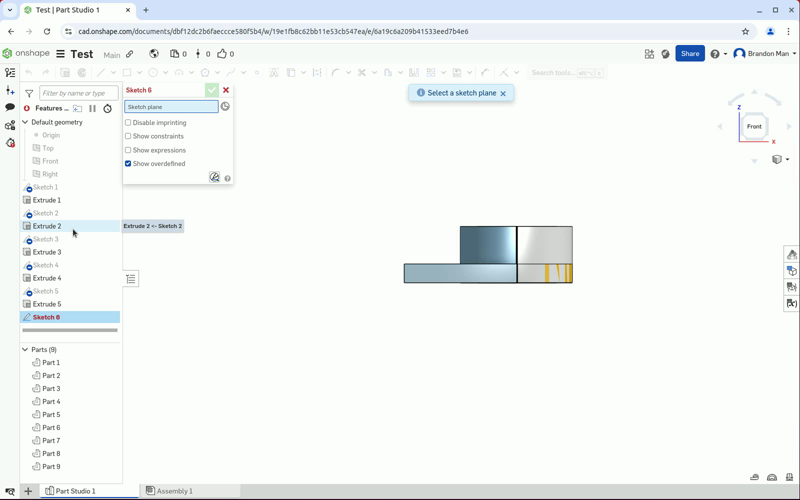
mouse_move(73, 163)
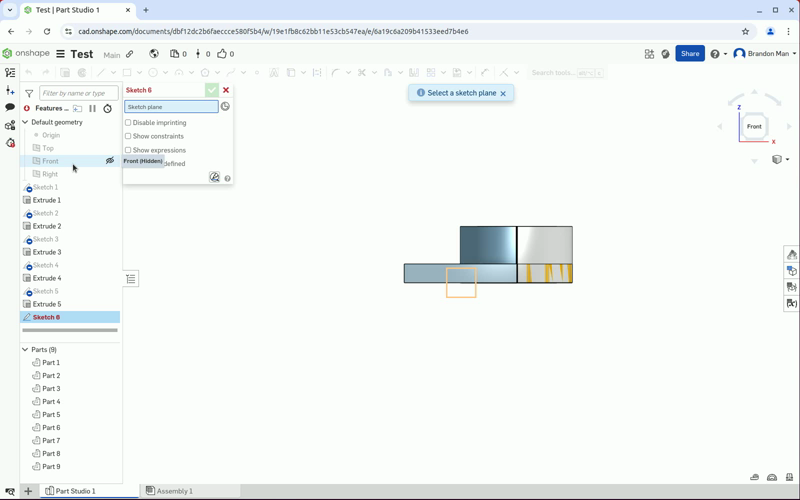
click(73, 163)
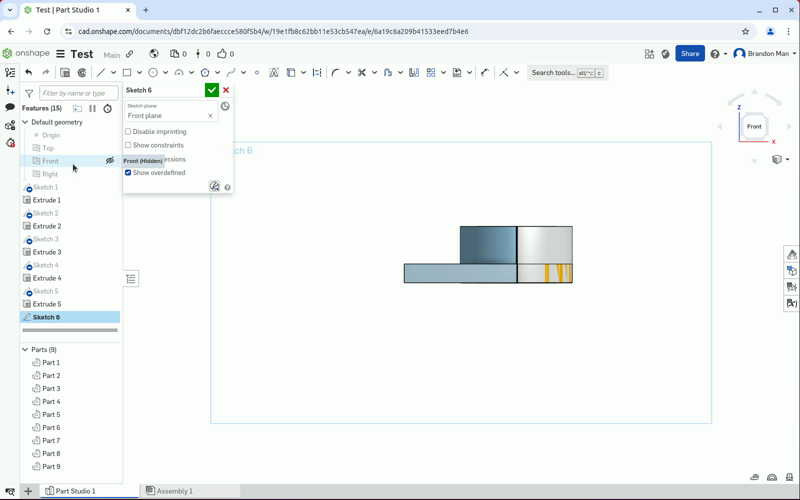
mouse_move(73, 352)
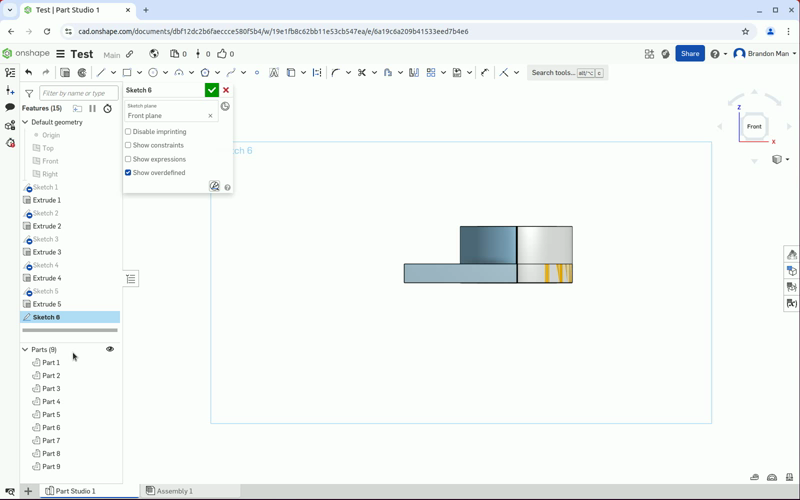
key(y)
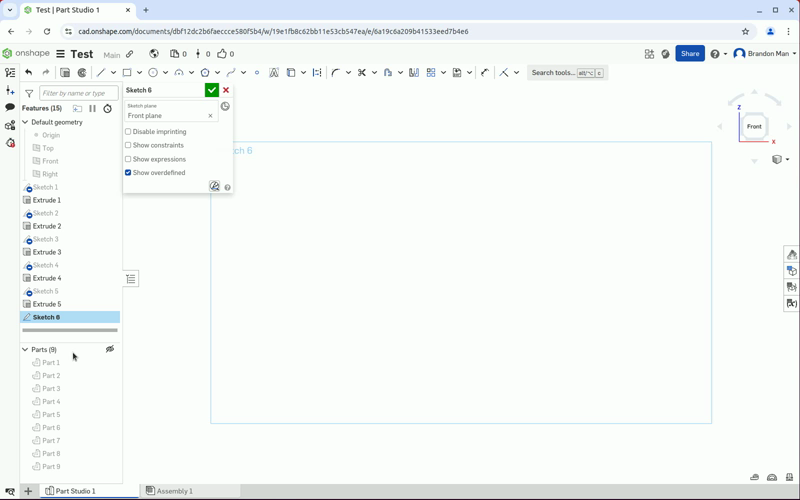
key(l)
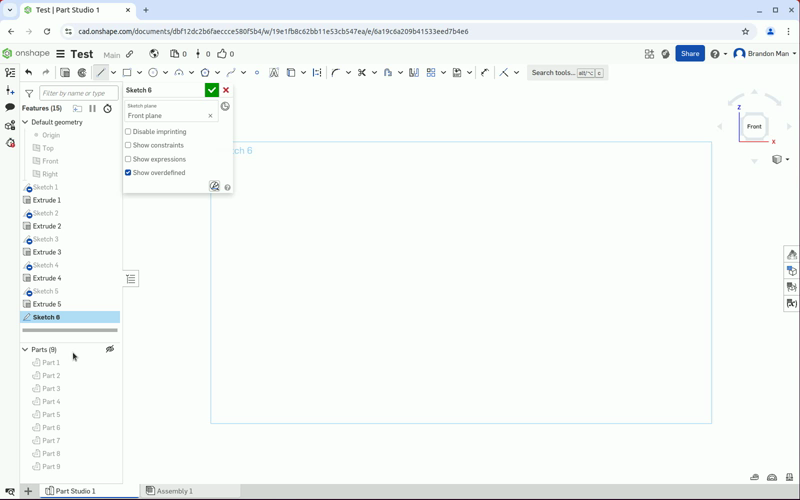
key_down(shift)
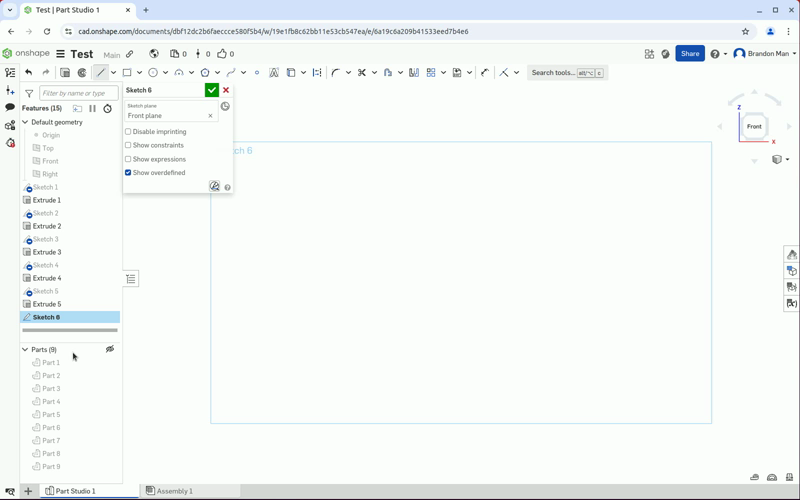
mouse_move(420, 264)
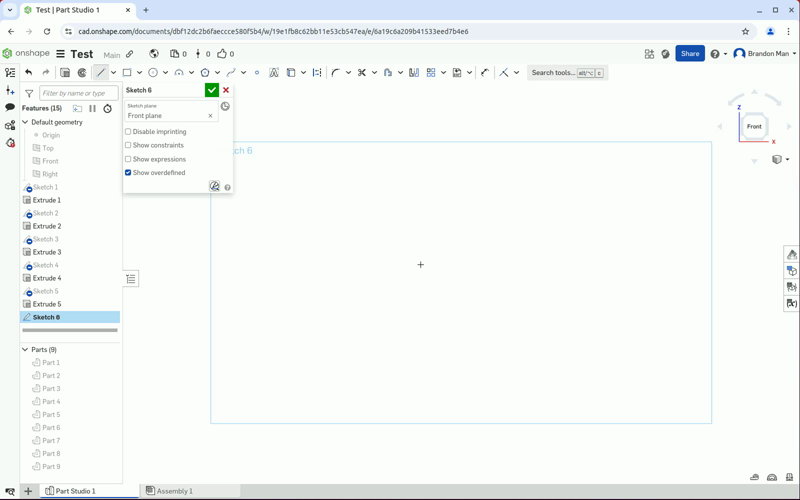
click(420, 264)
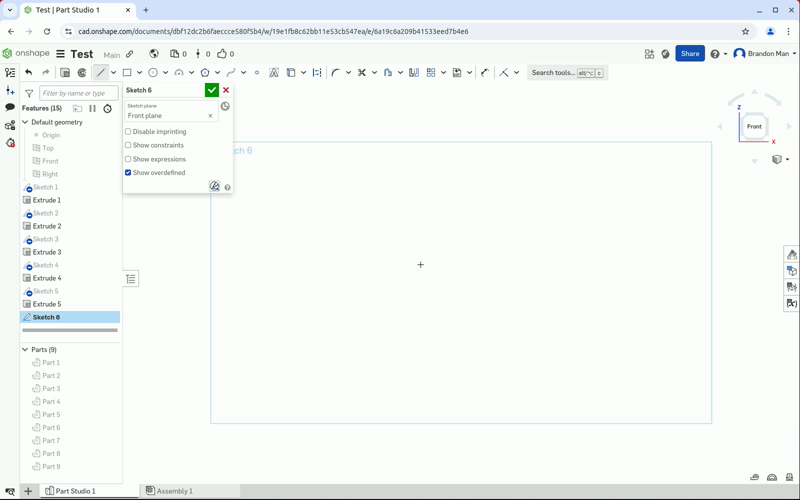
key_up(shift)
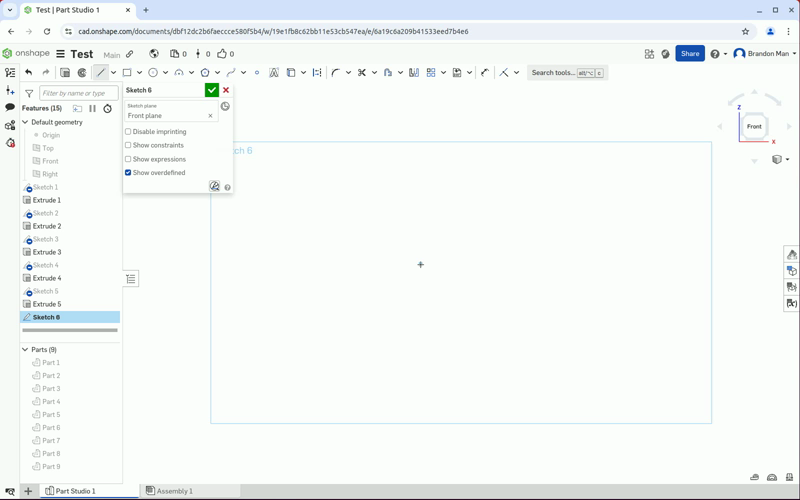
key_down(shift)
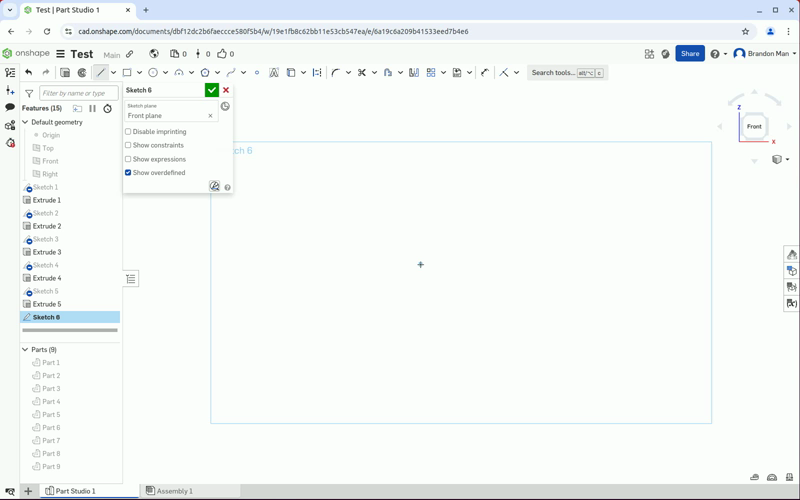
mouse_move(450, 264)
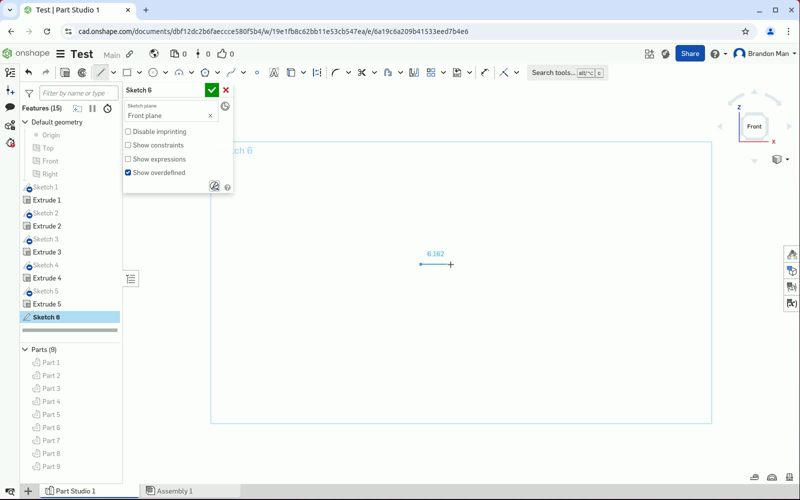
mouse_move(461, 264)
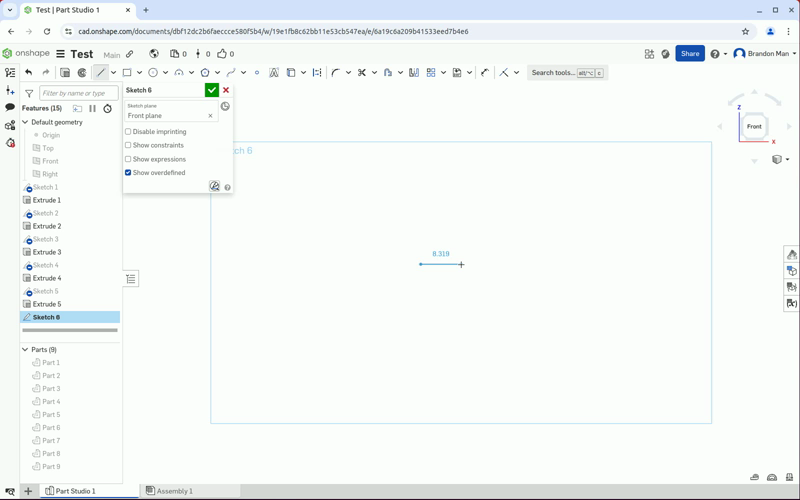
click(461, 264)
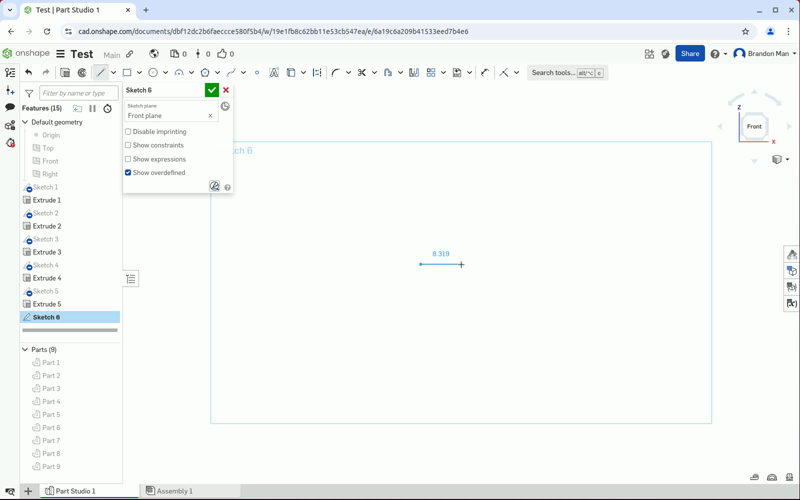
key_up(shift)
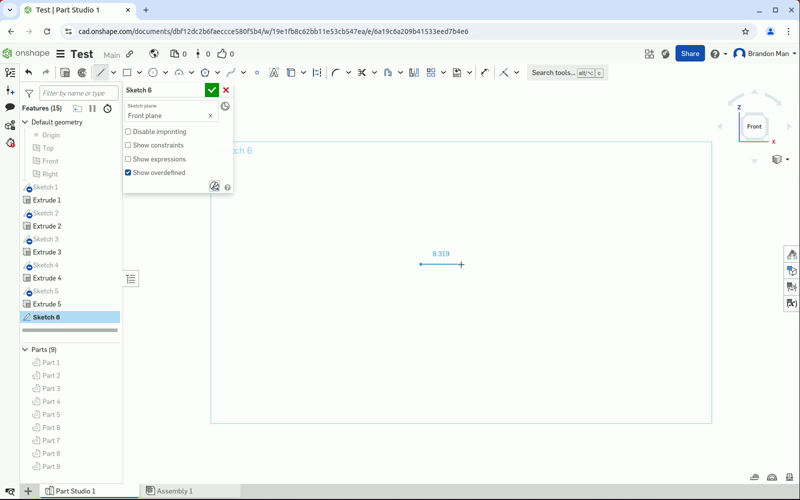
key_down(shift)
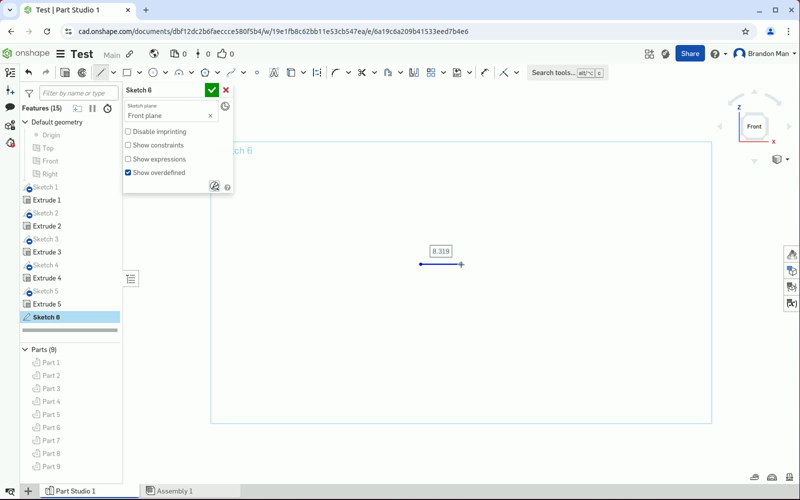
mouse_move(491, 264)
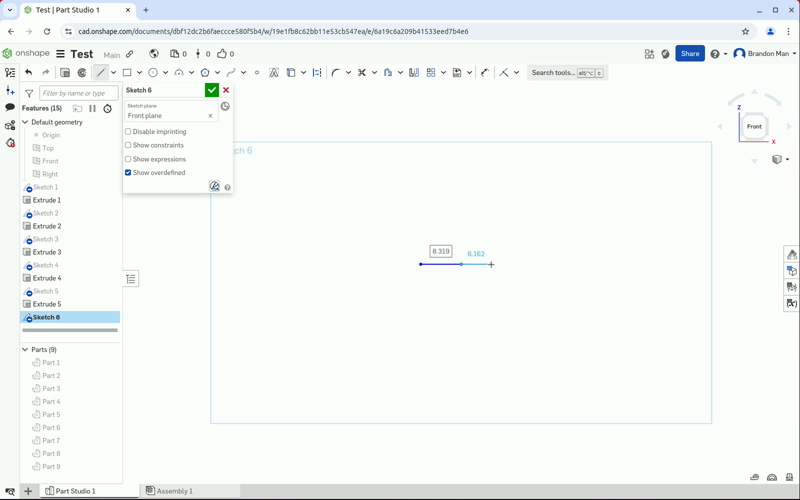
mouse_move(461, 241)
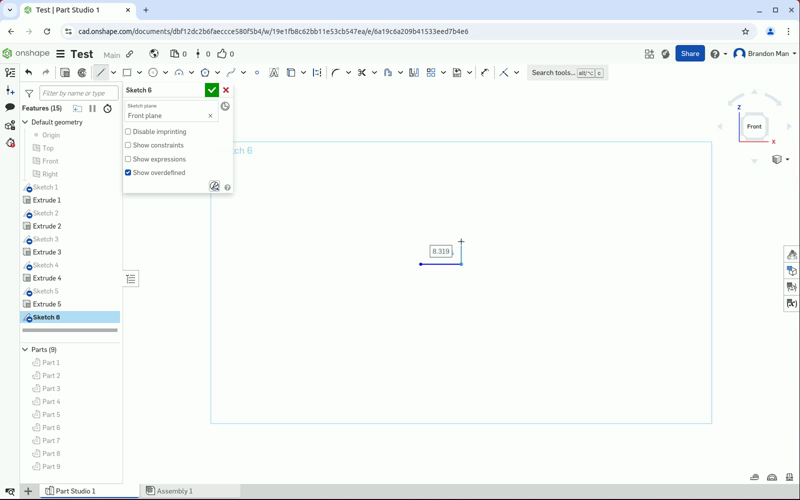
click(461, 241)
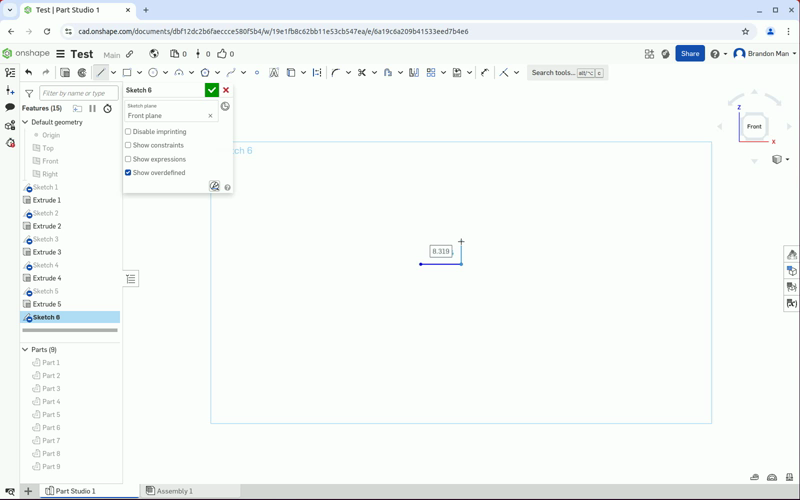
key_up(shift)
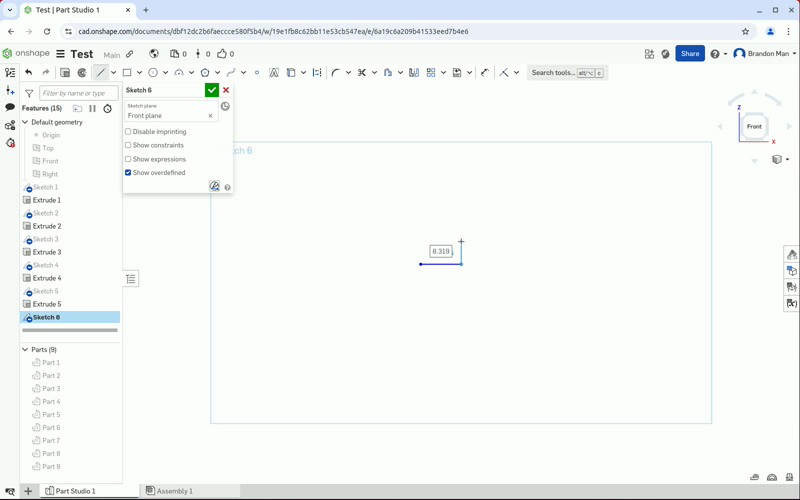
key_down(shift)
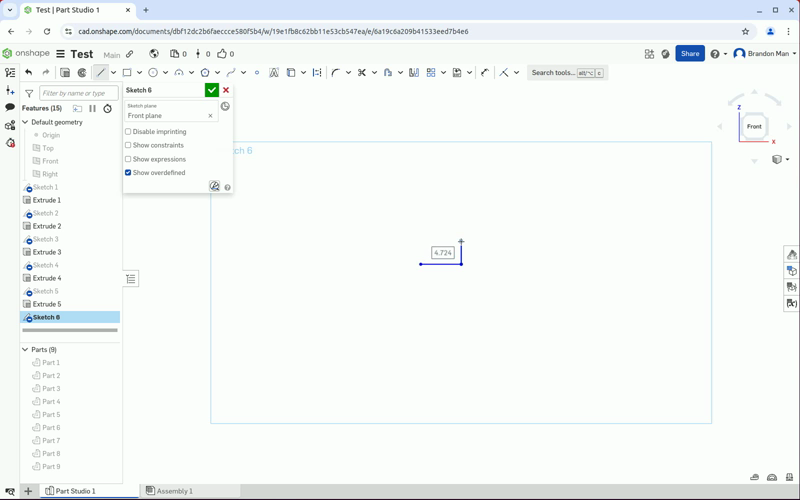
mouse_move(491, 241)
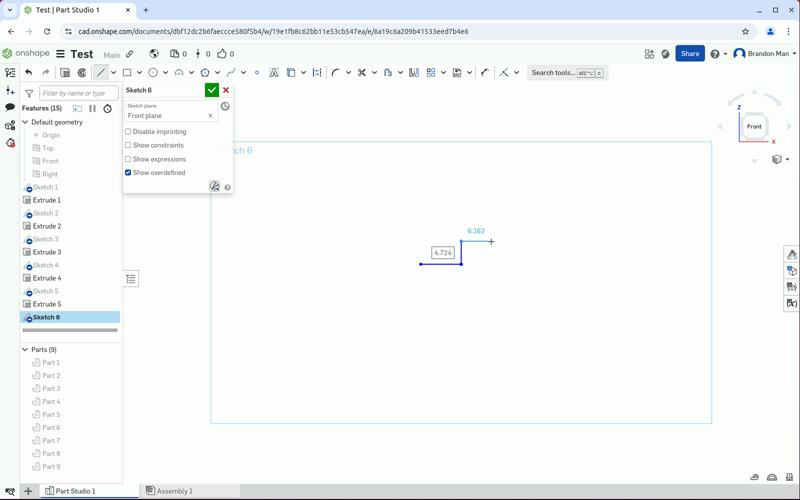
mouse_move(420, 241)
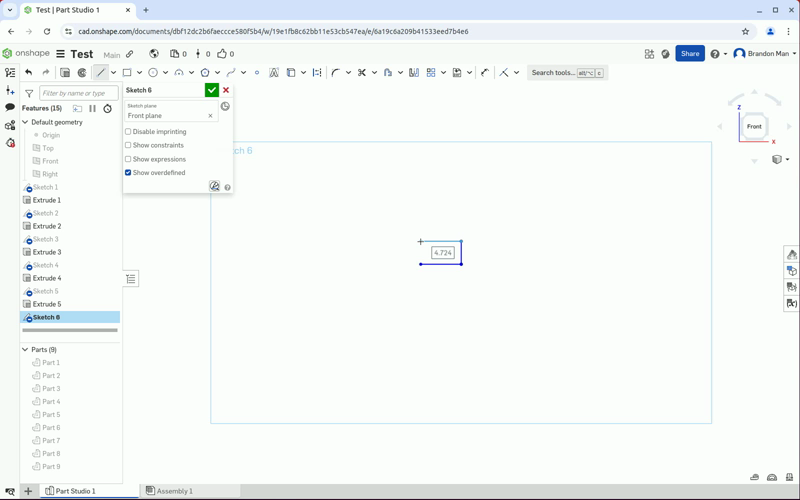
click(420, 241)
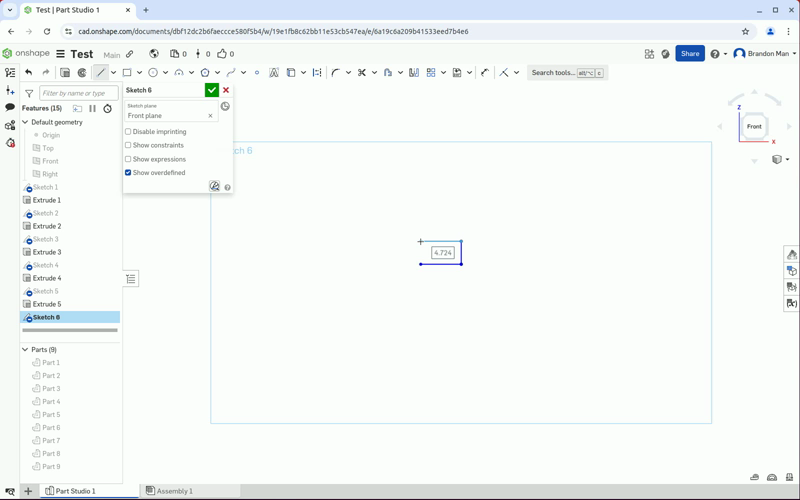
key_up(shift)
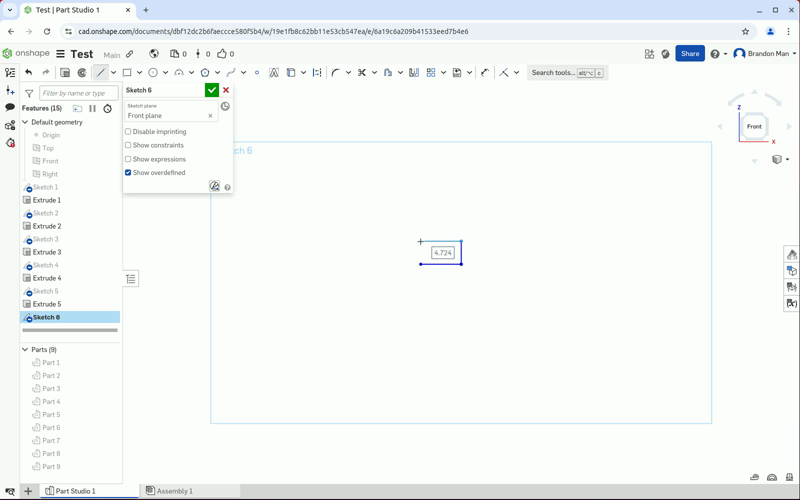
mouse_move(450, 241)
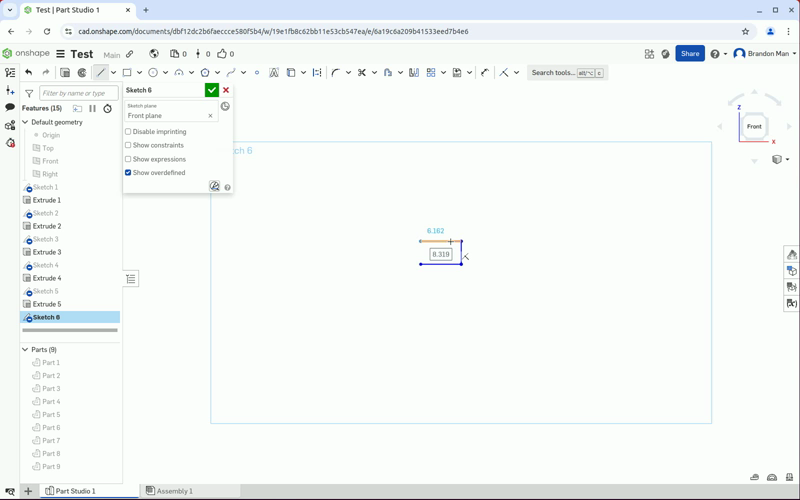
key_down(shift)
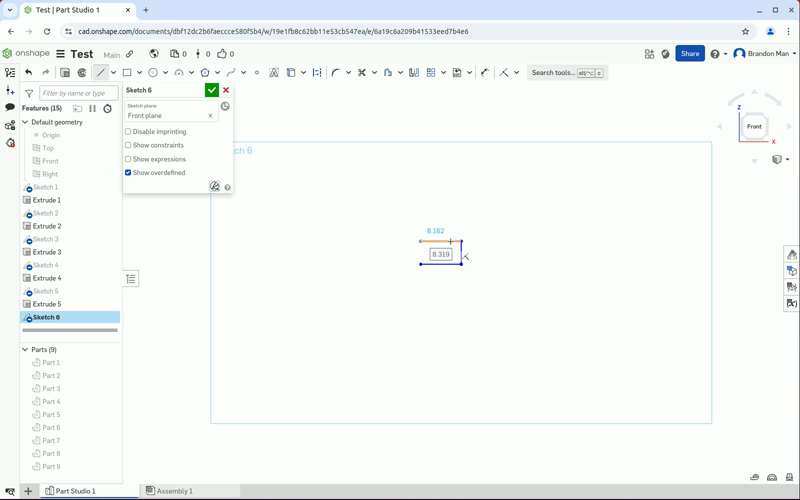
mouse_move(420, 264)
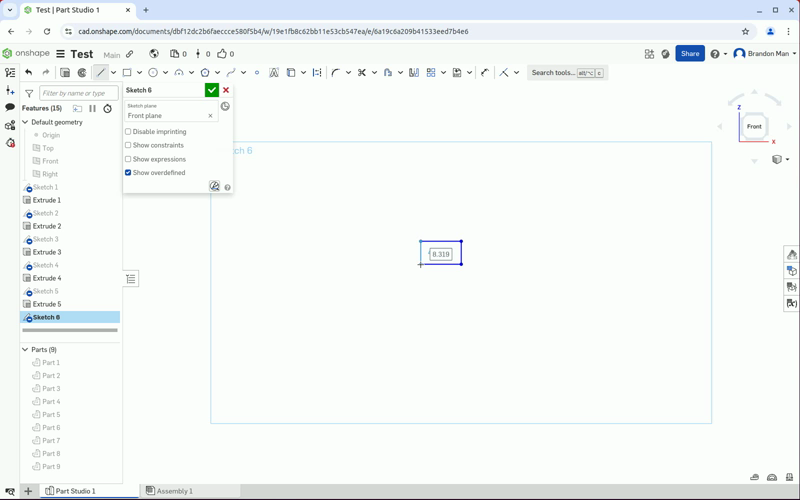
key_up(shift)
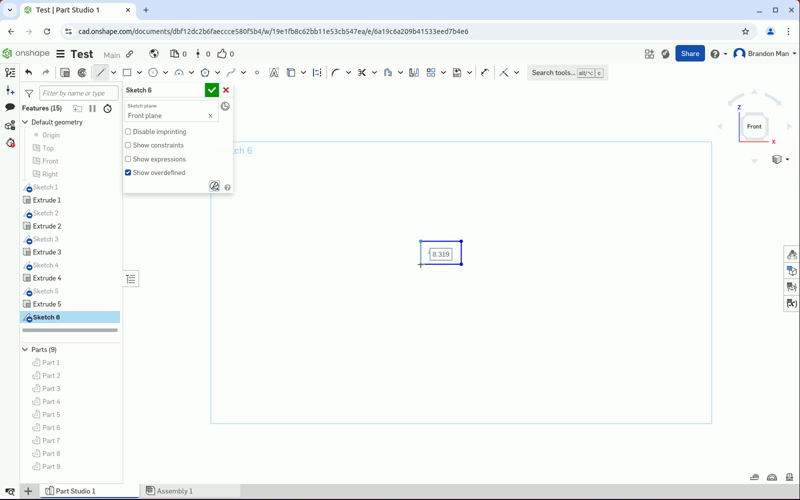
click(420, 264)
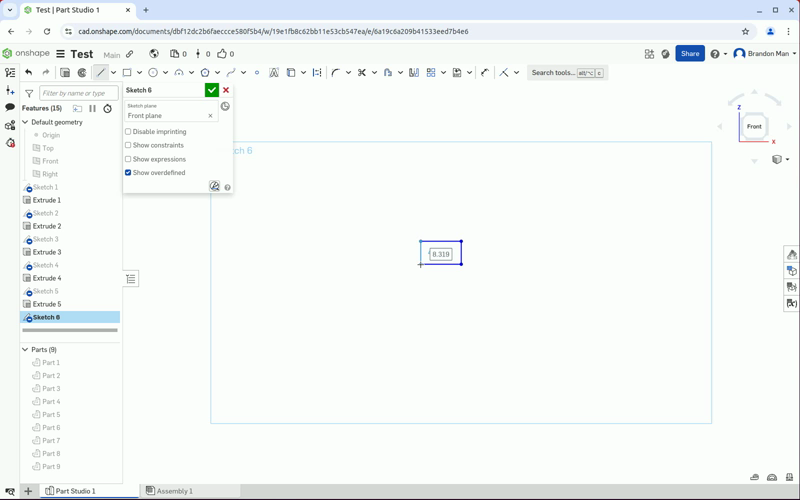
key(esc)
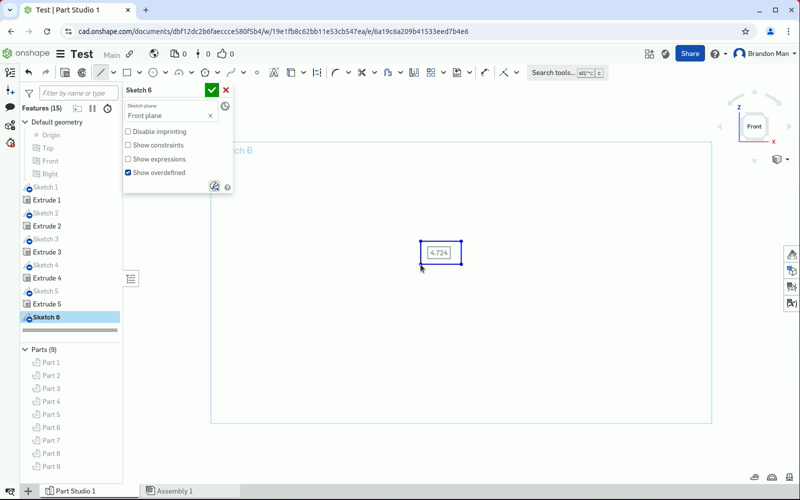
mouse_move(434, 242)
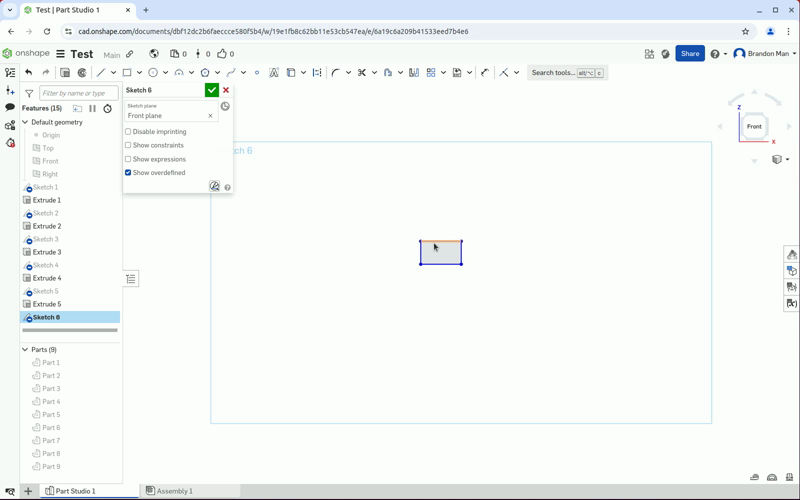
scroll(6)
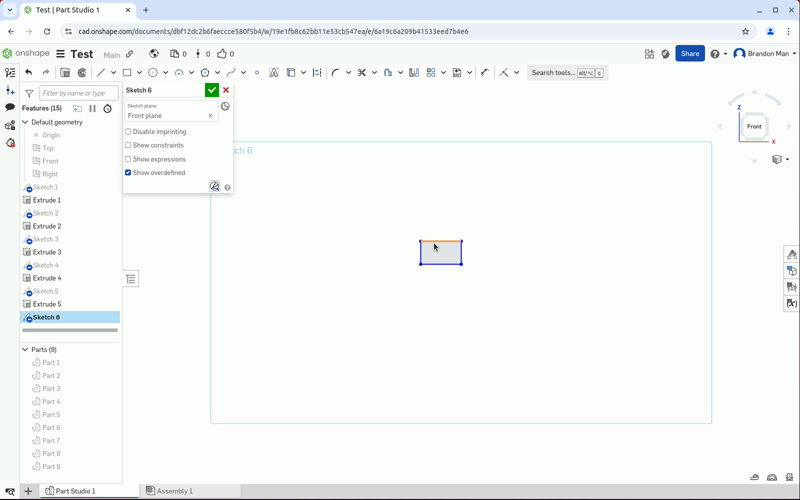
scroll(6)
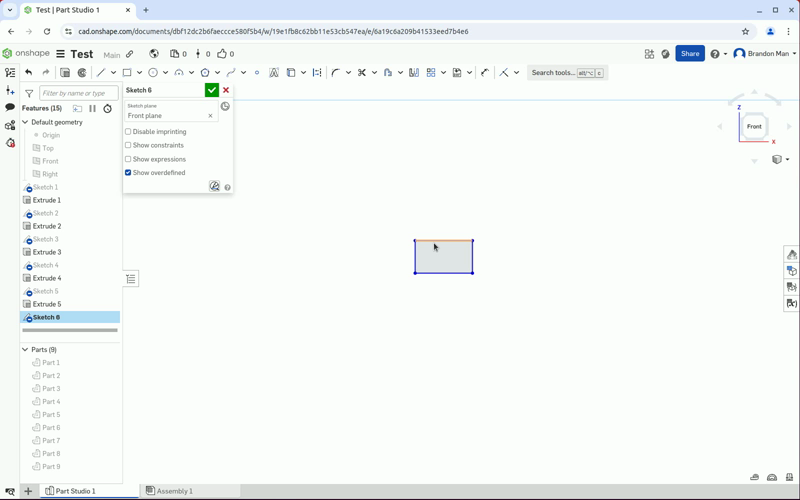
scroll(6)
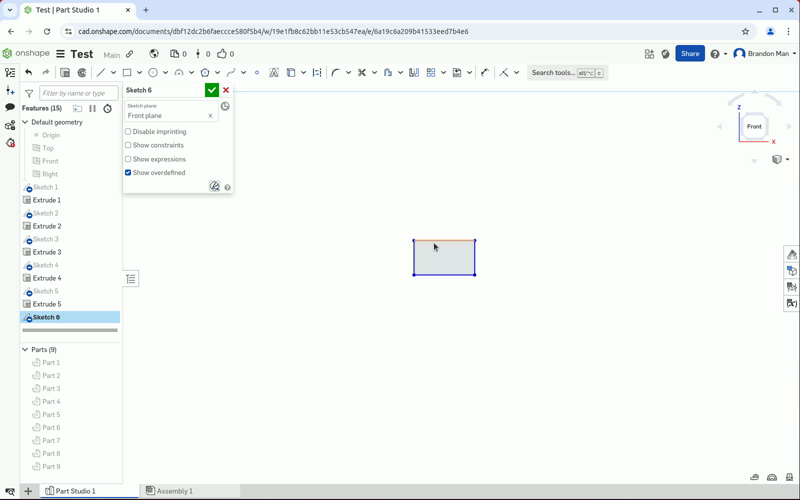
scroll(6)
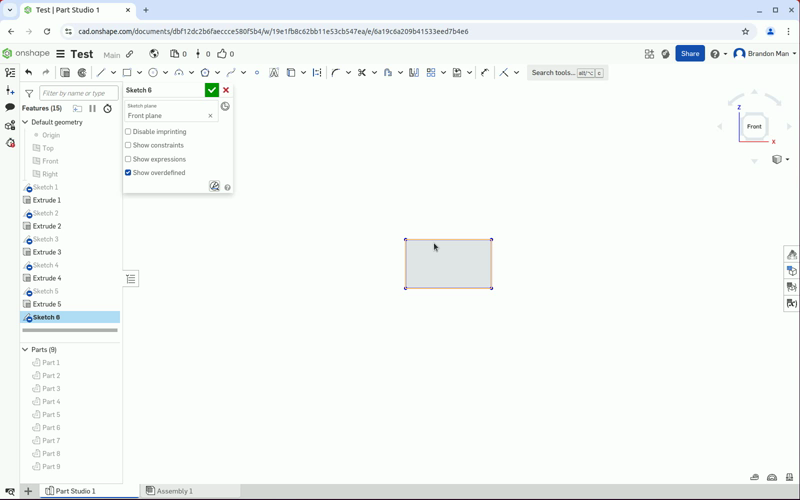
scroll(6)
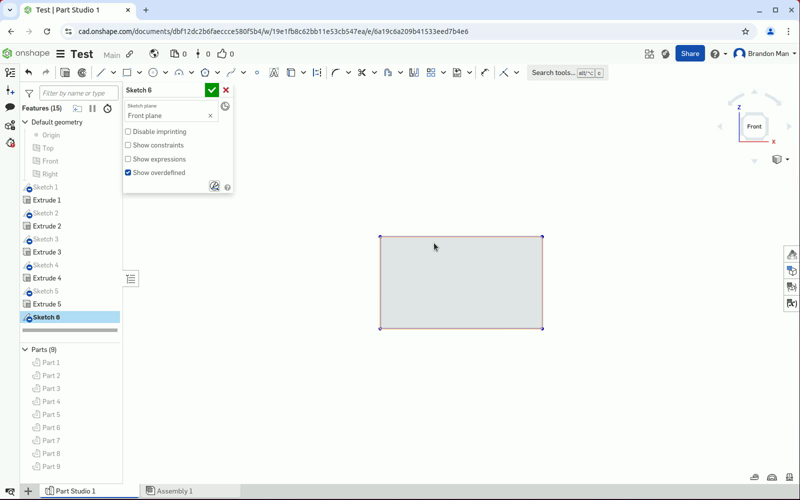
scroll(6)
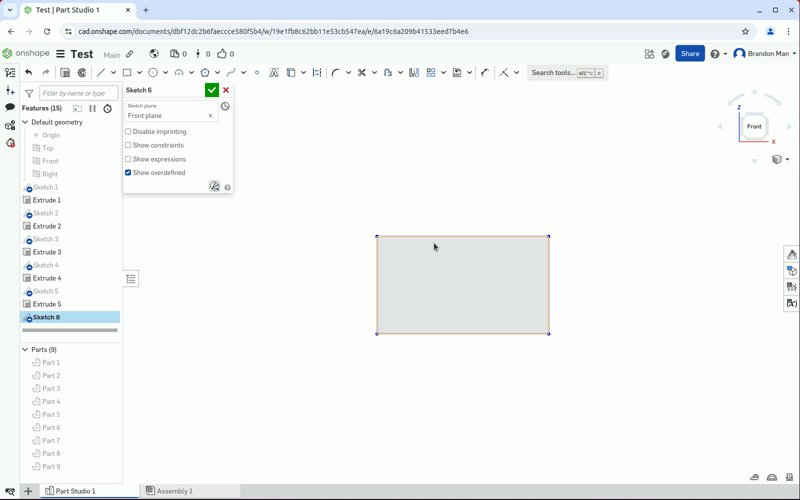
scroll(6)
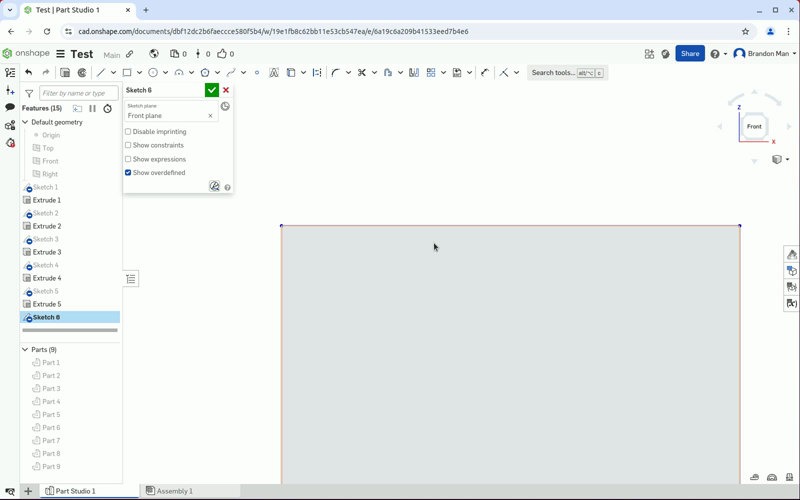
click(434, 242)
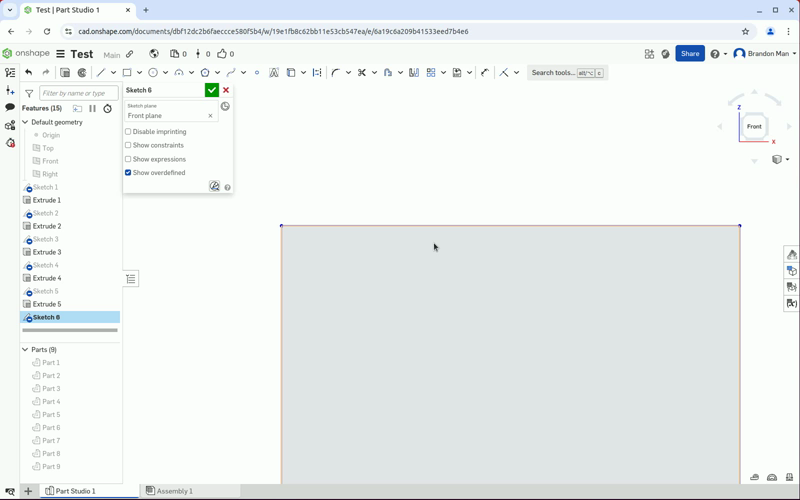
scroll(-6)
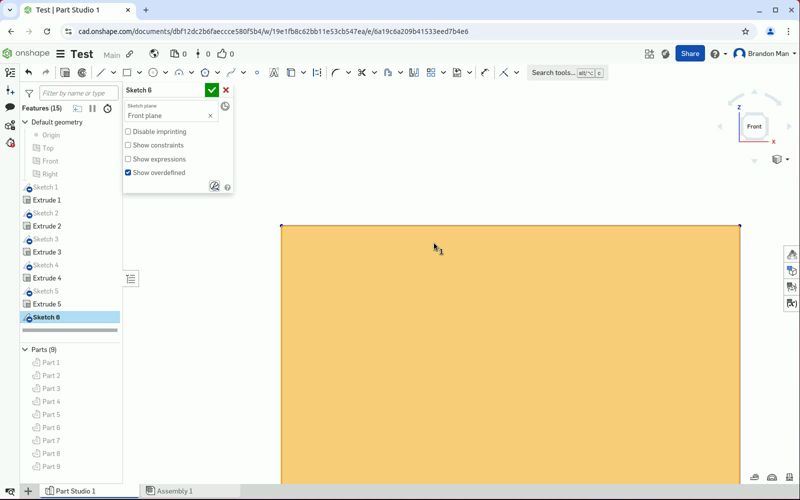
scroll(-6)
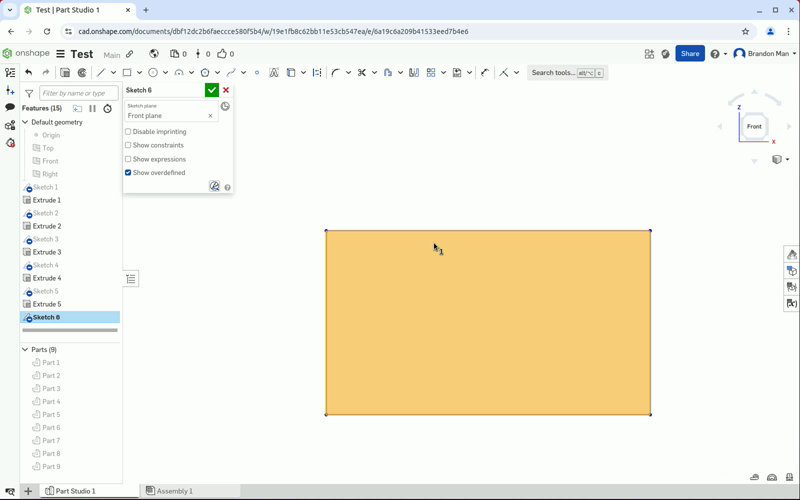
scroll(-6)
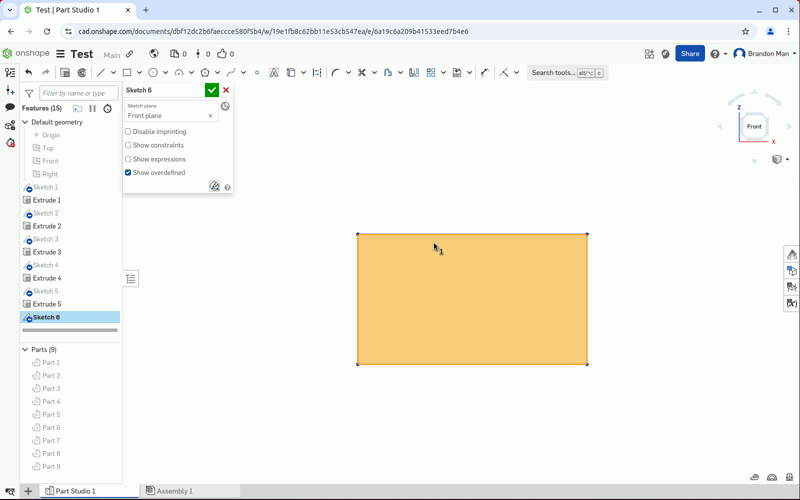
scroll(-6)
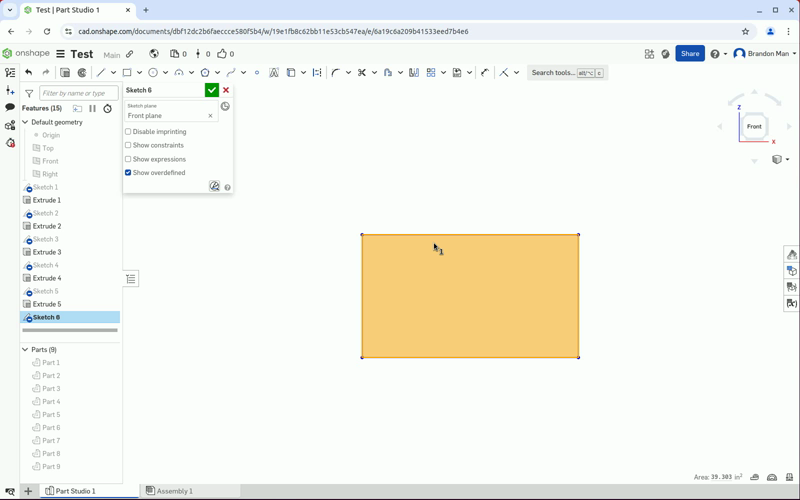
scroll(-6)
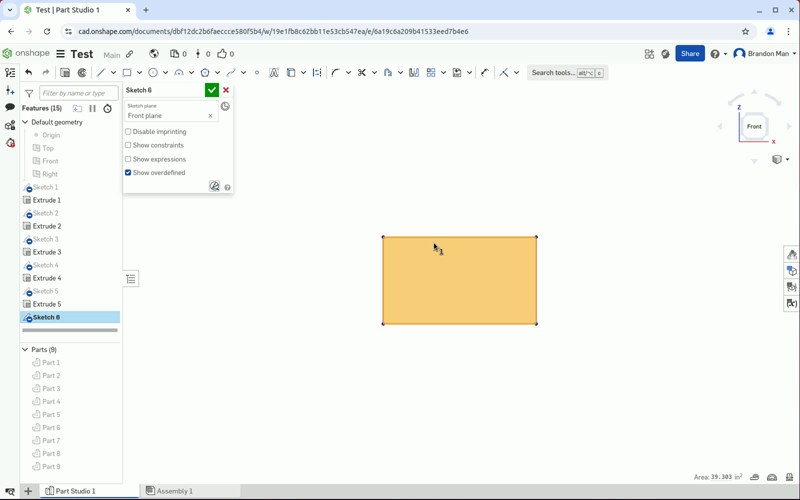
scroll(-6)
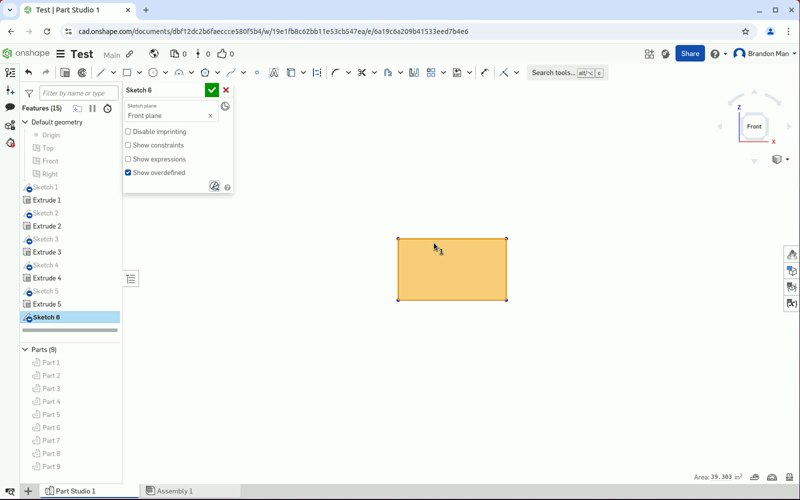
scroll(-6)
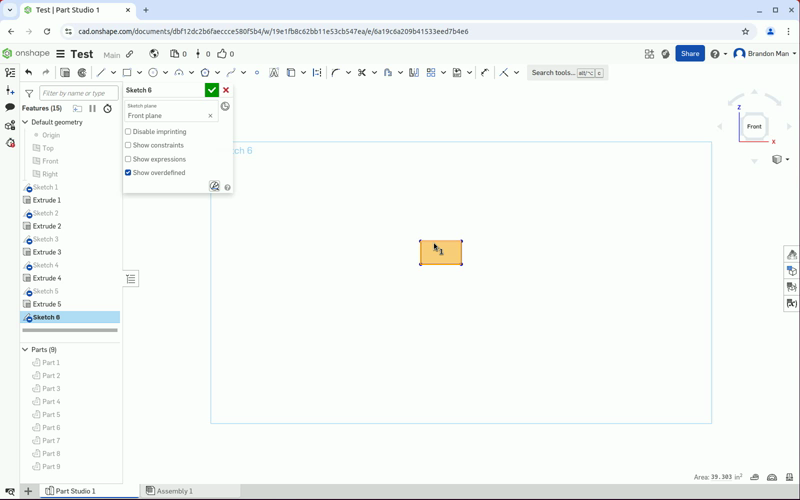
mouse_move(73, 352)
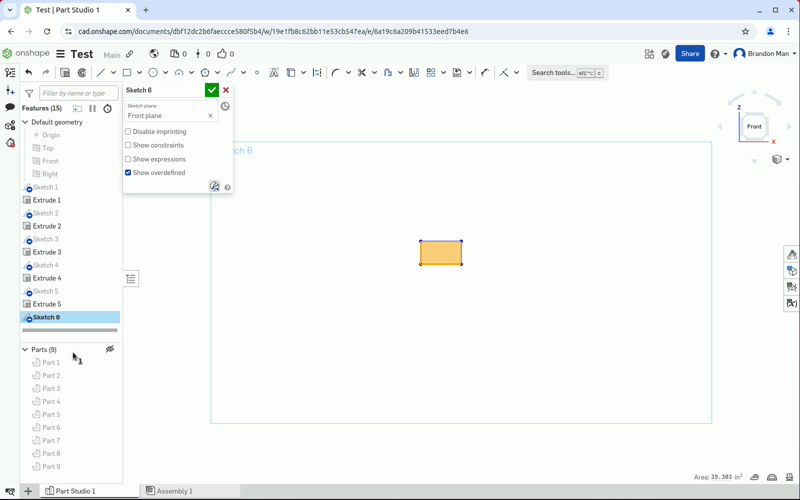
key(shift+y)
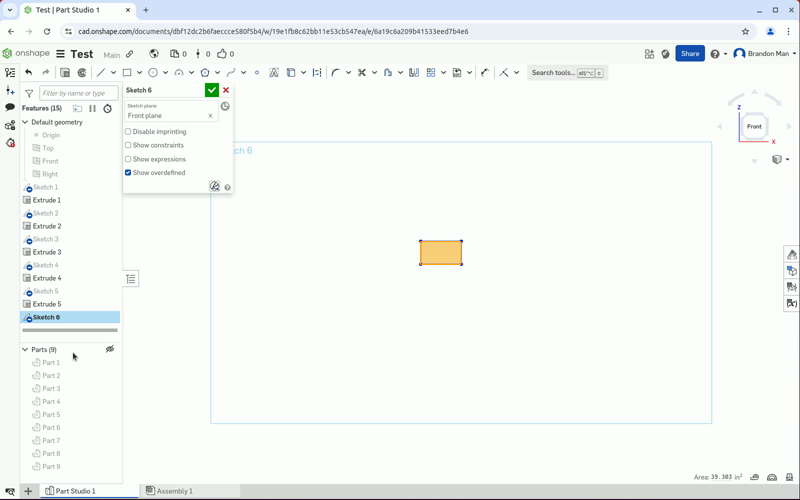
key(shift+e)
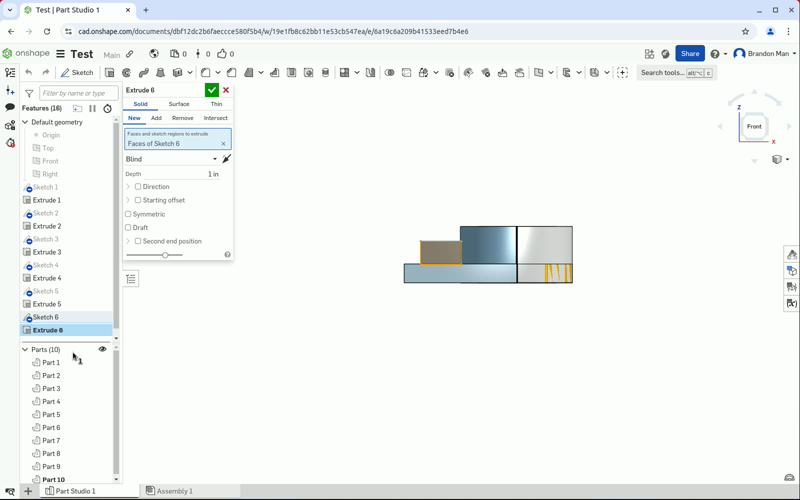
mouse_move(143, 106)
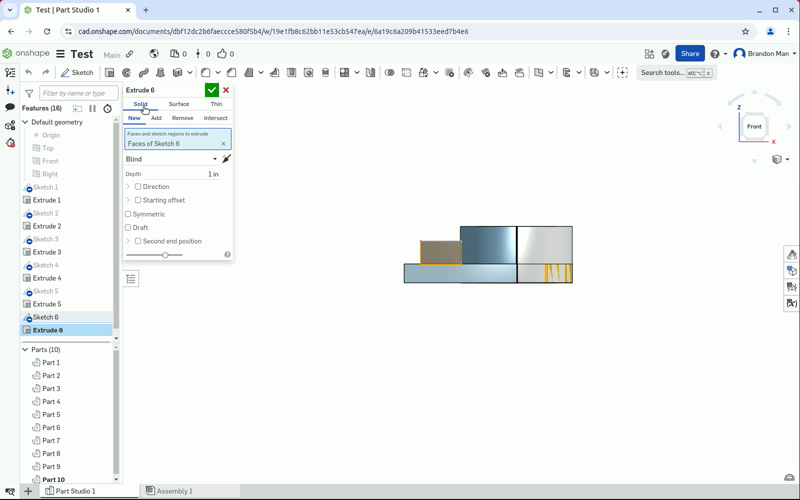
click(143, 106)
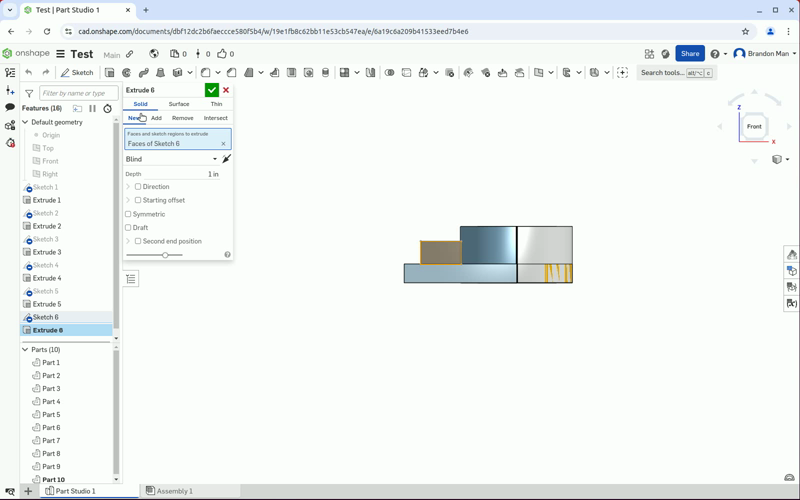
mouse_move(137, 120)
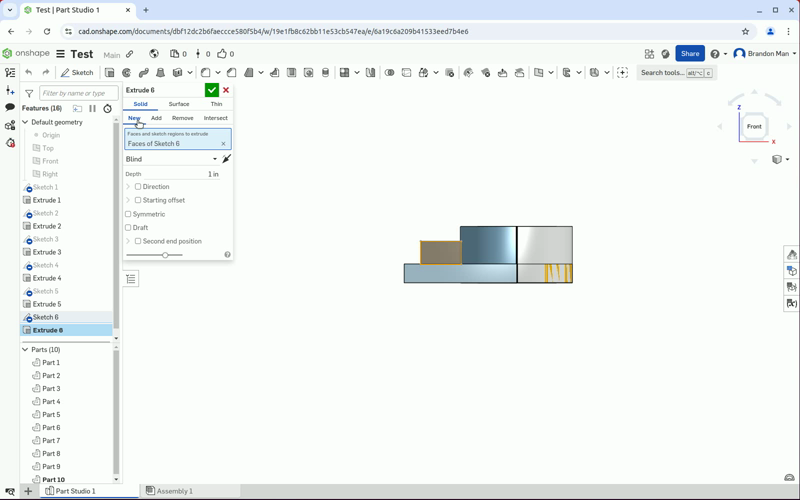
click(137, 120)
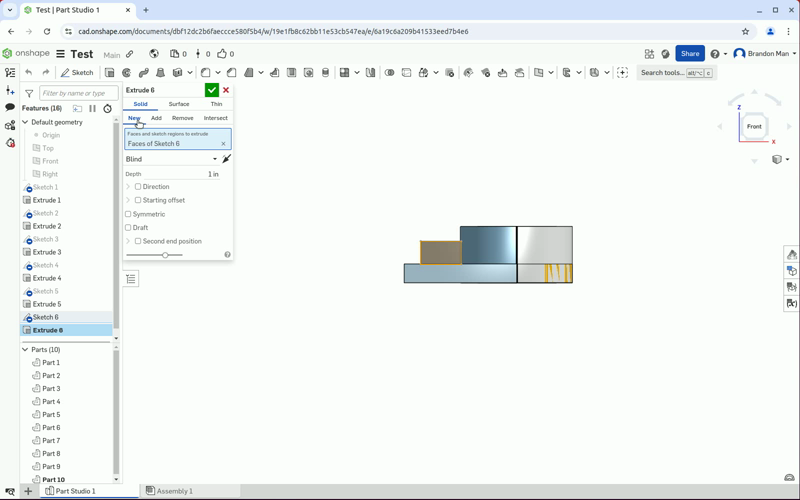
key(tab, 4)
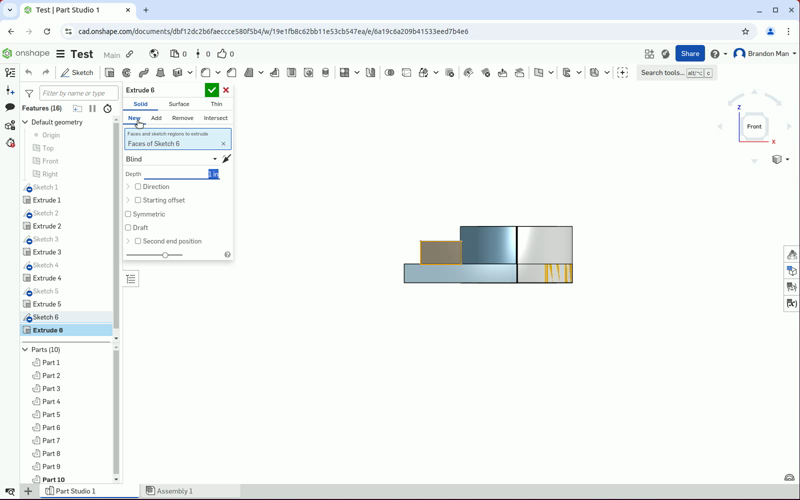
text(3.851)
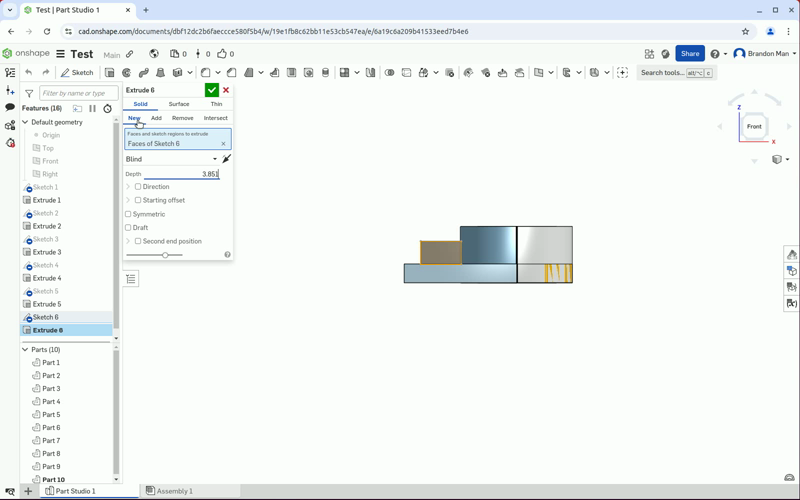
key(enter)
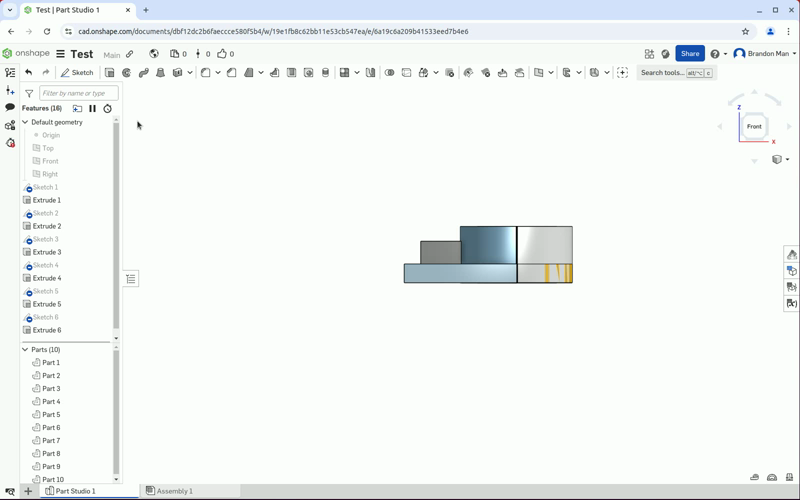
key(shift+h)
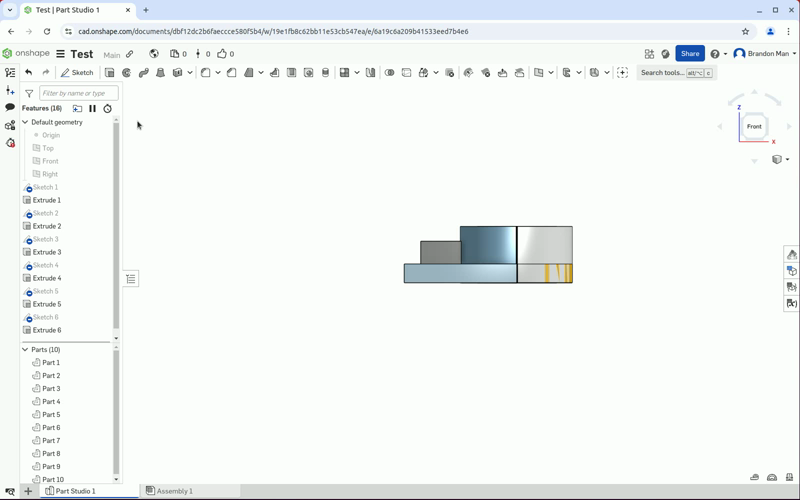
key(shift+h)
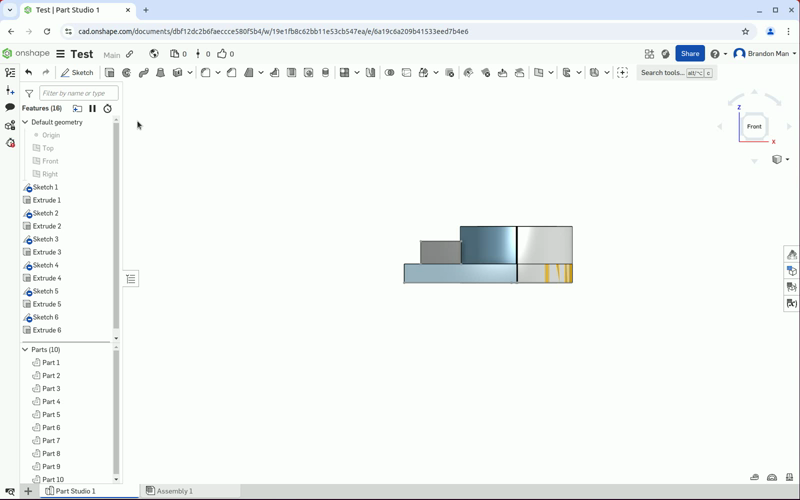
key(shift+7)
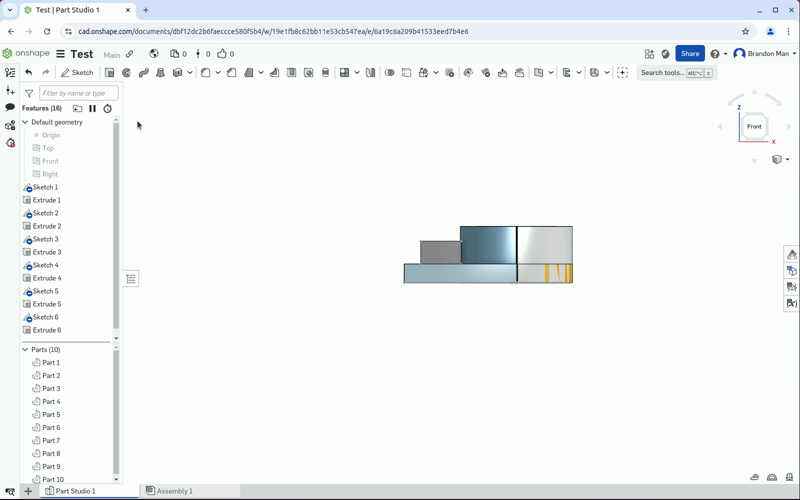
key(left, 2)
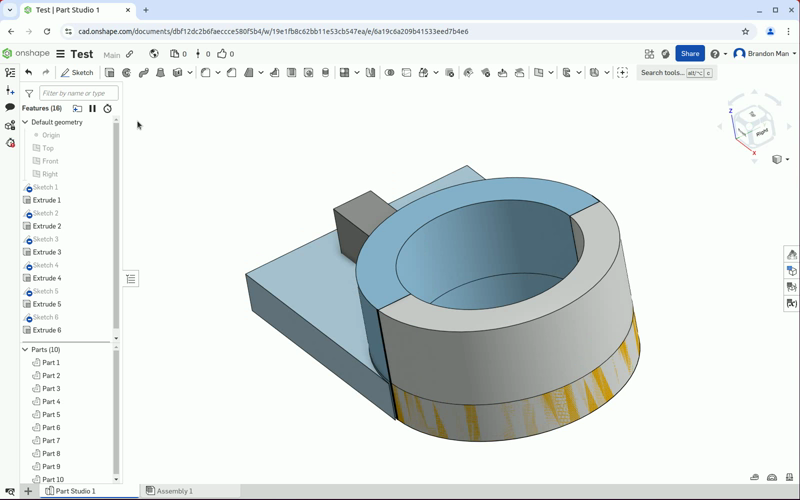
key(down, 2)
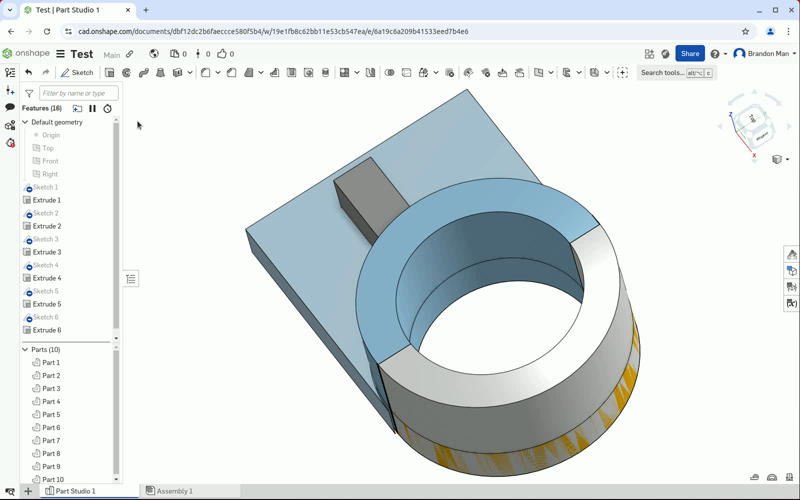
key(up, 2)
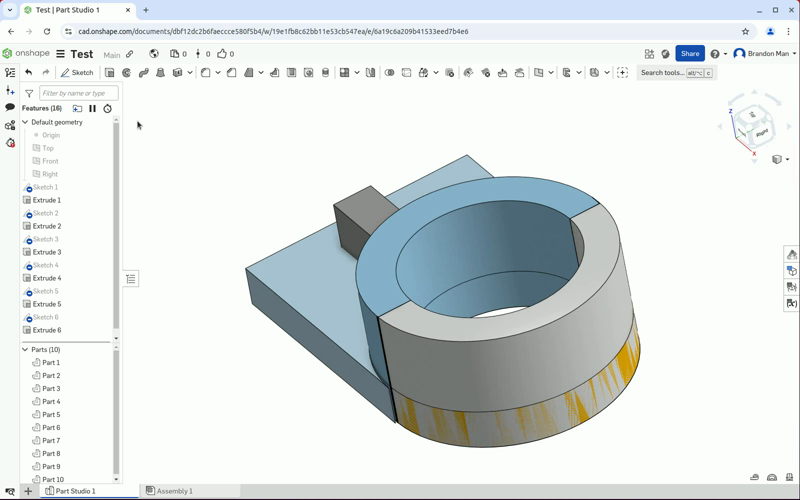
key(right, 2)
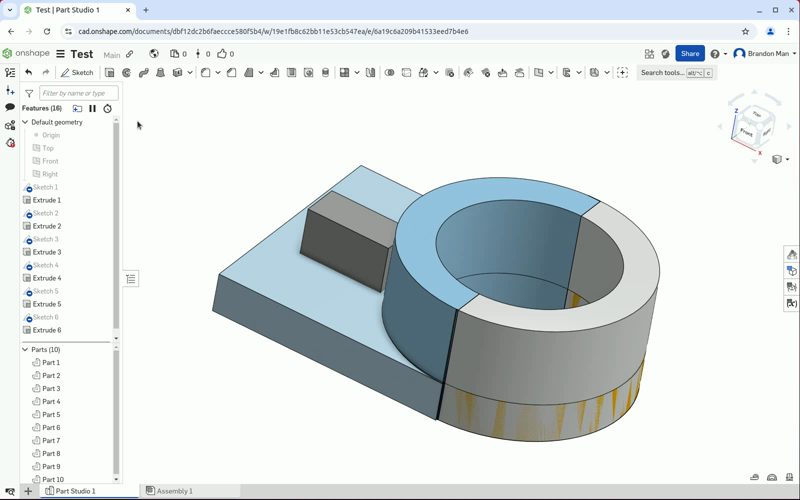
mouse_move(69, 189)
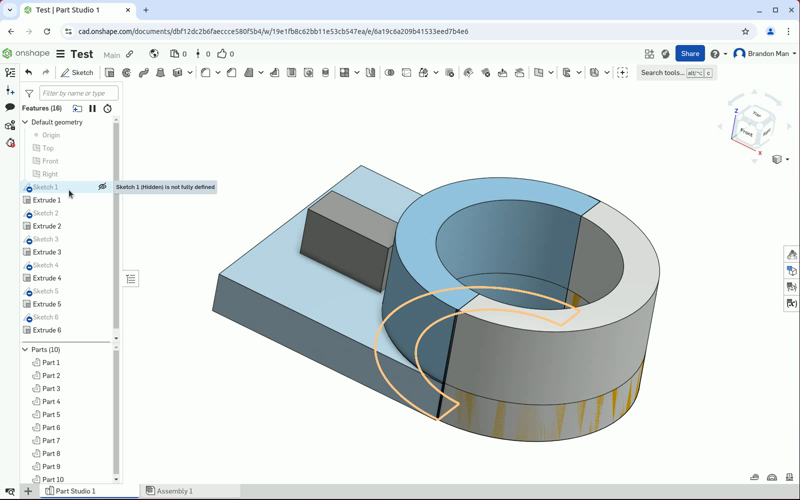
click(69, 189)